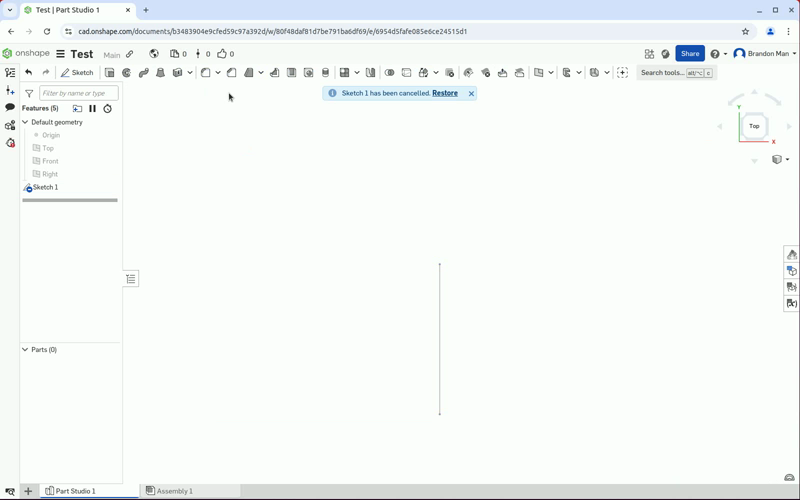
key(shift+h)
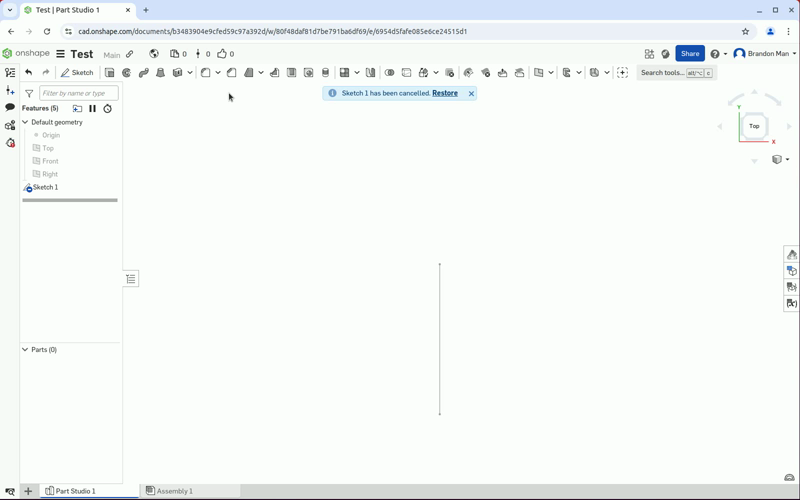
key(shift+s)
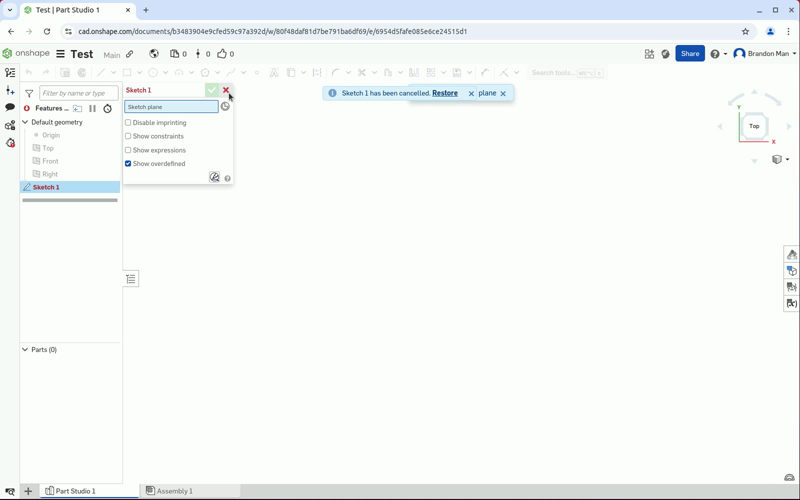
mouse_move(73, 150)
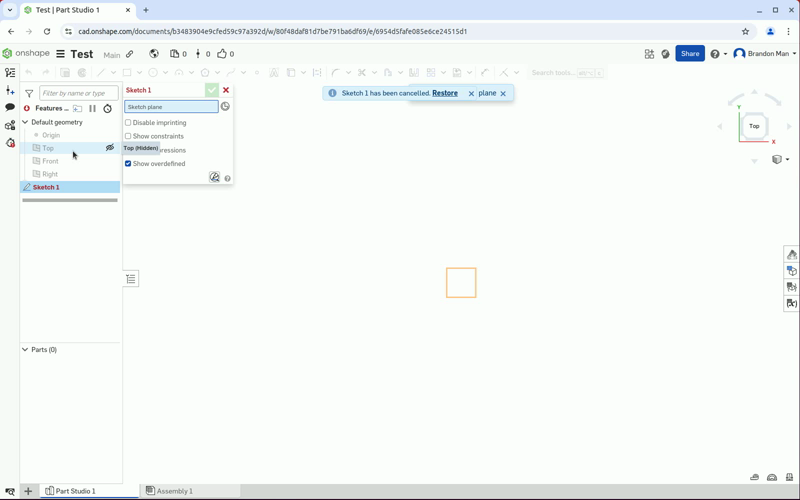
click(73, 150)
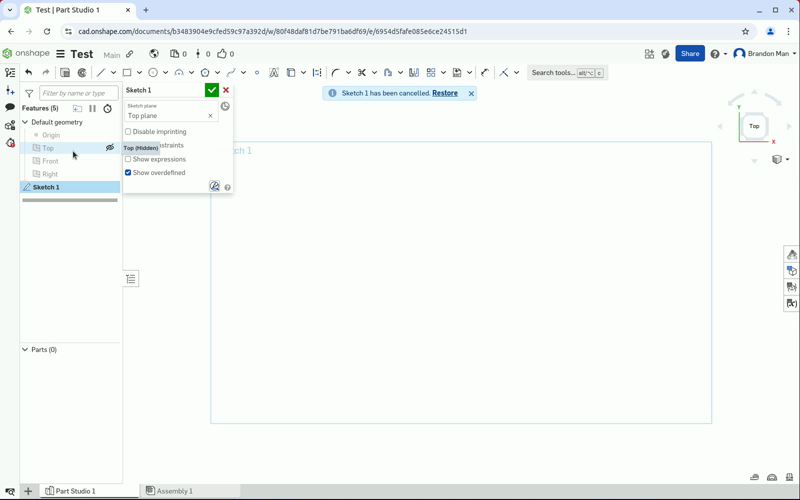
mouse_move(73, 352)
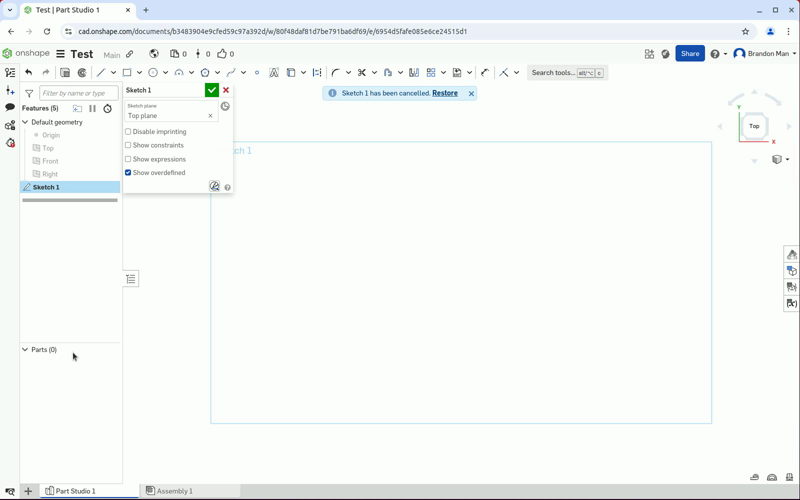
key(y)
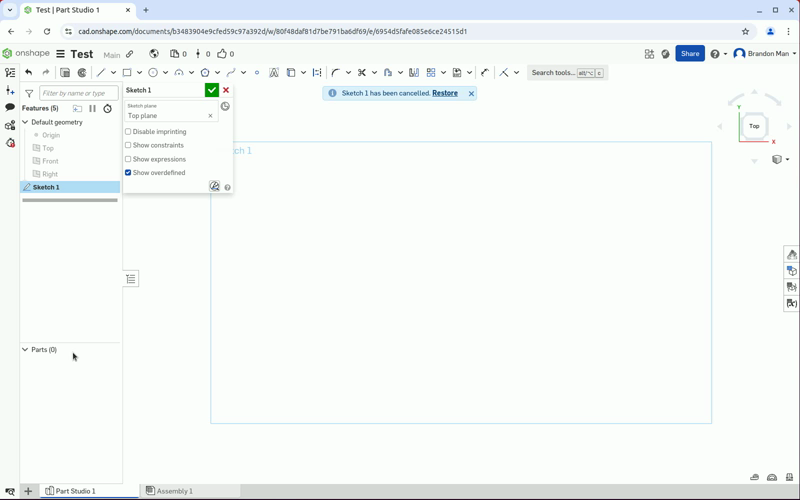
key(l)
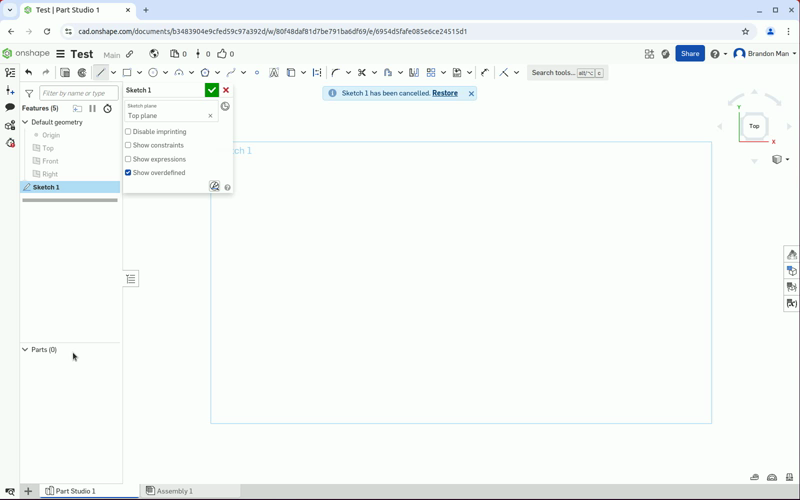
key_down(shift)
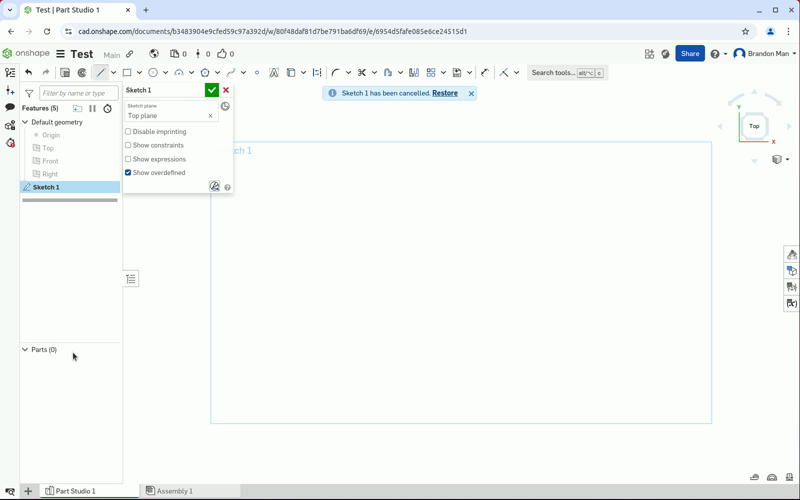
mouse_move(460, 237)
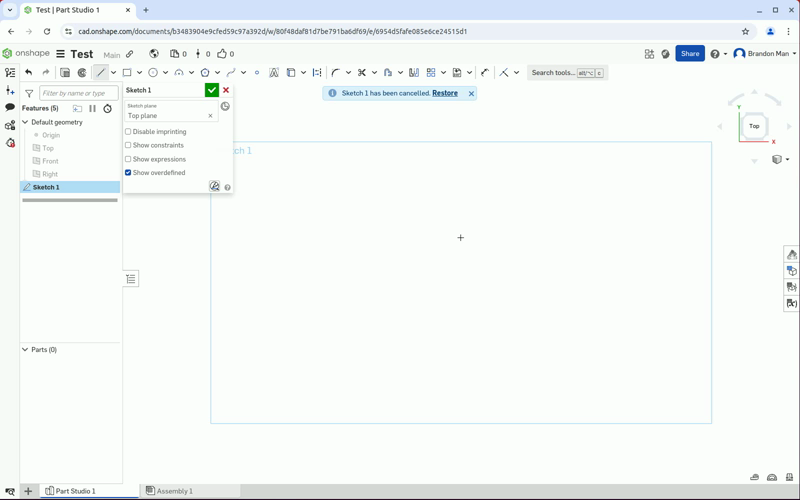
click(460, 237)
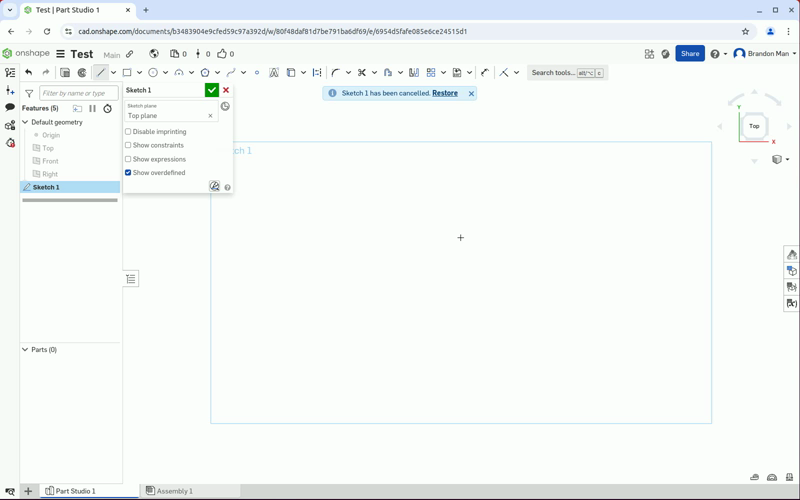
key_up(shift)
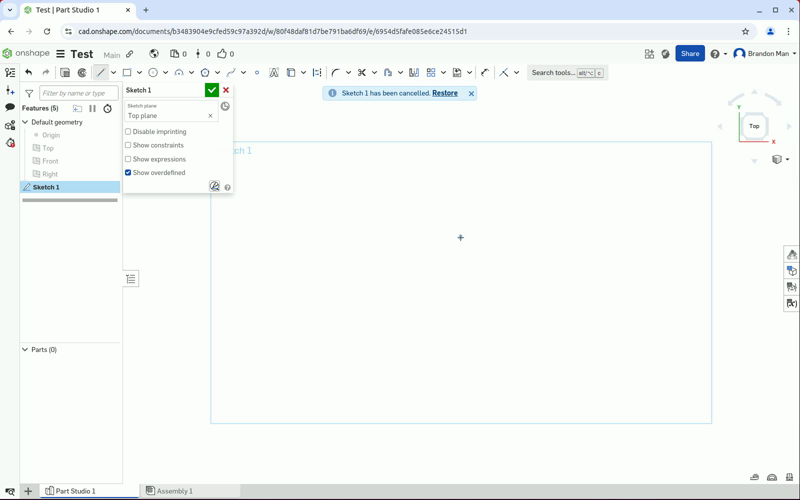
key_down(shift)
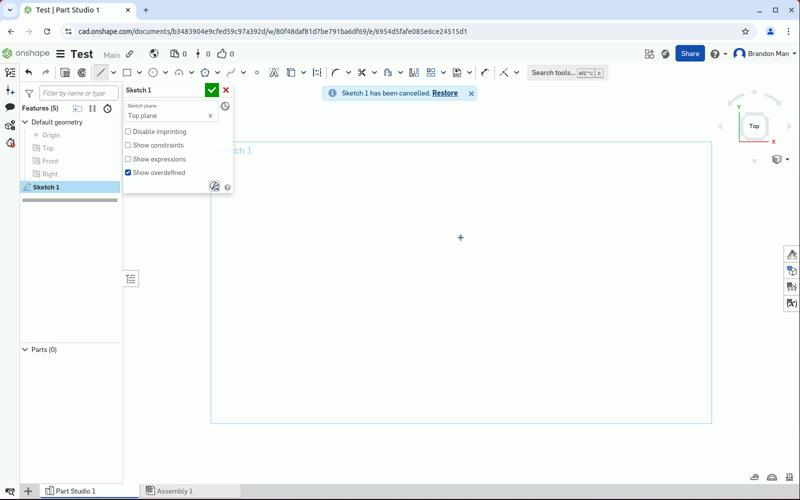
mouse_move(490, 237)
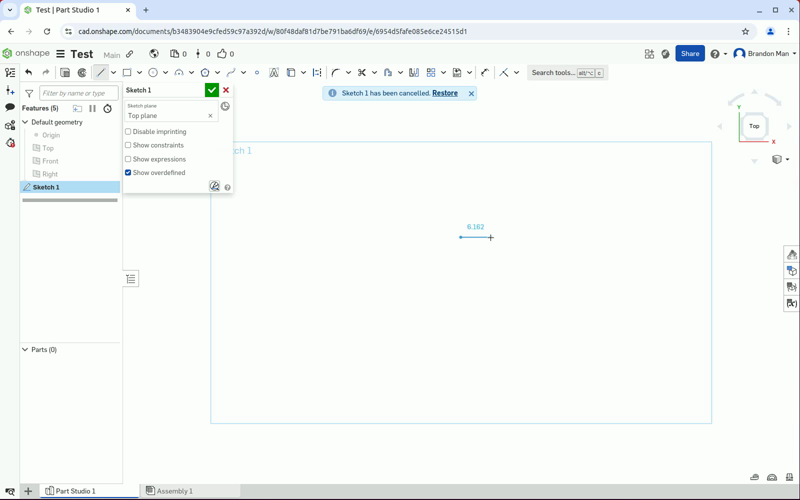
mouse_move(467, 237)
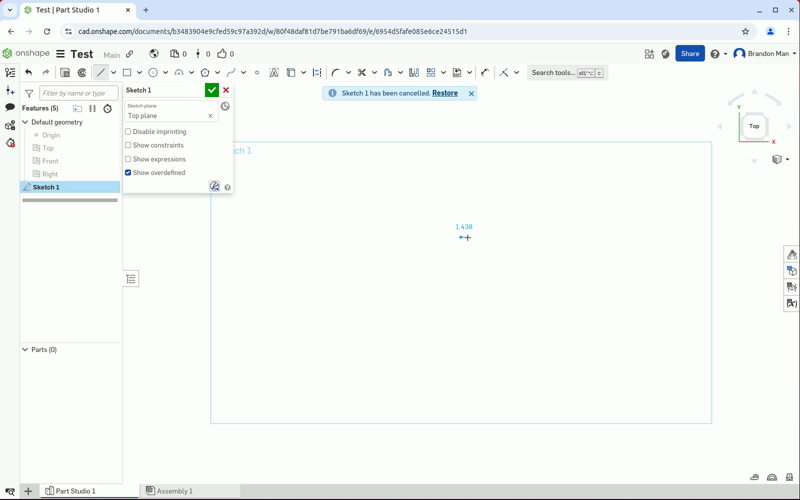
scroll(6)
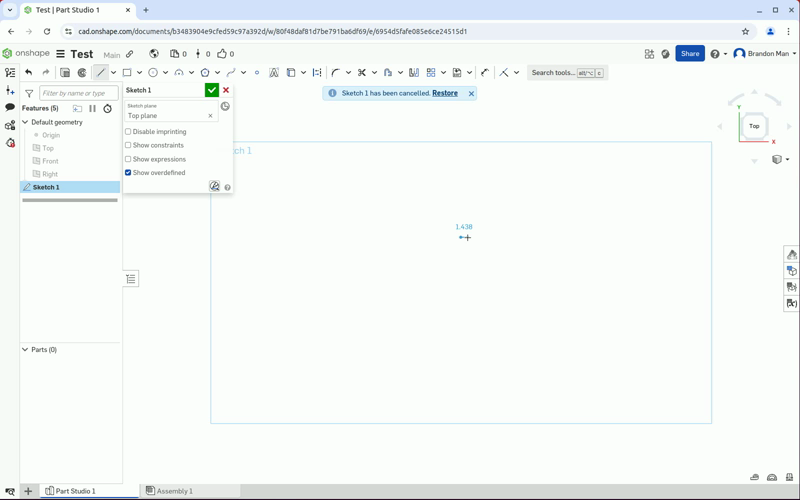
scroll(6)
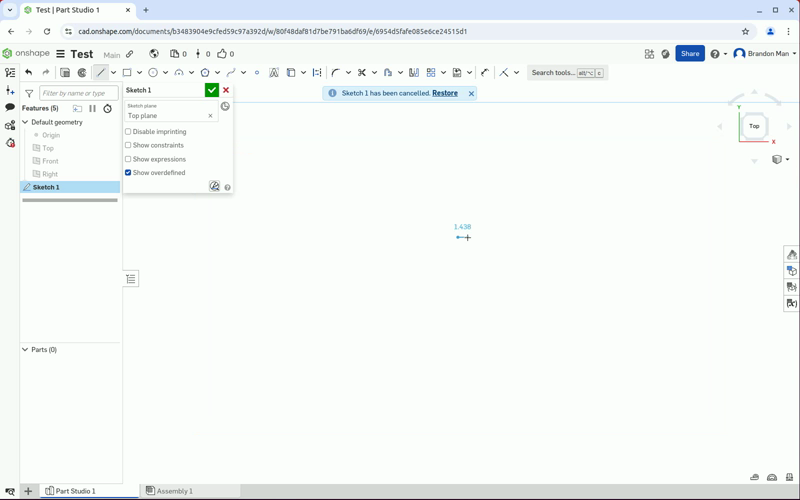
scroll(6)
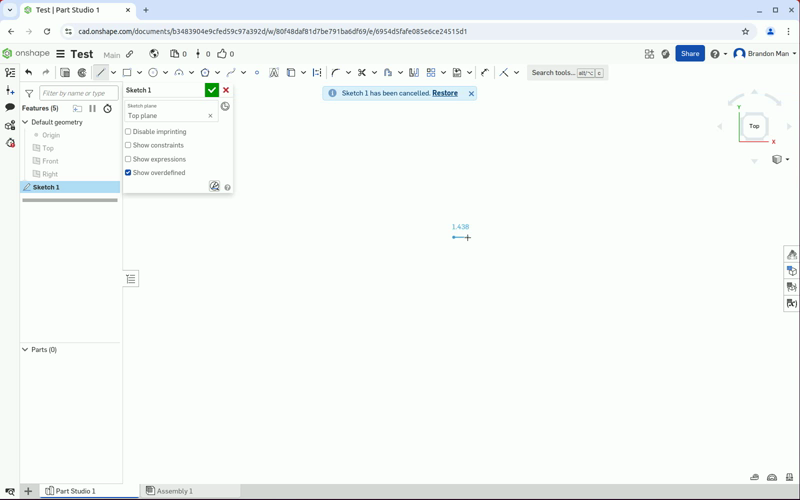
scroll(6)
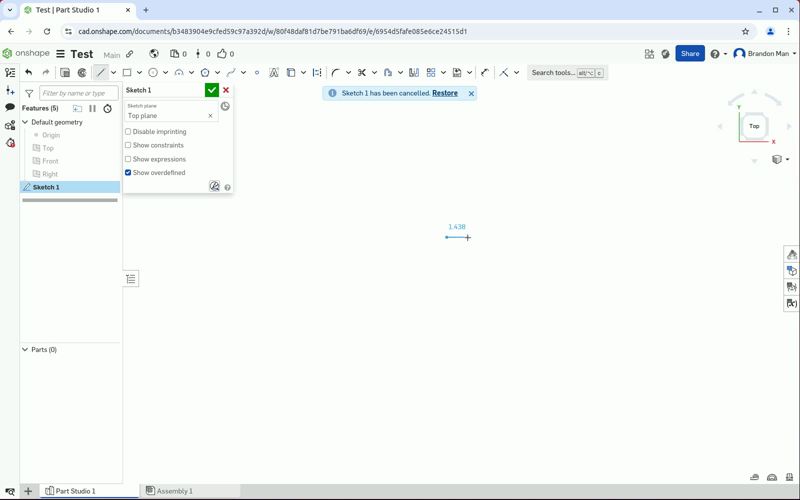
scroll(6)
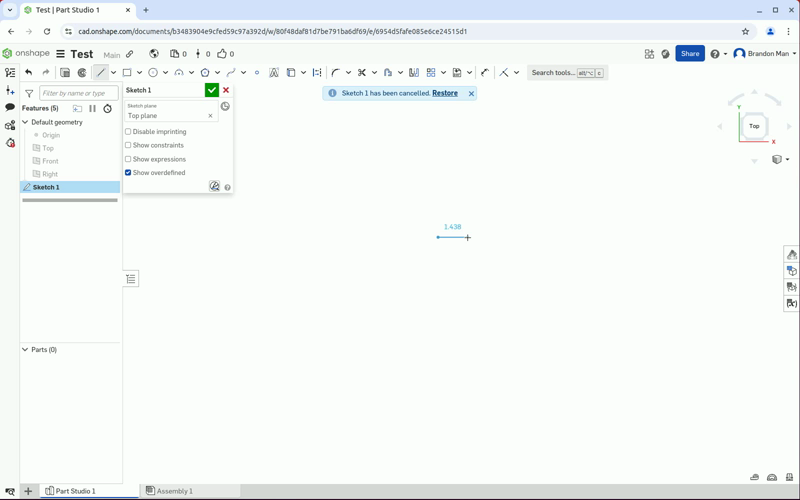
scroll(6)
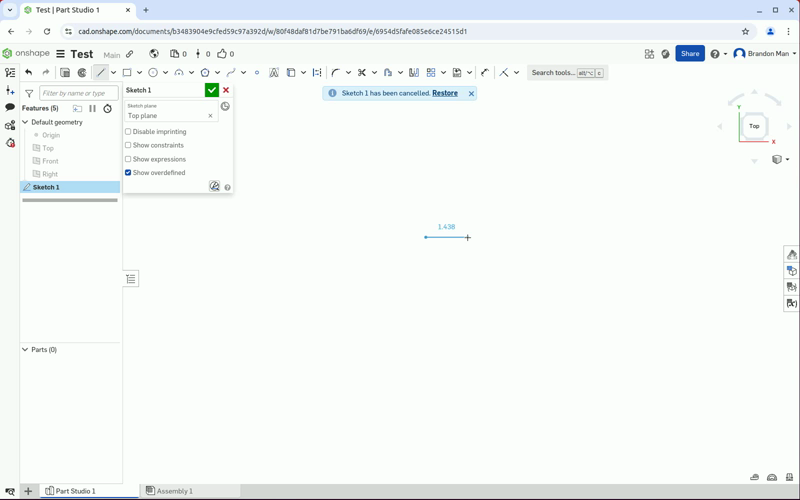
scroll(6)
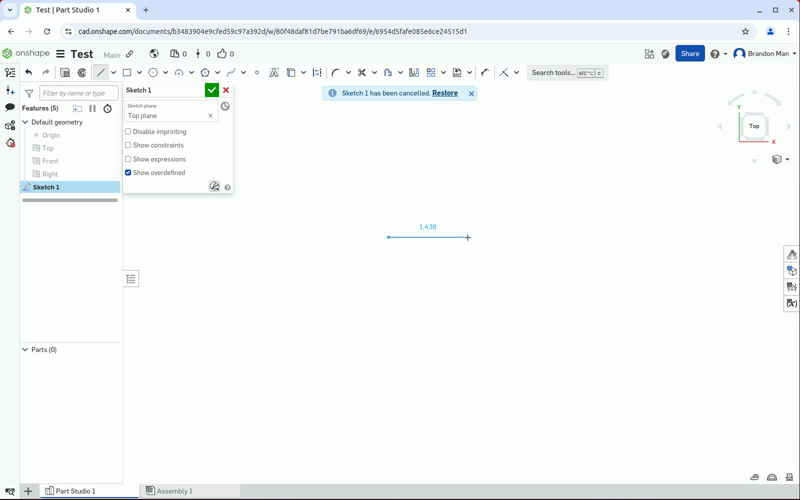
click(467, 237)
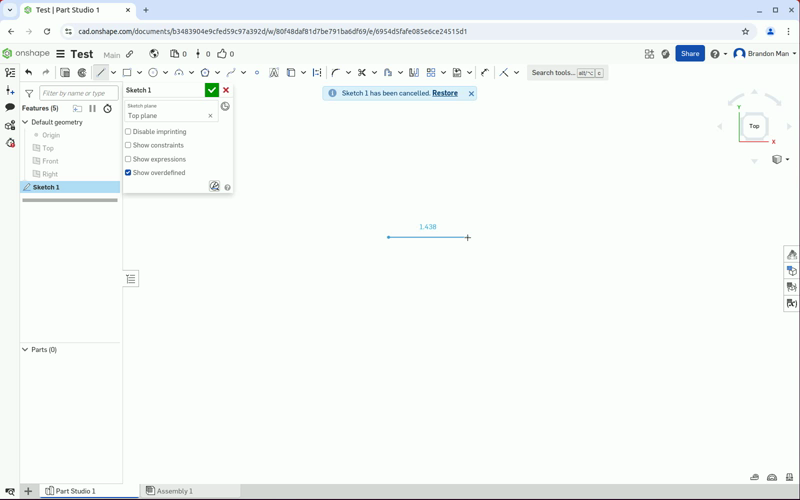
scroll(-6)
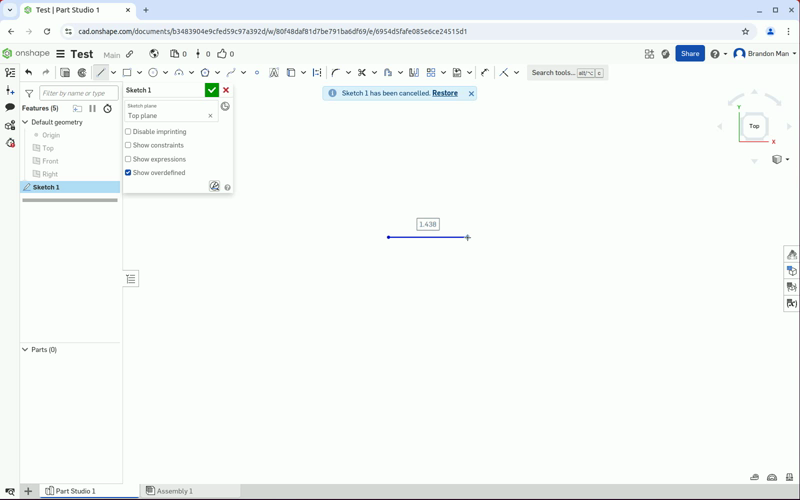
scroll(-6)
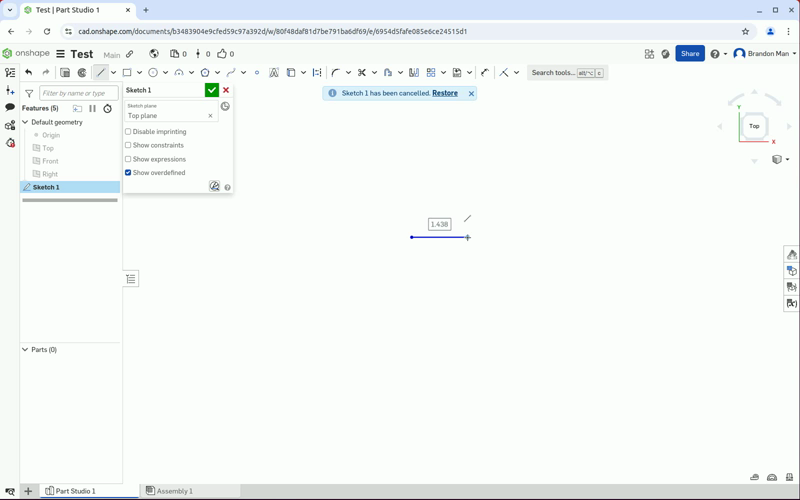
scroll(-6)
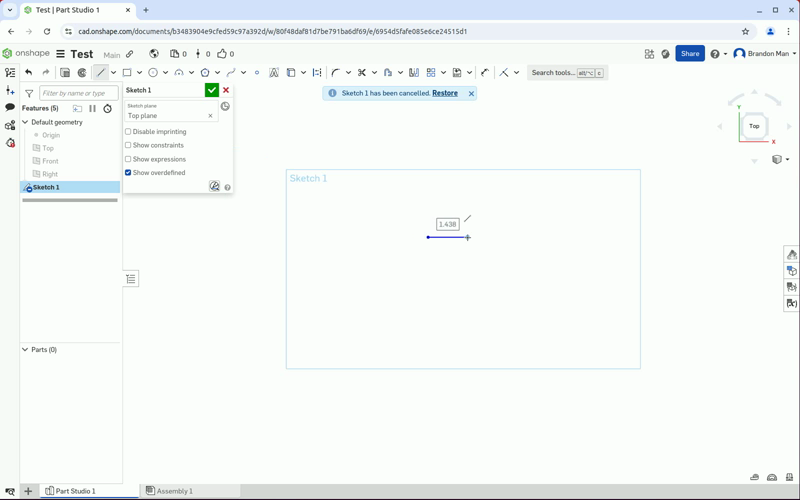
scroll(-6)
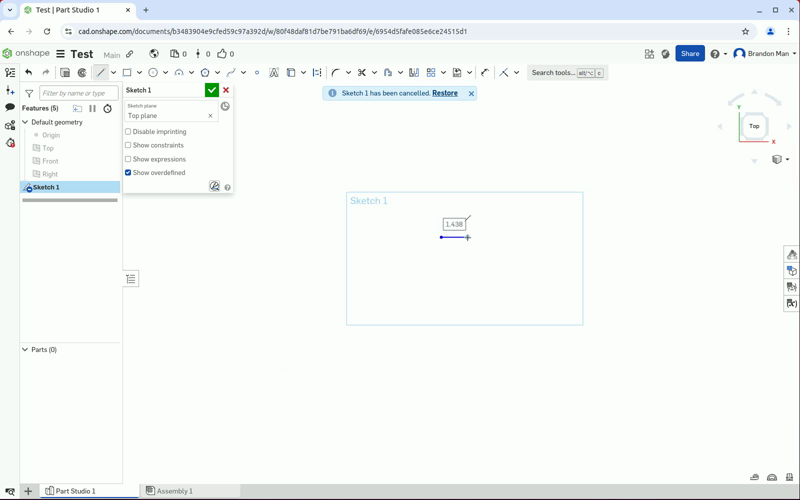
scroll(-6)
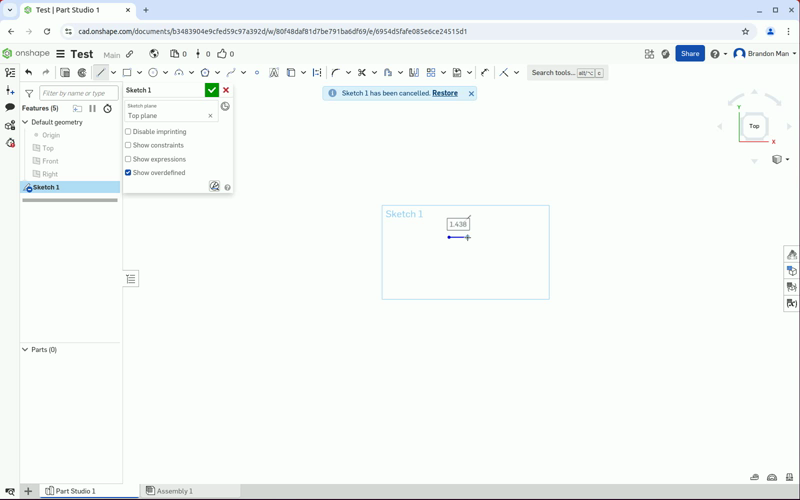
scroll(-6)
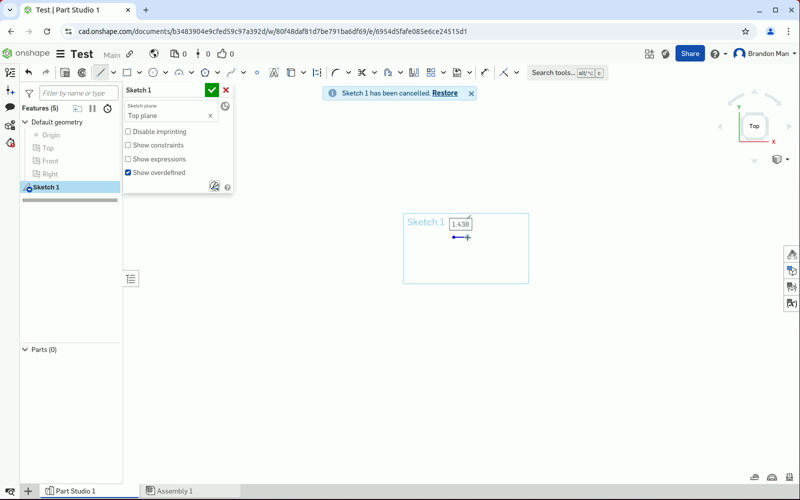
scroll(-6)
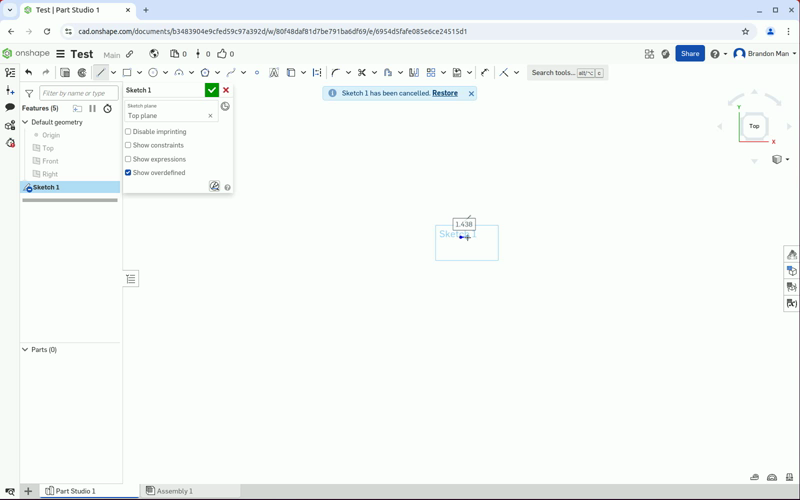
key_up(shift)
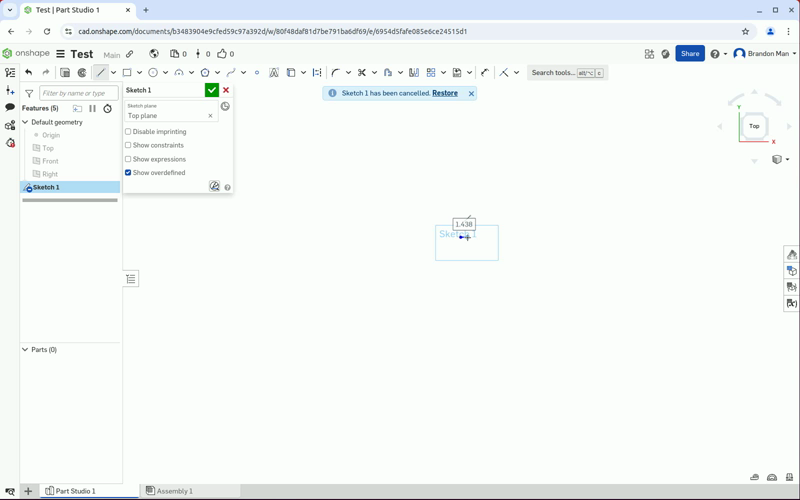
key_down(shift)
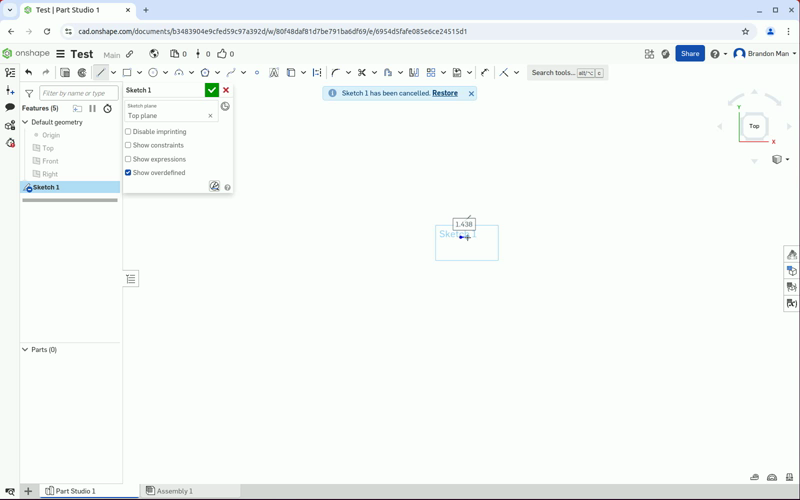
mouse_move(491, 180)
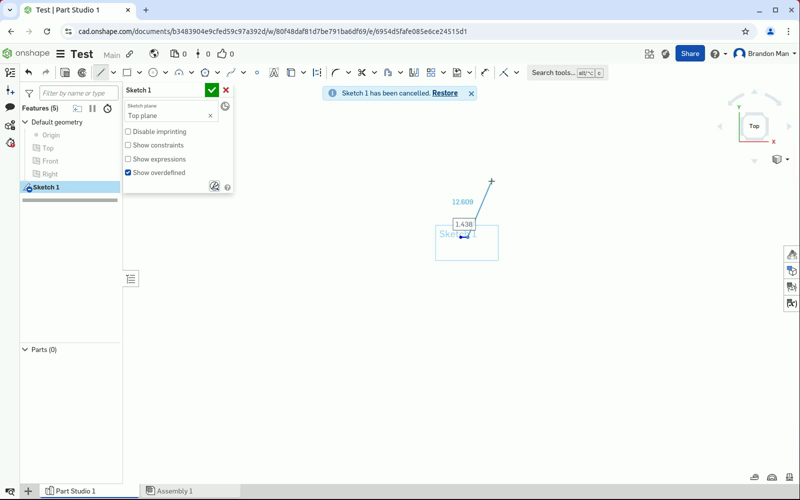
click(491, 180)
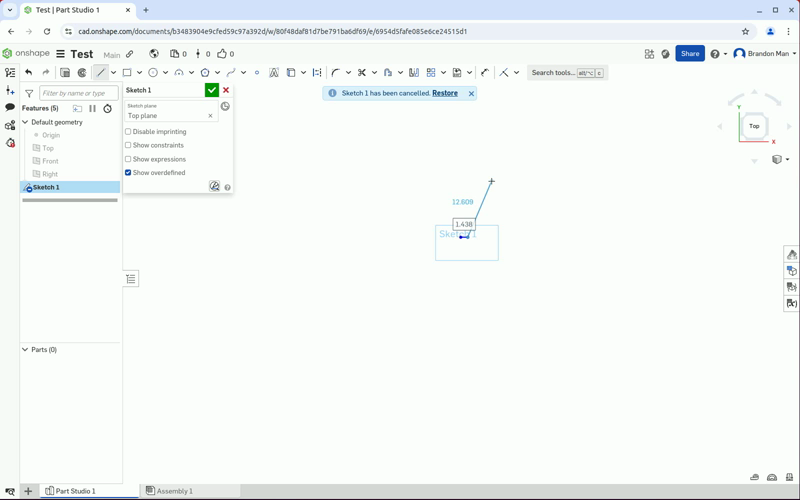
key_up(shift)
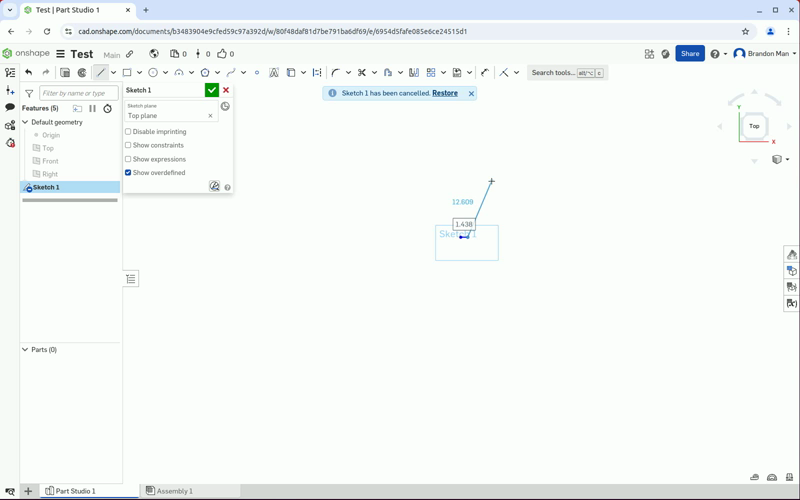
key_down(shift)
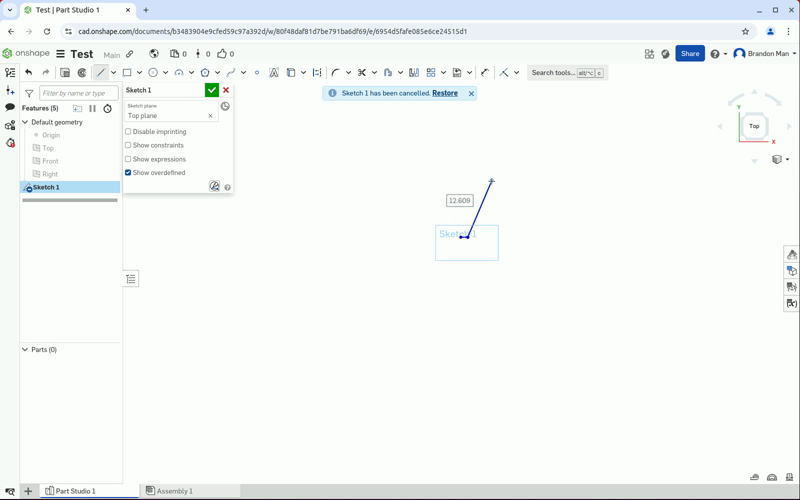
mouse_move(521, 180)
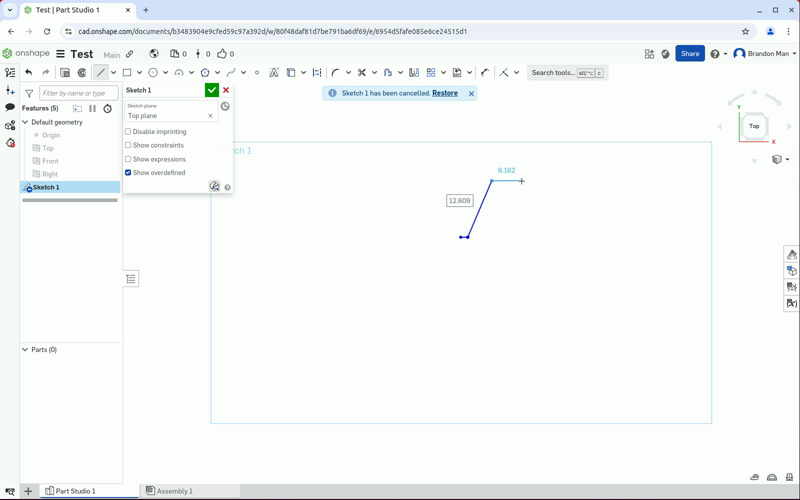
mouse_move(491, 174)
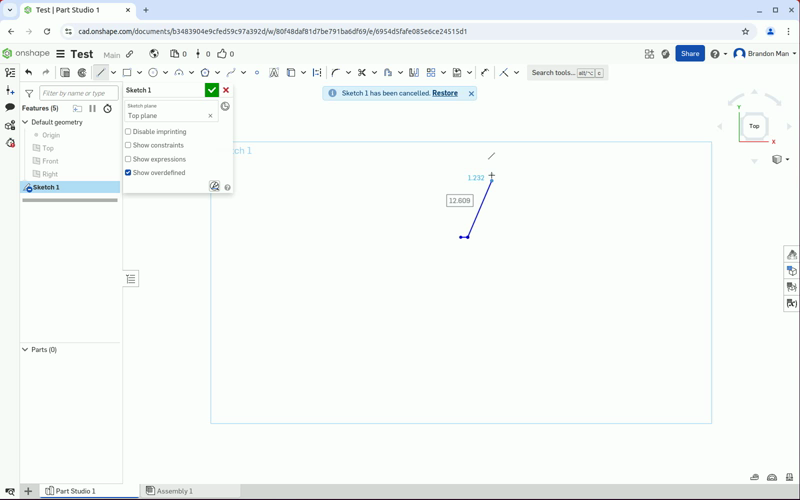
scroll(6)
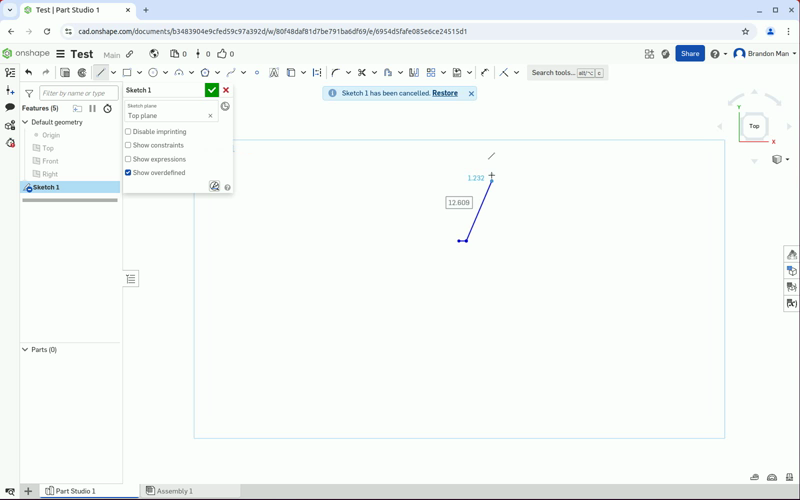
scroll(6)
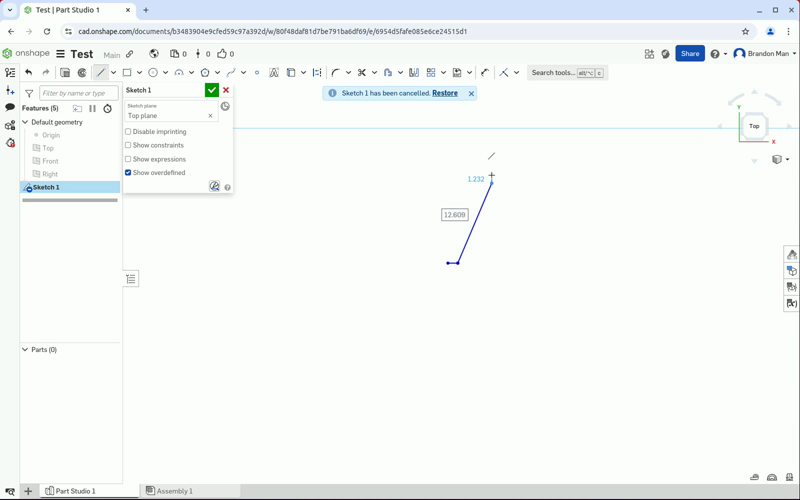
scroll(6)
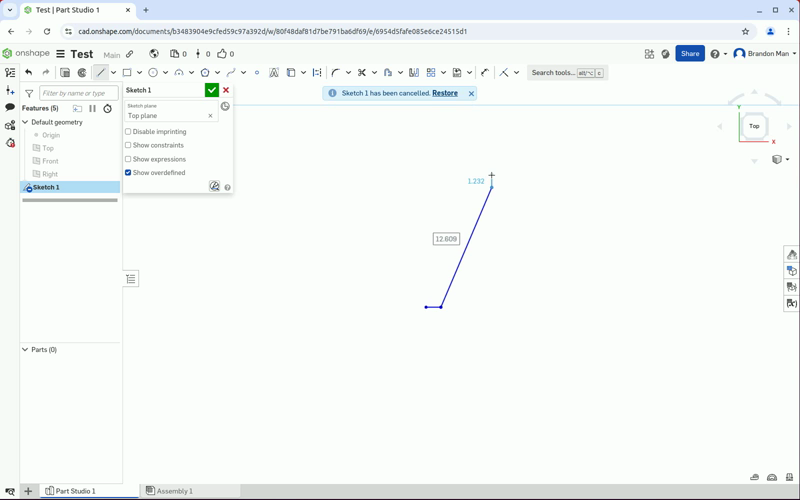
scroll(6)
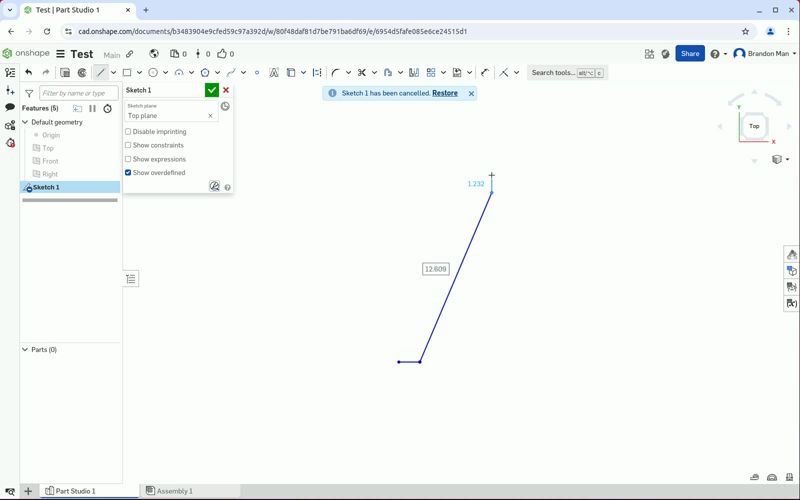
scroll(6)
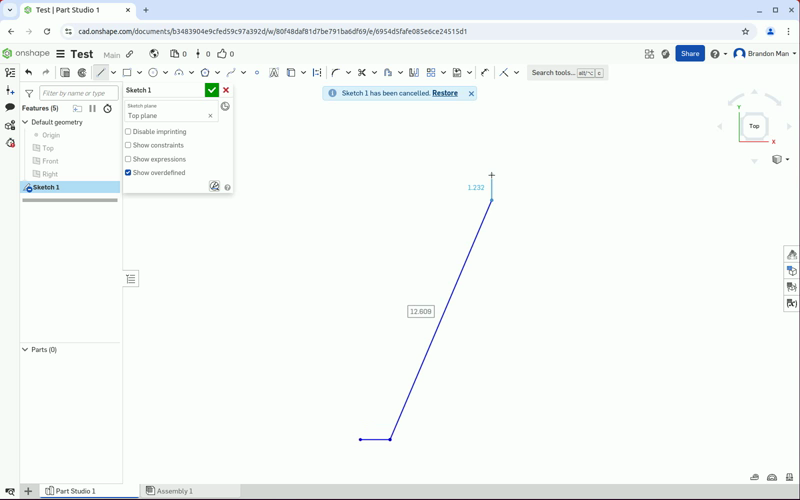
scroll(6)
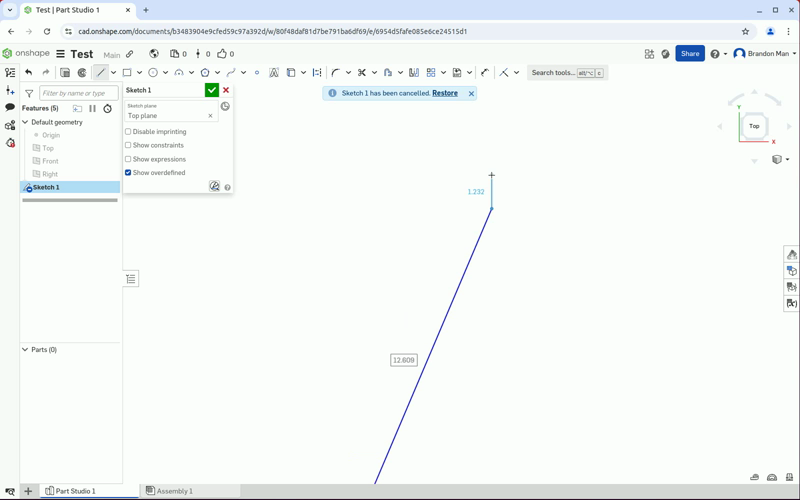
scroll(6)
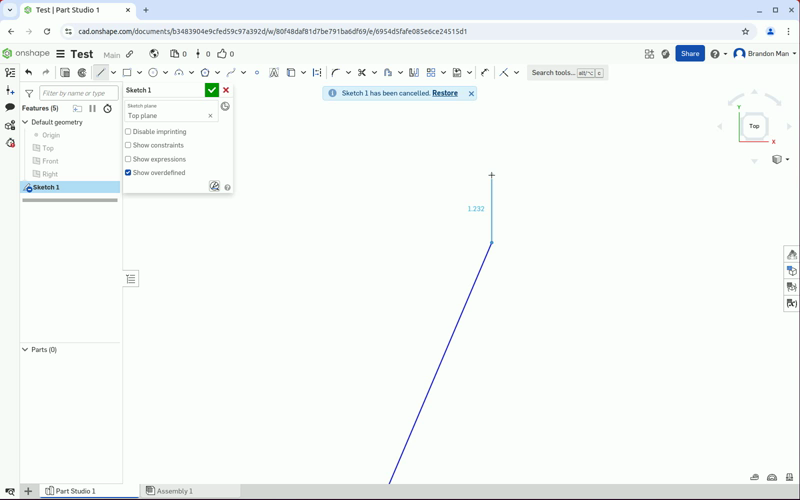
click(491, 174)
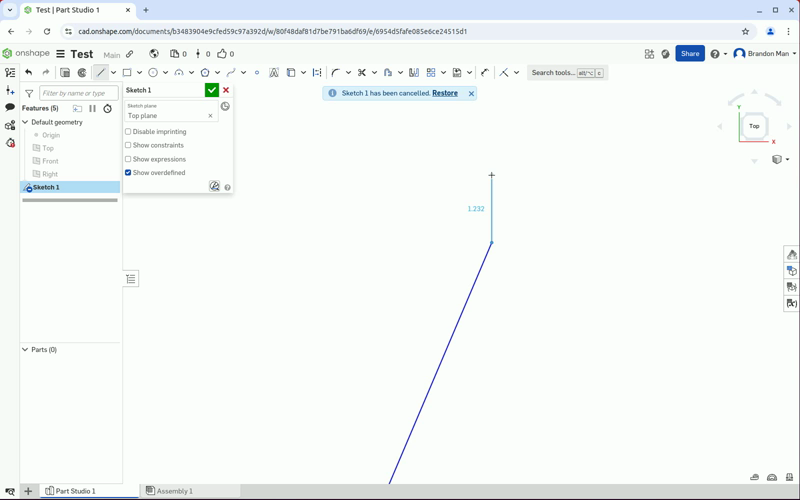
scroll(-6)
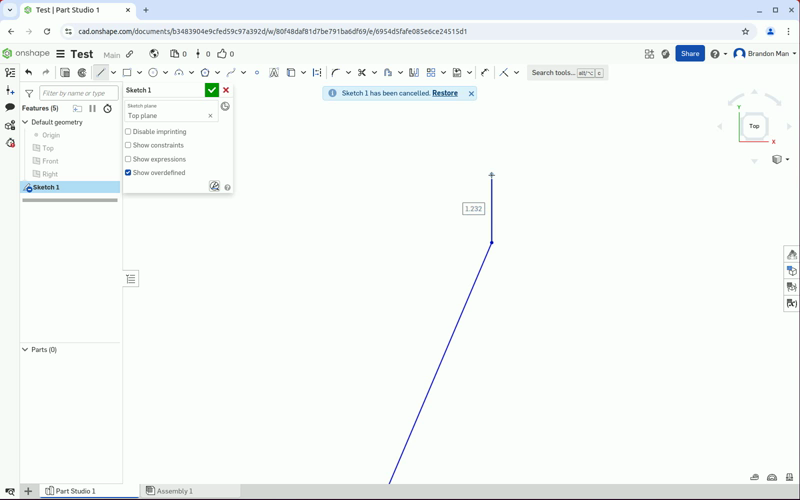
scroll(-6)
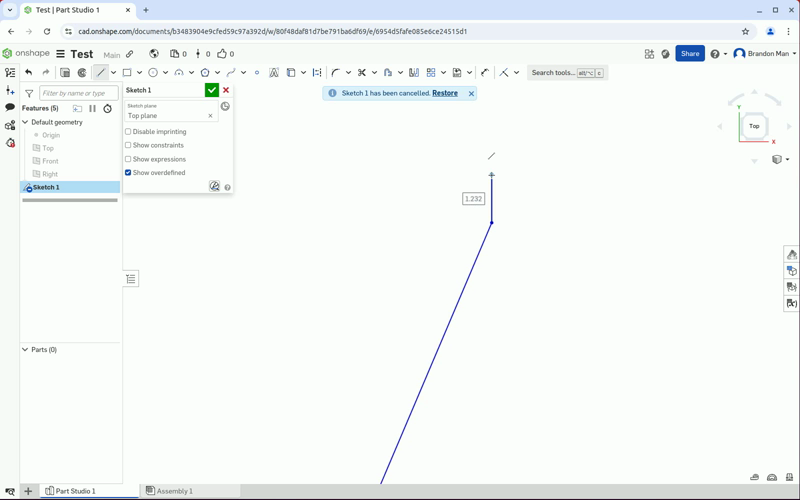
scroll(-6)
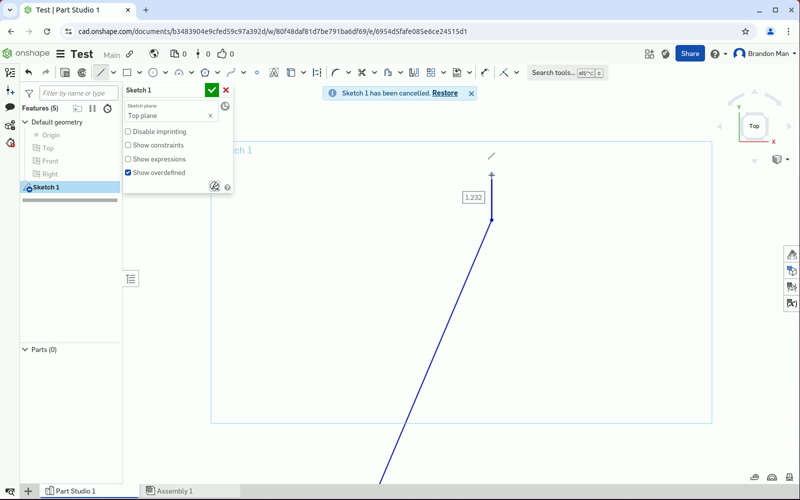
scroll(-6)
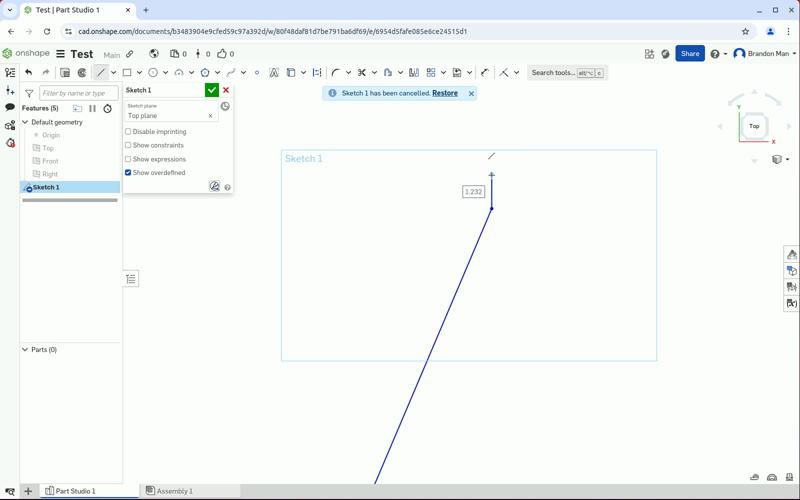
scroll(-6)
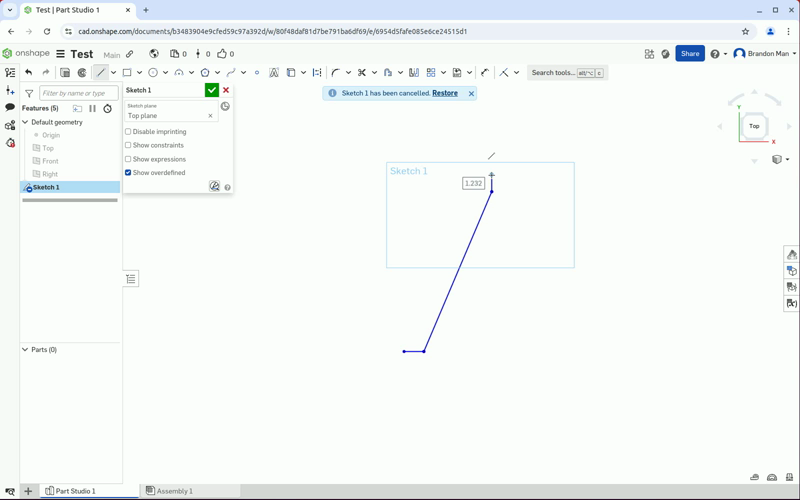
scroll(-6)
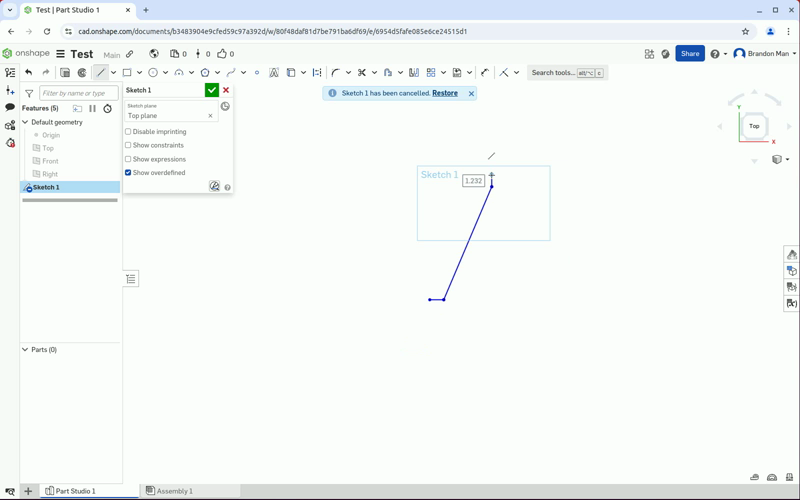
scroll(-6)
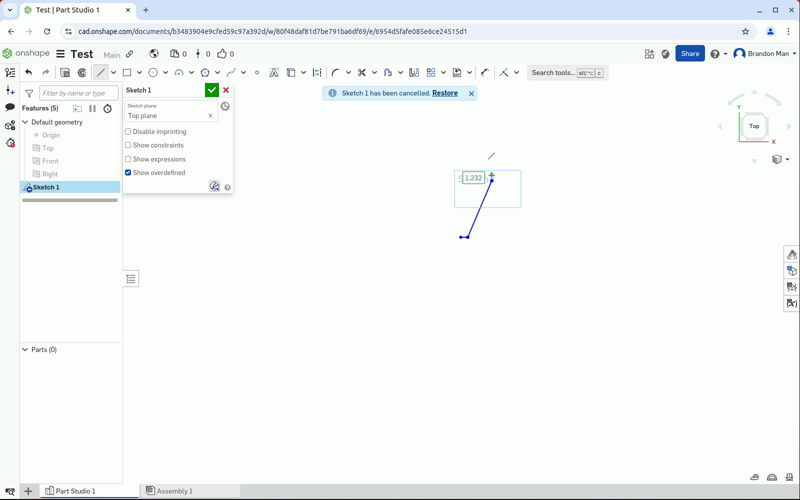
key_up(shift)
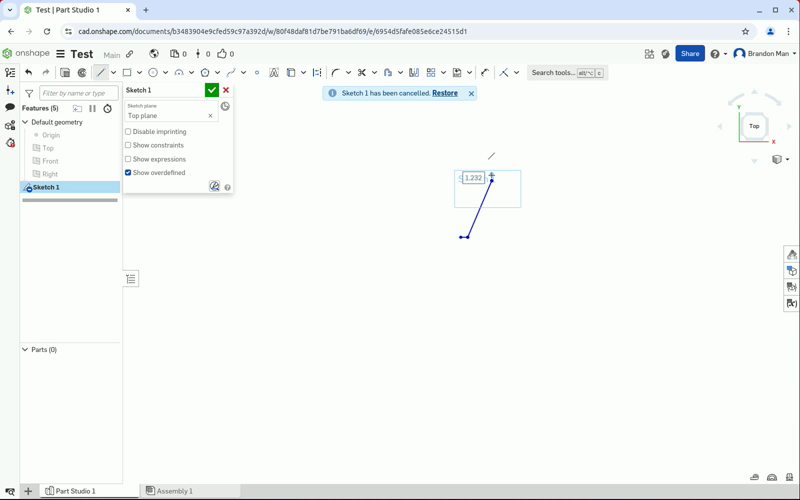
key_down(shift)
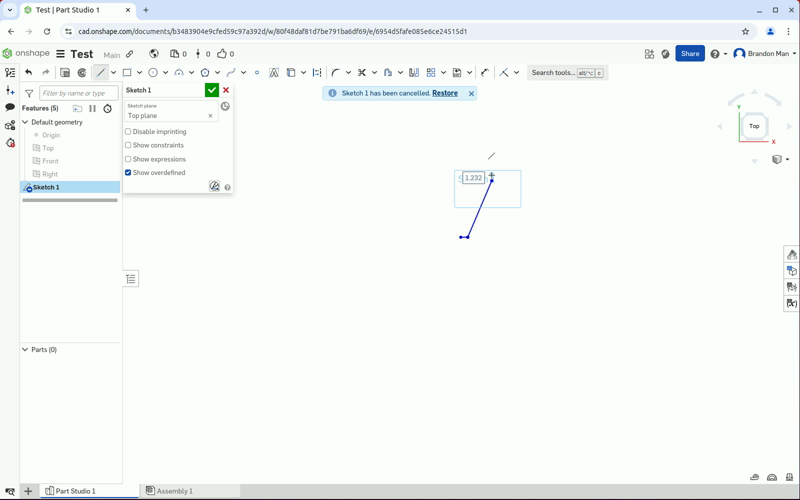
mouse_move(521, 174)
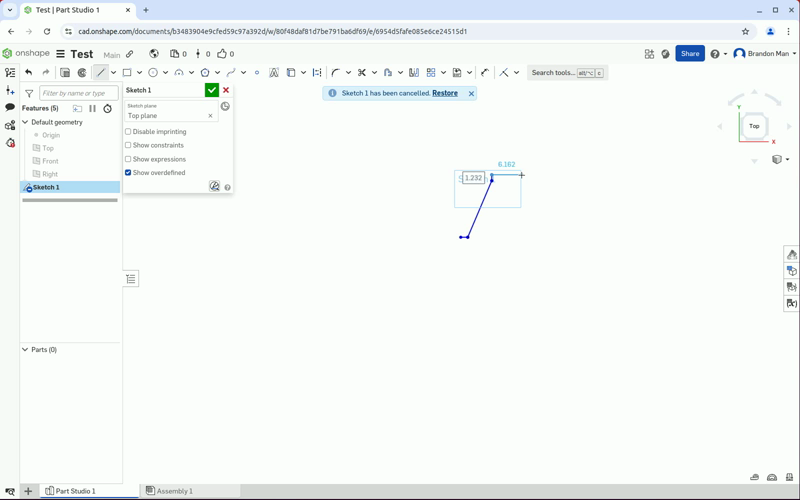
mouse_move(460, 174)
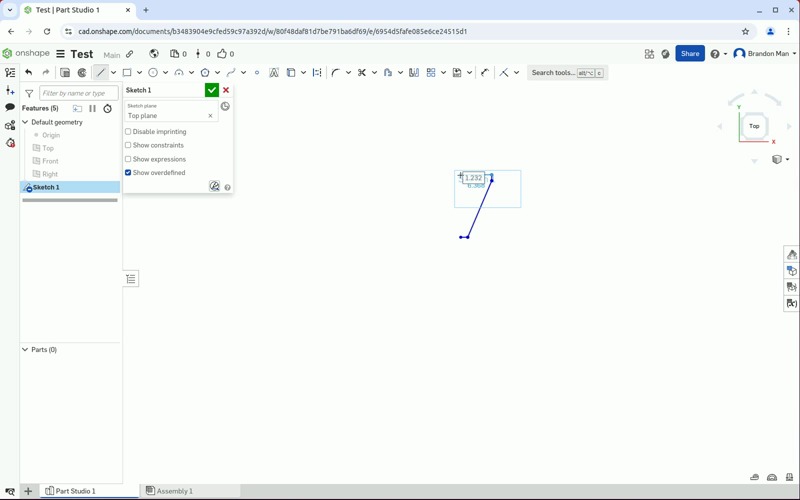
click(460, 174)
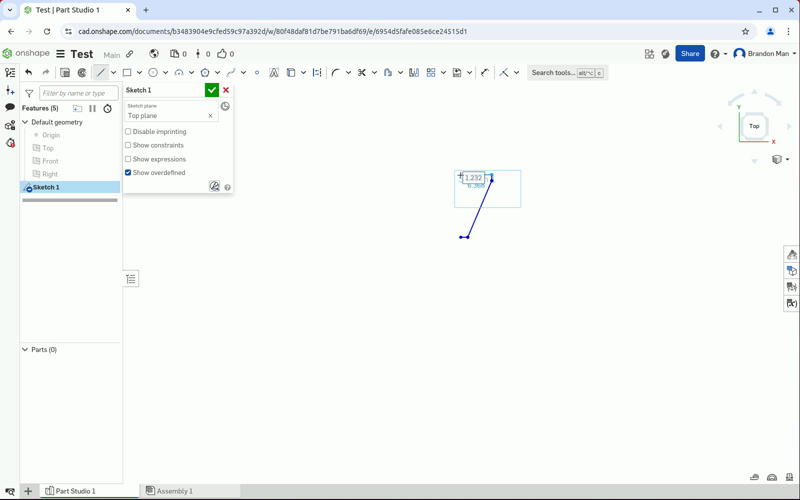
key_up(shift)
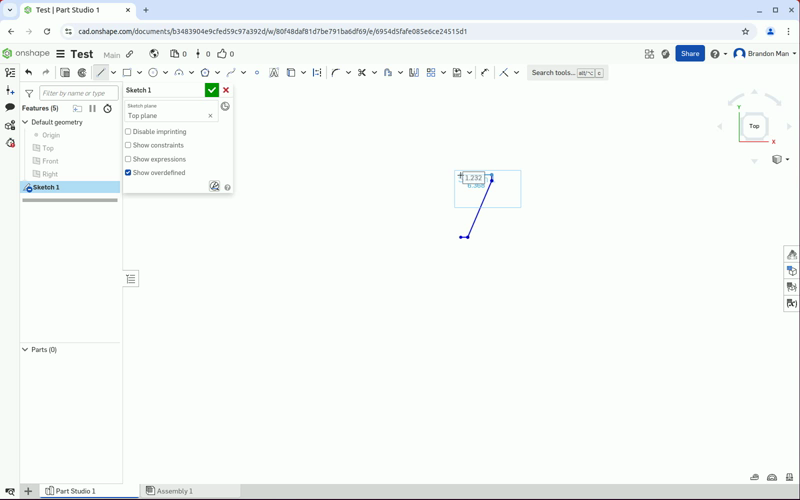
key_down(shift)
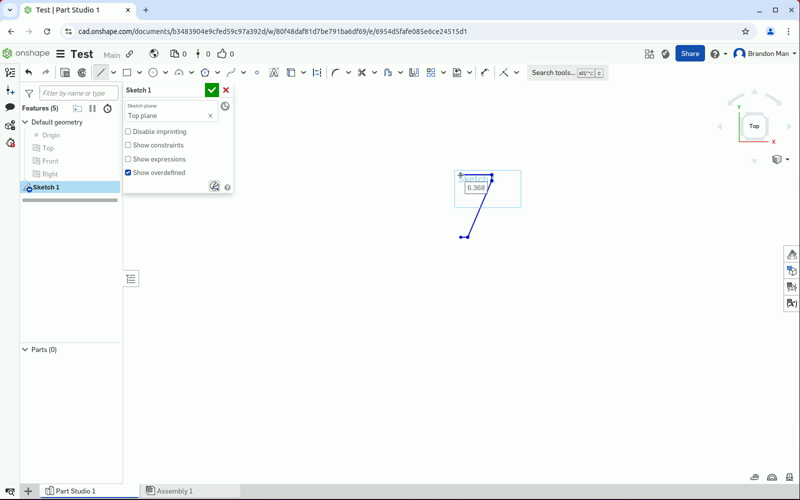
mouse_move(460, 237)
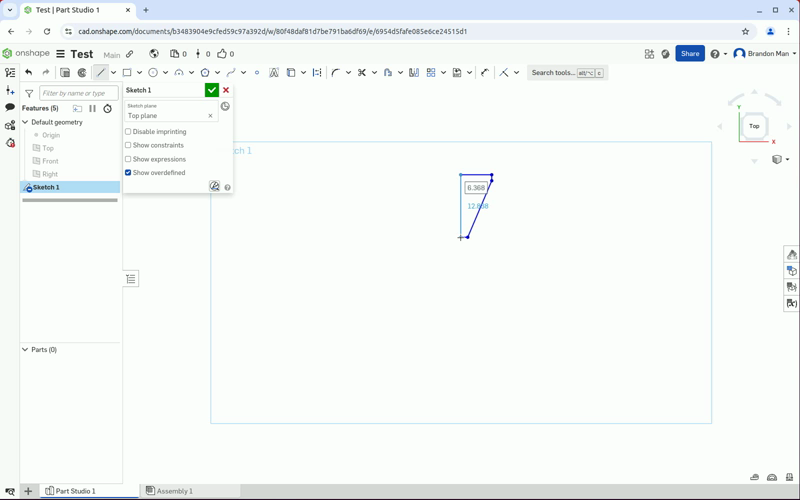
key_up(shift)
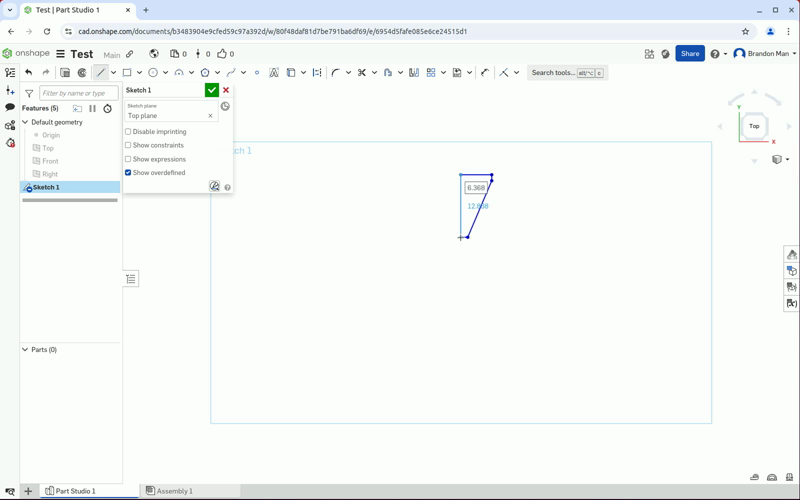
click(460, 237)
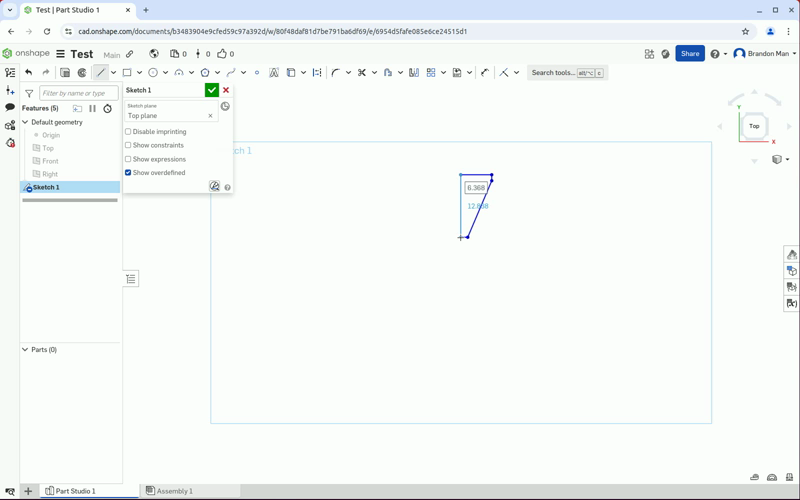
key(esc)
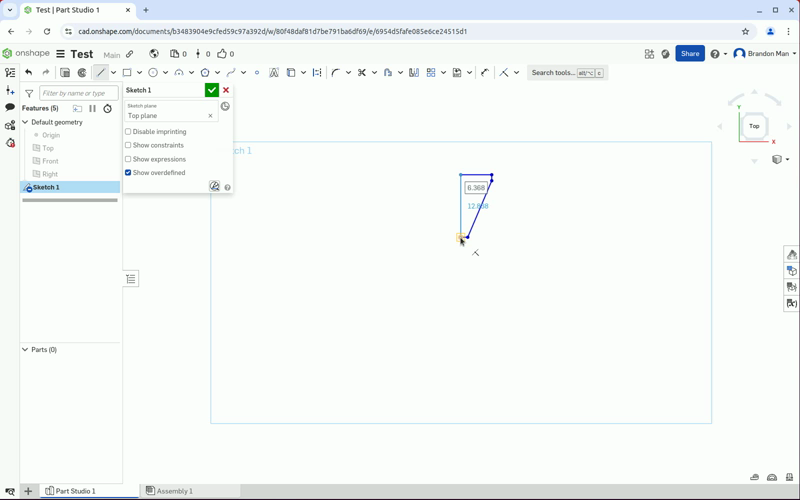
mouse_move(480, 200)
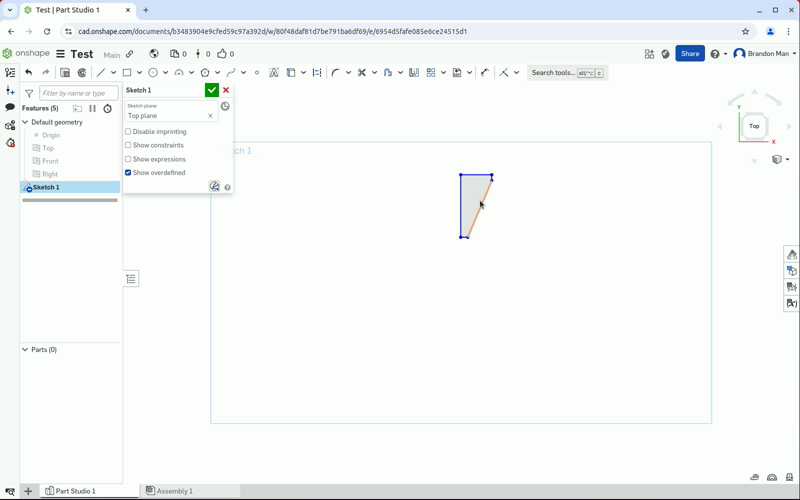
scroll(6)
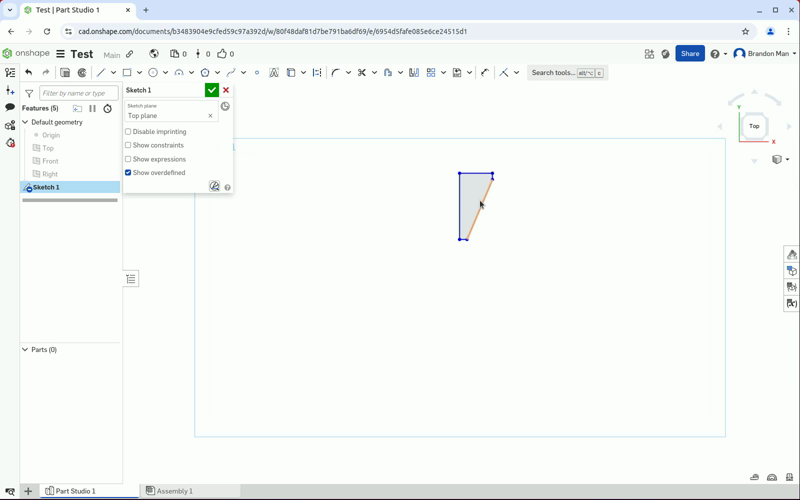
scroll(6)
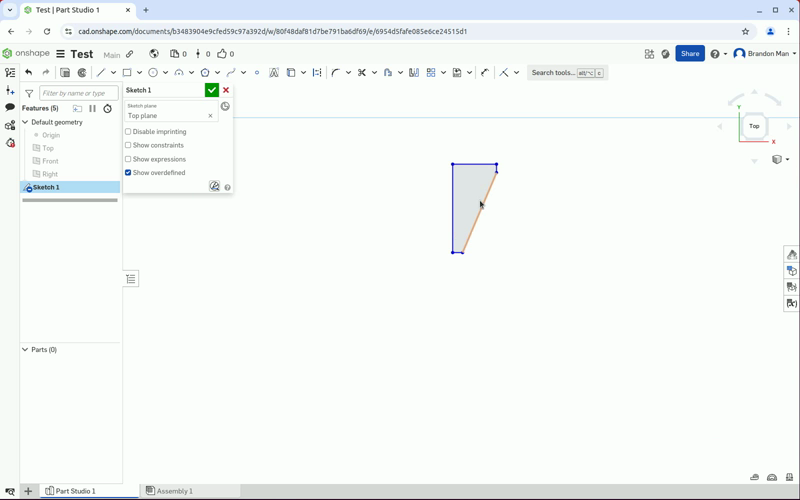
scroll(6)
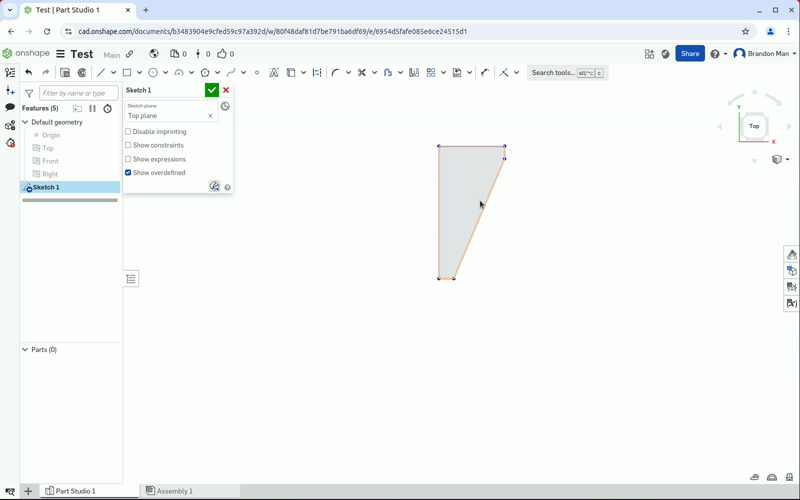
scroll(6)
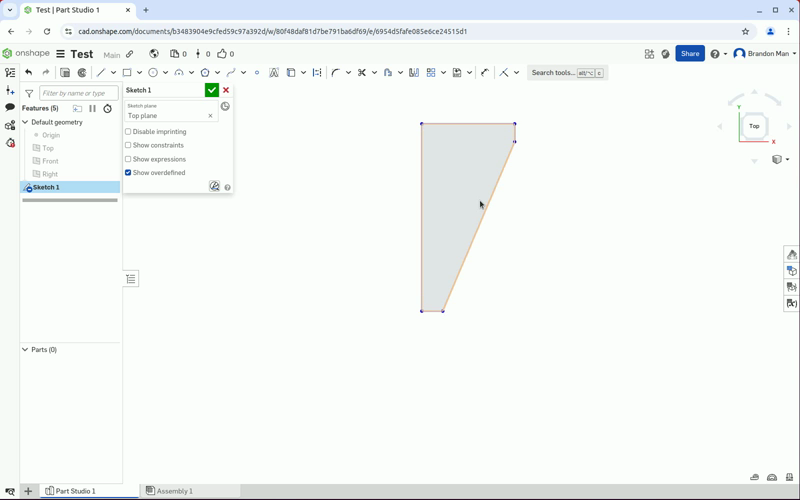
scroll(6)
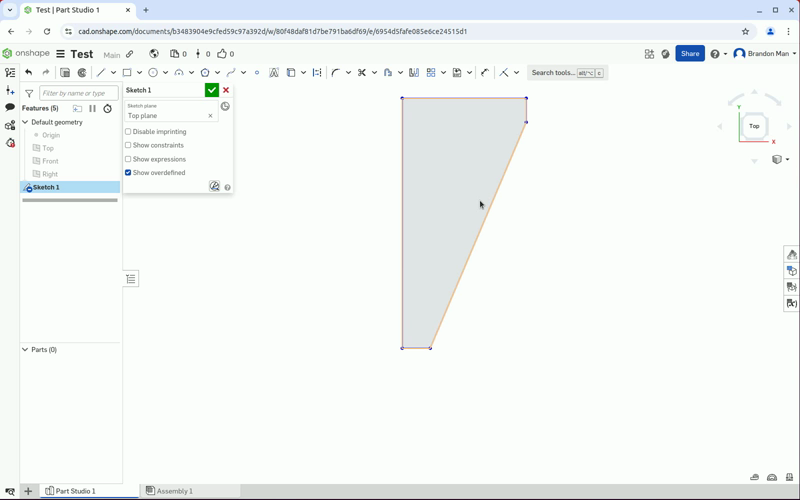
scroll(6)
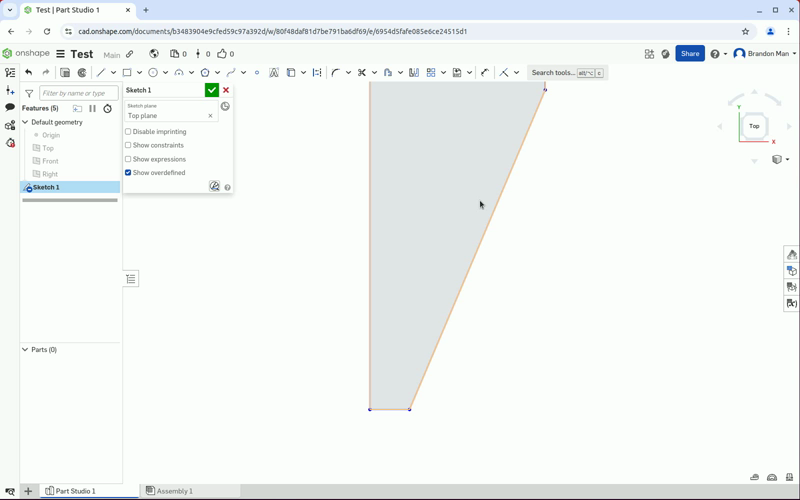
scroll(6)
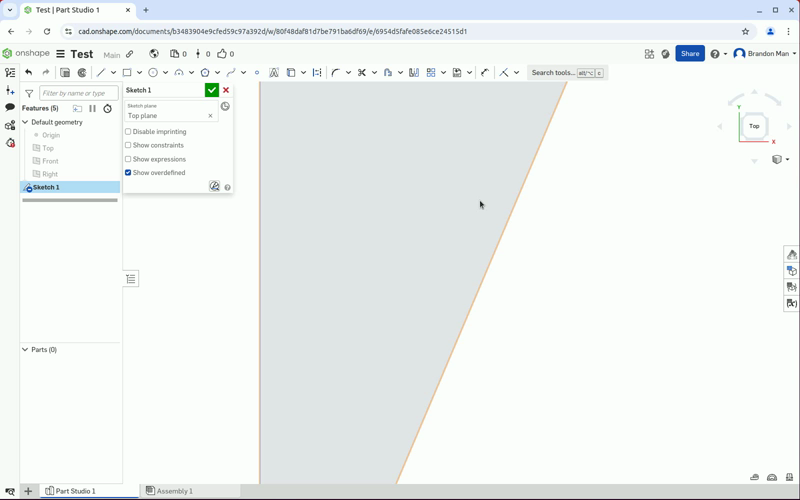
click(480, 200)
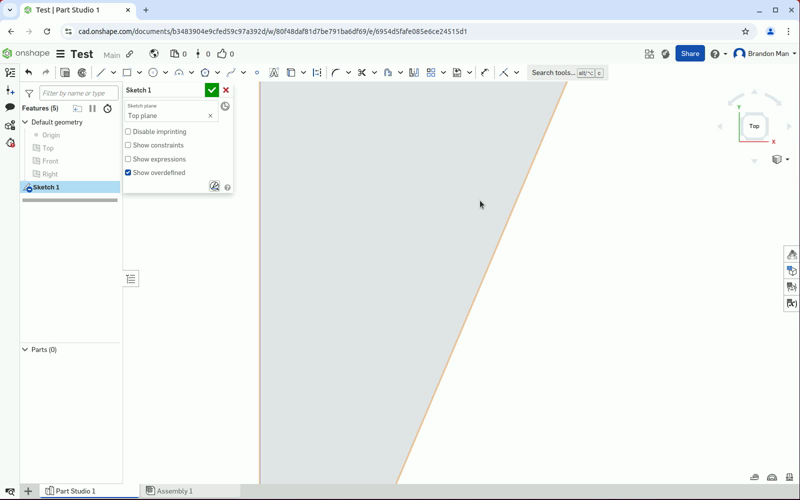
scroll(-6)
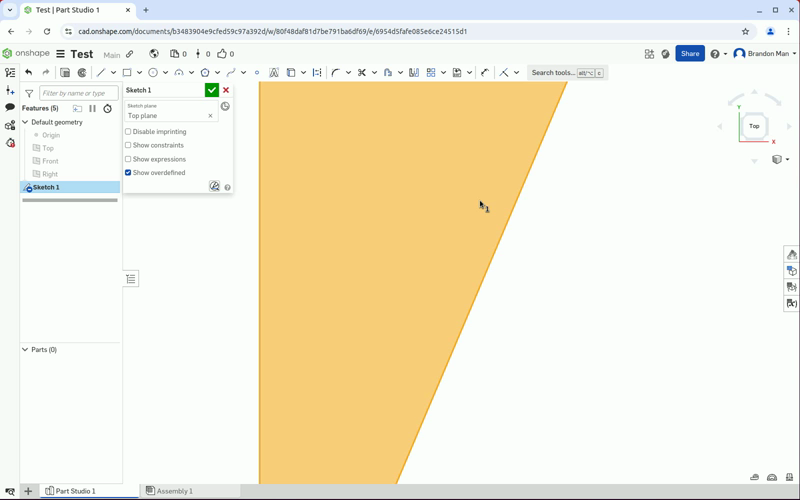
scroll(-6)
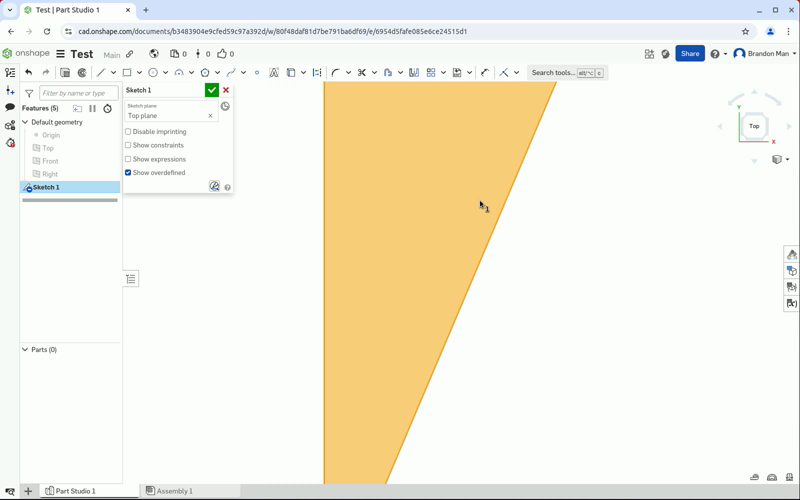
scroll(-6)
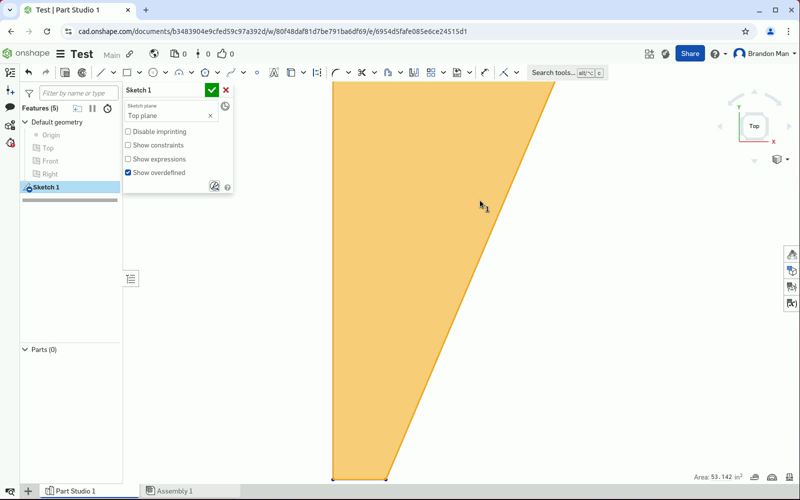
scroll(-6)
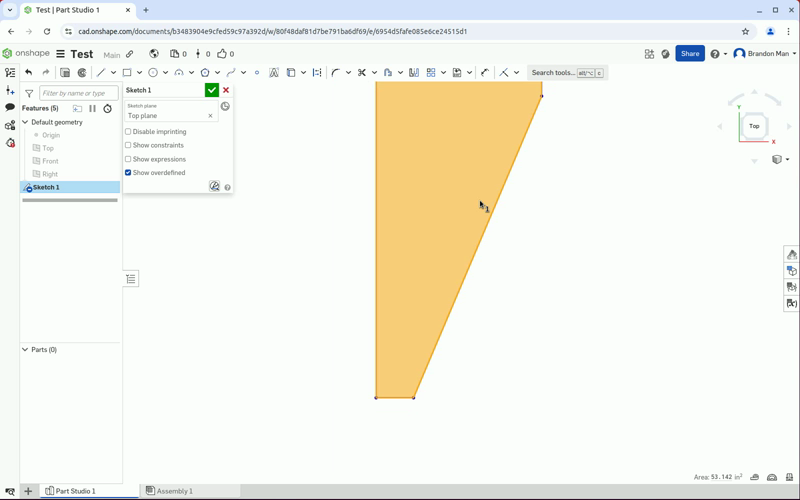
scroll(-6)
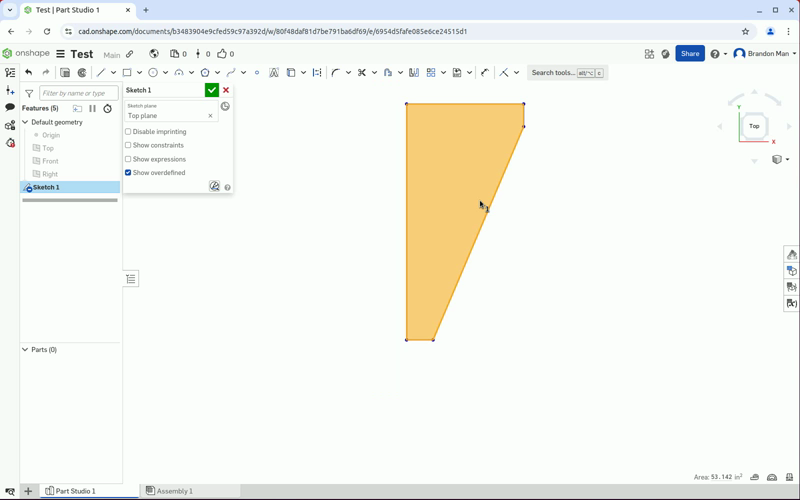
scroll(-6)
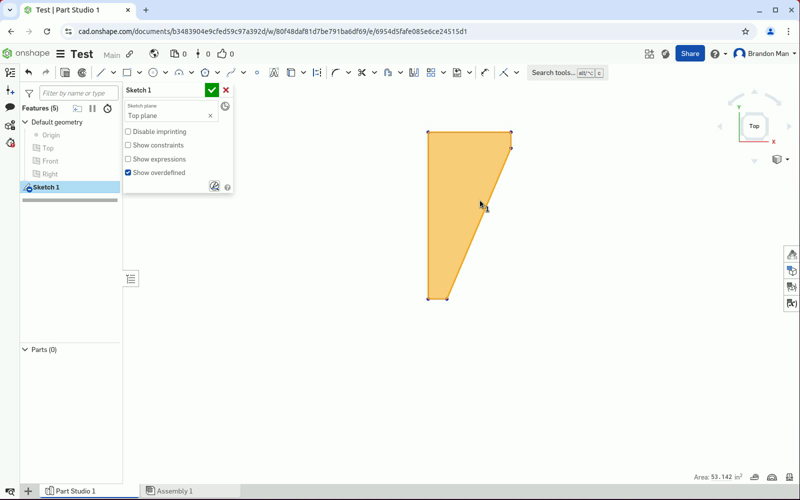
scroll(-6)
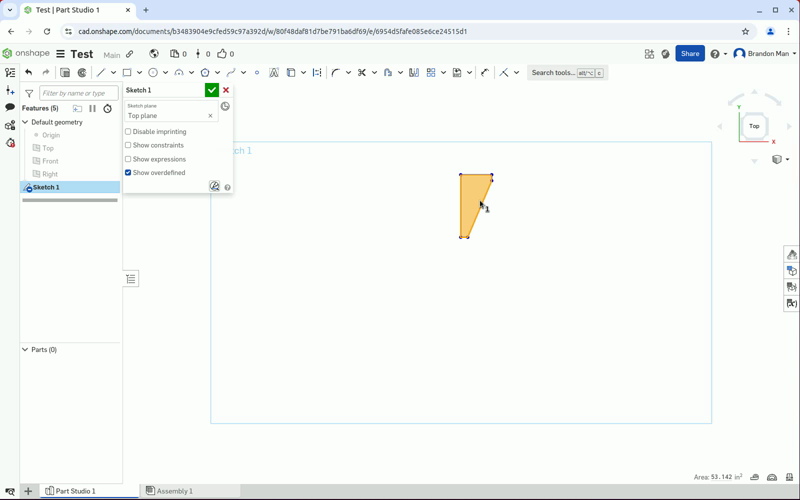
mouse_move(73, 352)
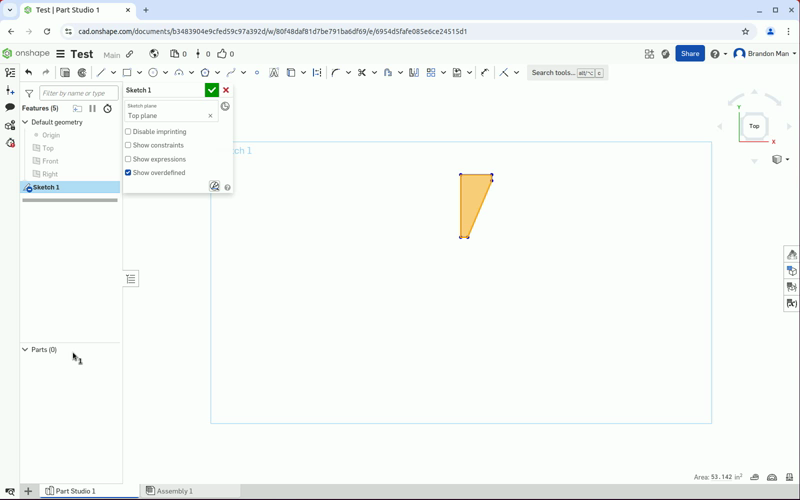
key(shift+y)
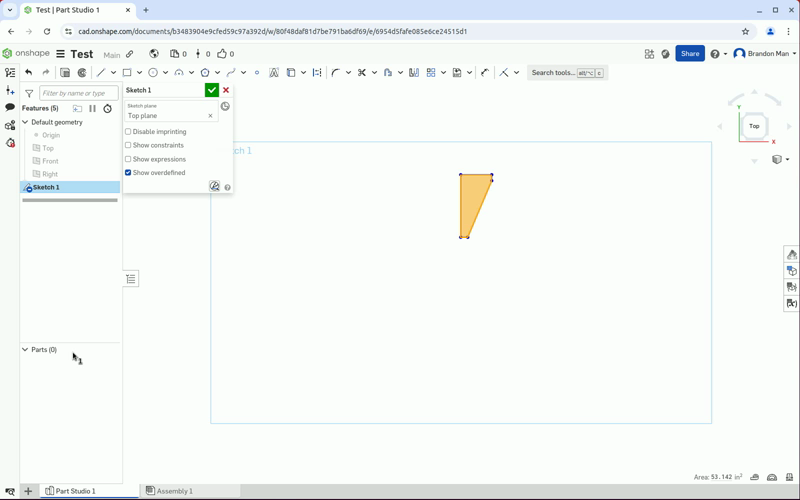
key(shift+e)
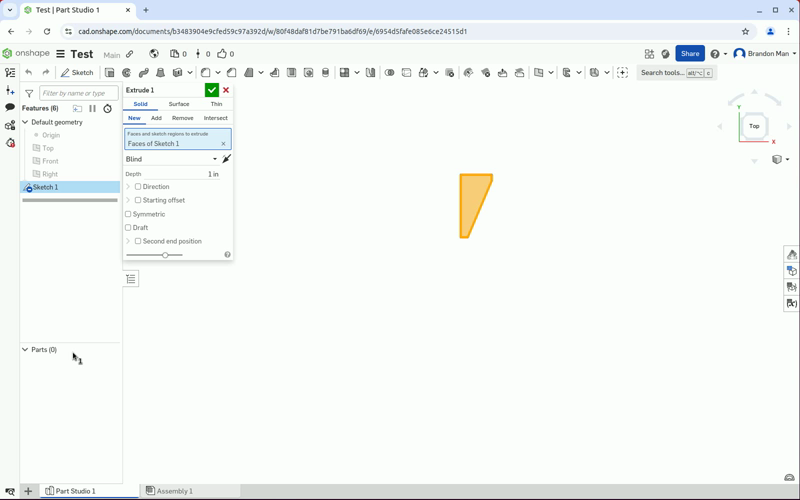
mouse_move(143, 106)
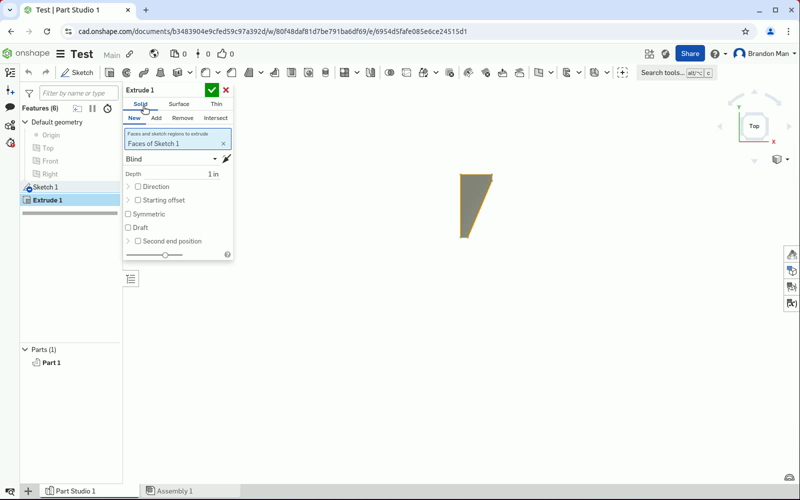
click(143, 106)
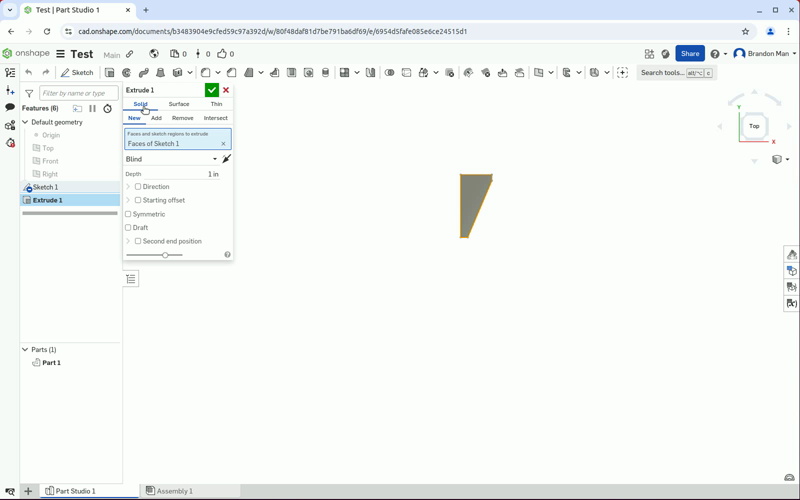
mouse_move(137, 120)
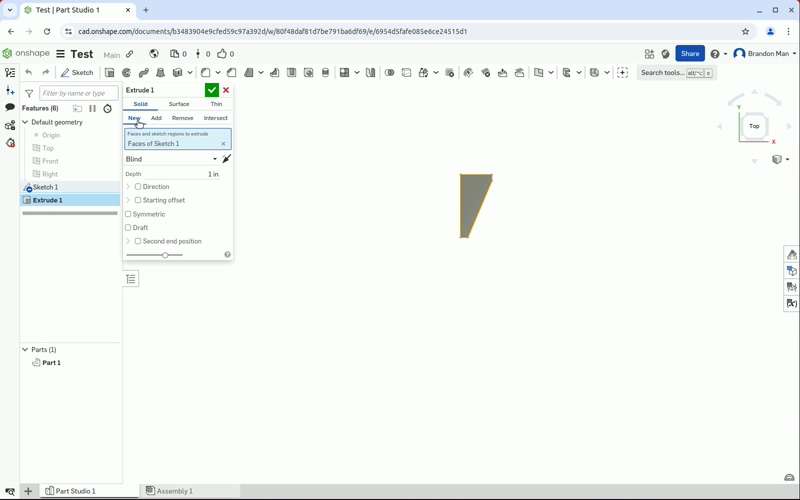
click(137, 120)
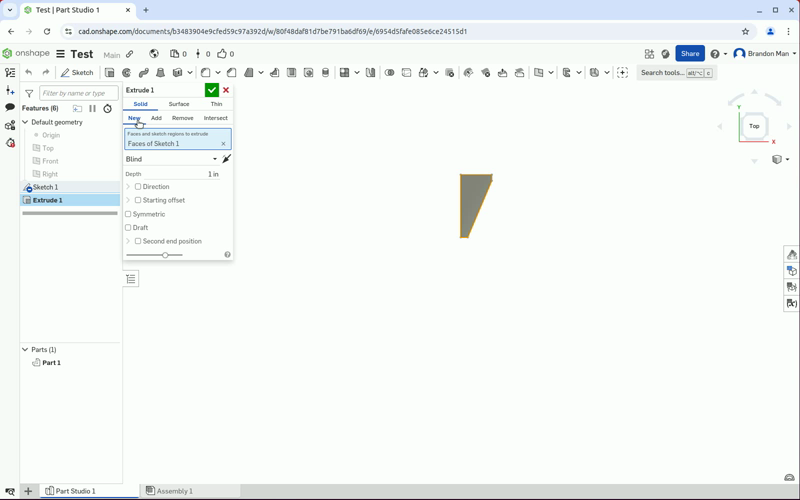
key(tab, 4)
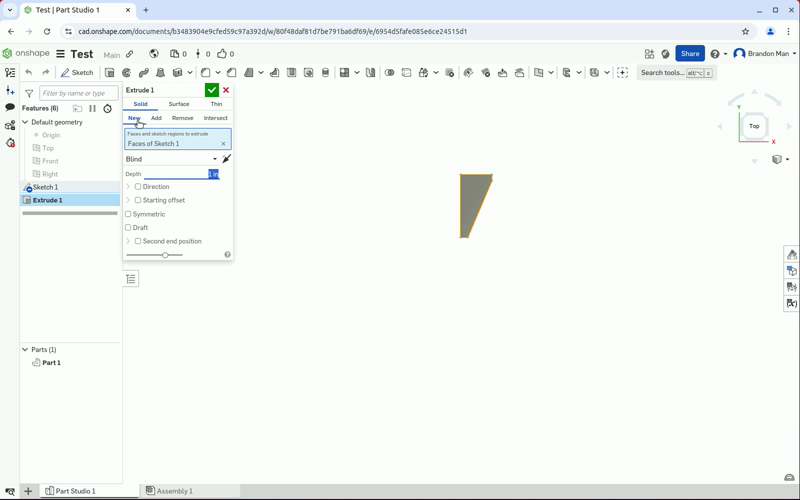
text(0.963)
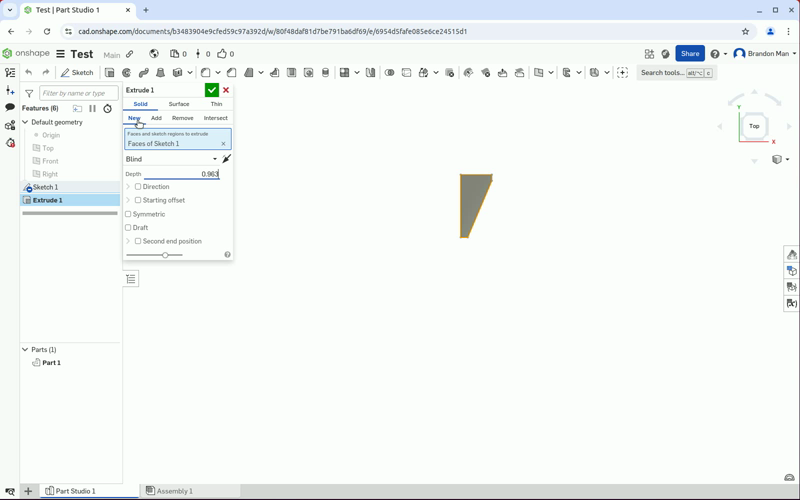
key(enter)
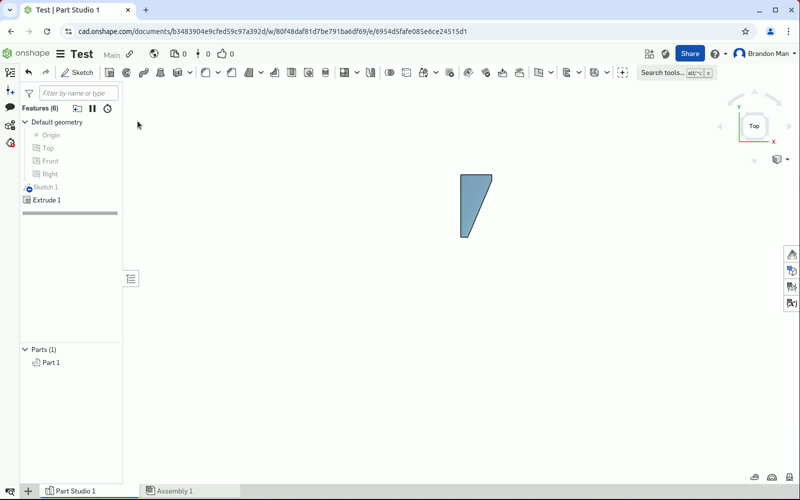
key(shift+h)
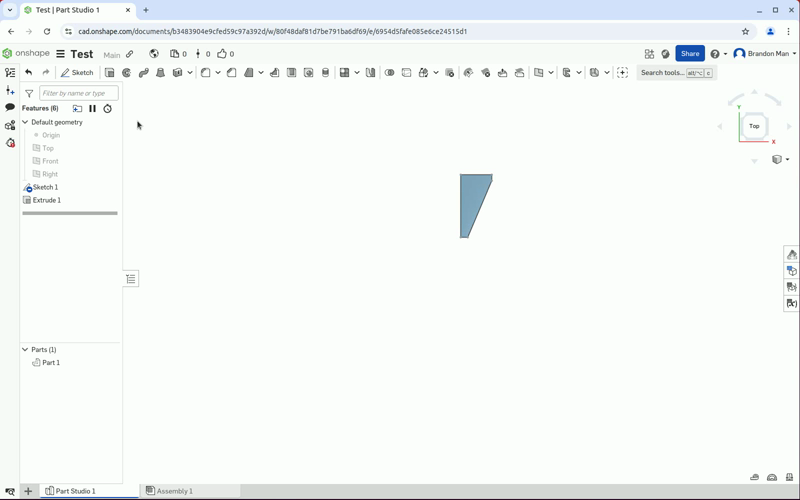
key(shift+h)
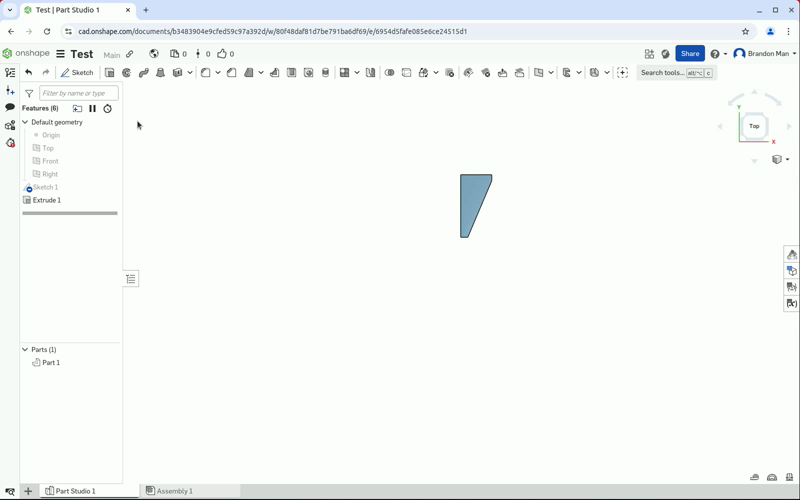
mouse_move(73, 189)
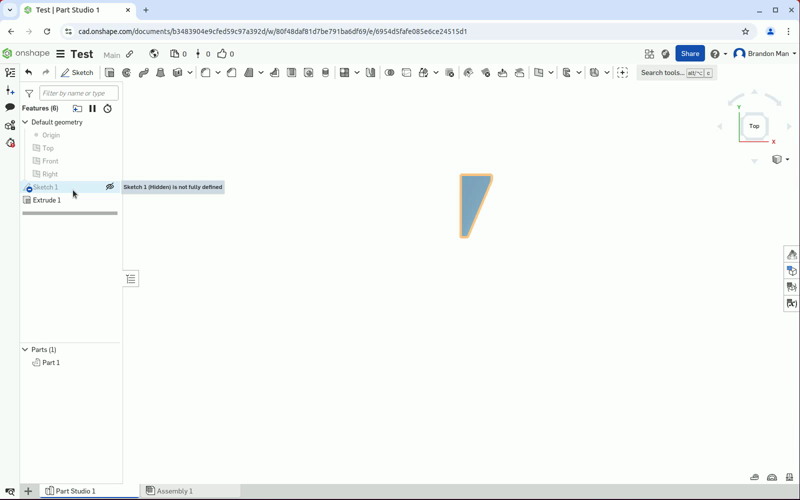
click(73, 189)
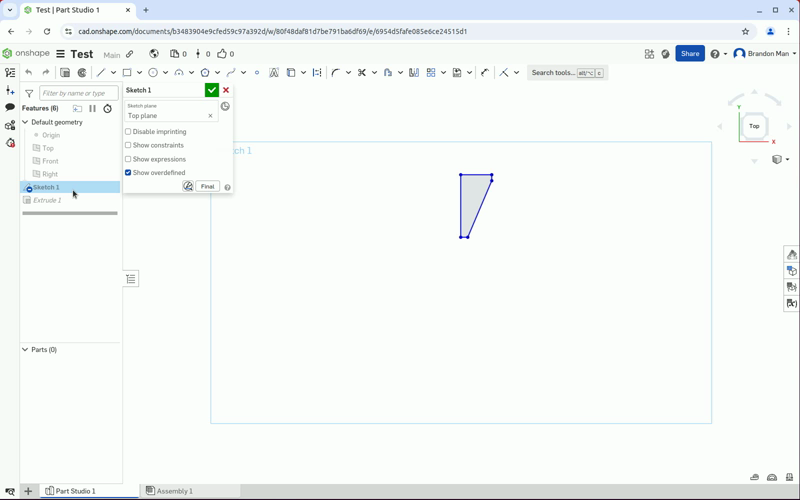
mouse_move(229, 92)
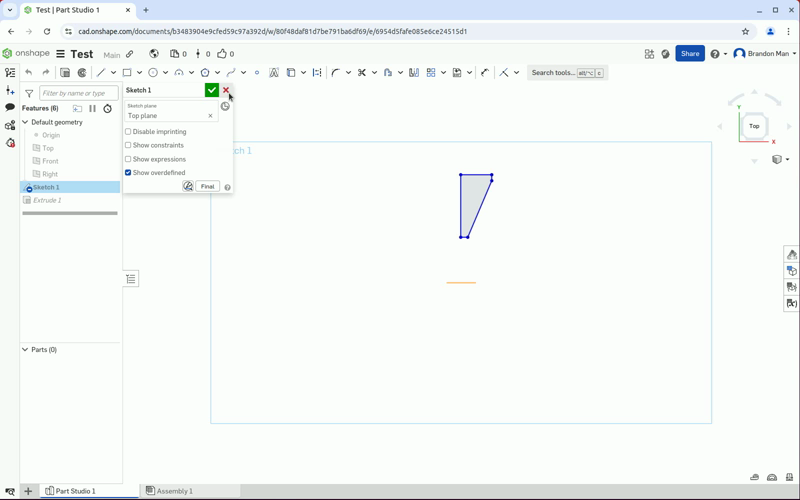
click(229, 92)
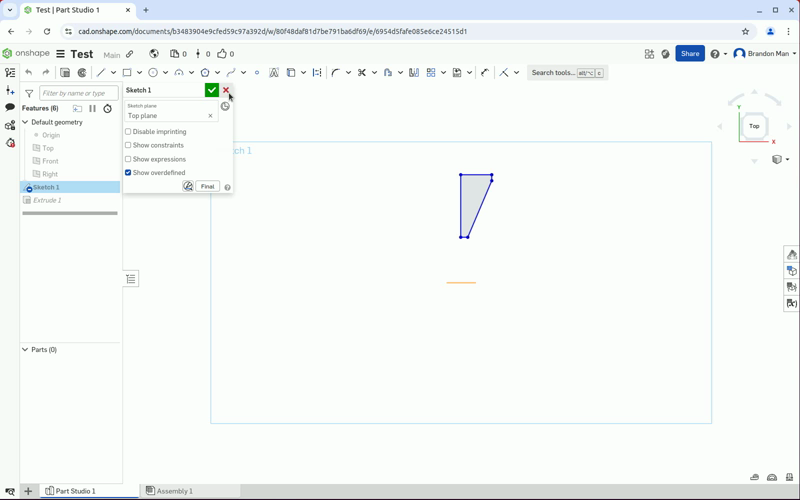
key(shift+s)
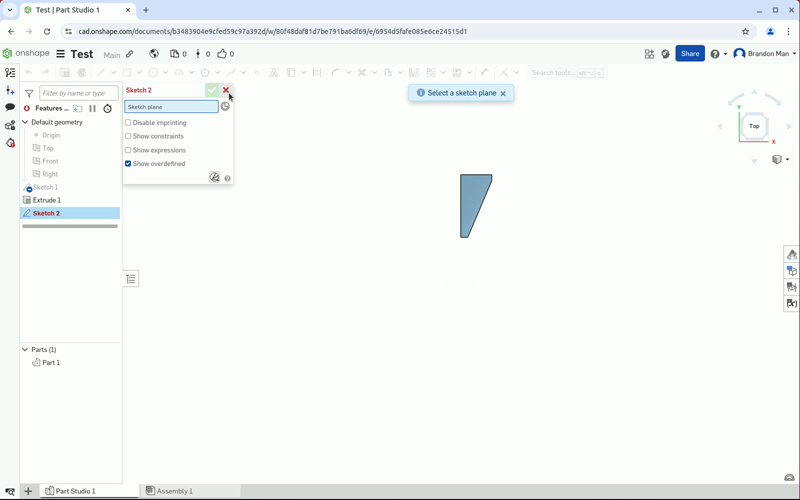
mouse_move(73, 150)
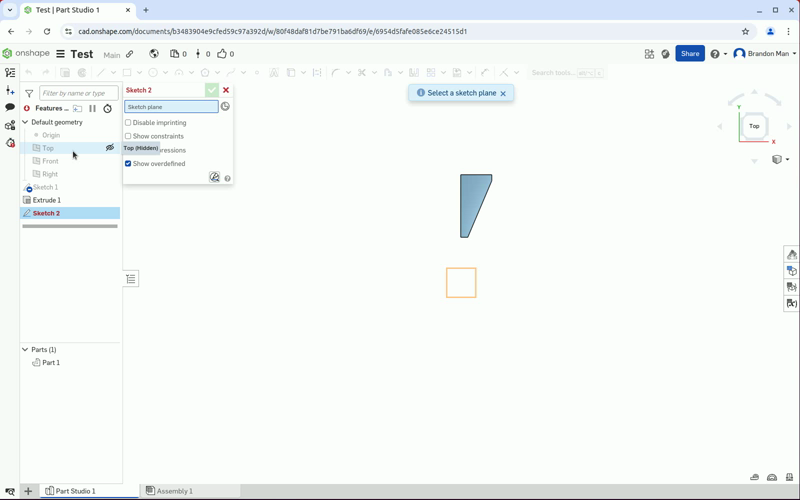
click(73, 150)
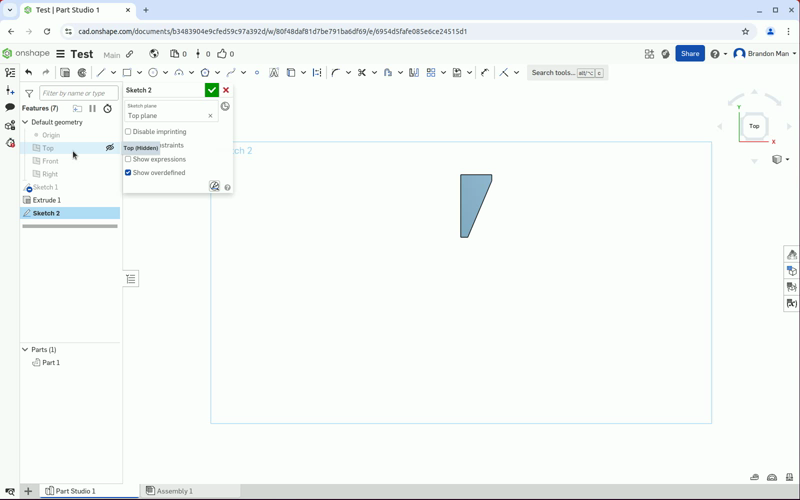
mouse_move(73, 352)
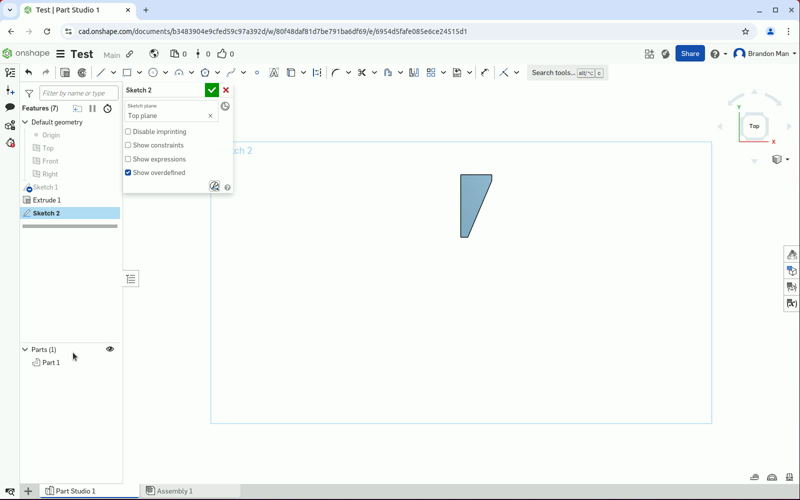
key(y)
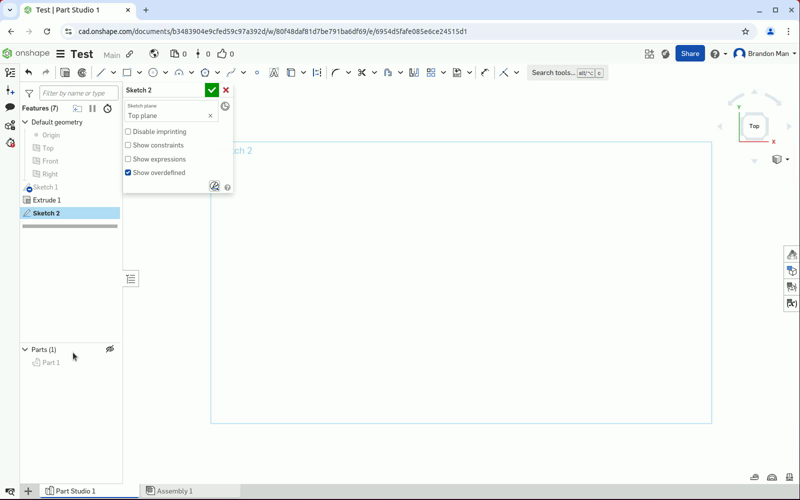
key(l)
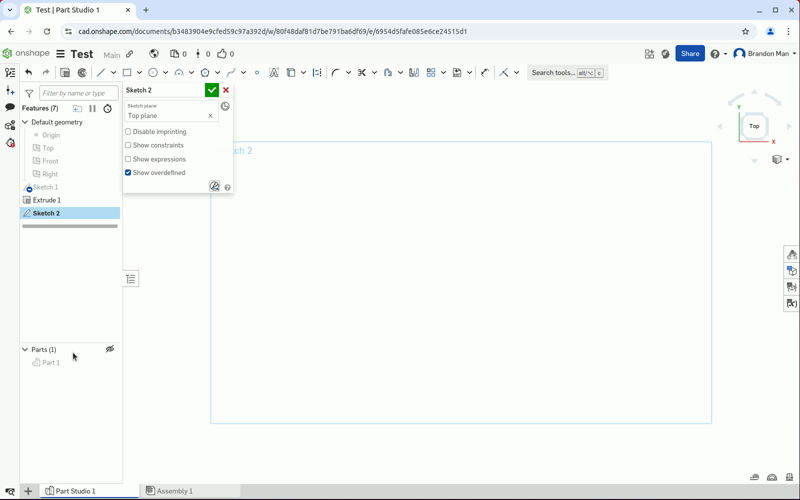
key_down(shift)
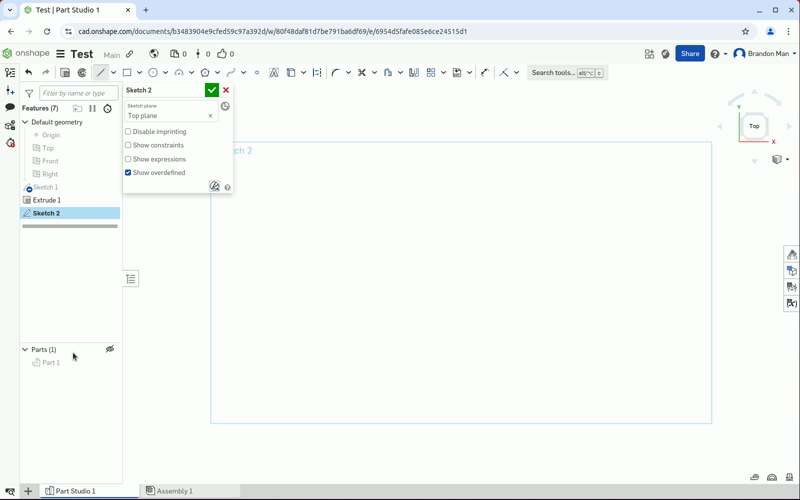
mouse_move(430, 180)
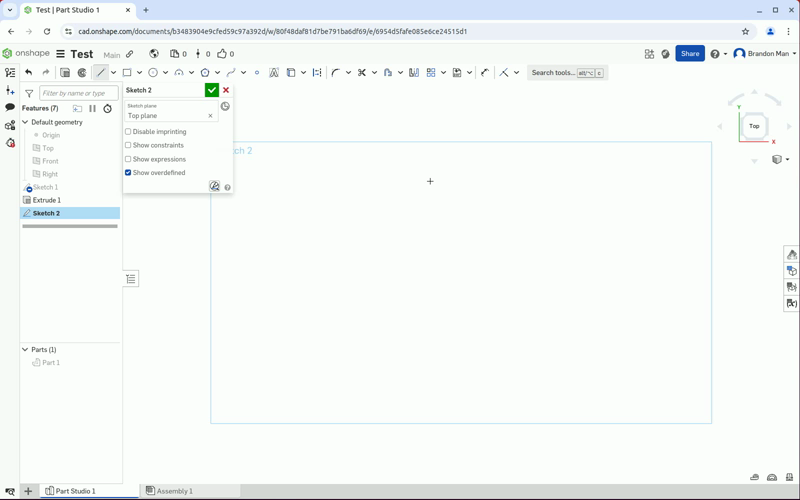
click(430, 180)
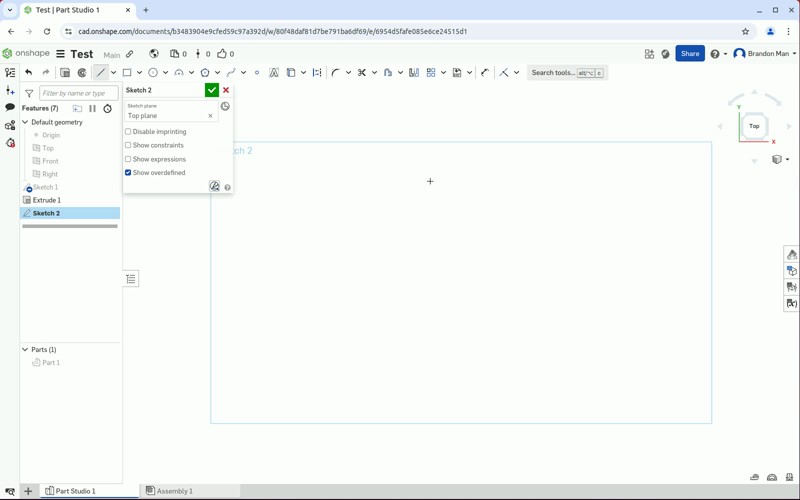
key_up(shift)
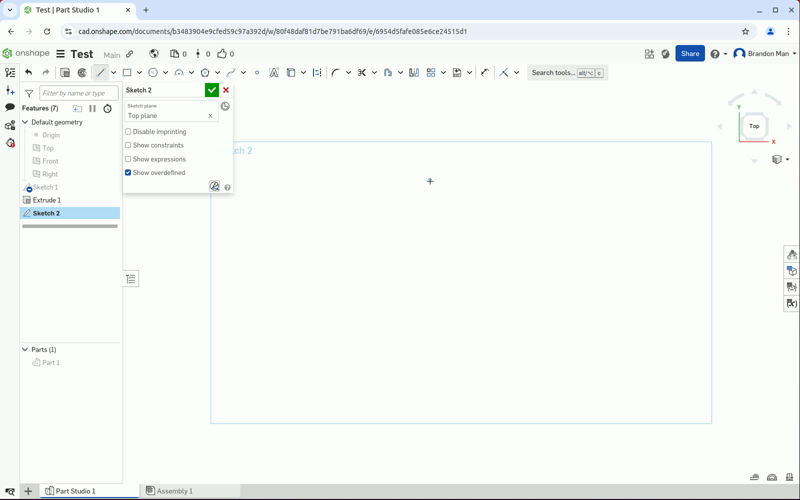
key_down(shift)
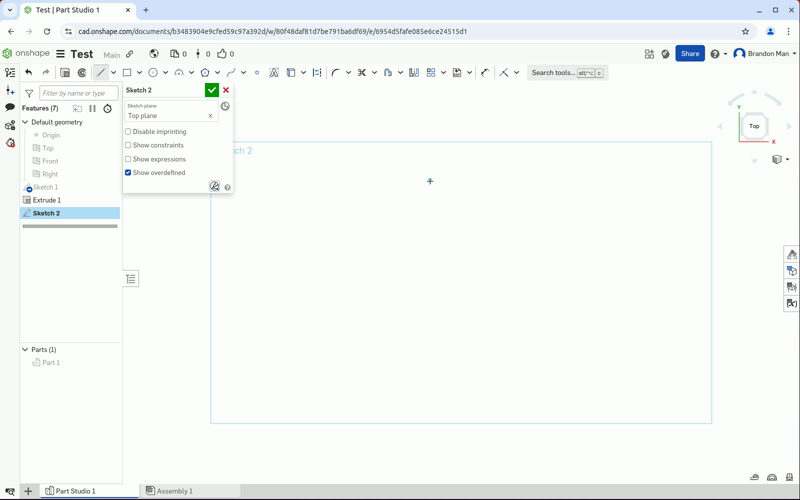
mouse_move(454, 237)
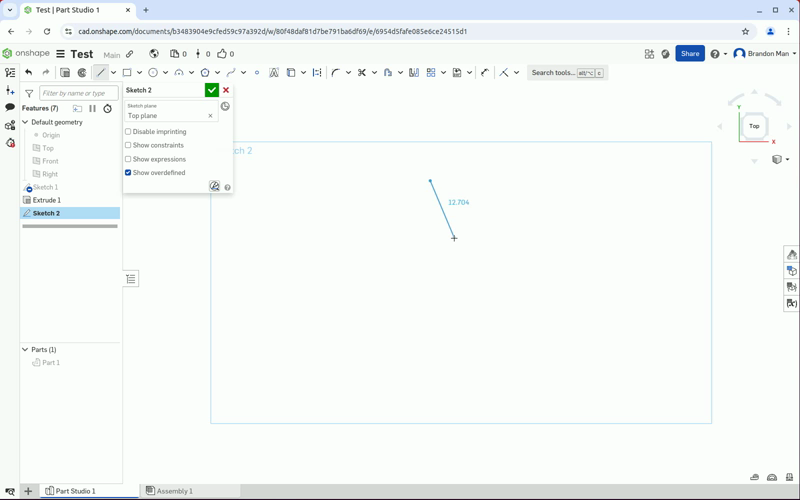
click(454, 237)
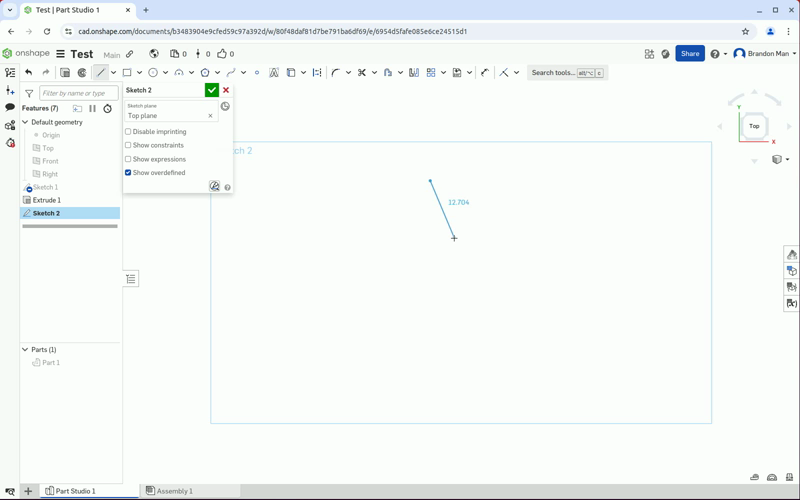
key_up(shift)
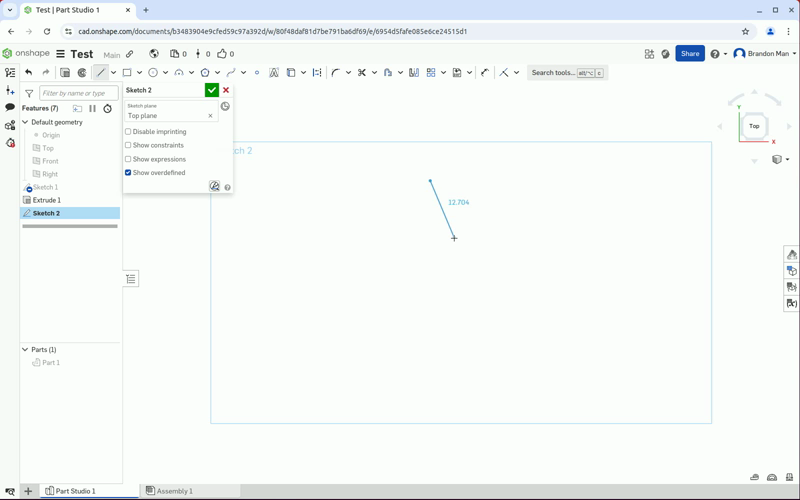
key_down(shift)
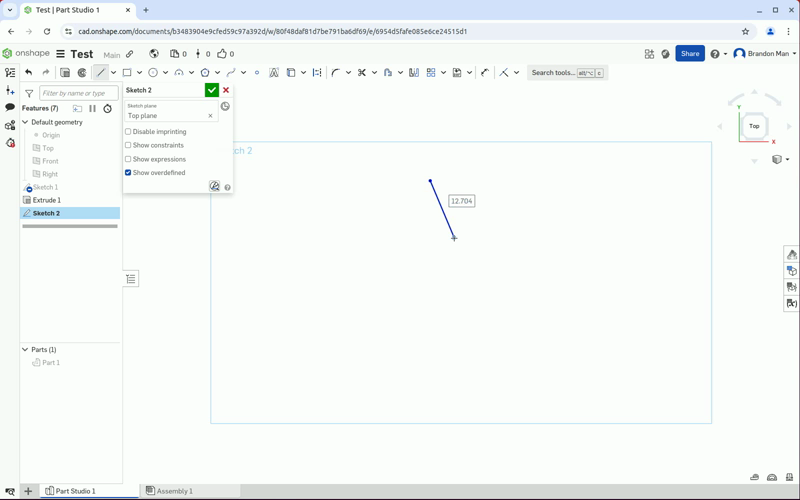
mouse_move(484, 237)
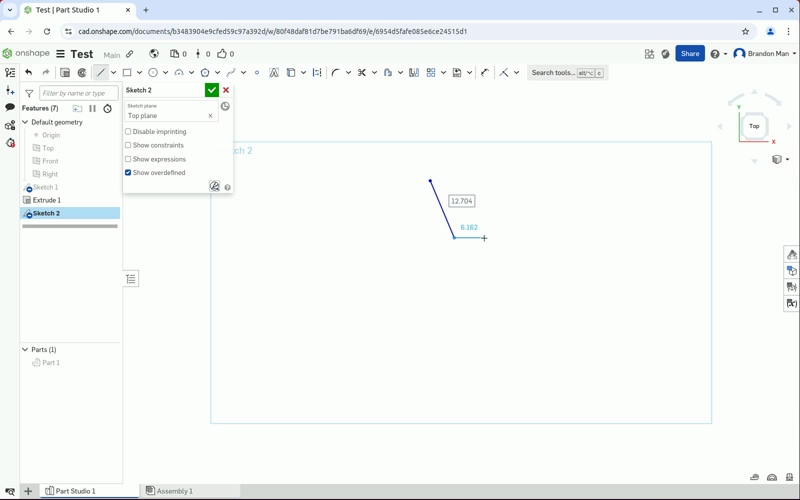
mouse_move(461, 237)
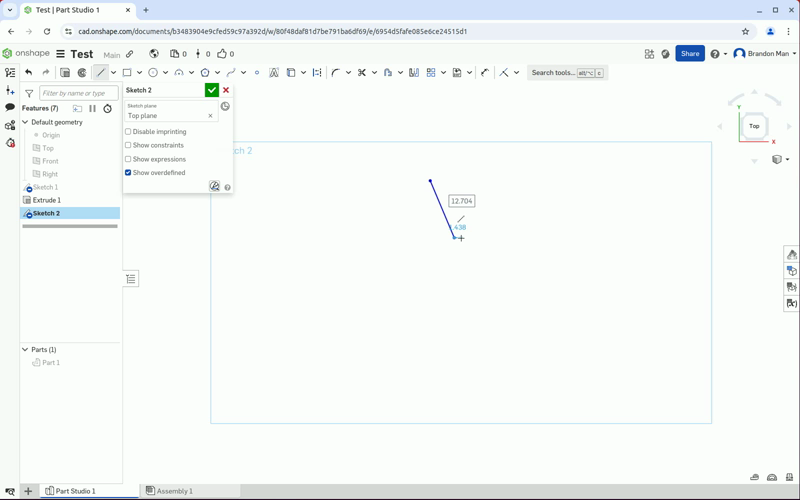
scroll(6)
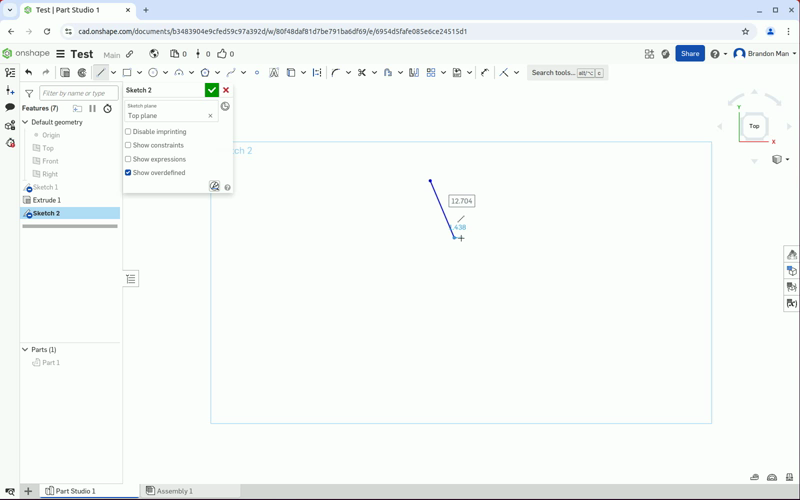
scroll(6)
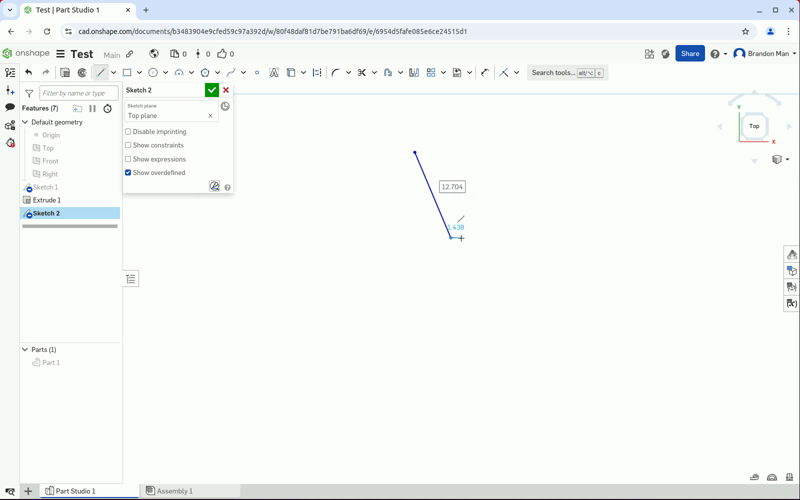
scroll(6)
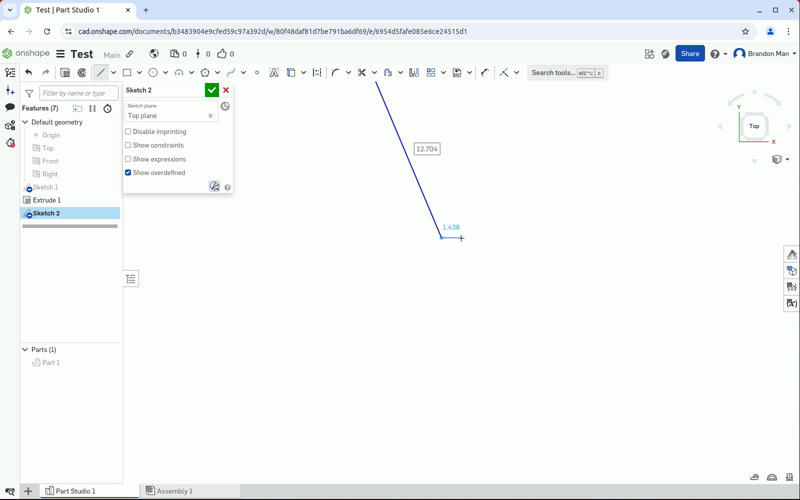
scroll(6)
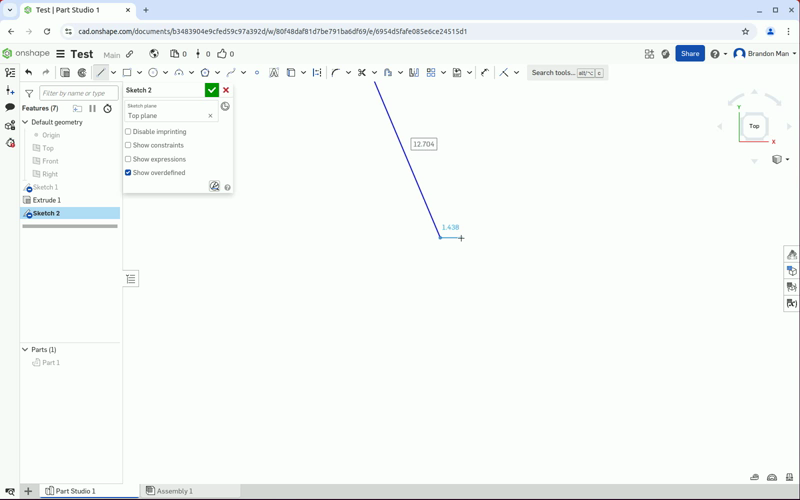
scroll(6)
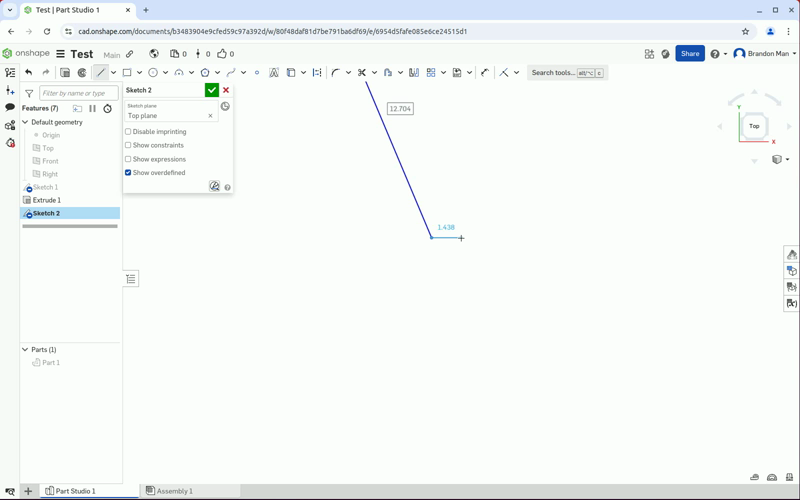
scroll(6)
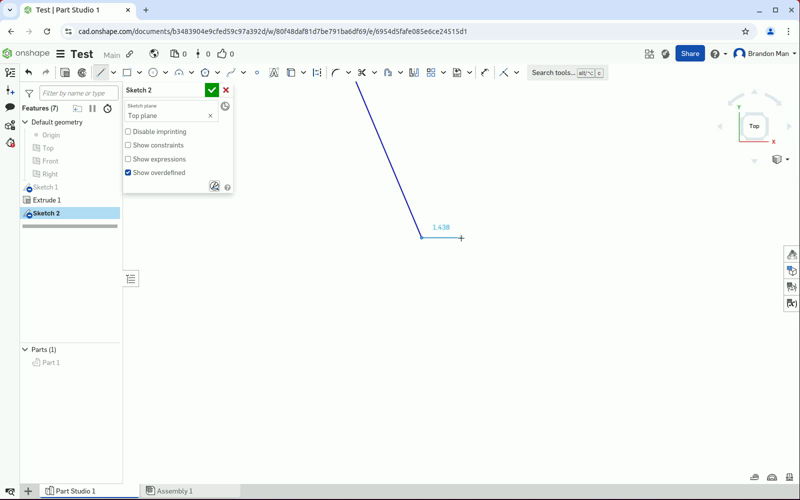
scroll(6)
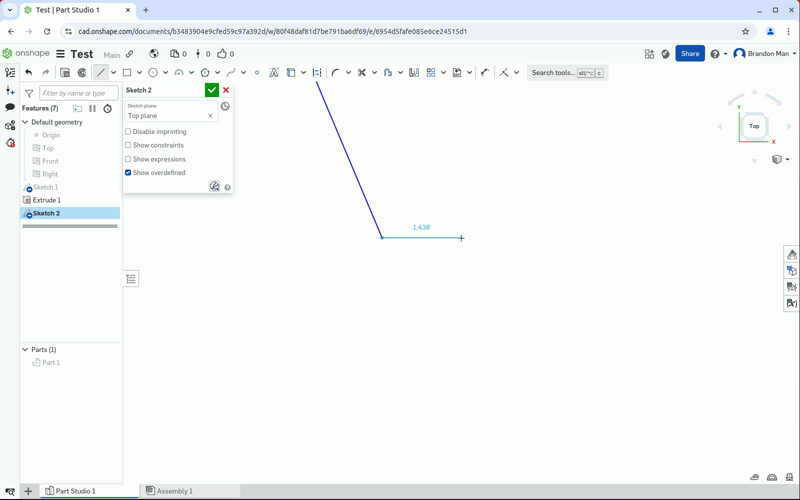
click(461, 237)
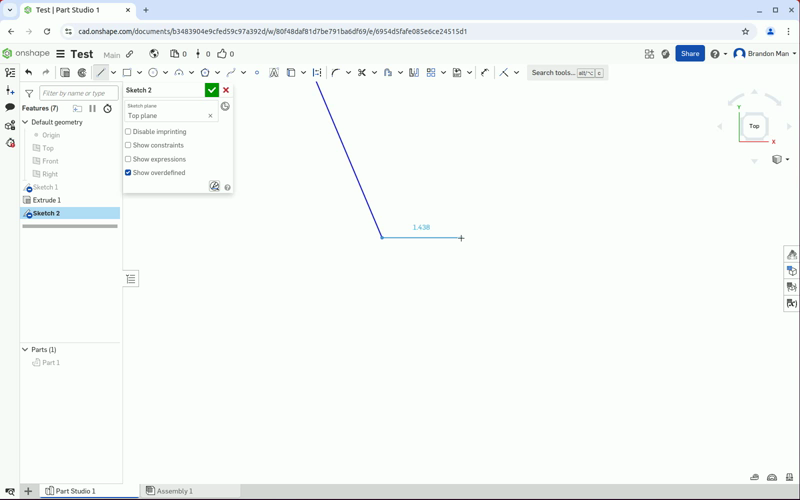
scroll(-6)
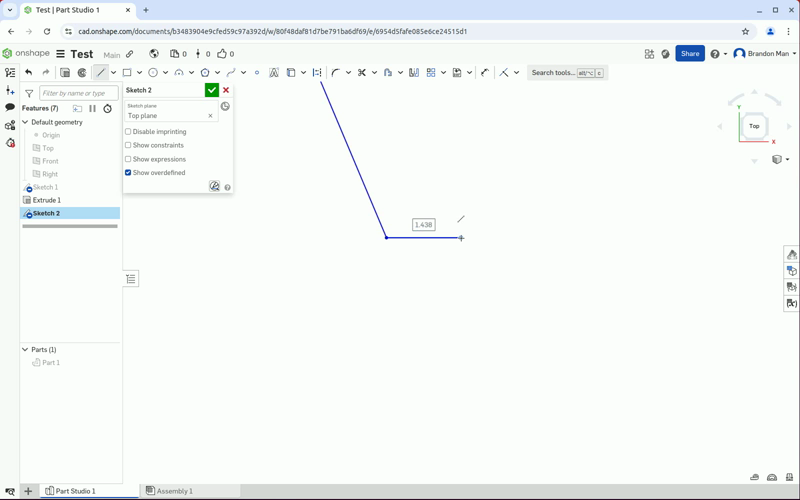
scroll(-6)
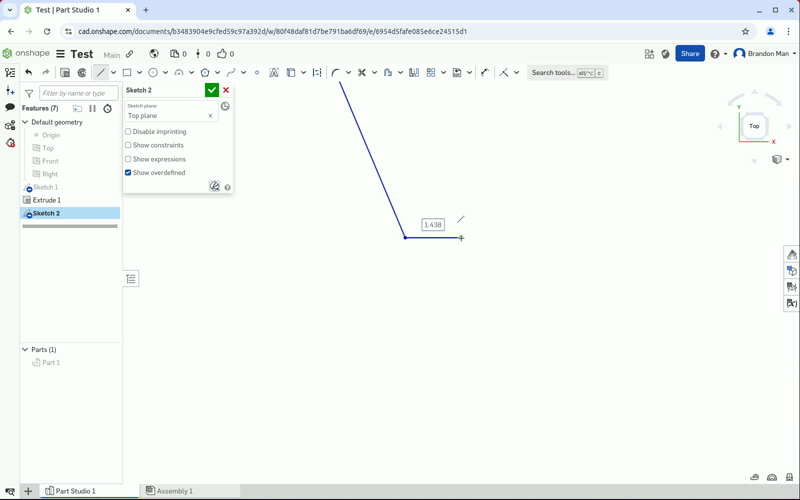
scroll(-6)
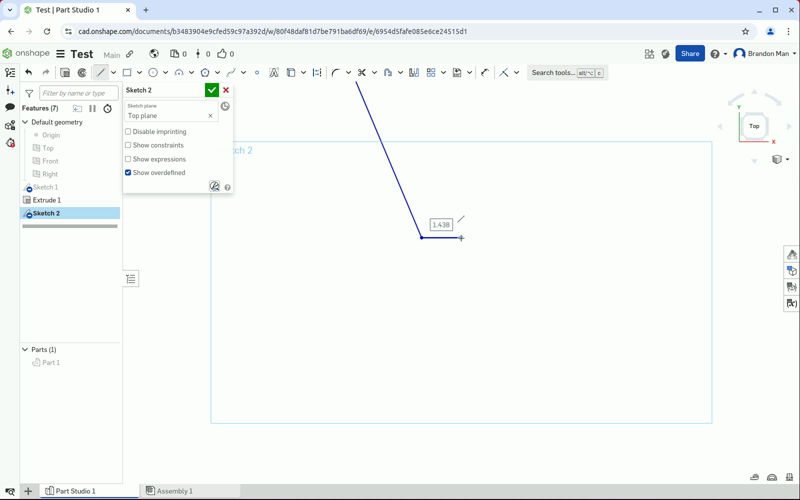
scroll(-6)
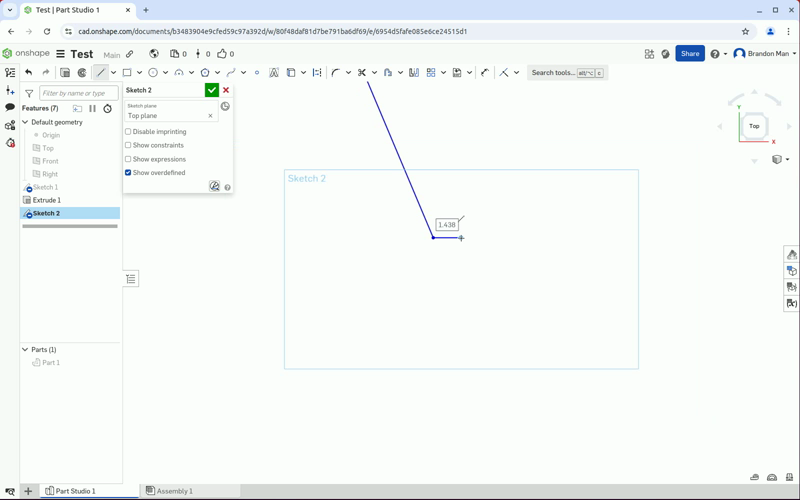
scroll(-6)
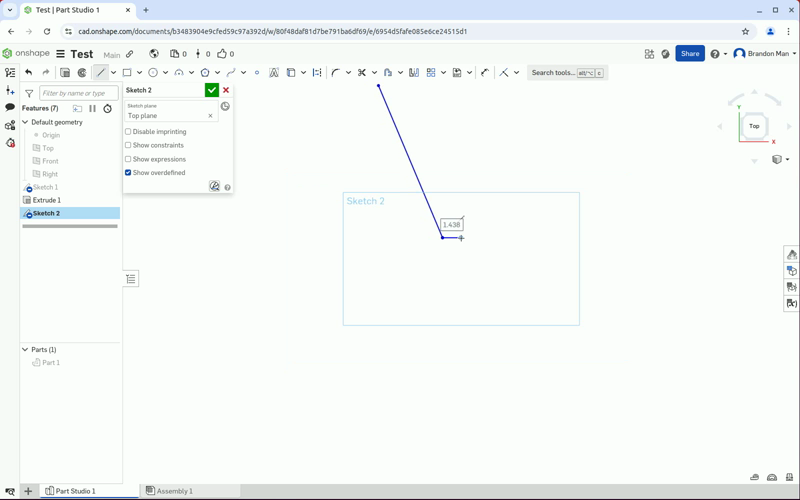
scroll(-6)
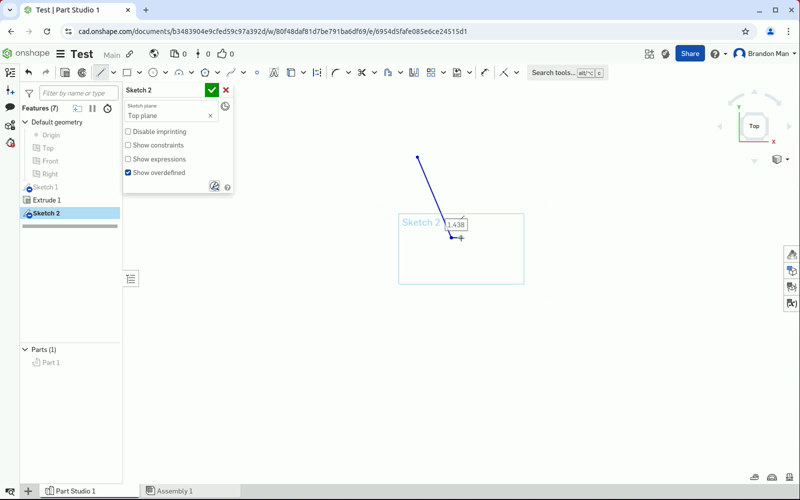
scroll(-6)
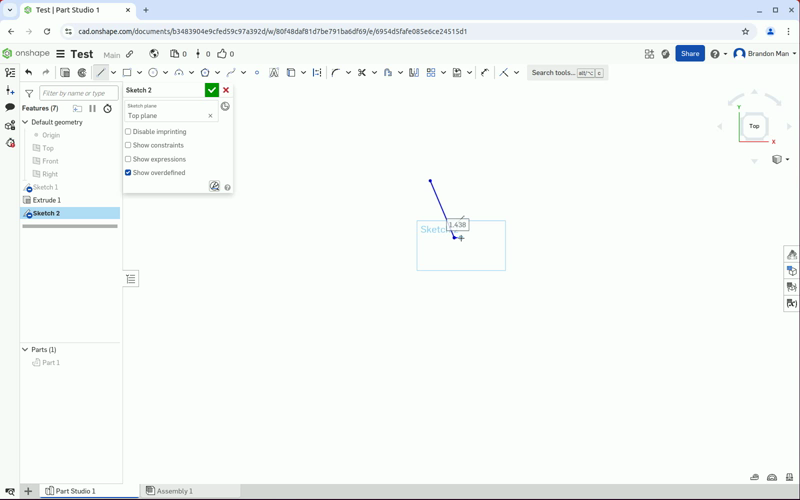
key_up(shift)
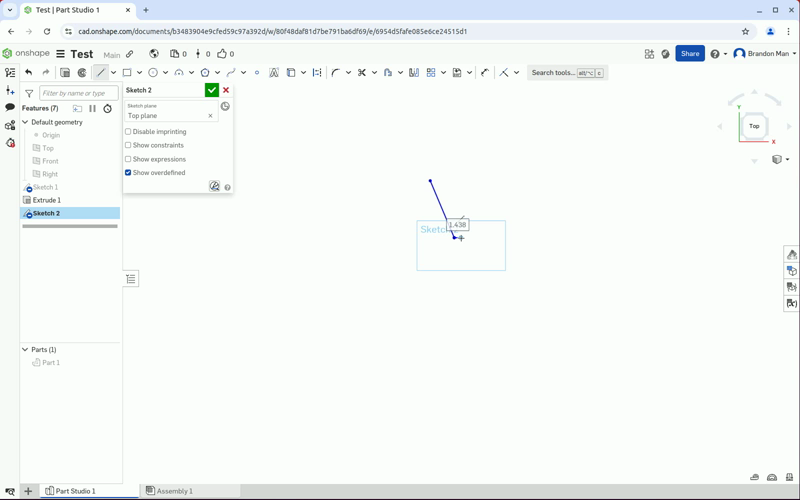
key_down(shift)
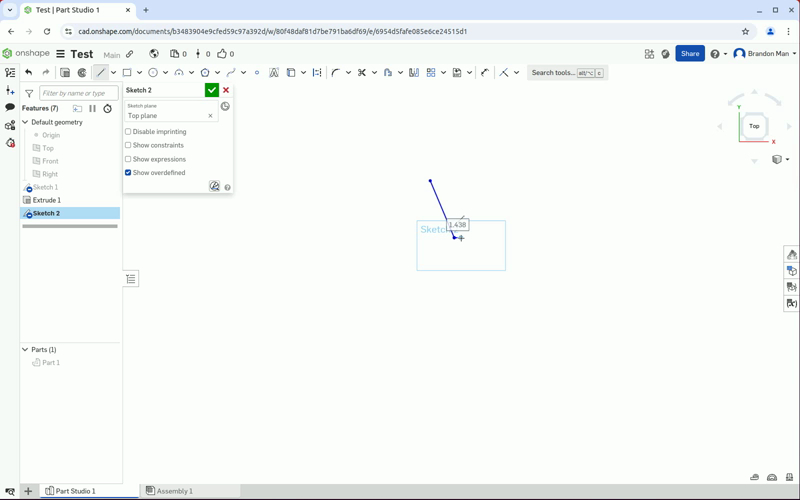
mouse_move(461, 174)
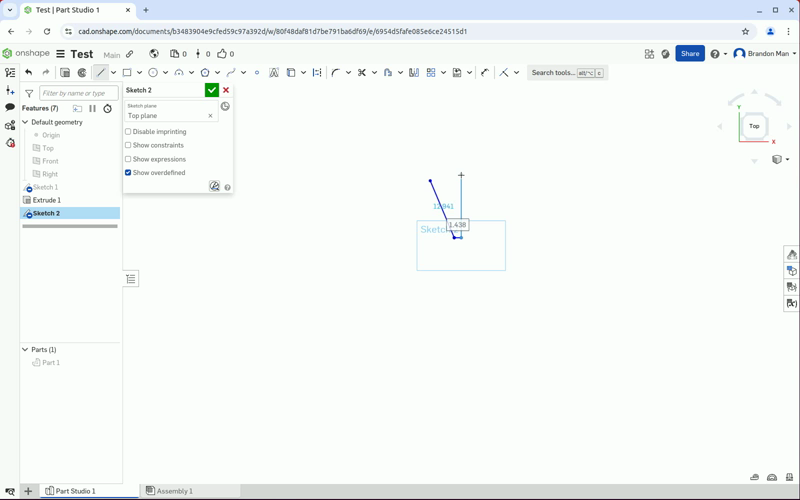
click(461, 174)
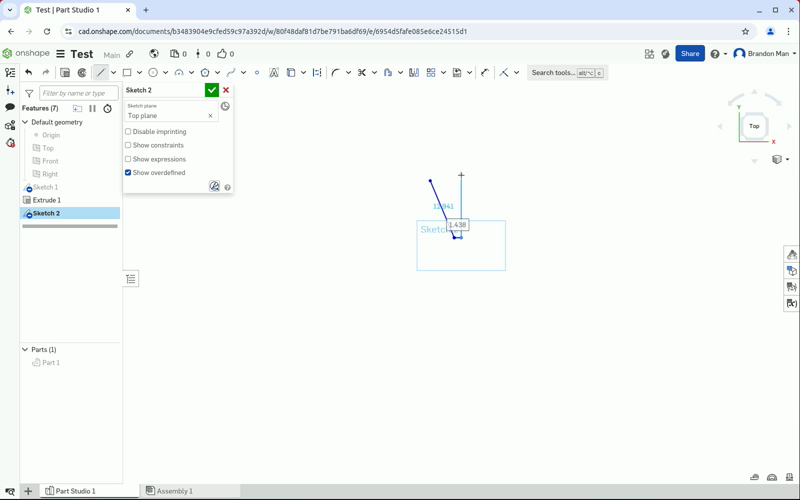
key_up(shift)
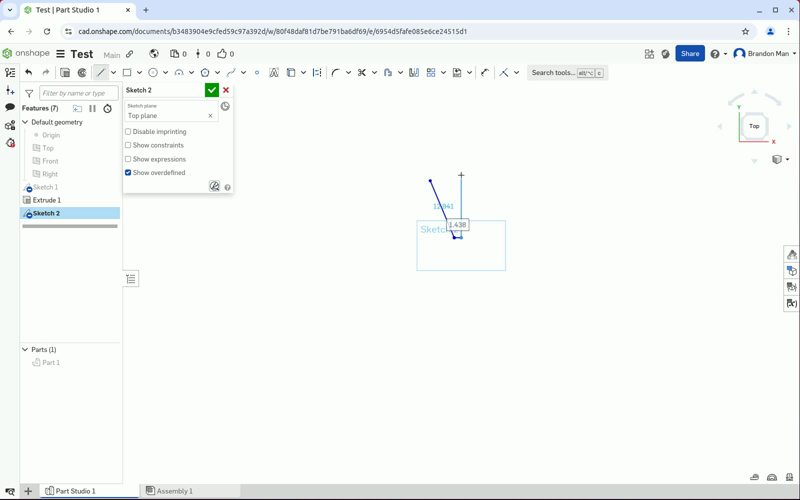
key_down(shift)
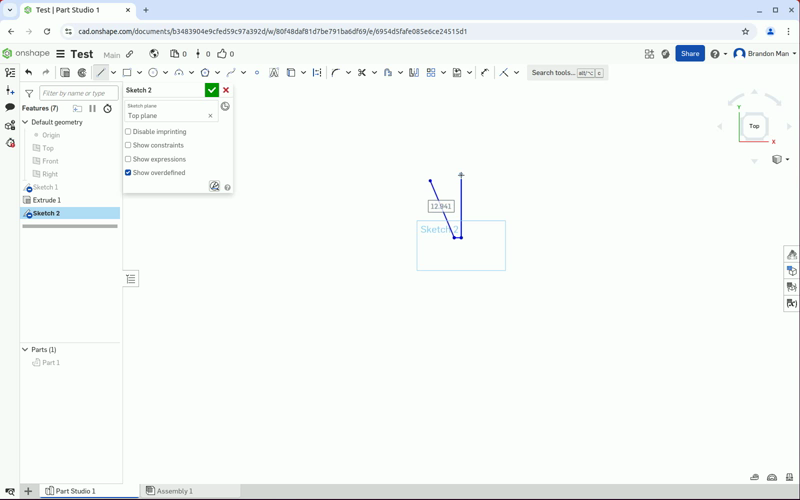
mouse_move(491, 174)
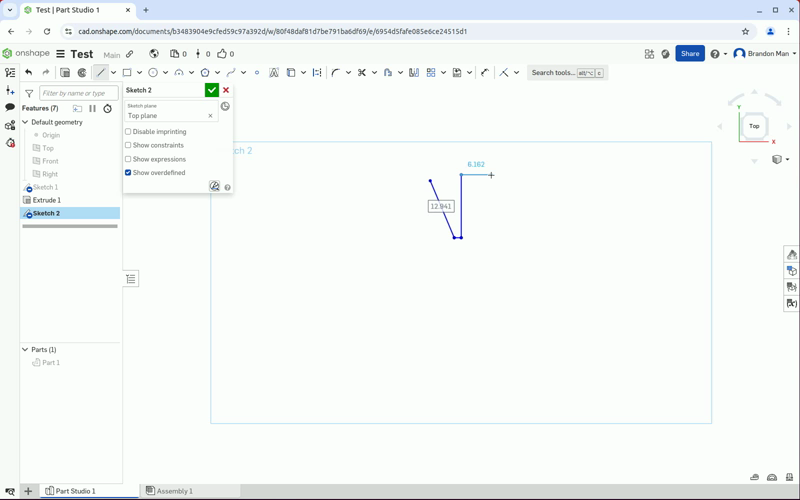
mouse_move(430, 174)
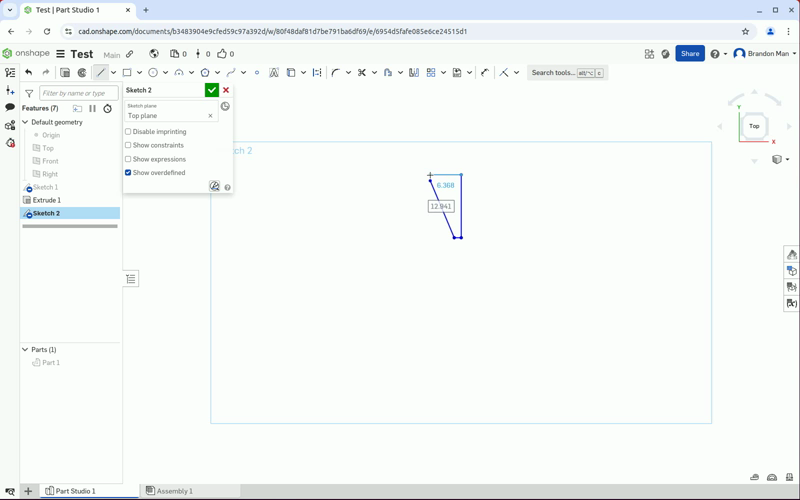
click(430, 174)
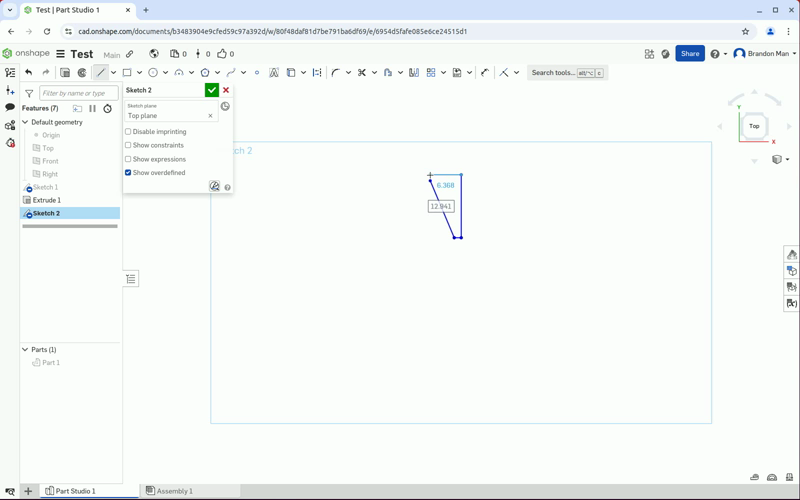
key_up(shift)
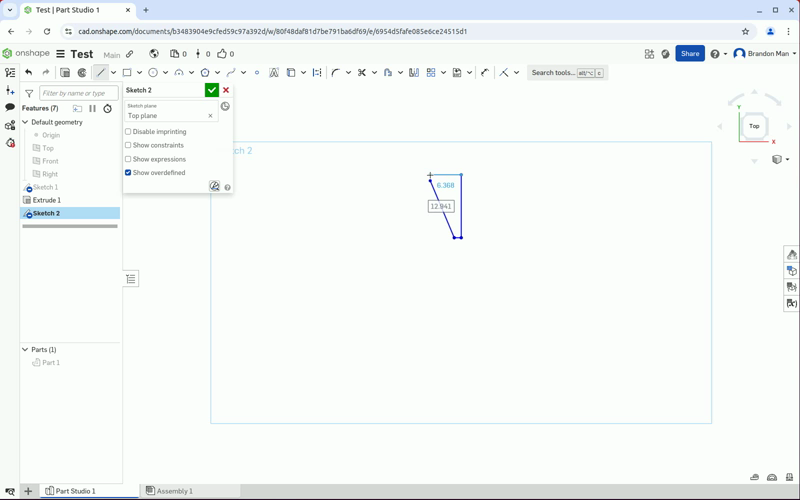
mouse_move(460, 174)
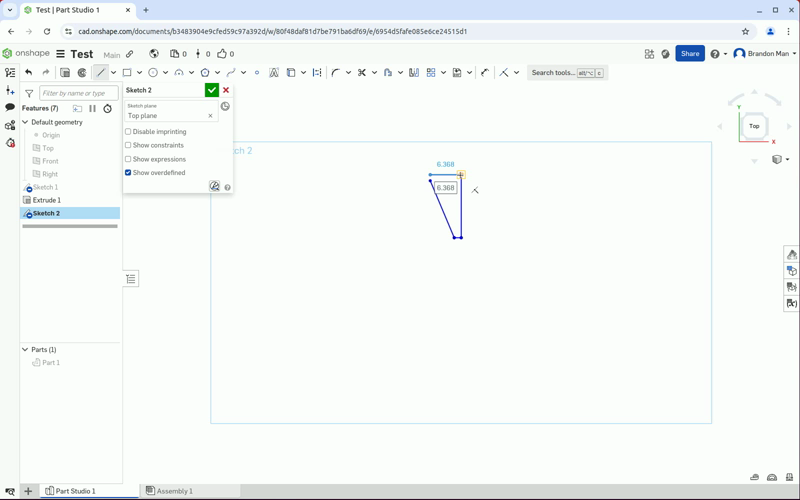
key_down(shift)
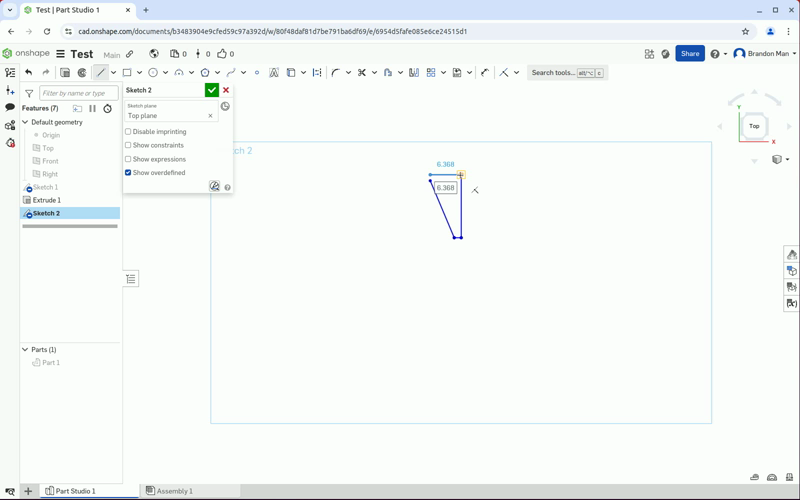
mouse_move(430, 180)
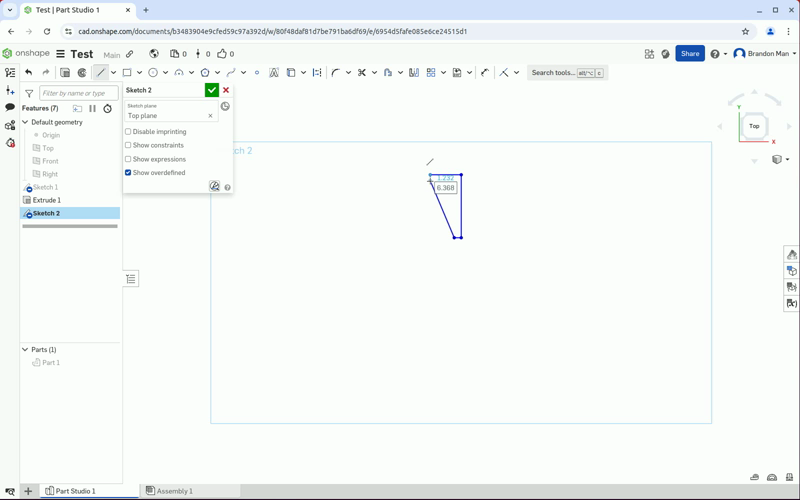
scroll(6)
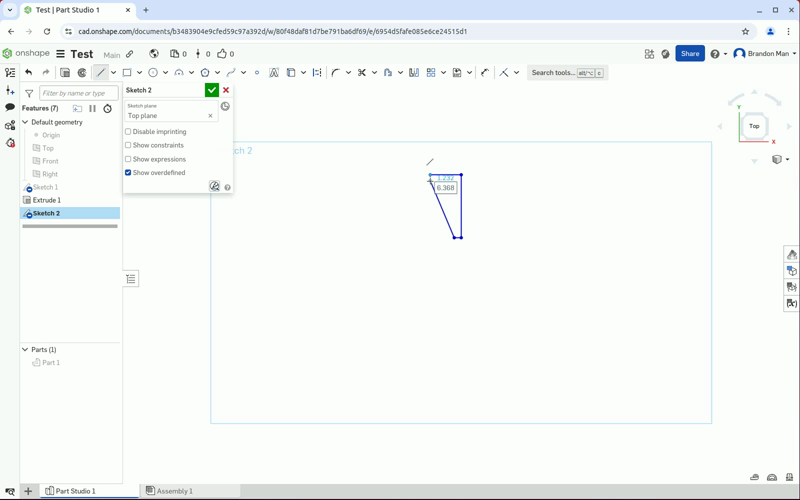
scroll(6)
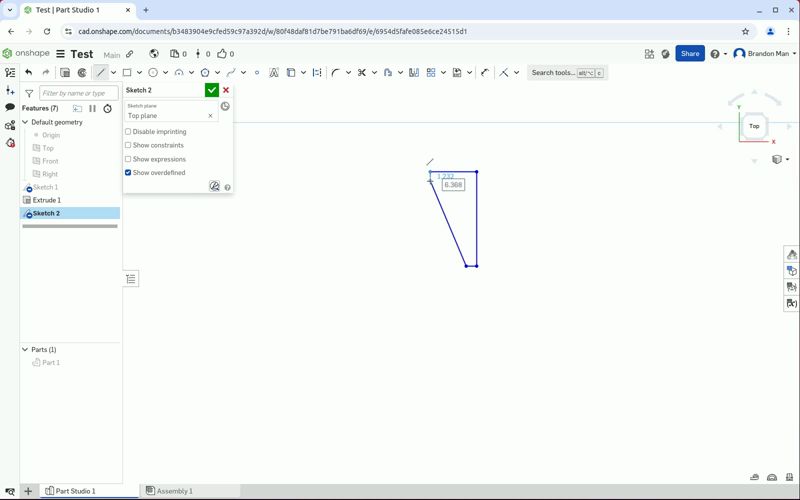
scroll(6)
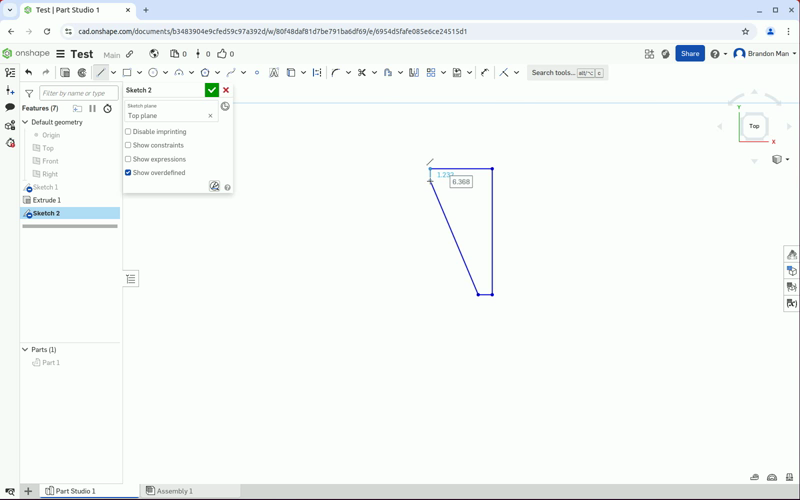
scroll(6)
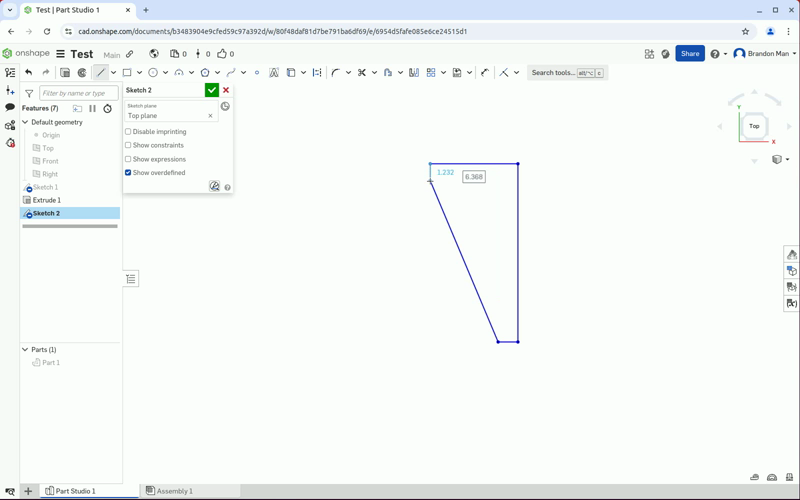
scroll(6)
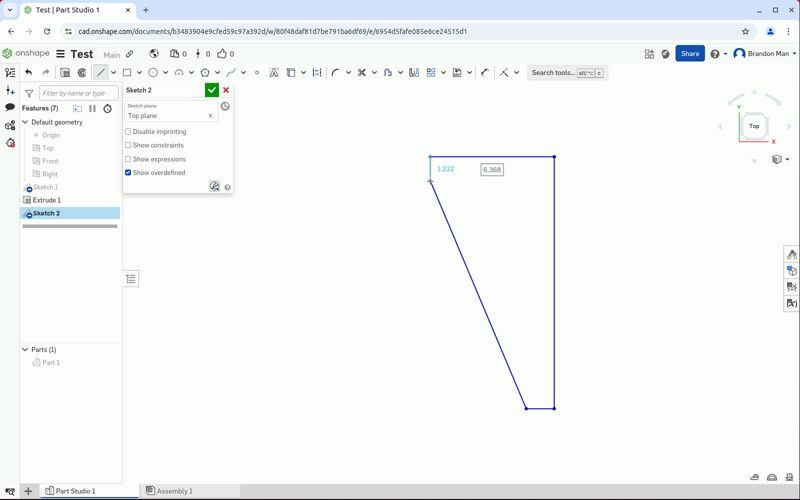
scroll(6)
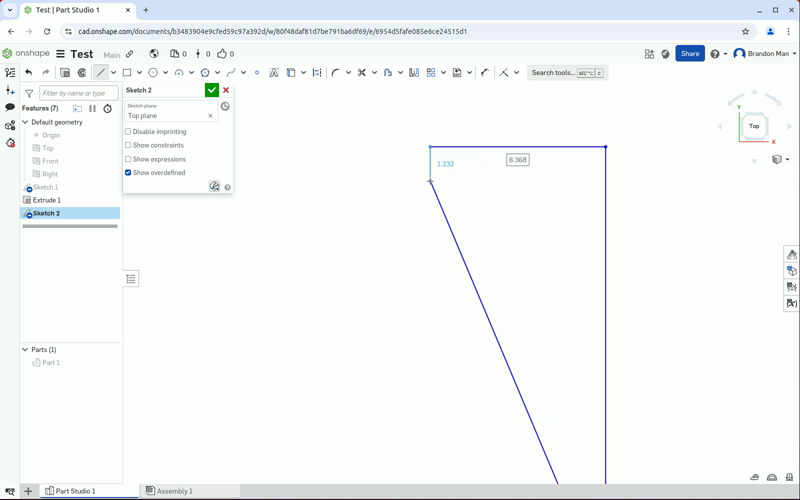
scroll(6)
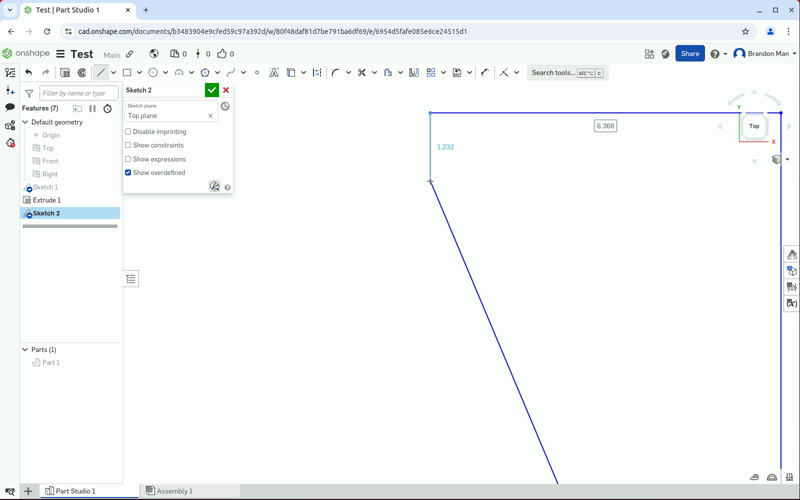
key_up(shift)
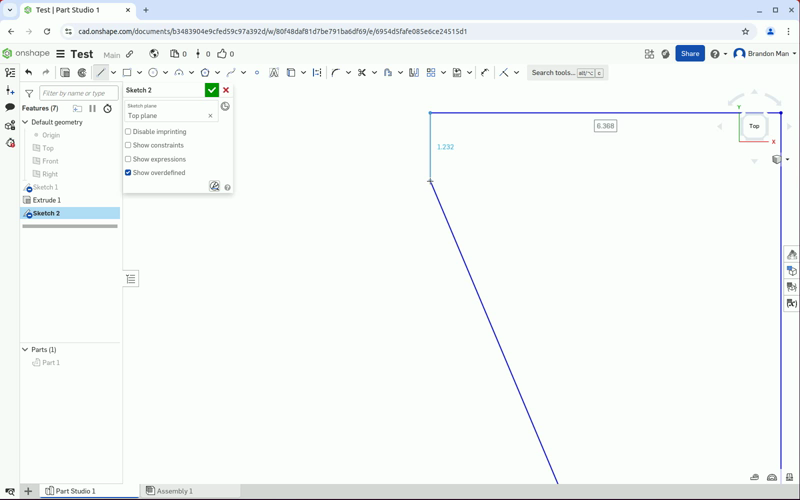
click(430, 180)
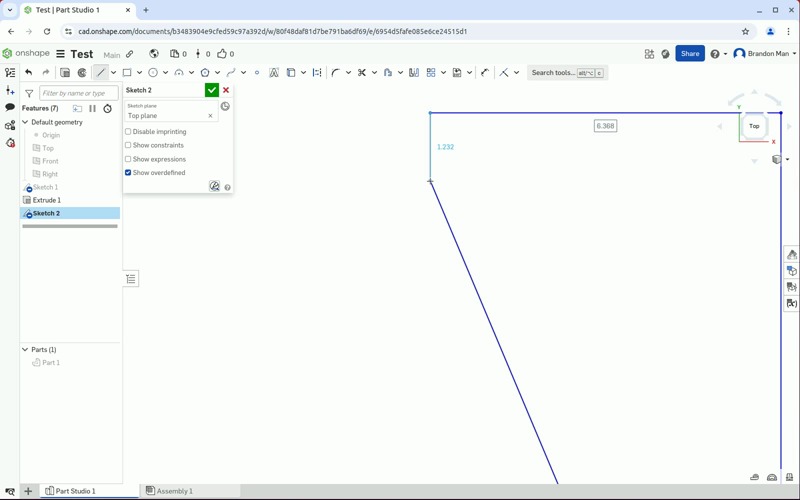
scroll(-6)
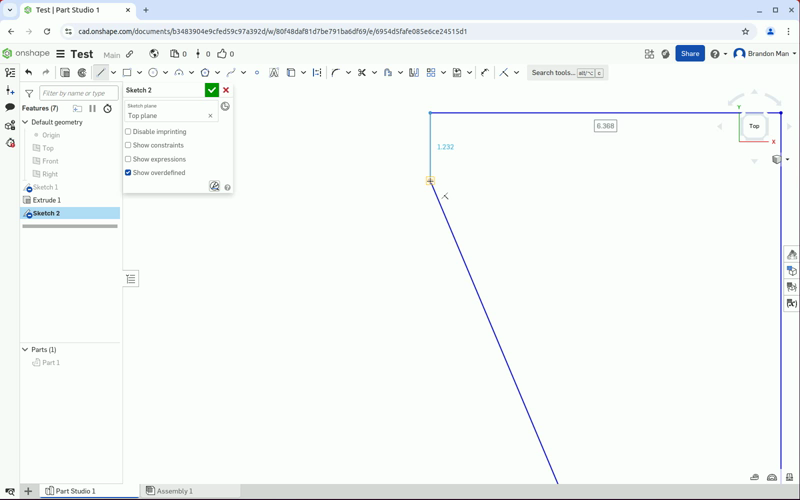
scroll(-6)
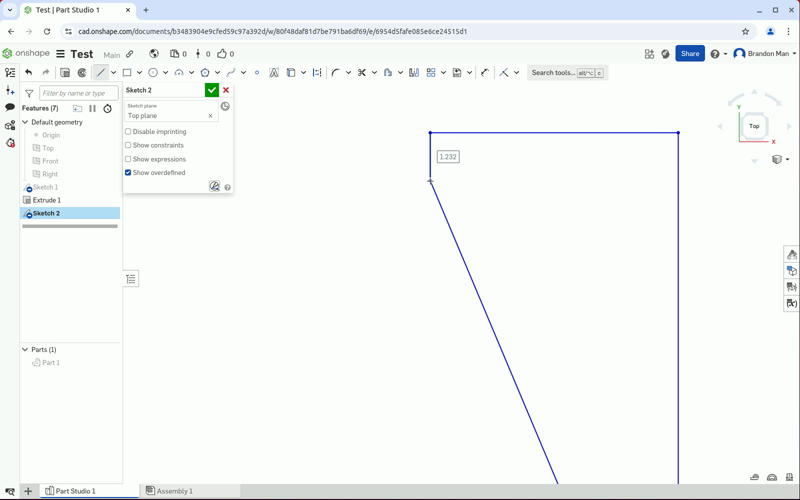
scroll(-6)
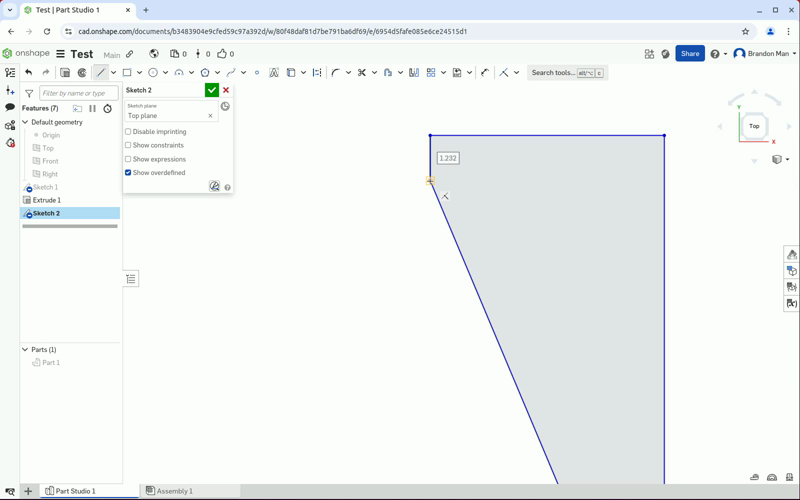
scroll(-6)
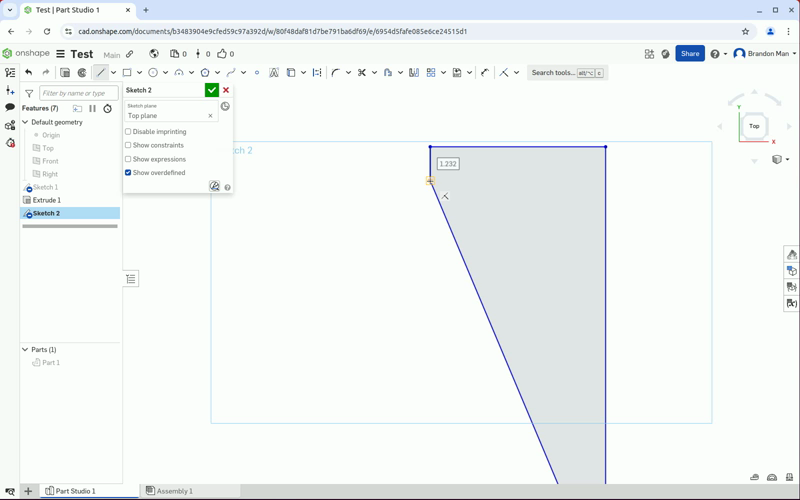
scroll(-6)
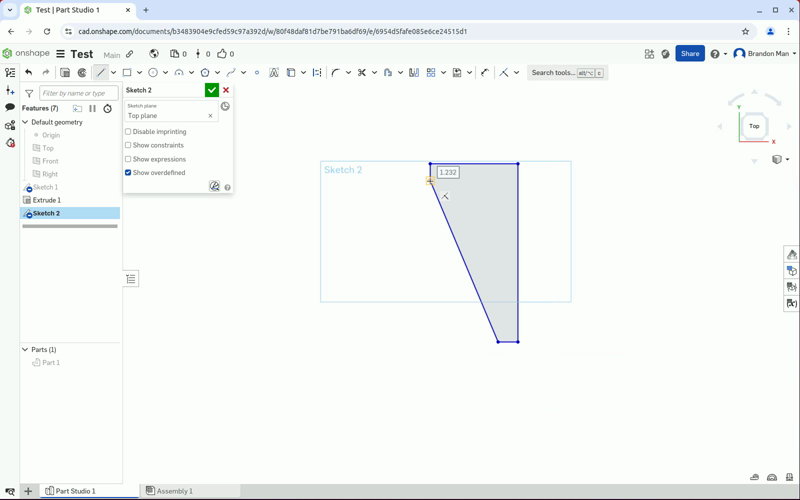
scroll(-6)
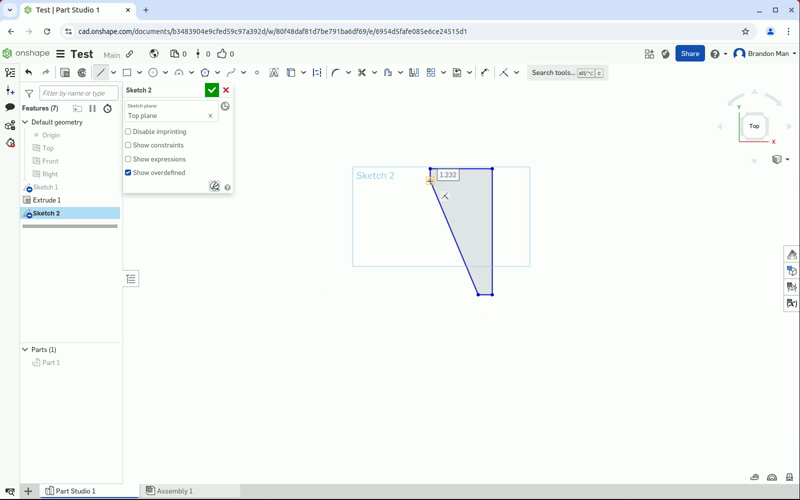
scroll(-6)
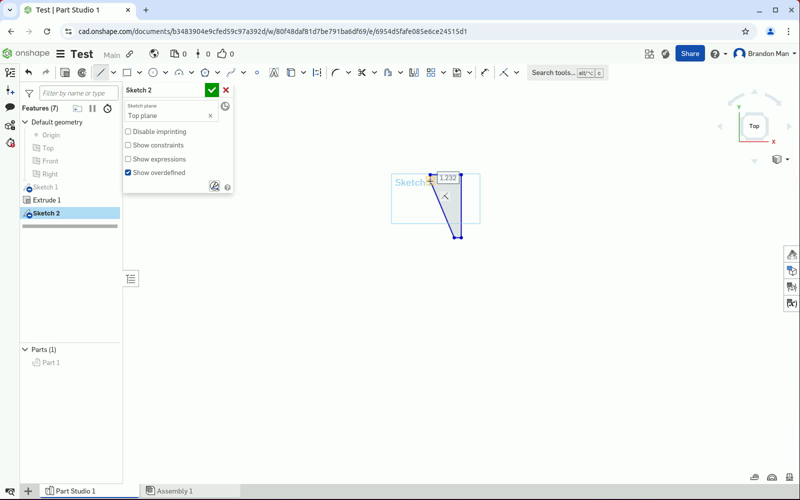
key(esc)
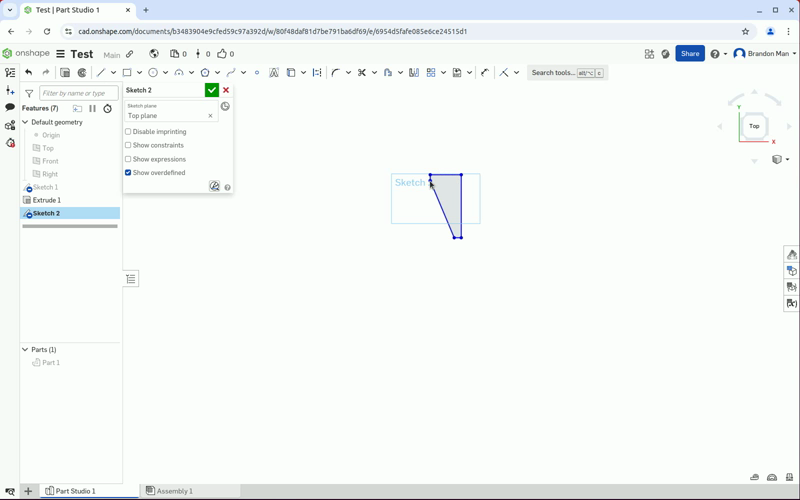
mouse_move(445, 198)
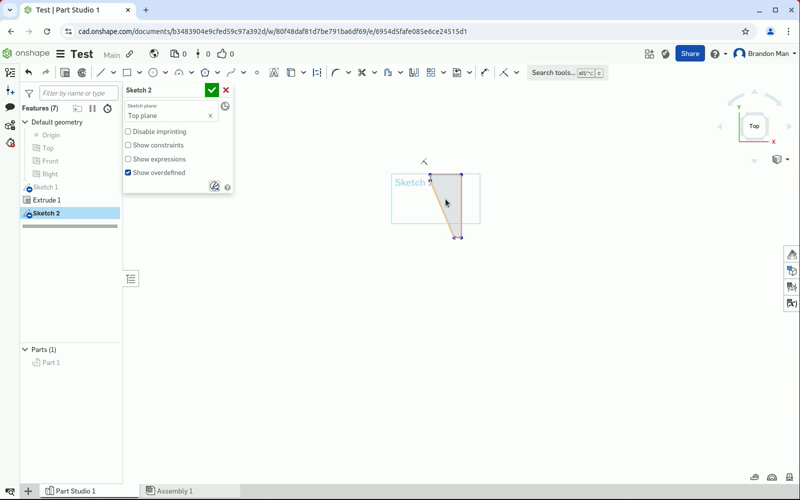
scroll(6)
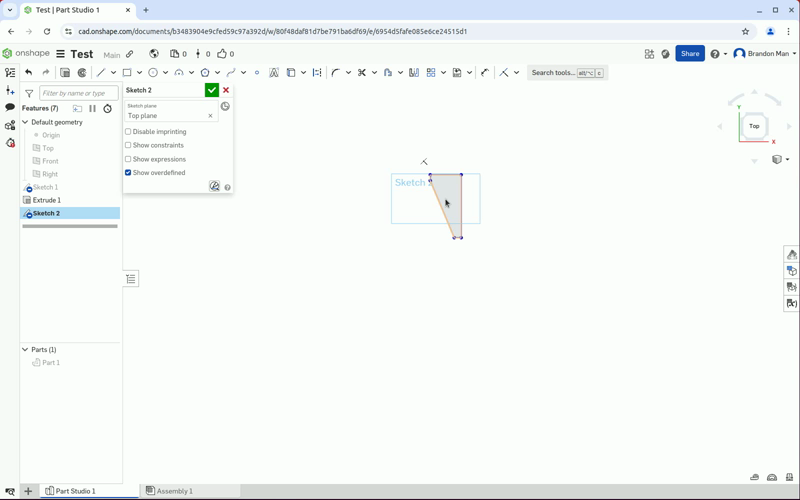
scroll(6)
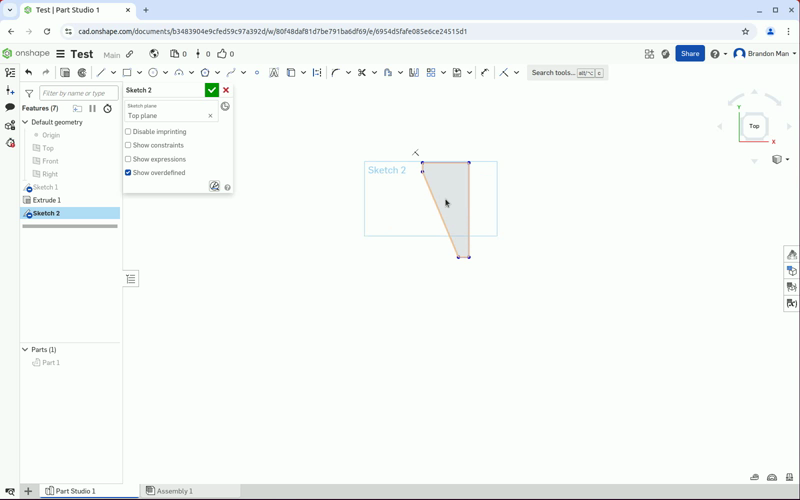
scroll(6)
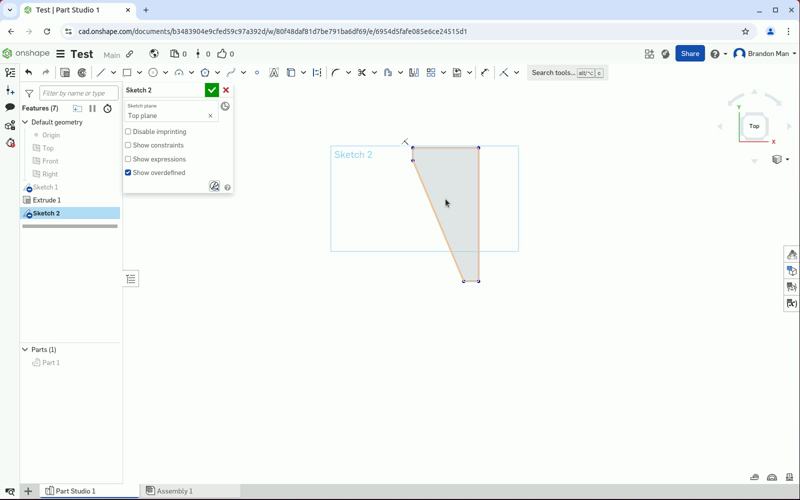
scroll(6)
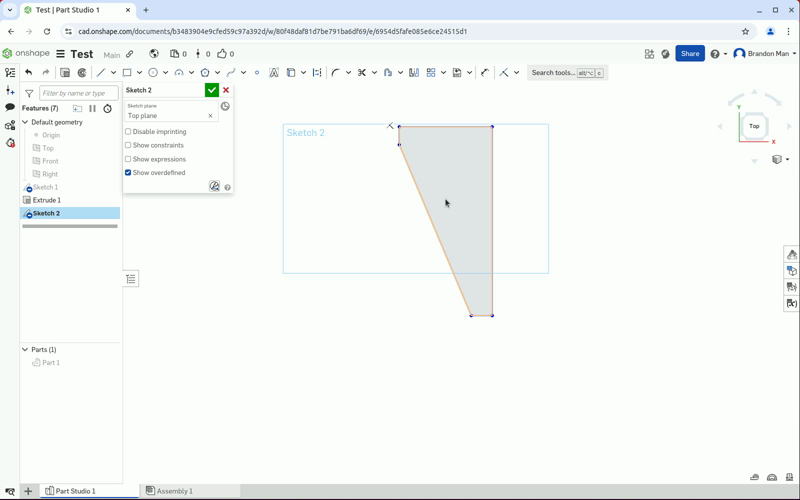
scroll(6)
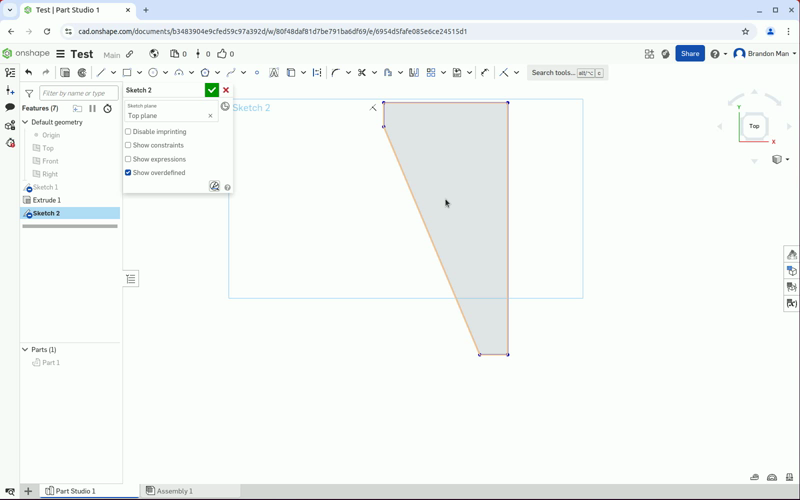
scroll(6)
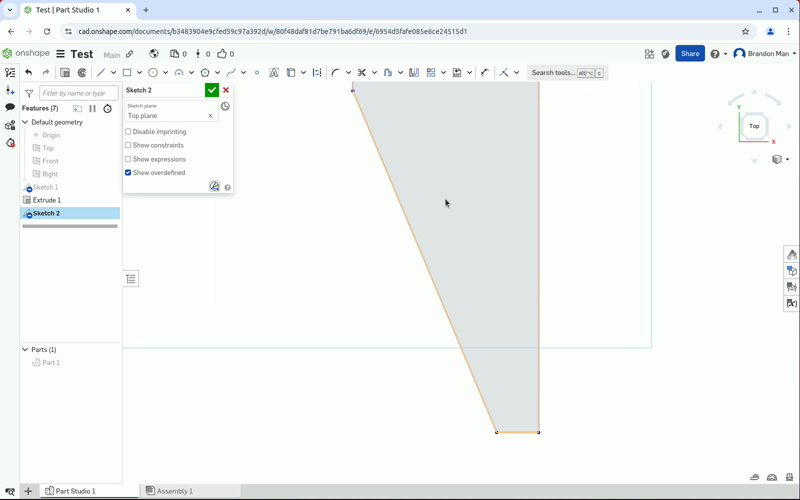
scroll(6)
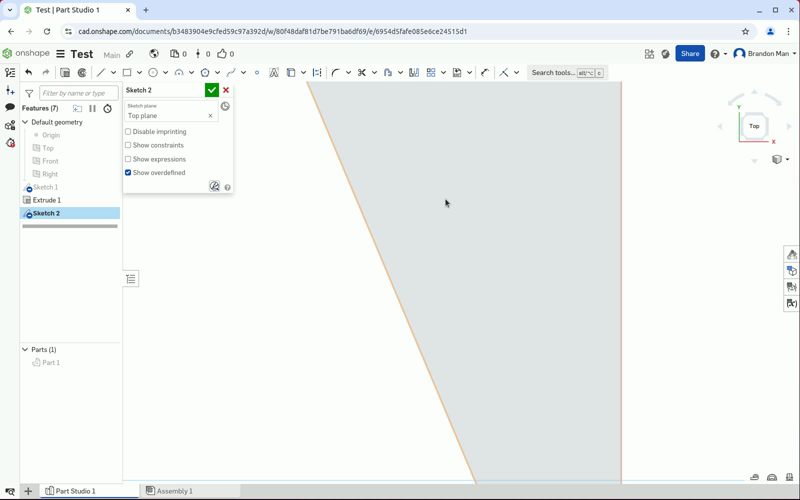
click(445, 198)
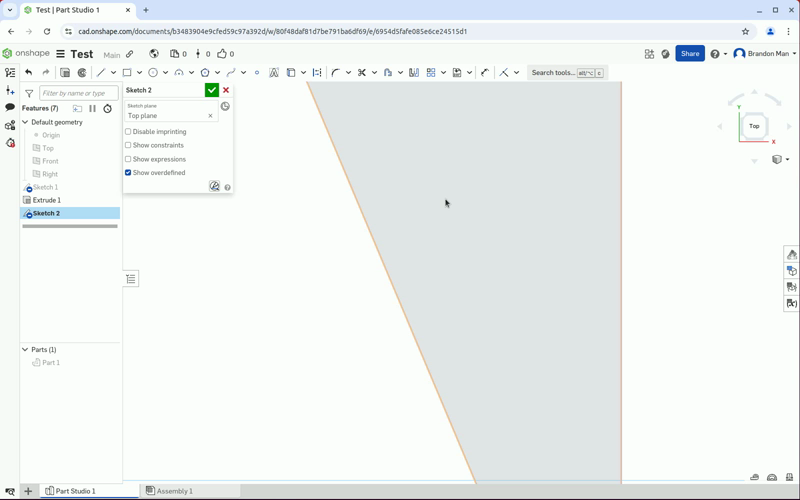
scroll(-6)
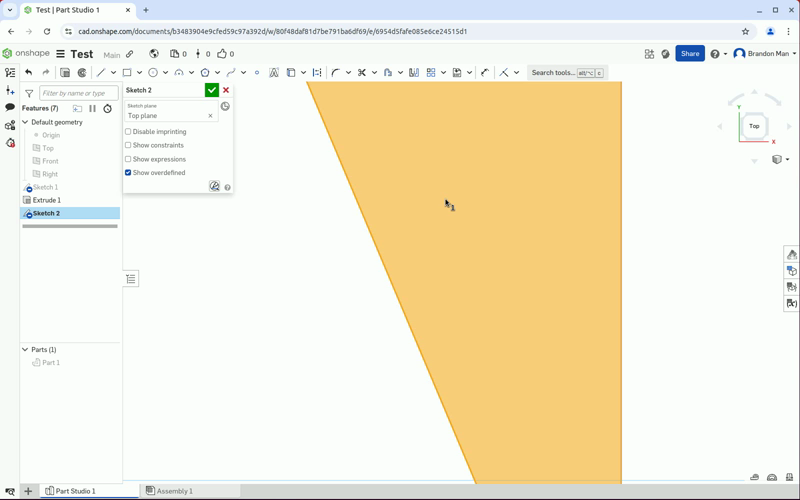
scroll(-6)
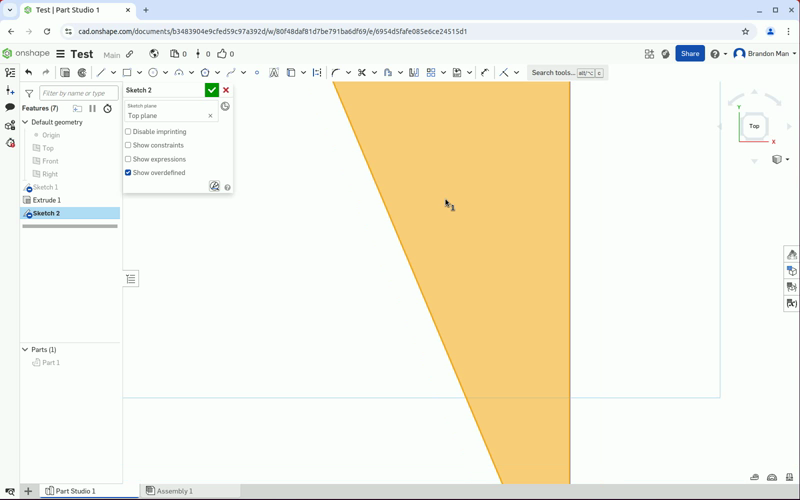
scroll(-6)
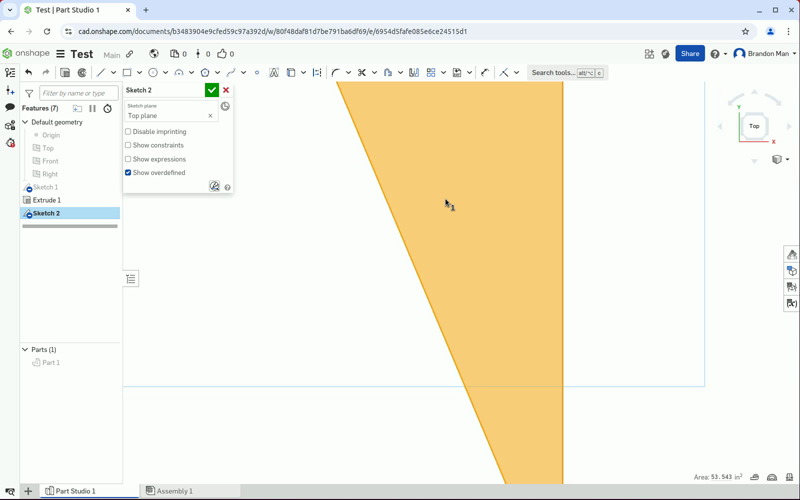
scroll(-6)
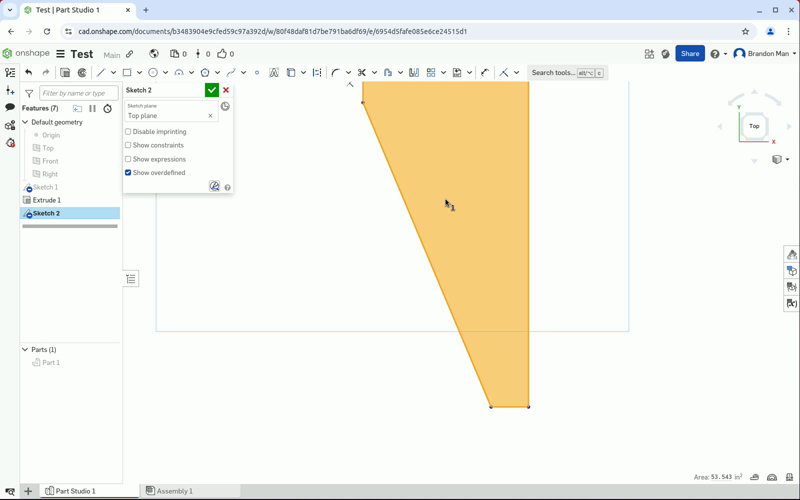
scroll(-6)
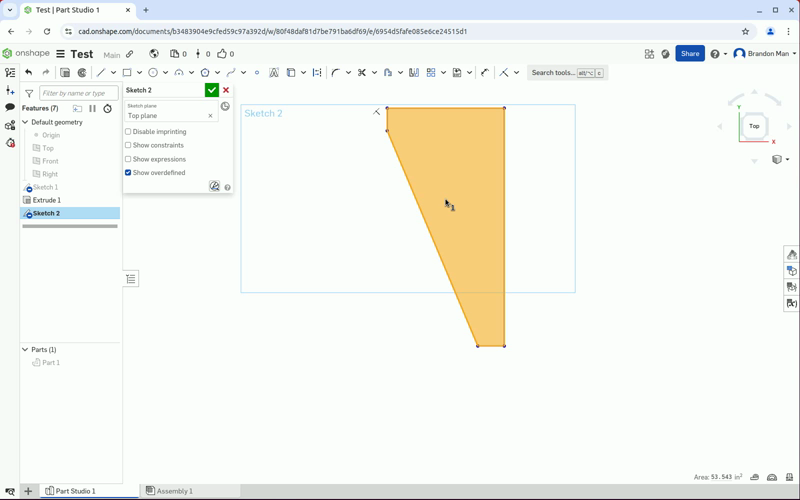
scroll(-6)
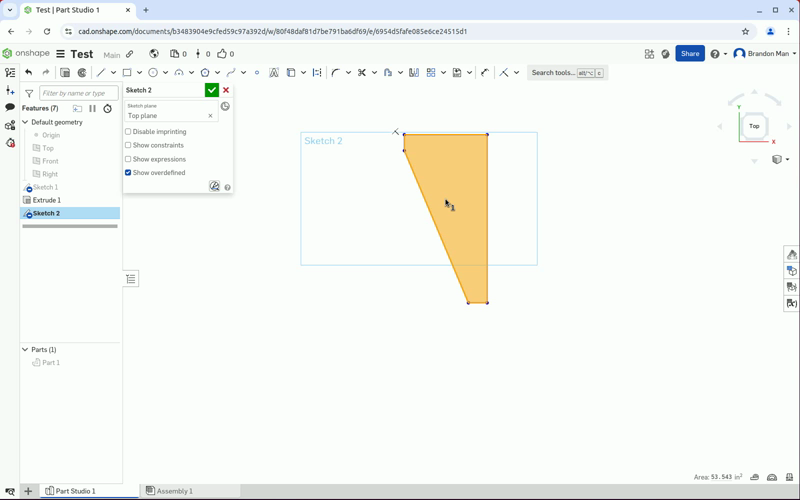
scroll(-6)
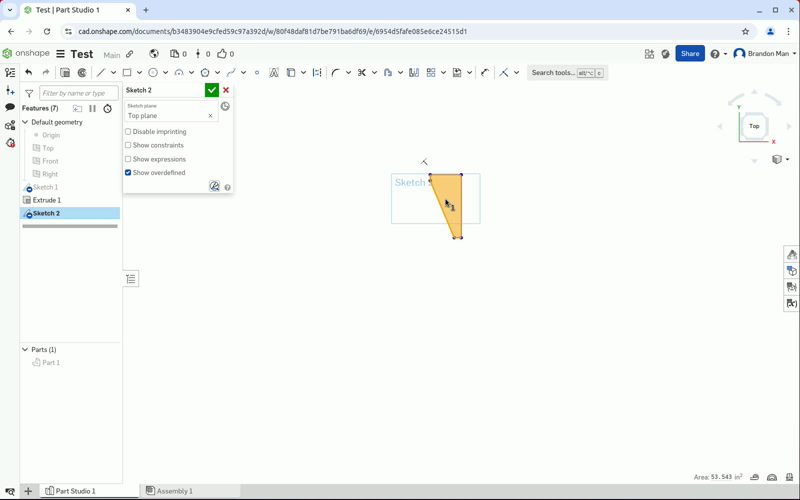
mouse_move(73, 352)
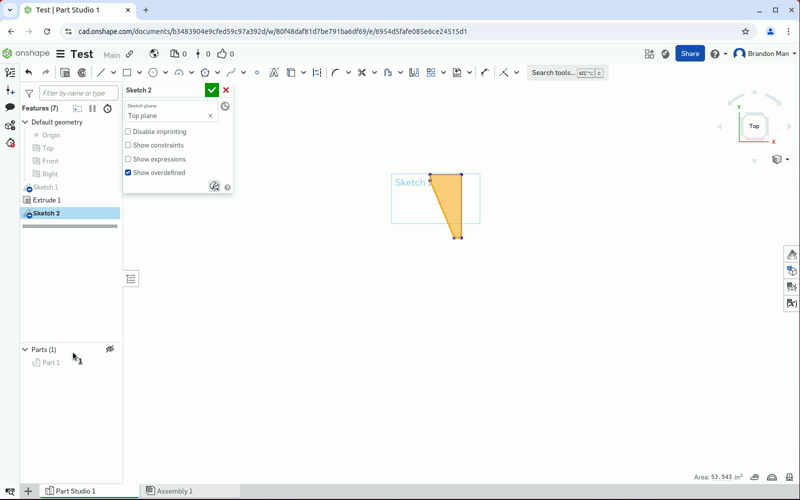
key(shift+y)
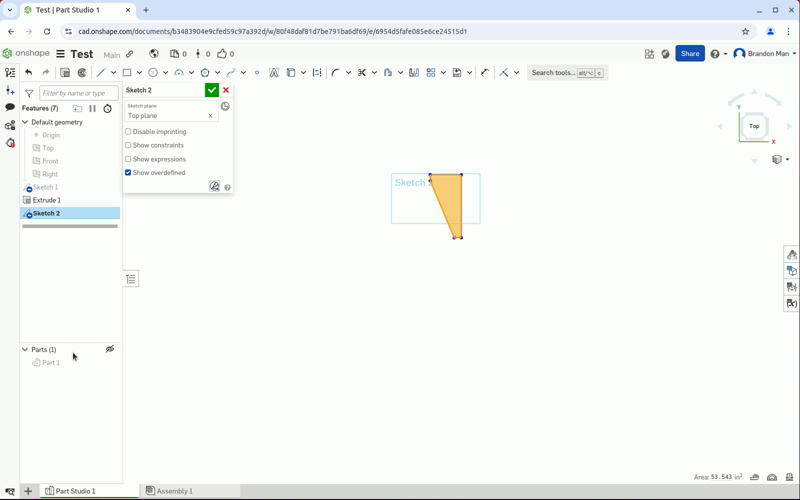
key(shift+e)
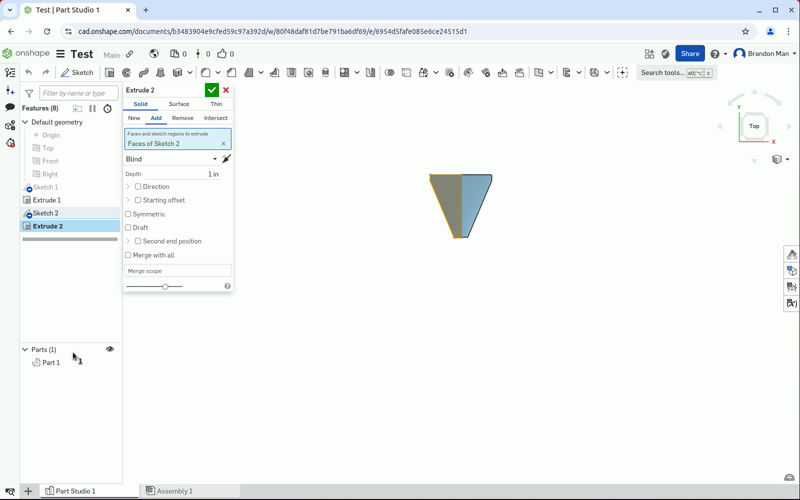
mouse_move(143, 106)
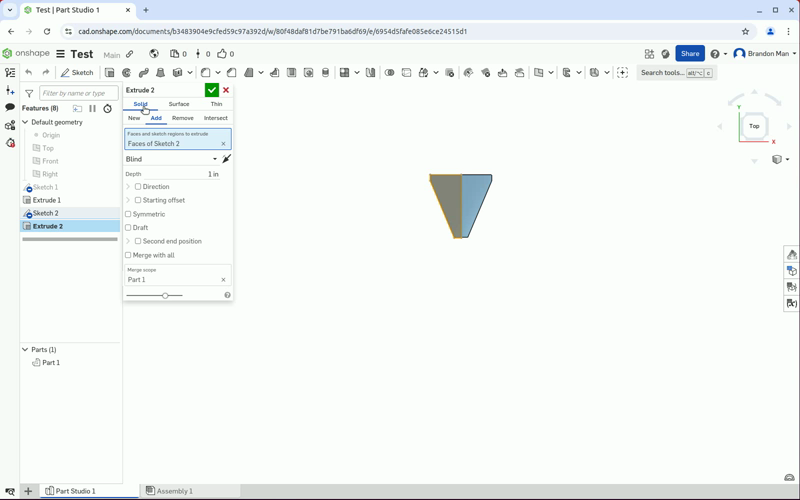
click(143, 106)
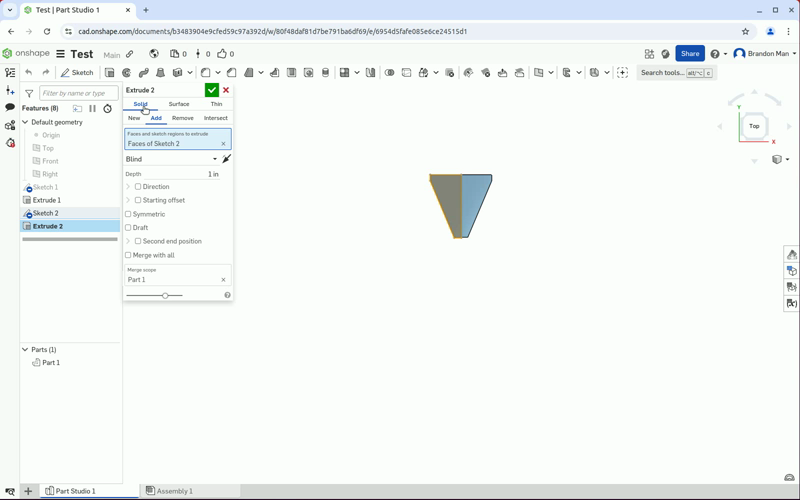
mouse_move(137, 120)
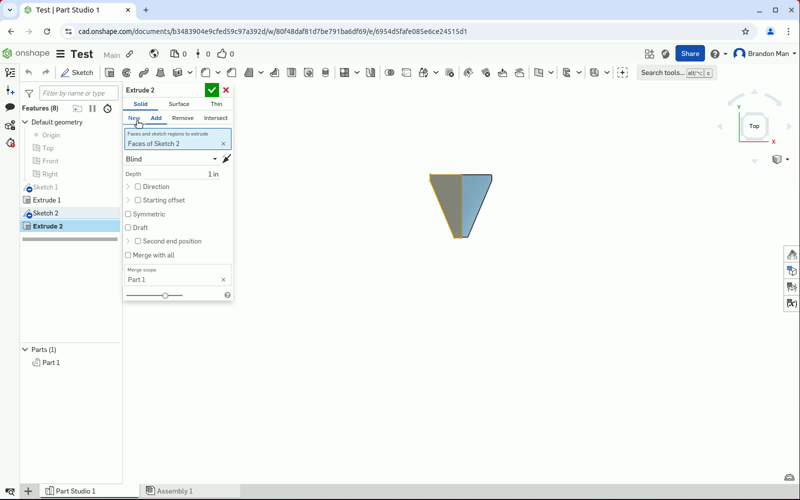
click(137, 120)
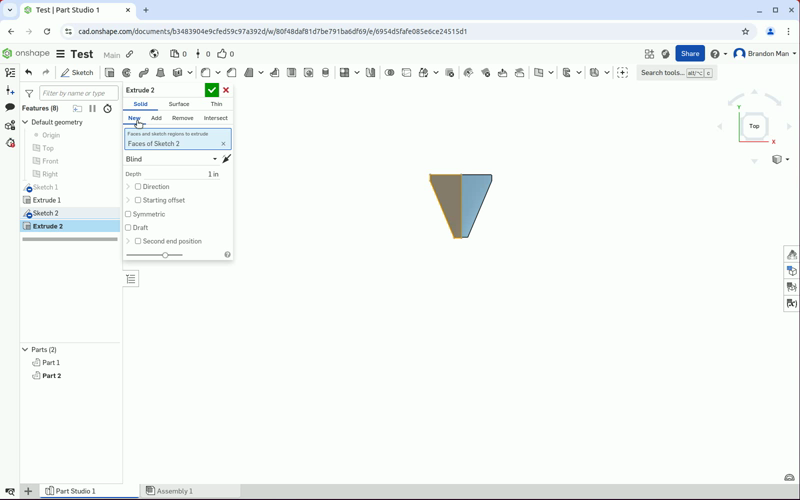
key(tab, 4)
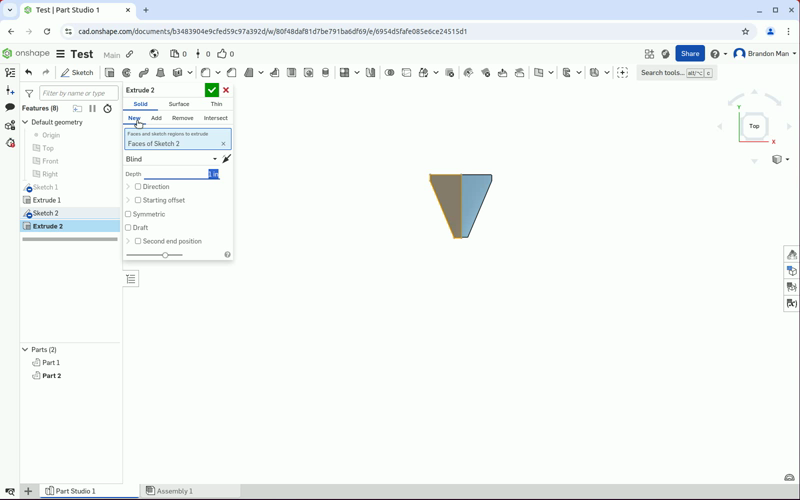
text(0.963)
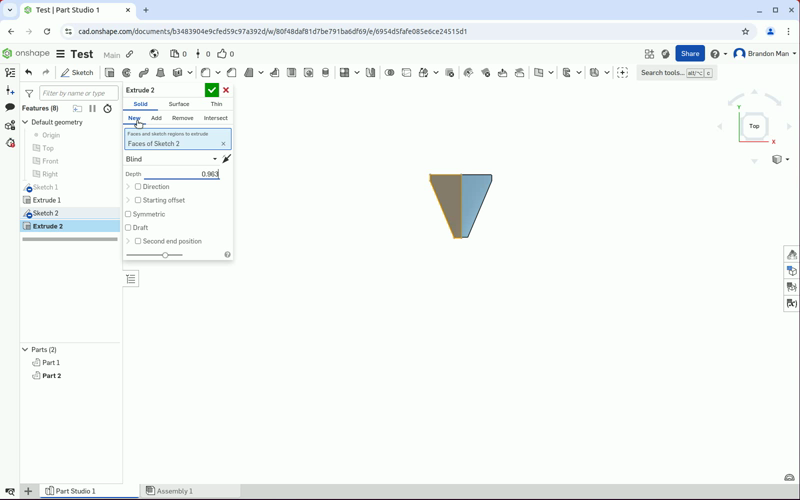
key(enter)
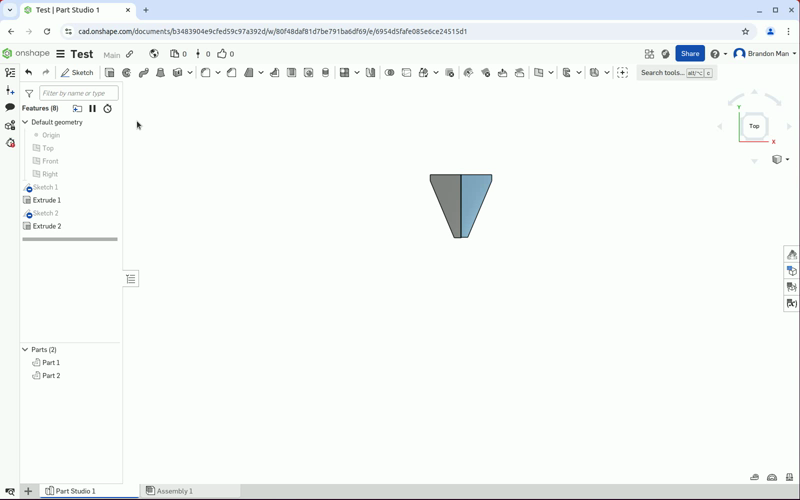
key(shift+h)
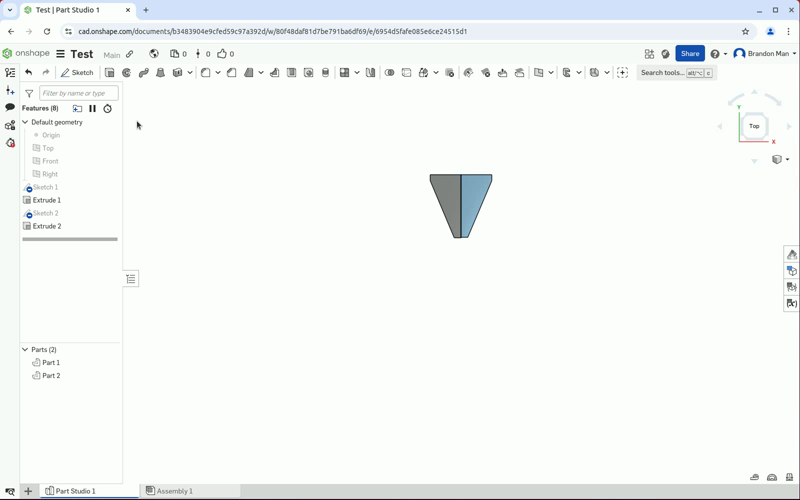
key(shift+h)
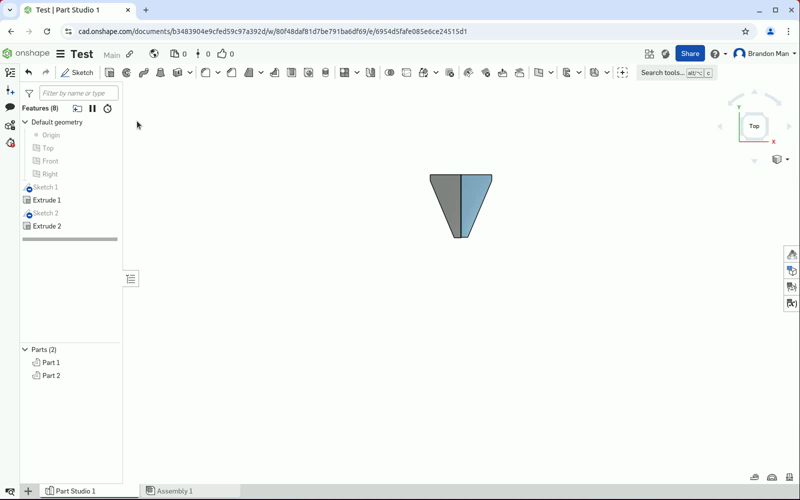
mouse_move(73, 189)
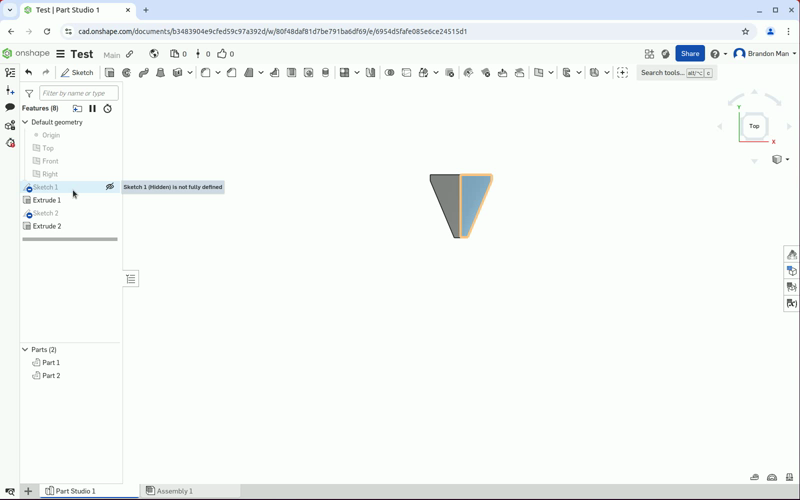
click(73, 189)
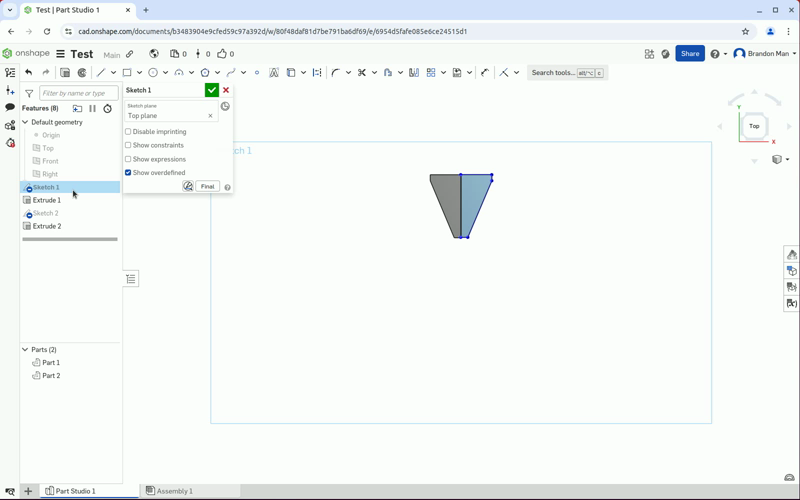
mouse_move(229, 92)
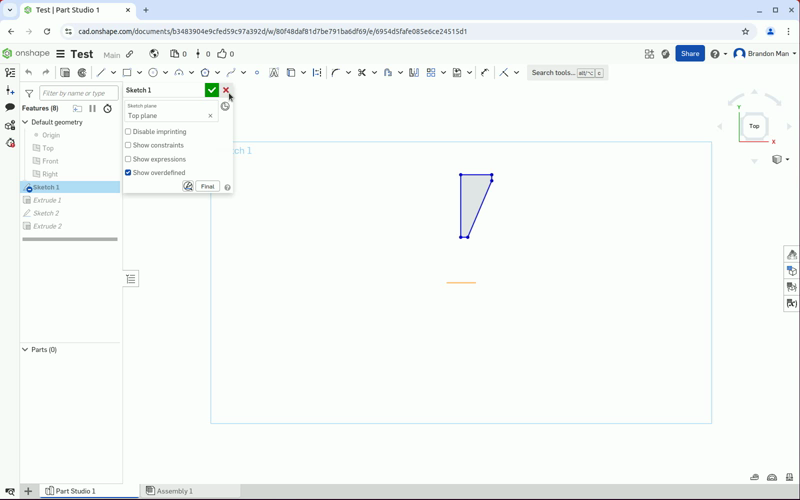
click(229, 92)
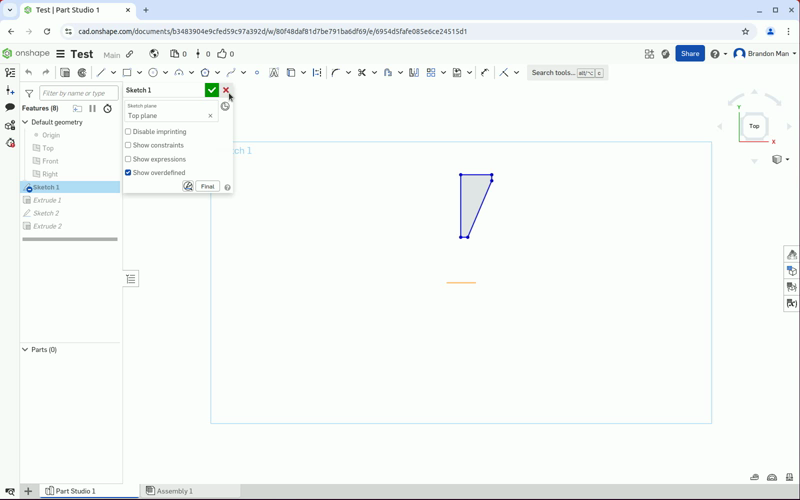
key(shift+s)
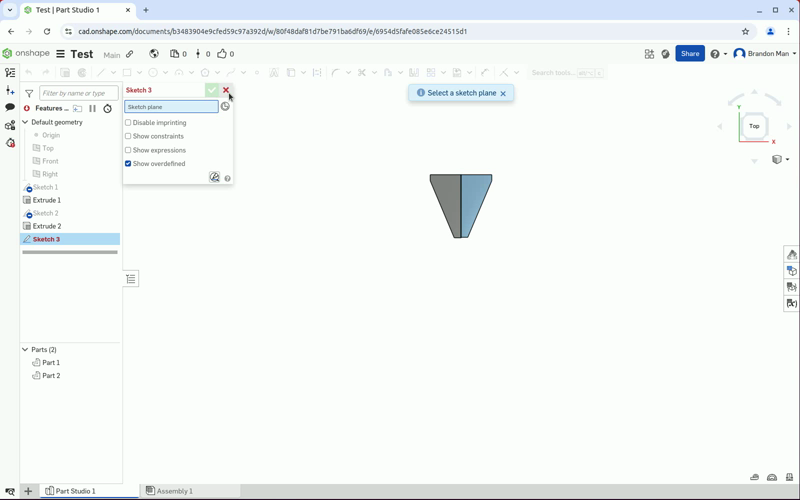
mouse_move(73, 150)
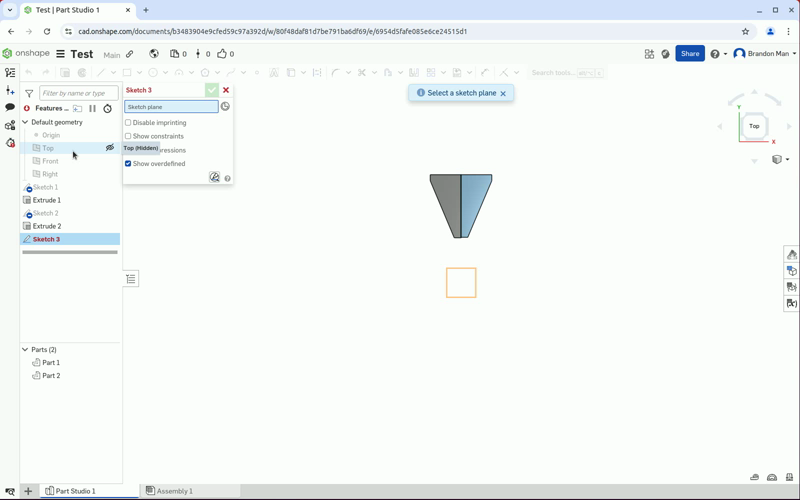
click(73, 150)
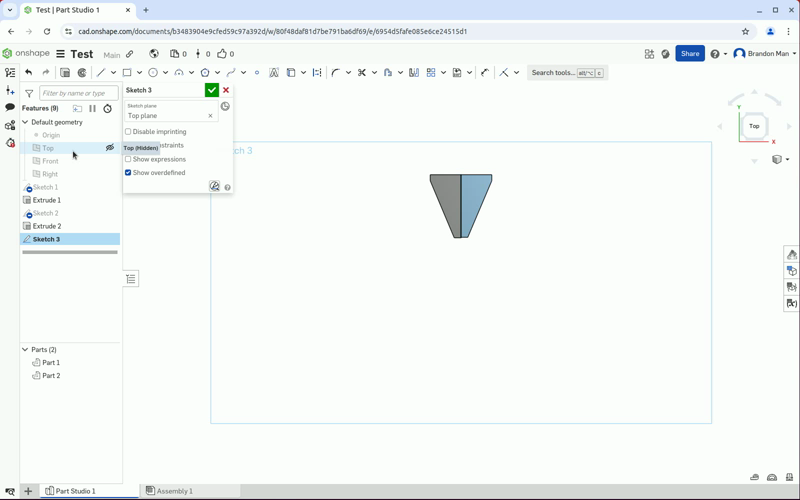
mouse_move(73, 352)
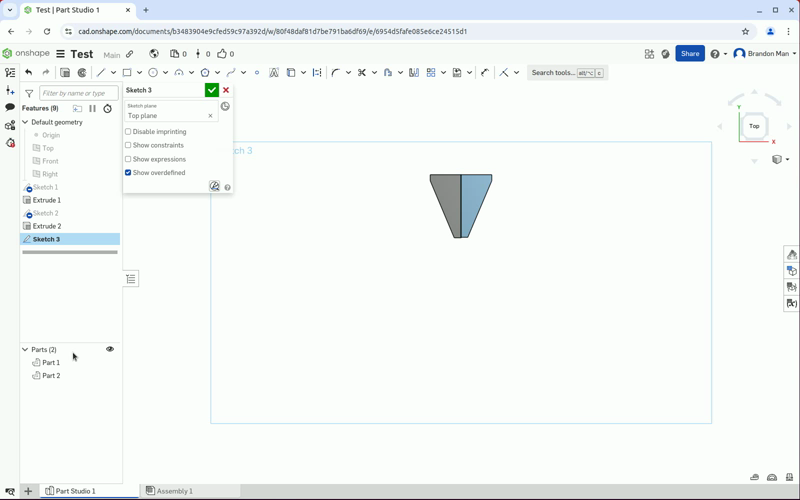
key(y)
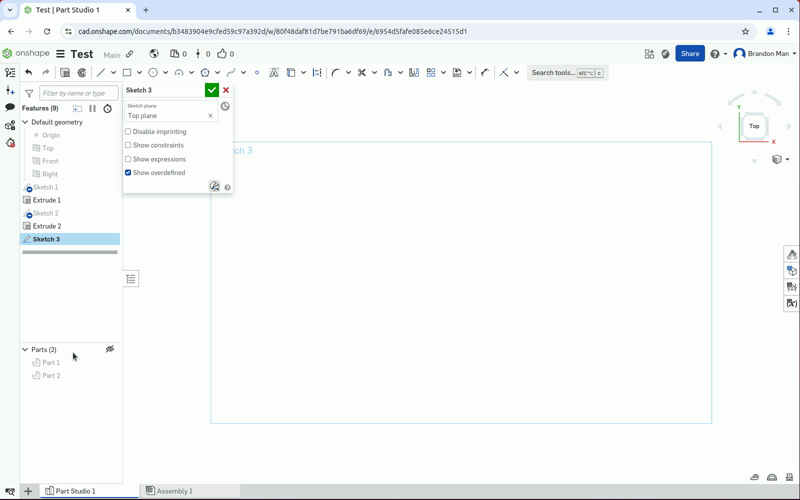
key(l)
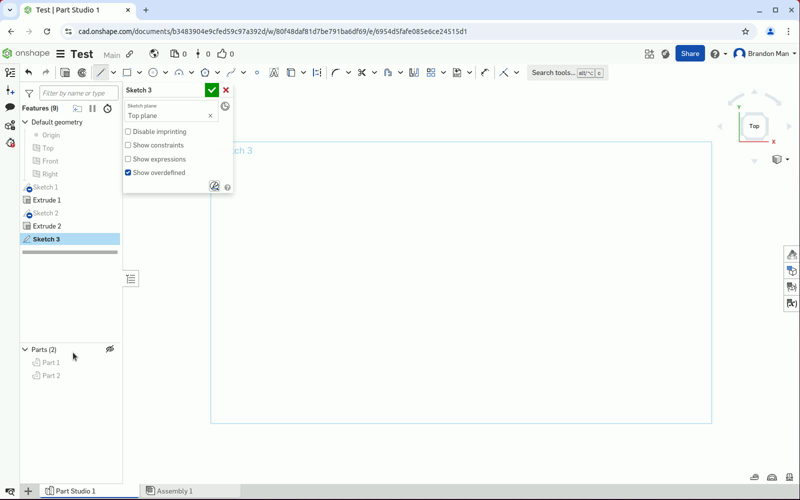
key_down(shift)
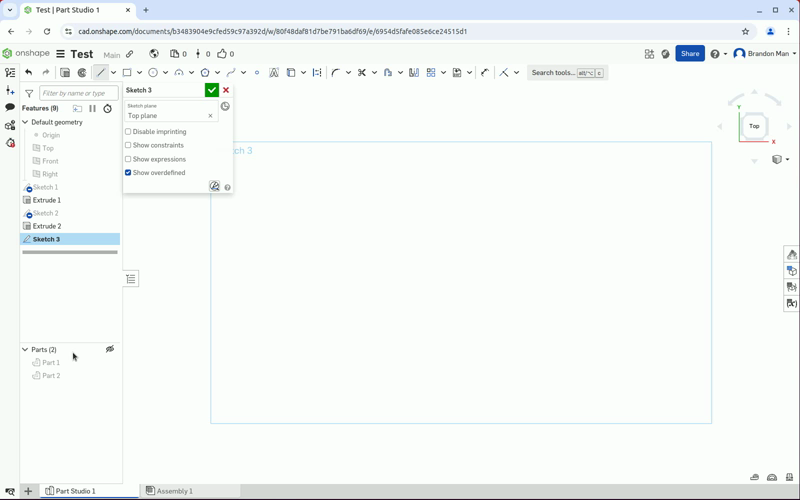
mouse_move(460, 333)
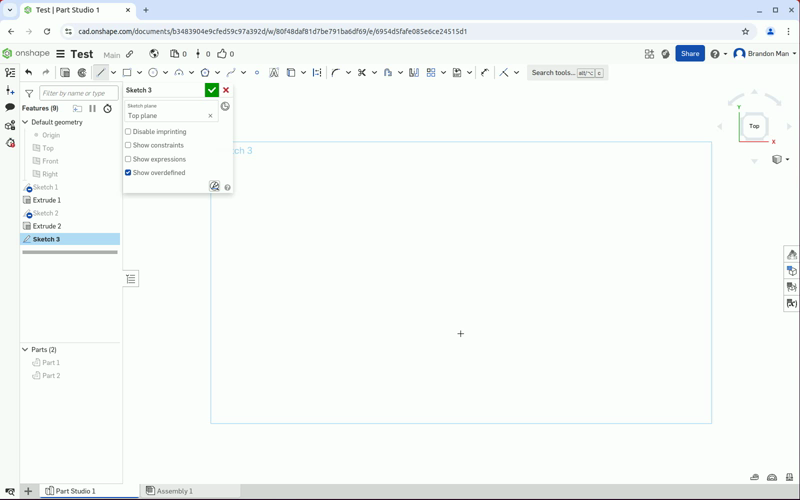
click(460, 333)
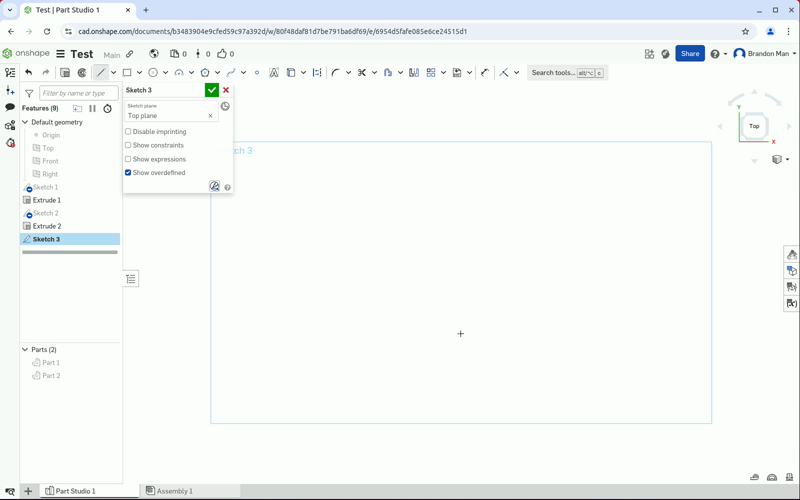
key_up(shift)
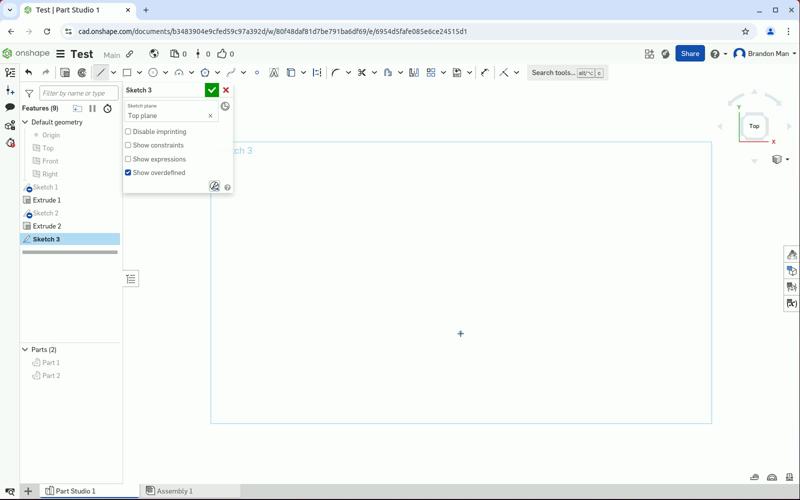
key_down(shift)
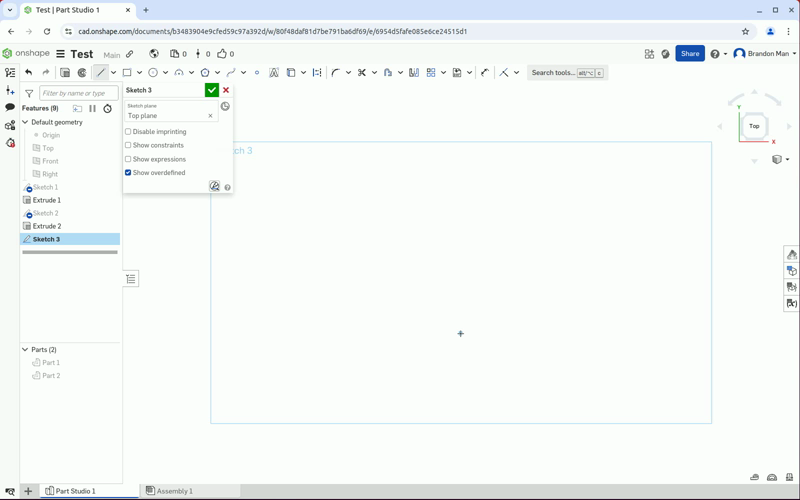
mouse_move(490, 333)
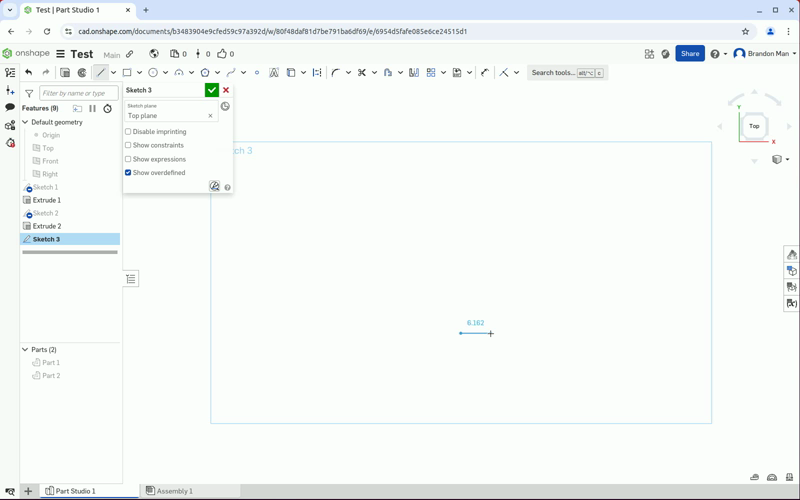
mouse_move(467, 333)
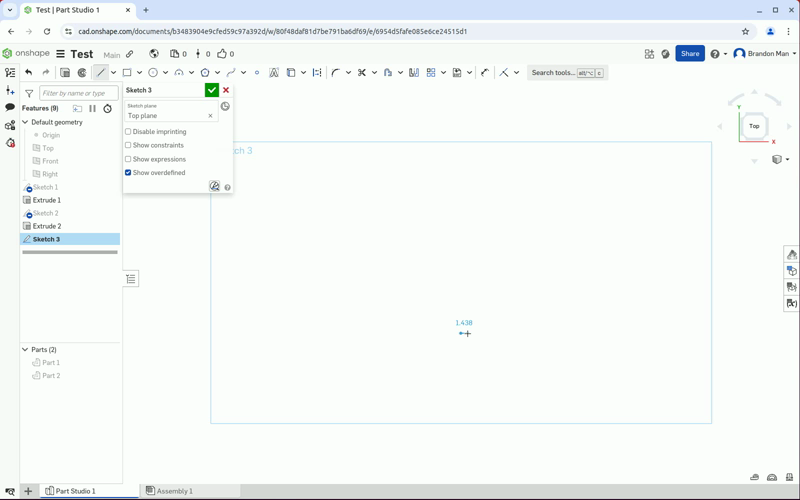
scroll(6)
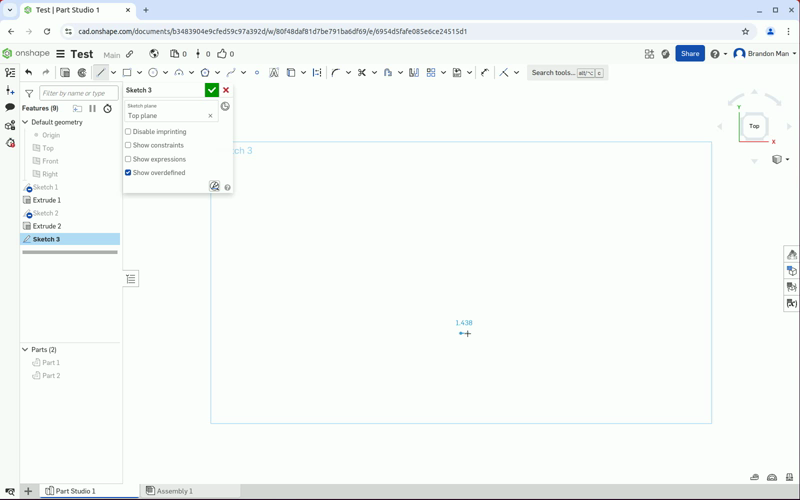
scroll(6)
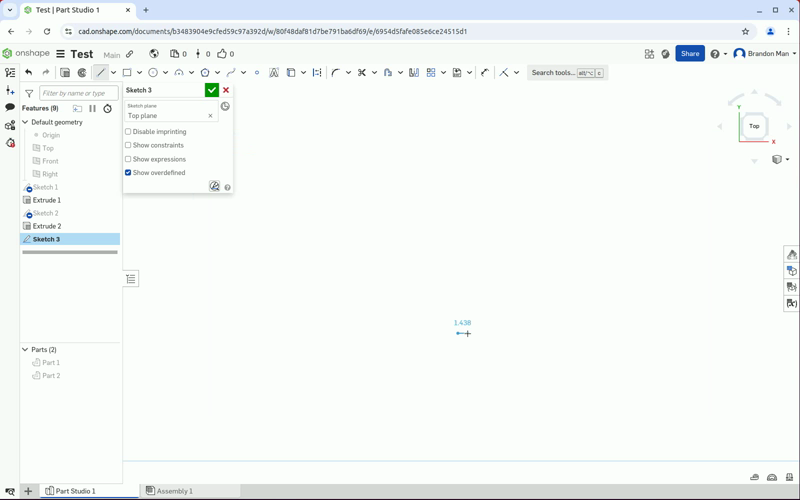
scroll(6)
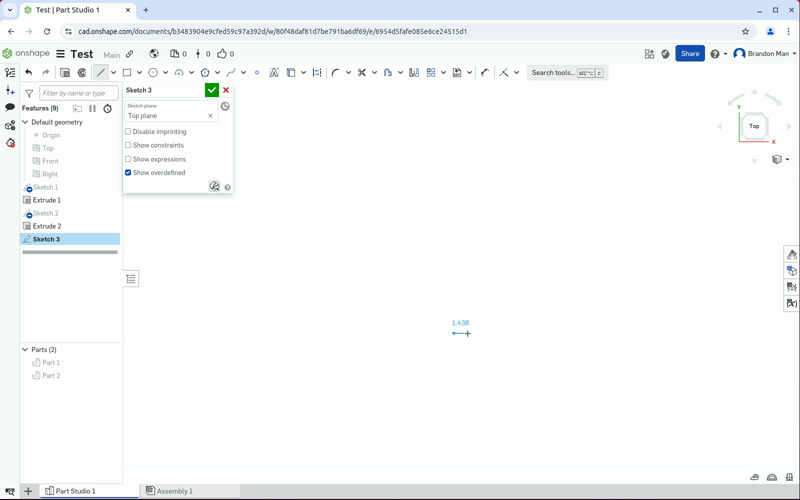
scroll(6)
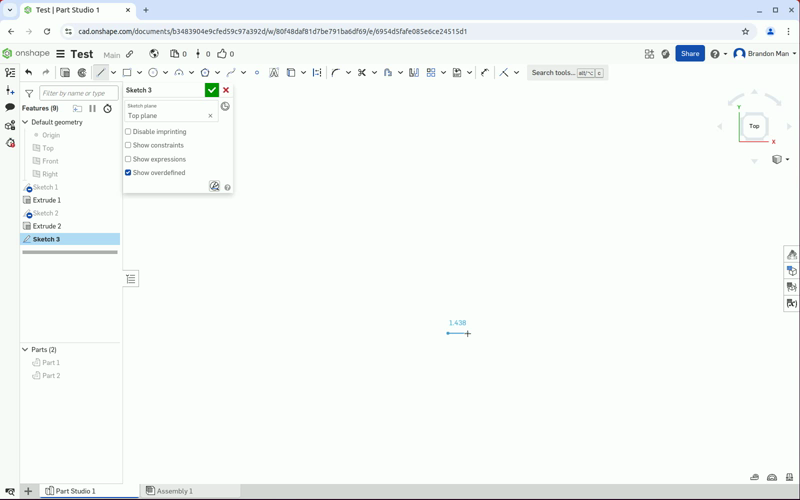
scroll(6)
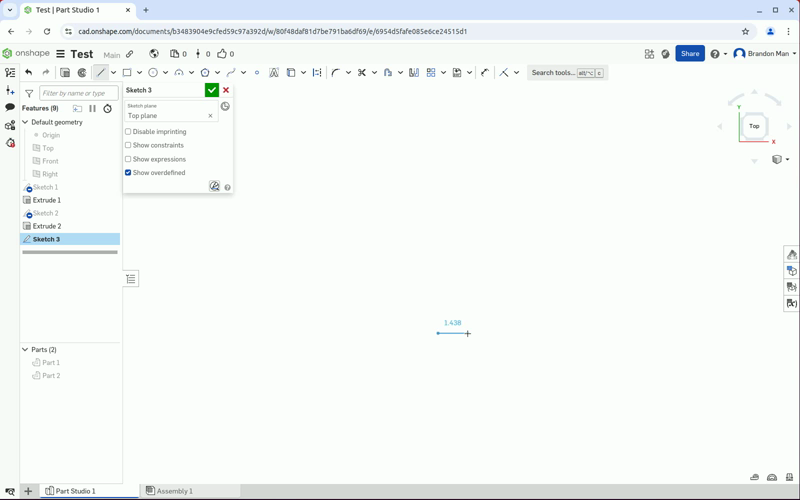
scroll(6)
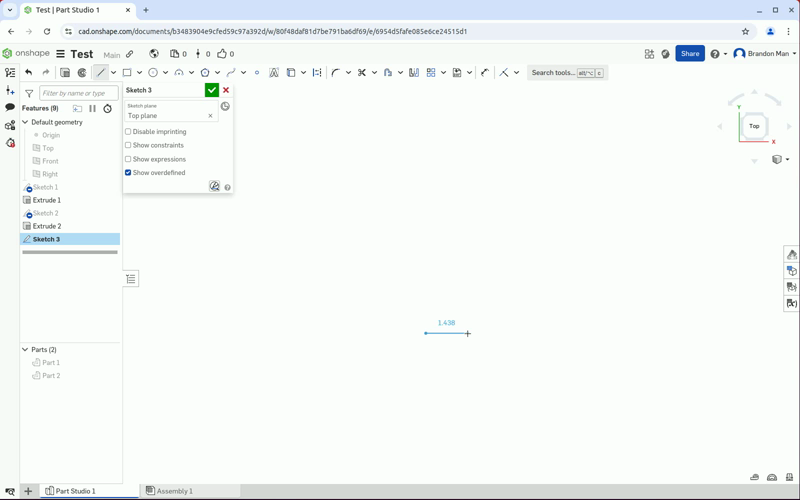
scroll(6)
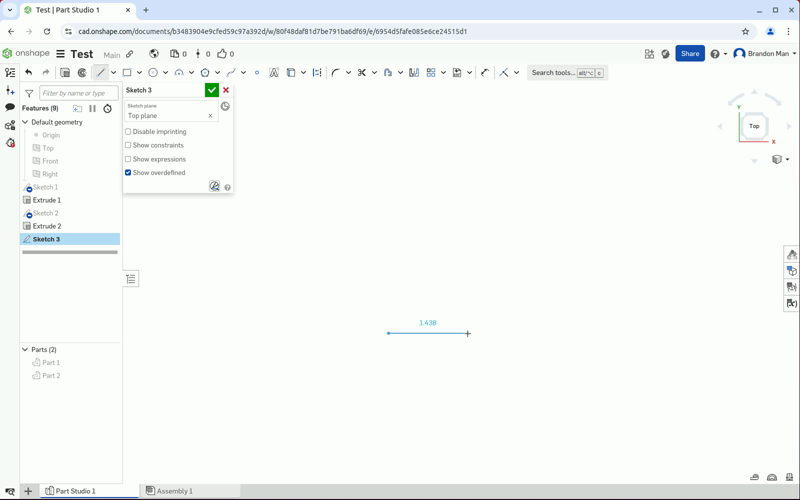
click(467, 333)
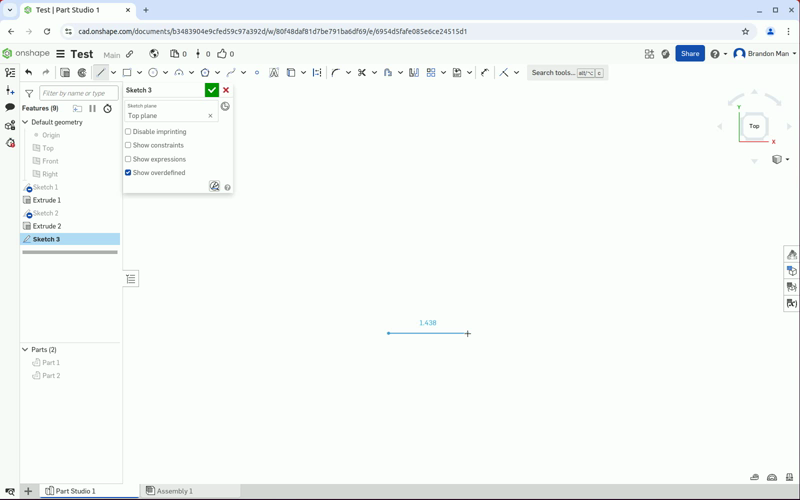
scroll(-6)
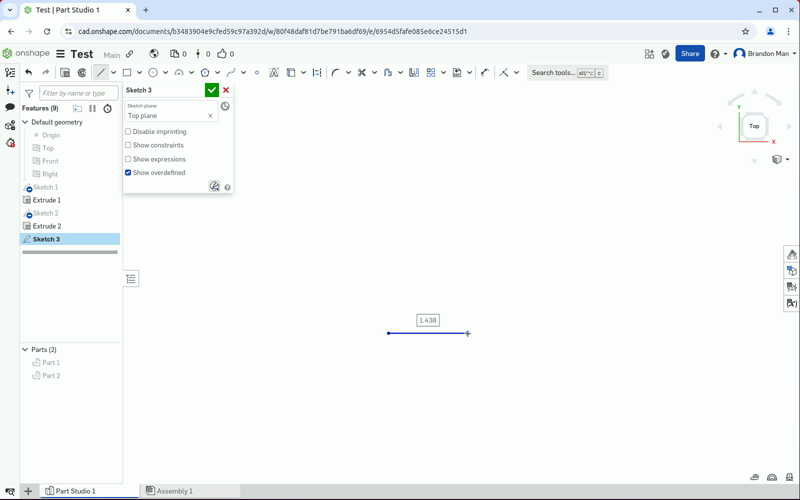
scroll(-6)
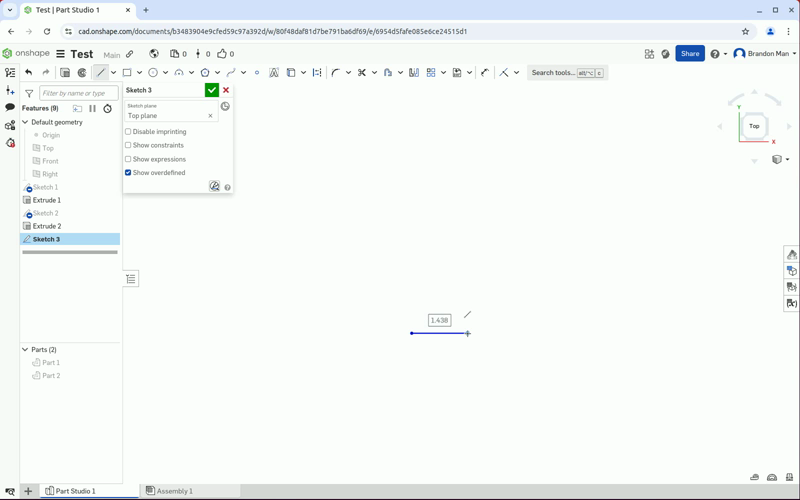
scroll(-6)
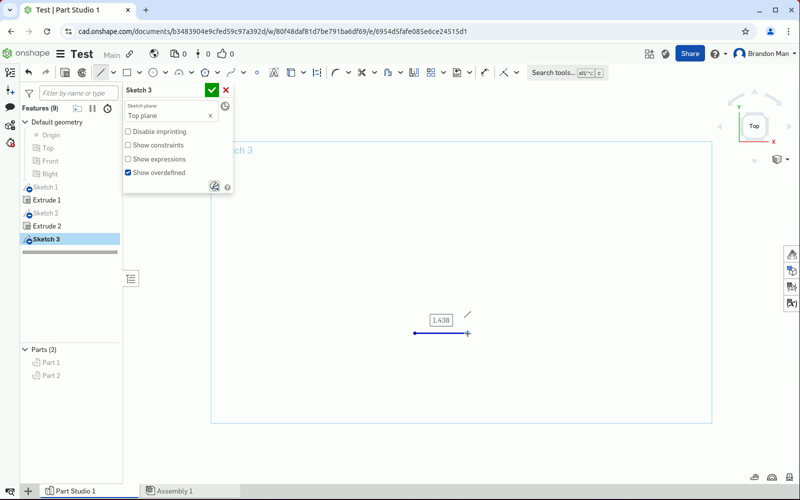
scroll(-6)
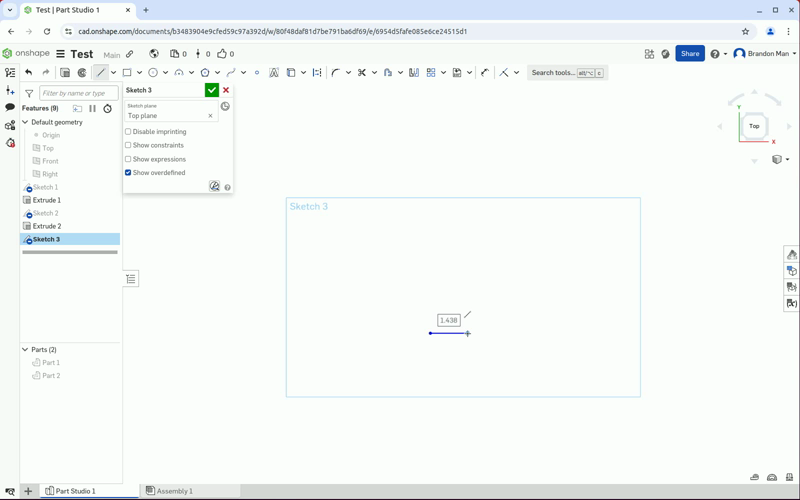
scroll(-6)
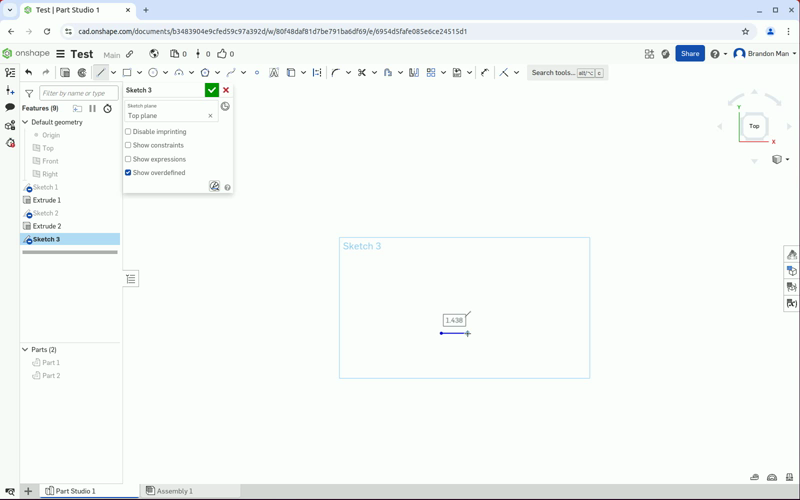
scroll(-6)
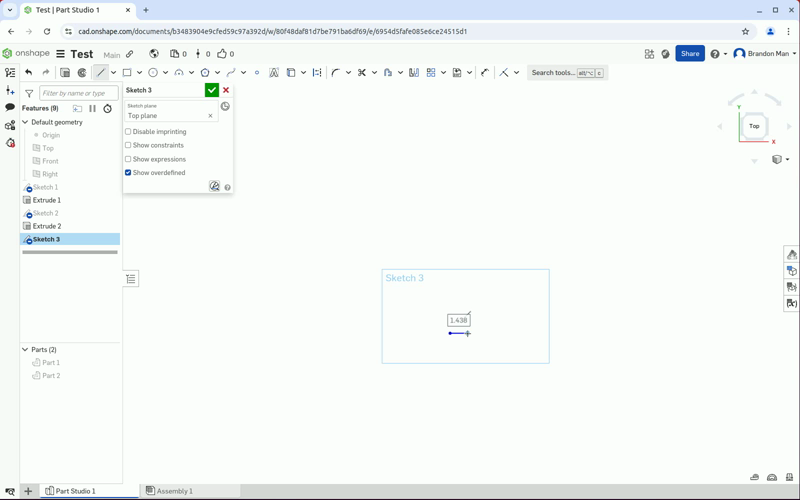
scroll(-6)
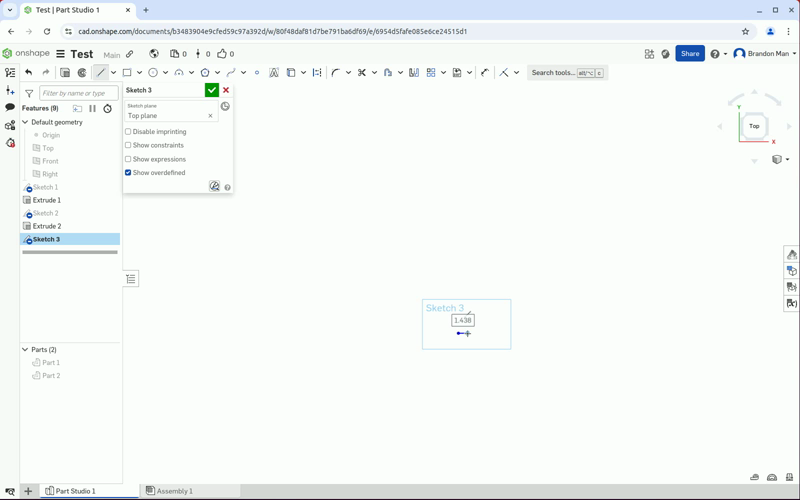
key_up(shift)
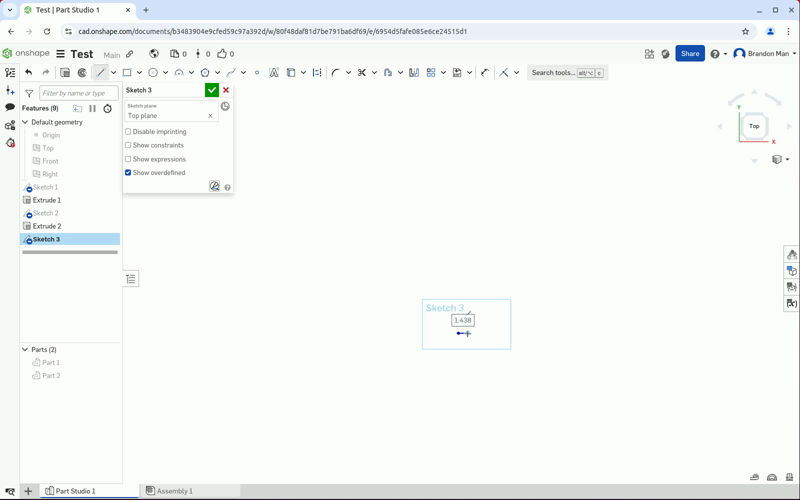
key_down(shift)
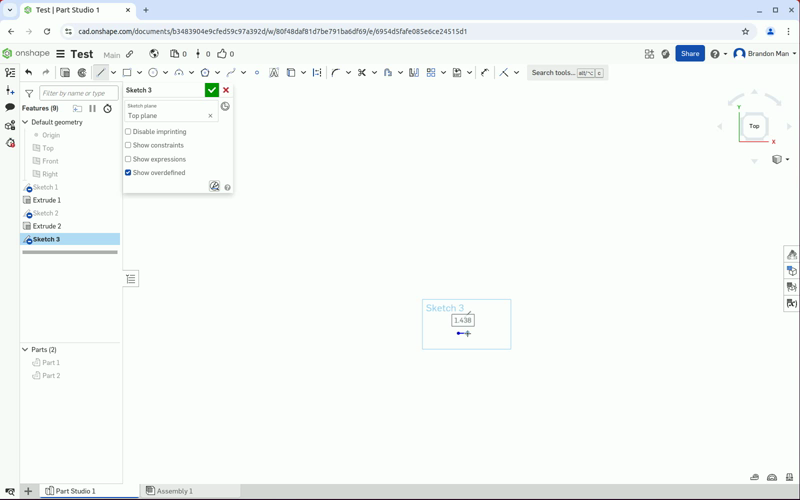
mouse_move(467, 237)
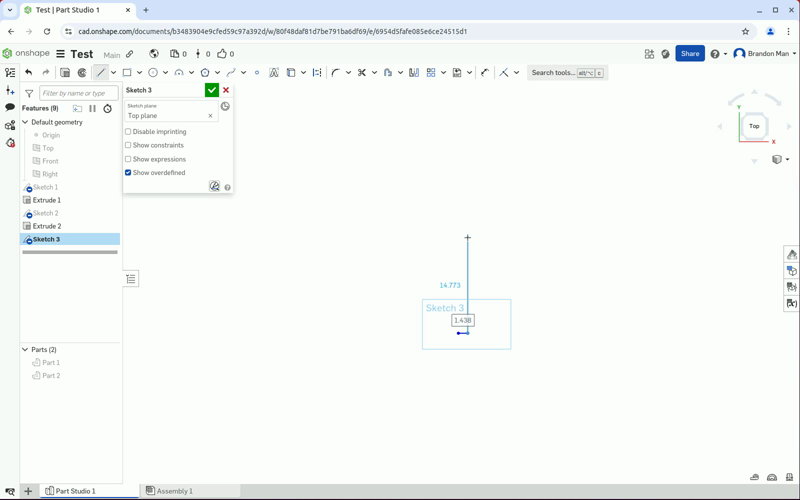
click(467, 237)
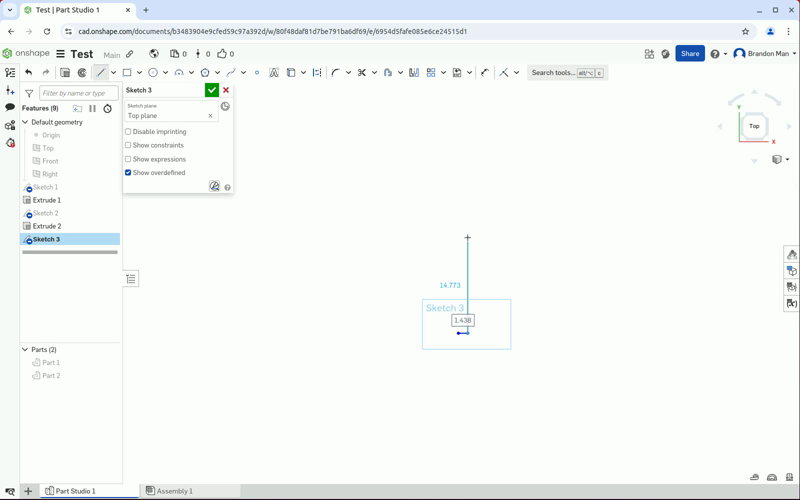
key_up(shift)
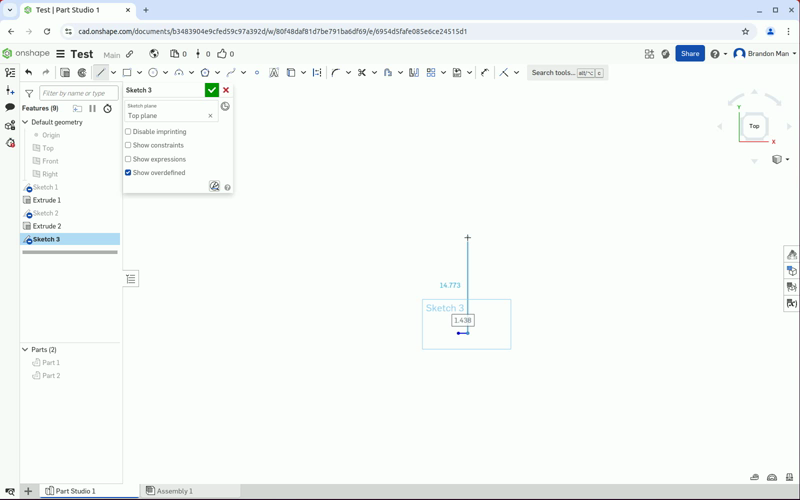
key_down(shift)
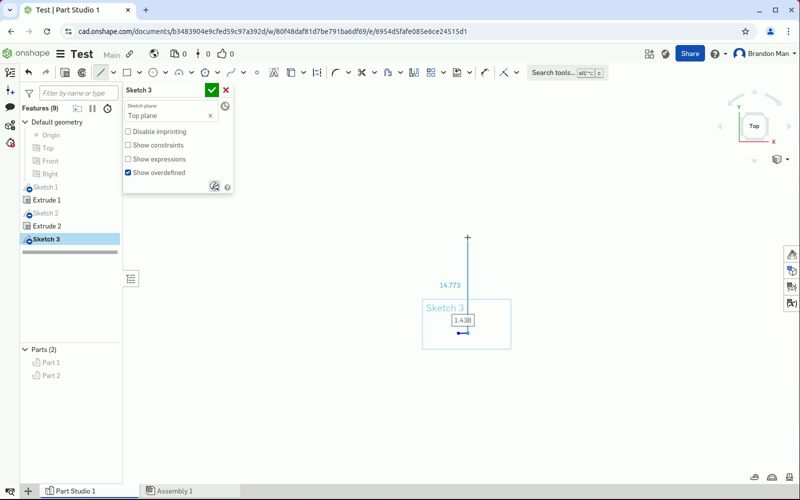
mouse_move(498, 237)
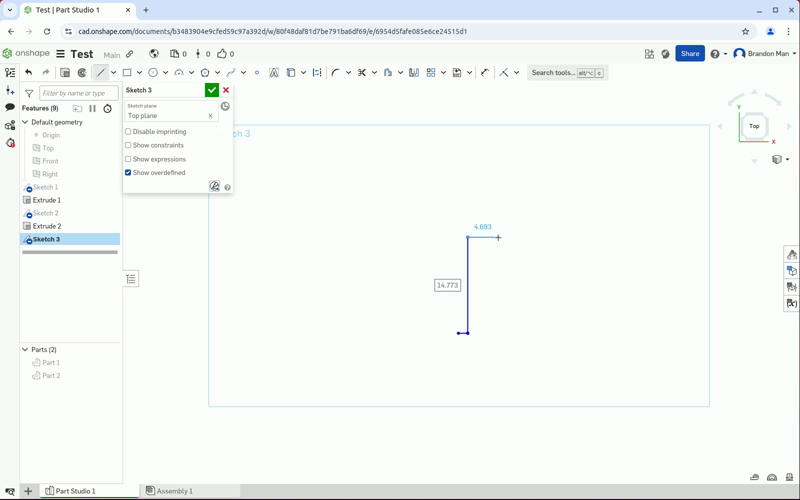
mouse_move(460, 237)
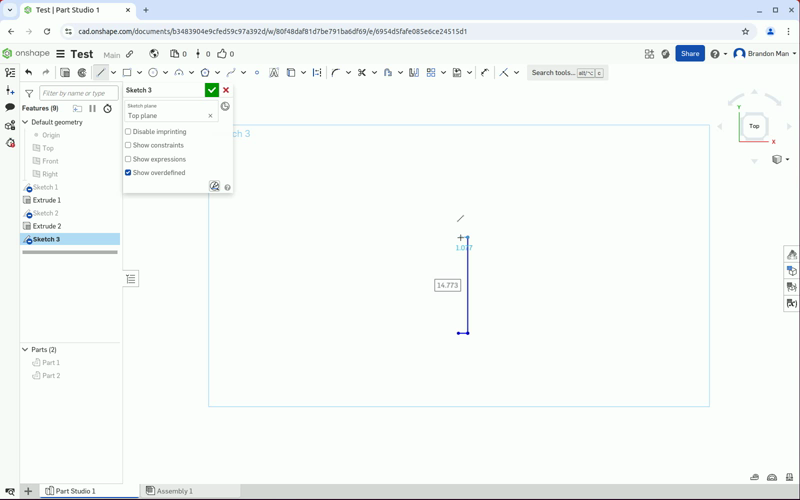
scroll(6)
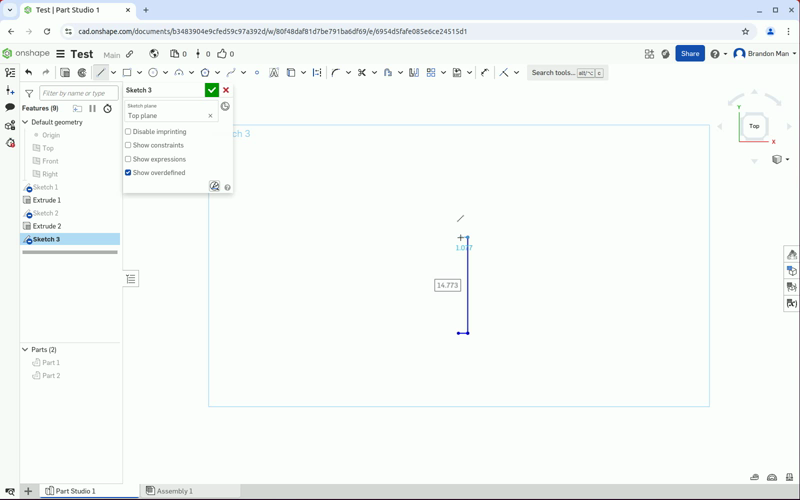
scroll(6)
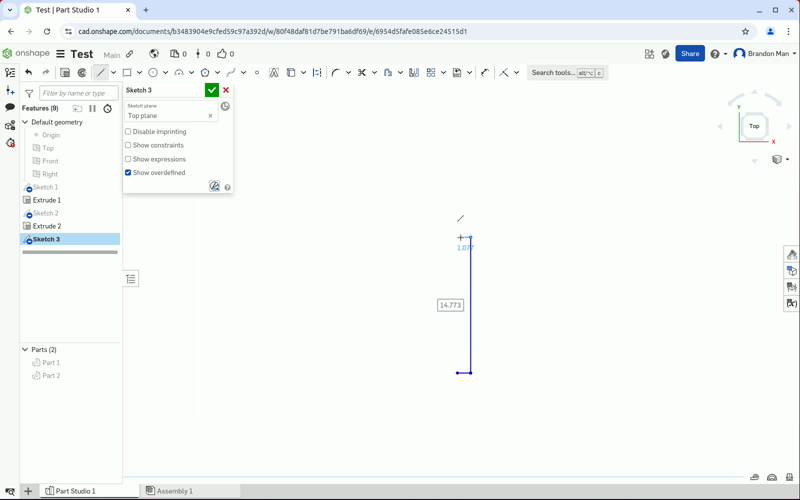
scroll(6)
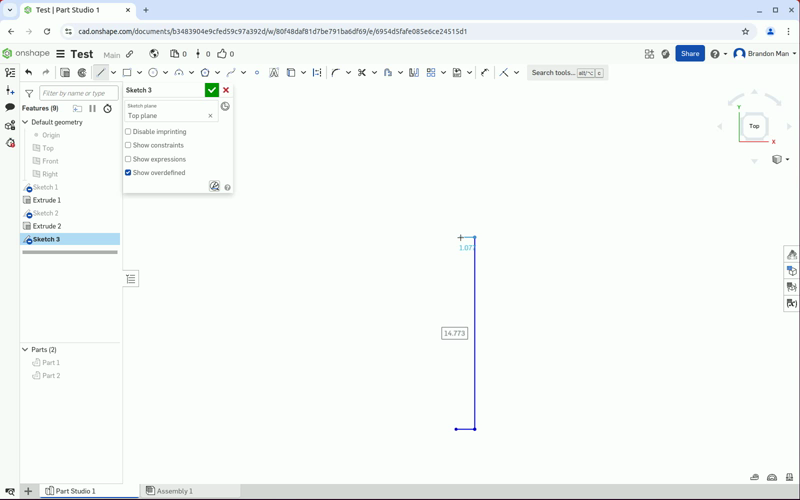
scroll(6)
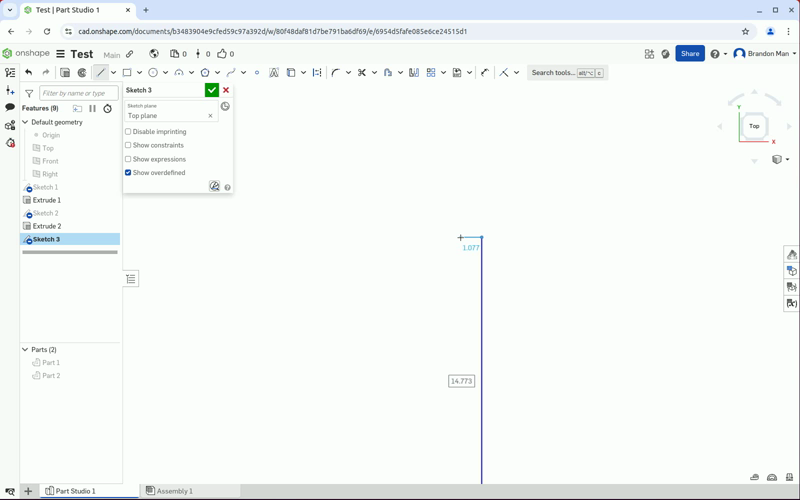
scroll(6)
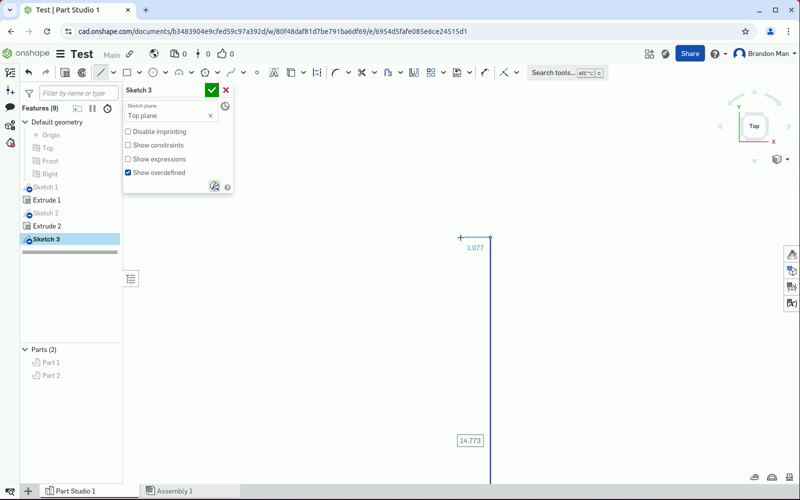
scroll(6)
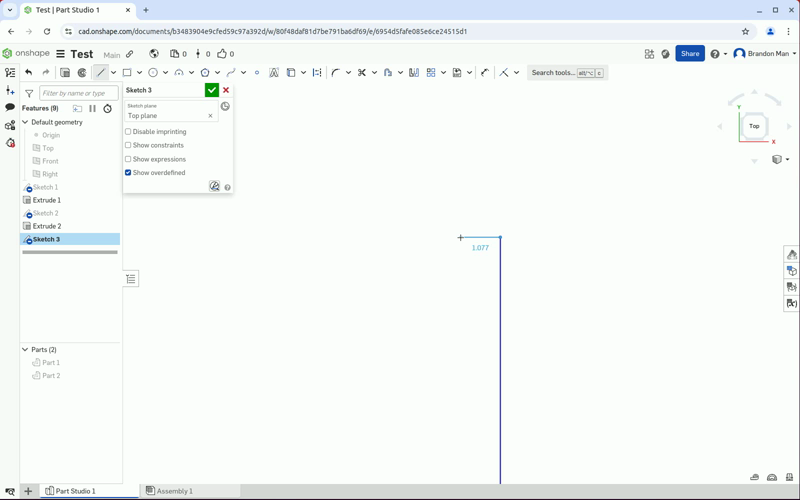
scroll(6)
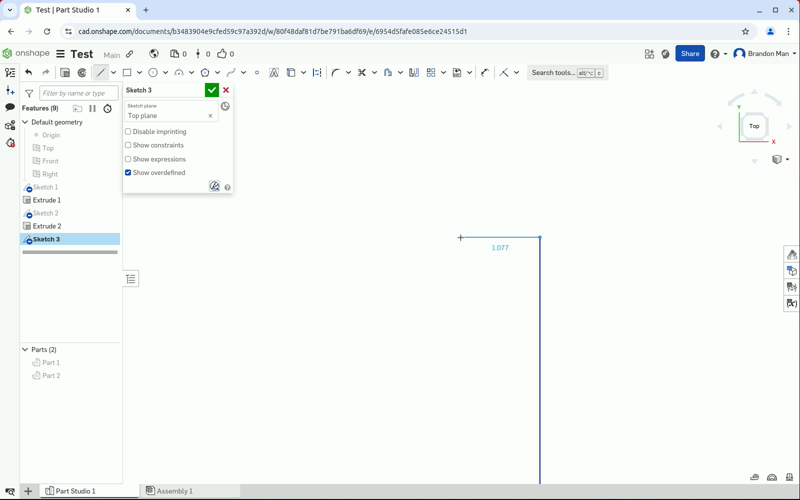
click(460, 237)
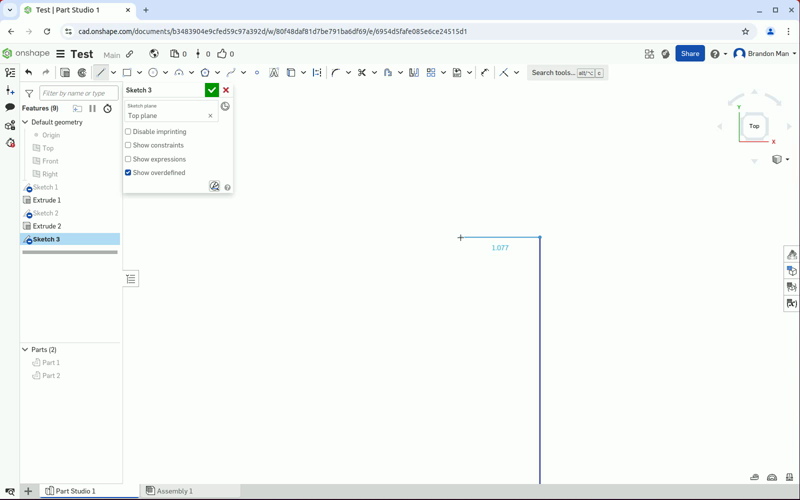
scroll(-6)
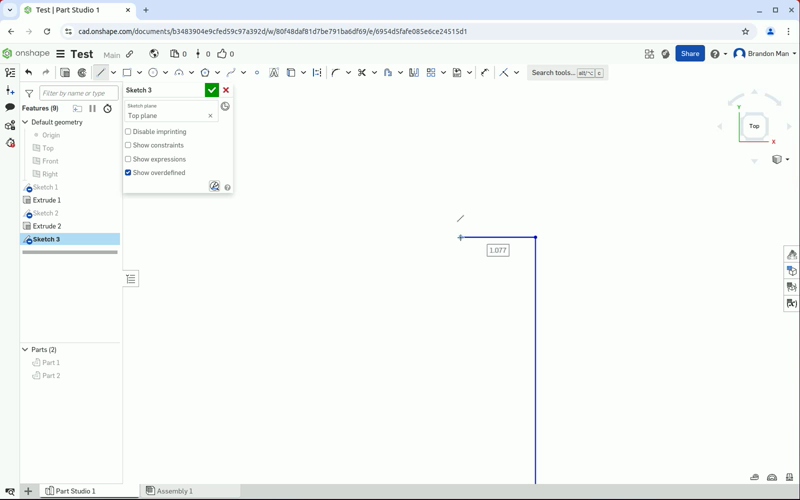
scroll(-6)
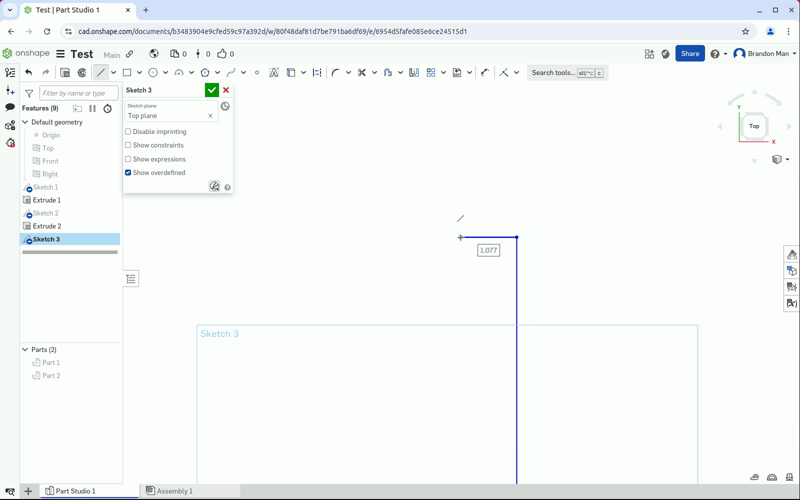
scroll(-6)
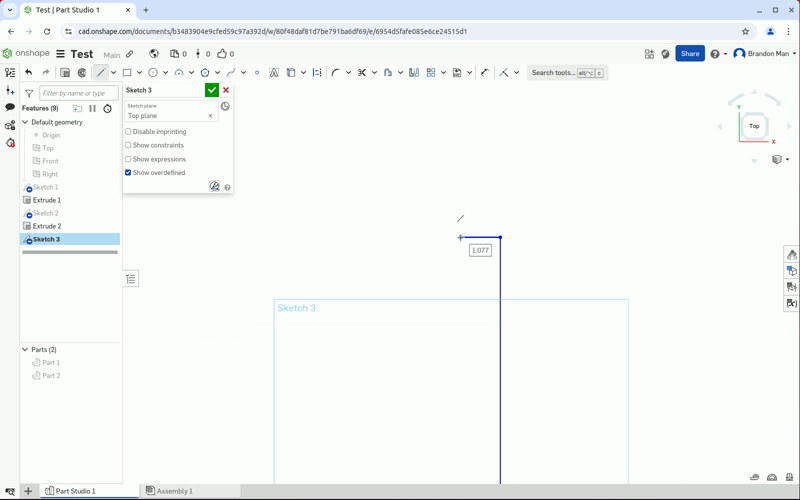
scroll(-6)
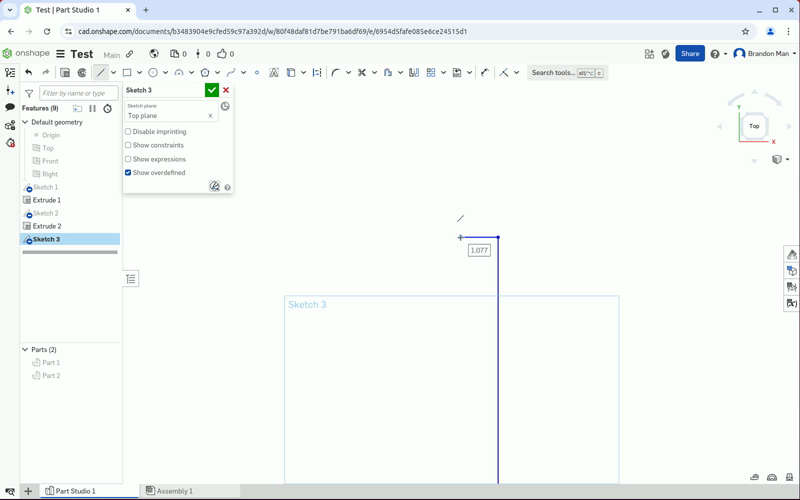
scroll(-6)
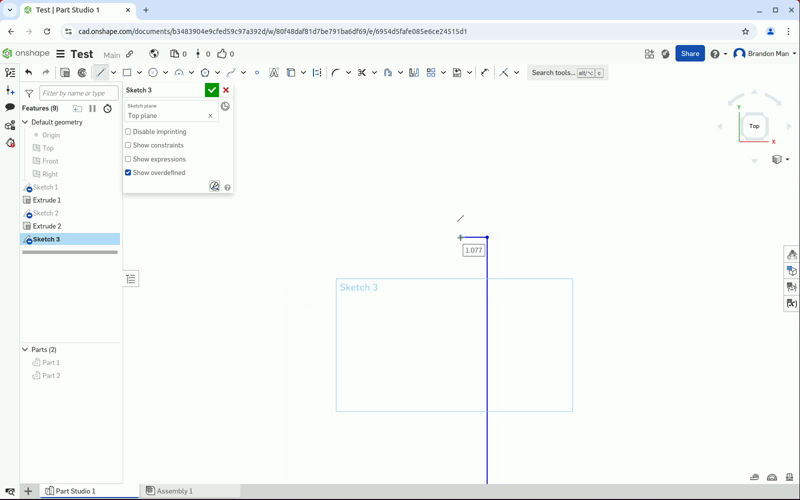
scroll(-6)
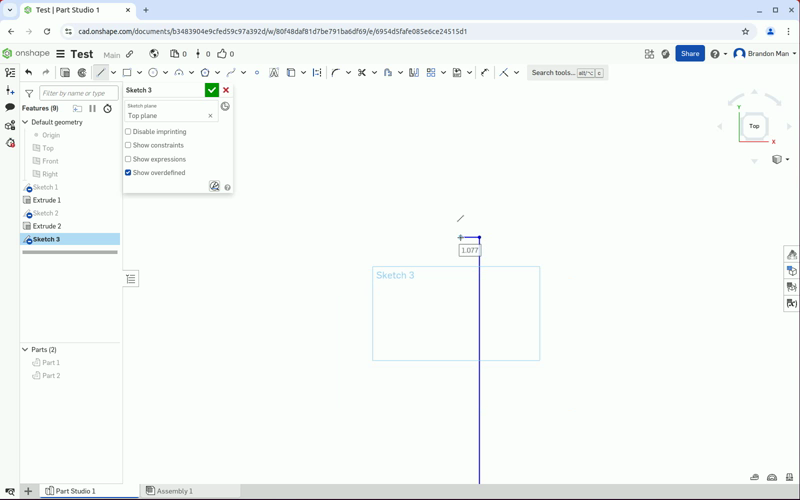
scroll(-6)
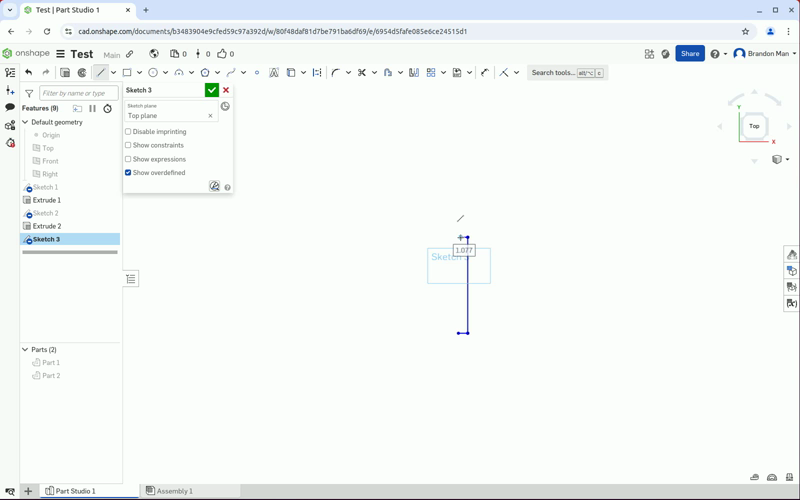
key_up(shift)
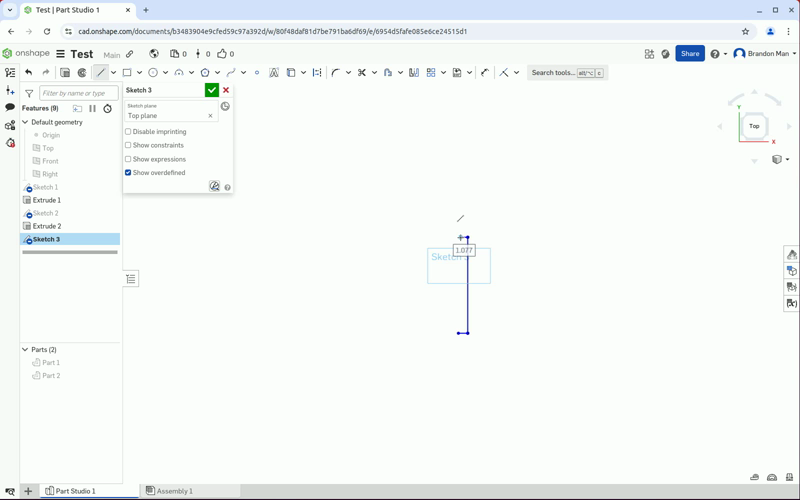
key_down(shift)
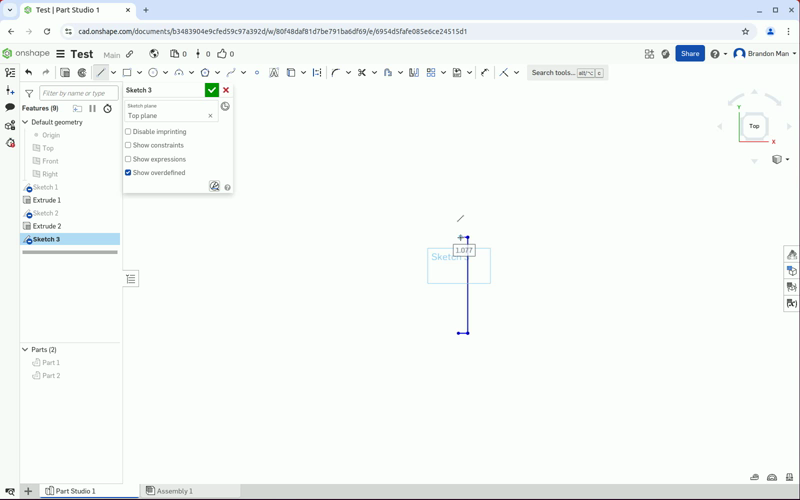
mouse_move(460, 333)
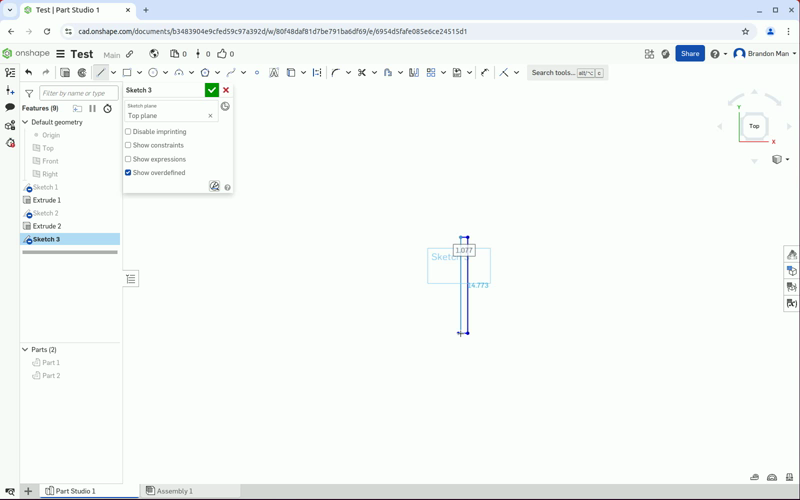
key_up(shift)
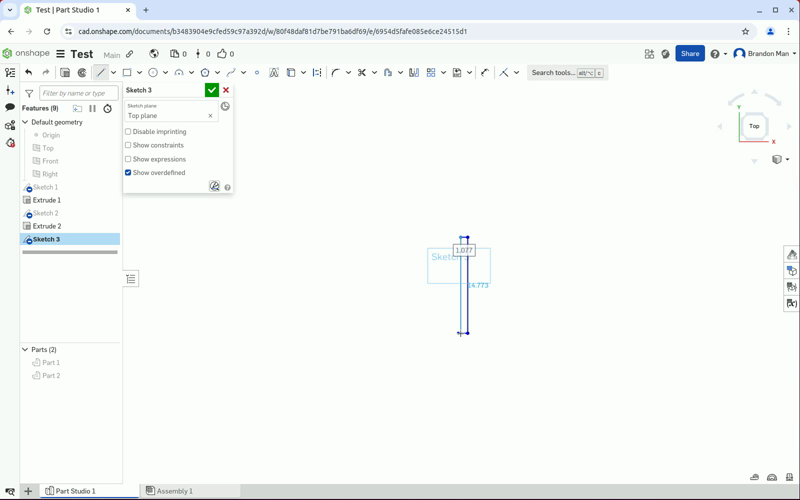
click(460, 333)
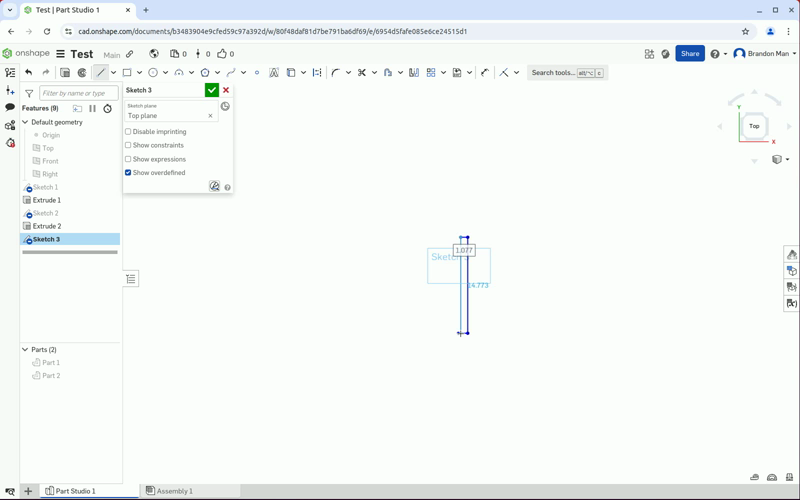
key(esc)
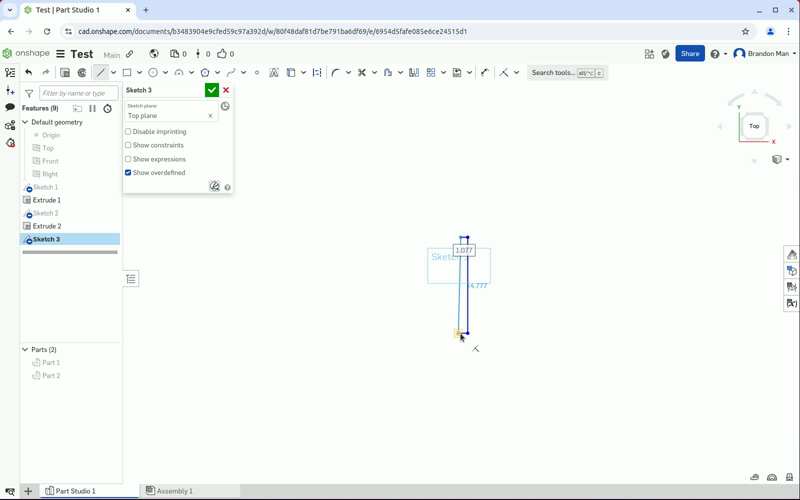
mouse_move(464, 265)
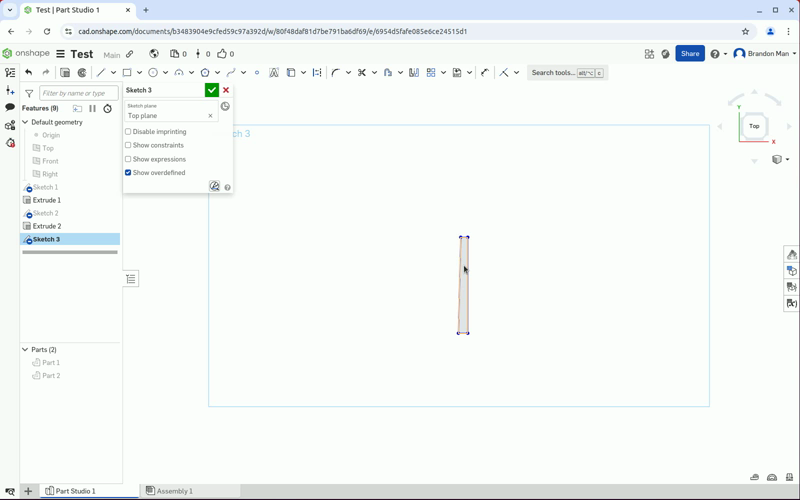
scroll(6)
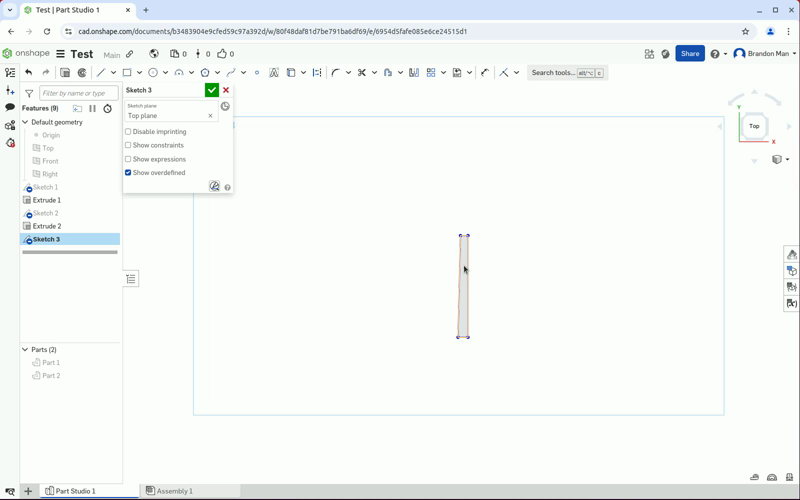
scroll(6)
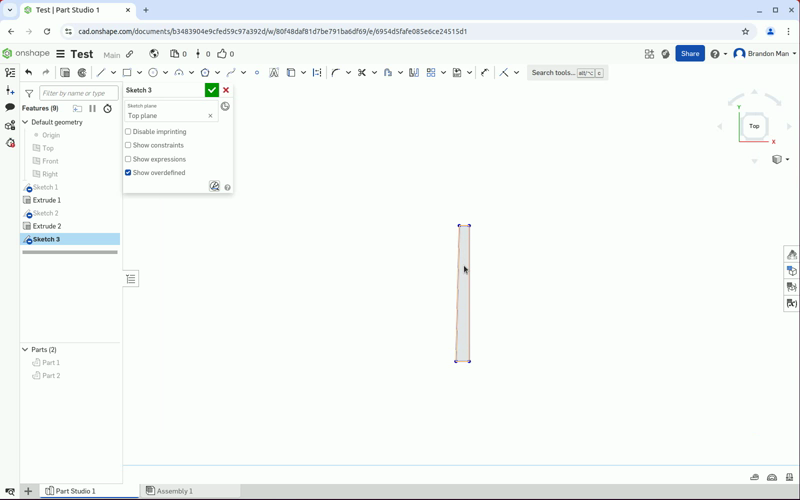
scroll(6)
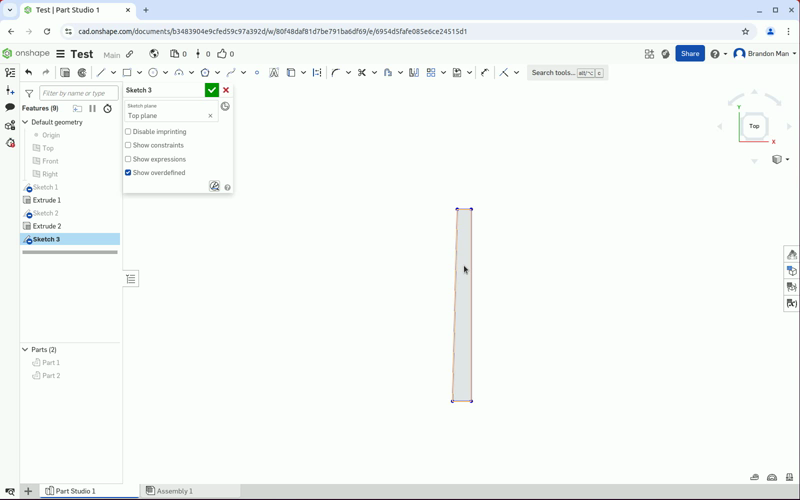
scroll(6)
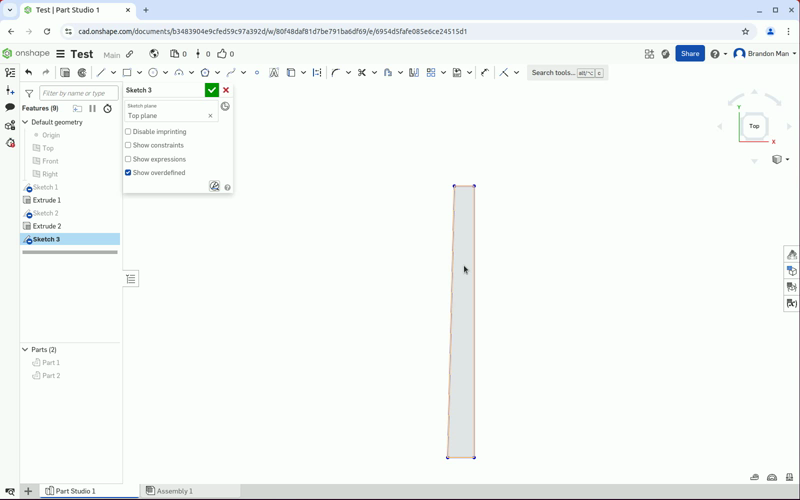
scroll(6)
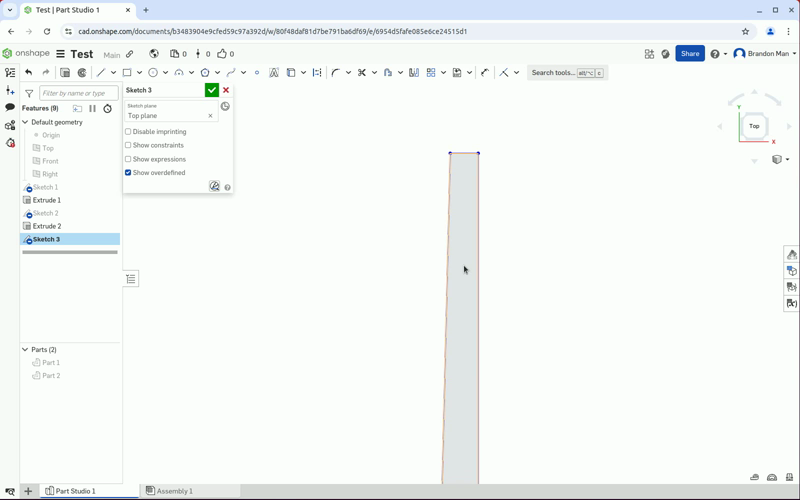
scroll(6)
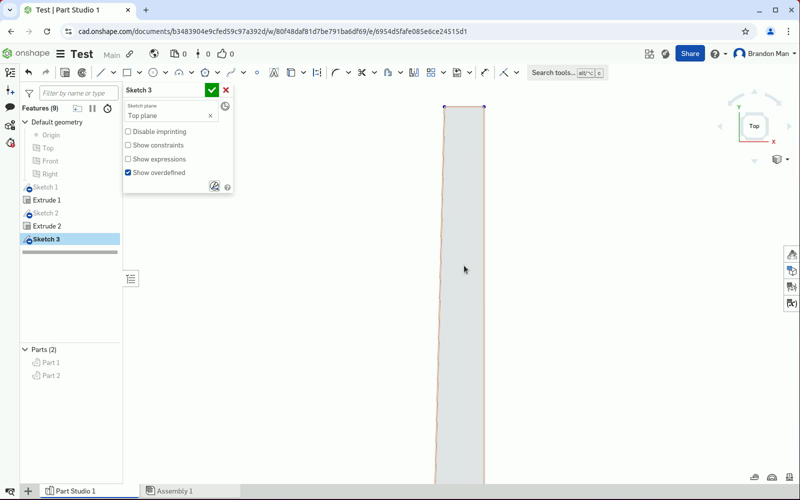
scroll(6)
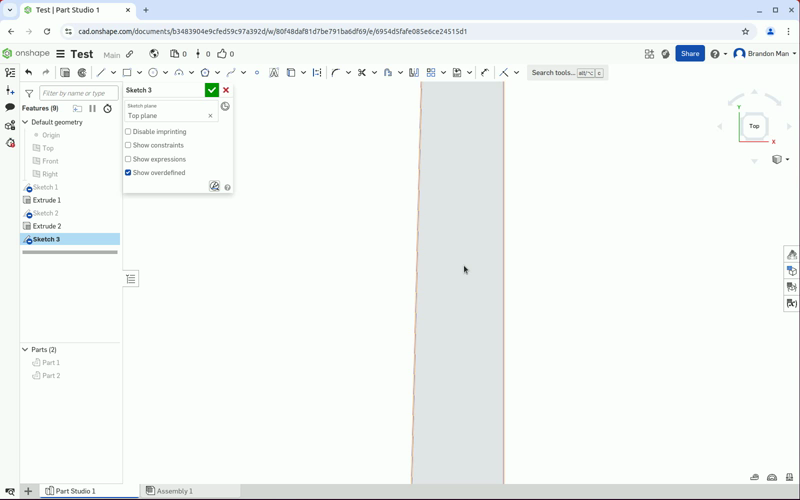
click(464, 265)
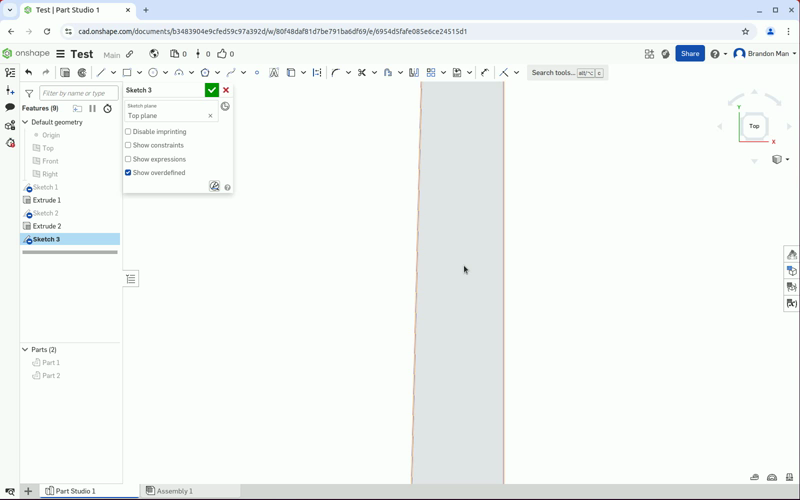
scroll(-6)
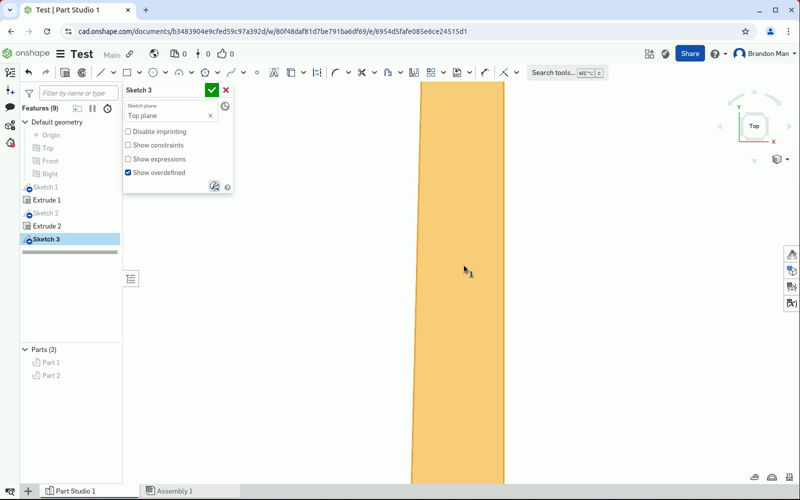
scroll(-6)
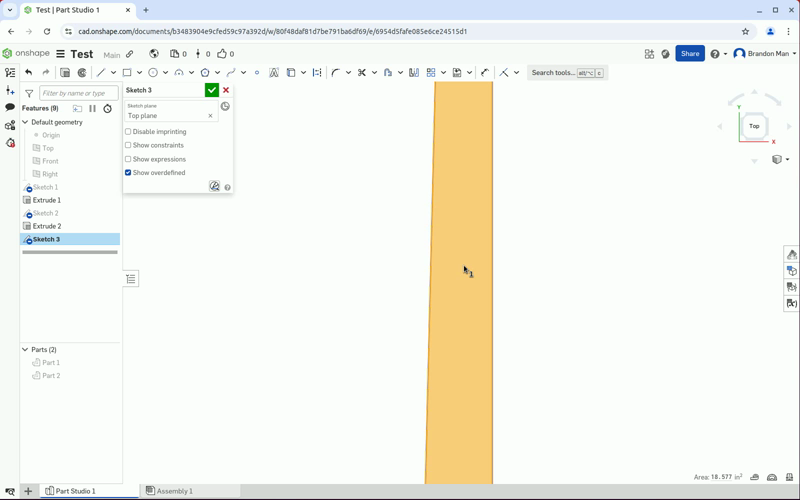
scroll(-6)
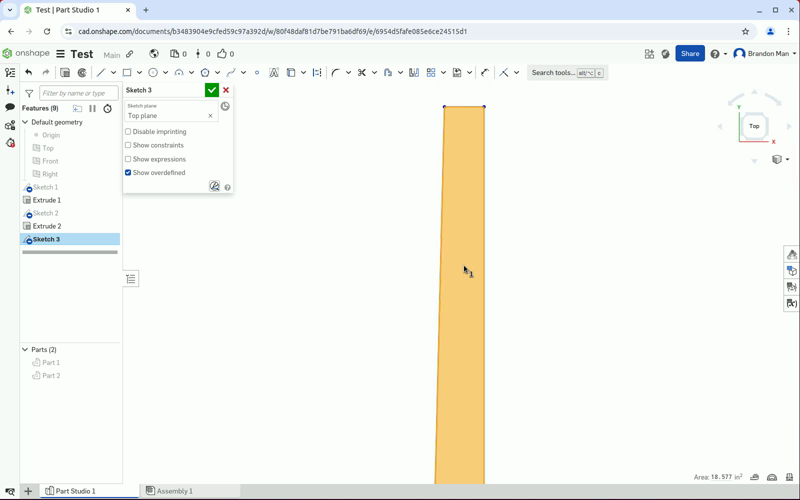
scroll(-6)
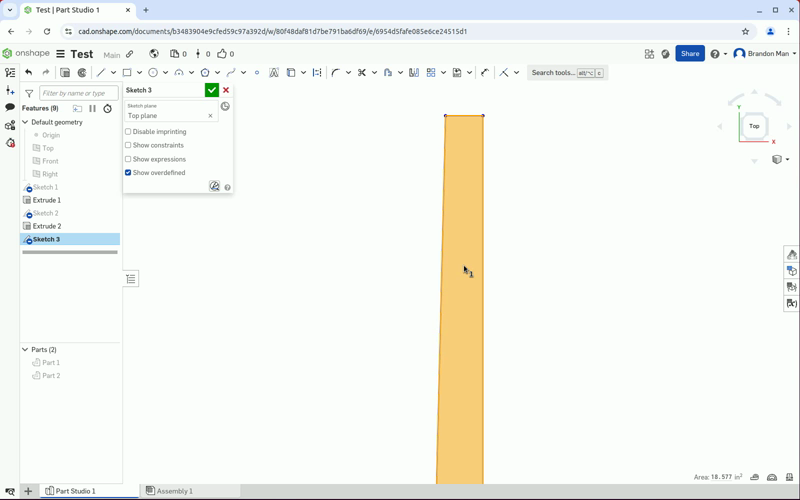
scroll(-6)
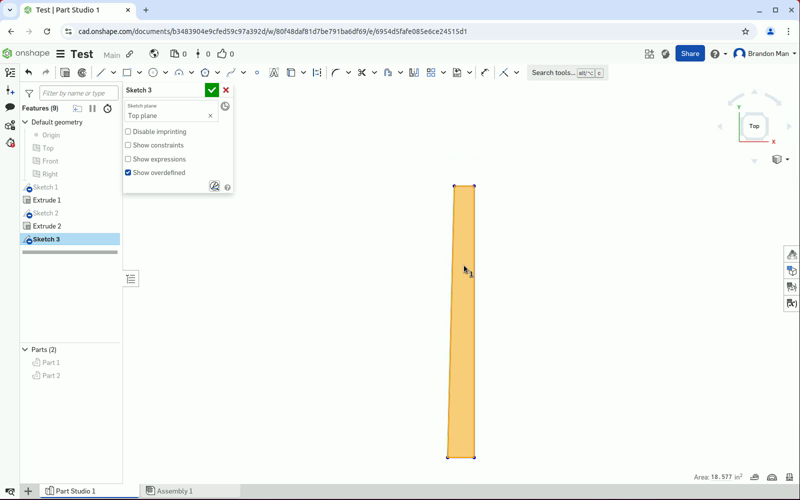
scroll(-6)
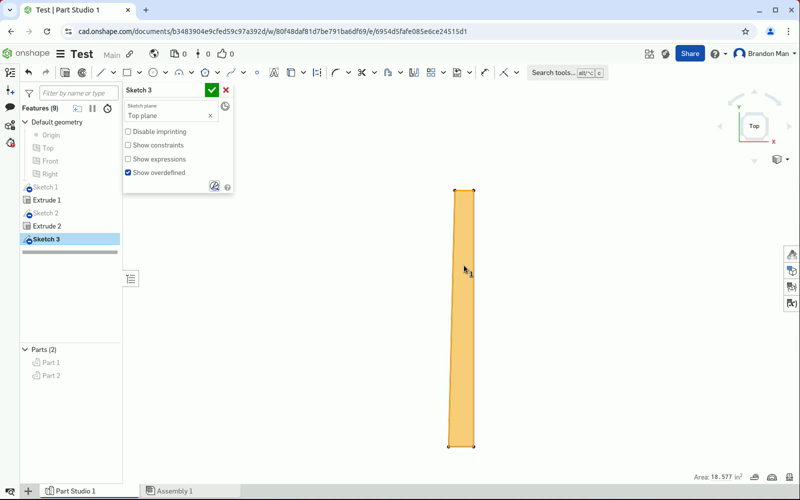
scroll(-6)
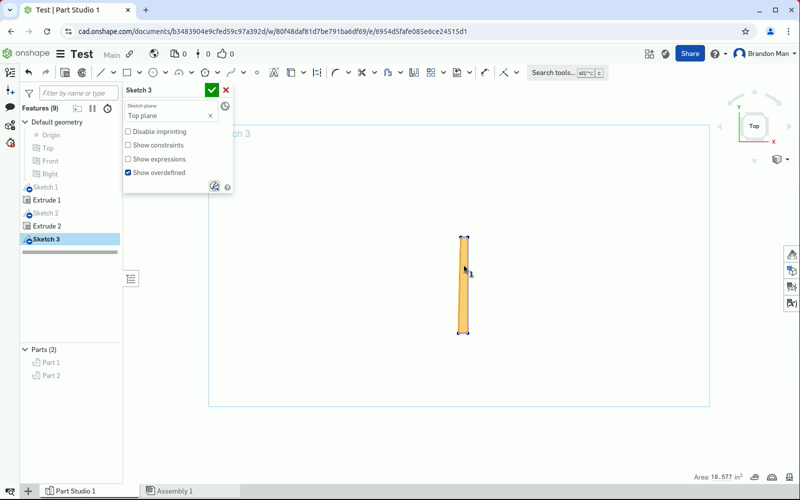
mouse_move(73, 352)
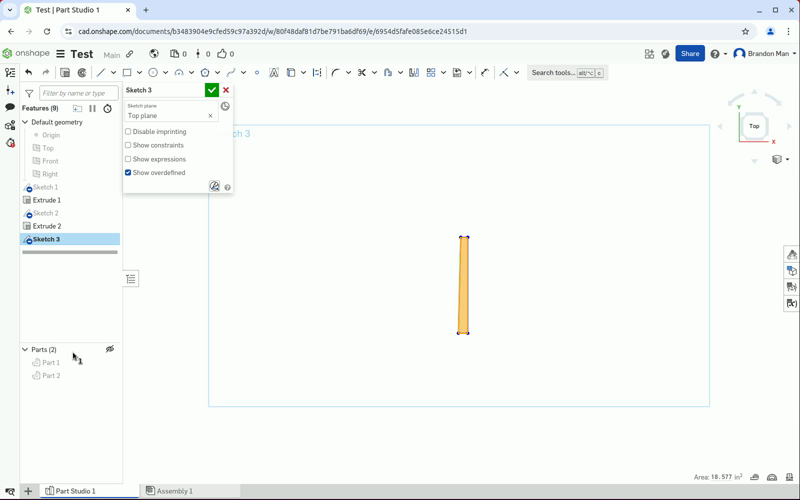
key(shift+y)
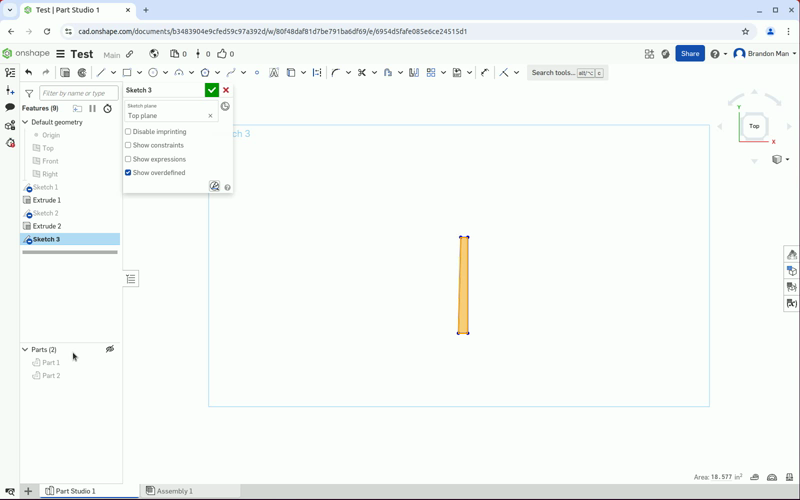
key(shift+e)
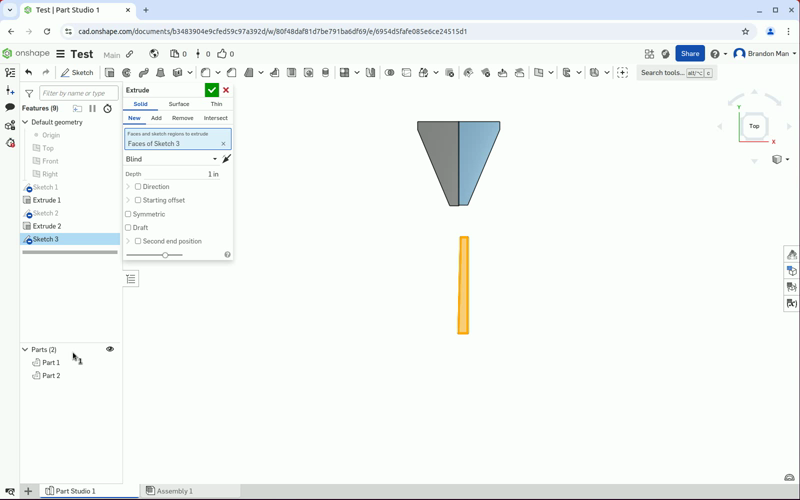
mouse_move(143, 106)
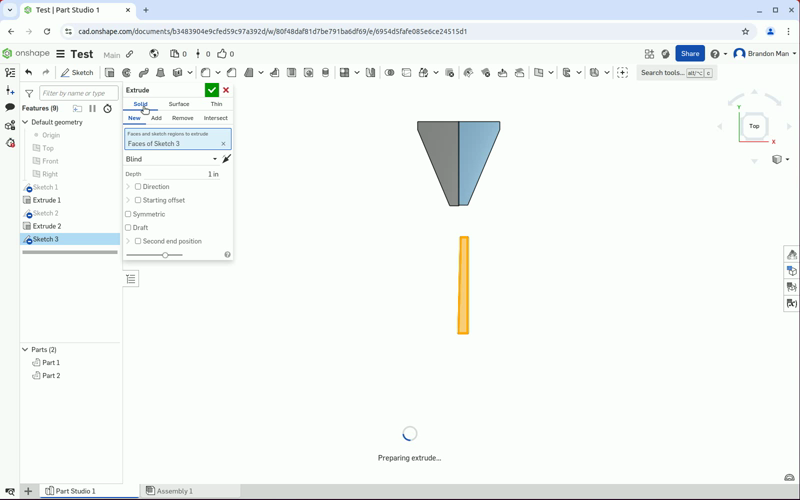
click(143, 106)
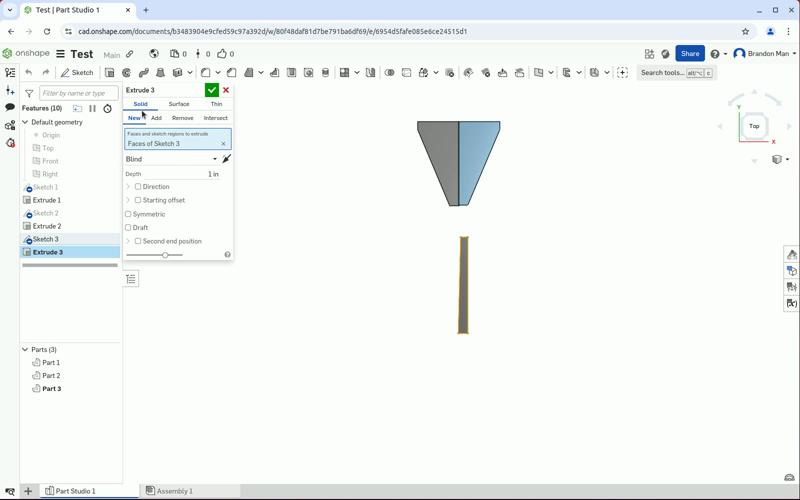
mouse_move(137, 120)
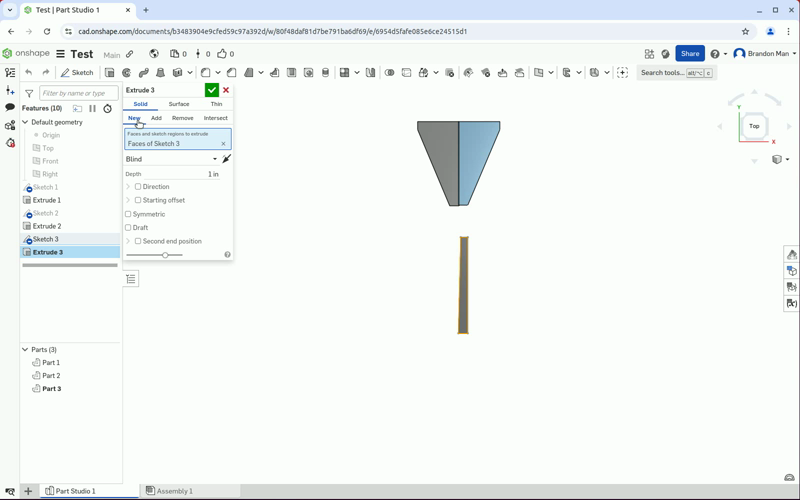
click(137, 120)
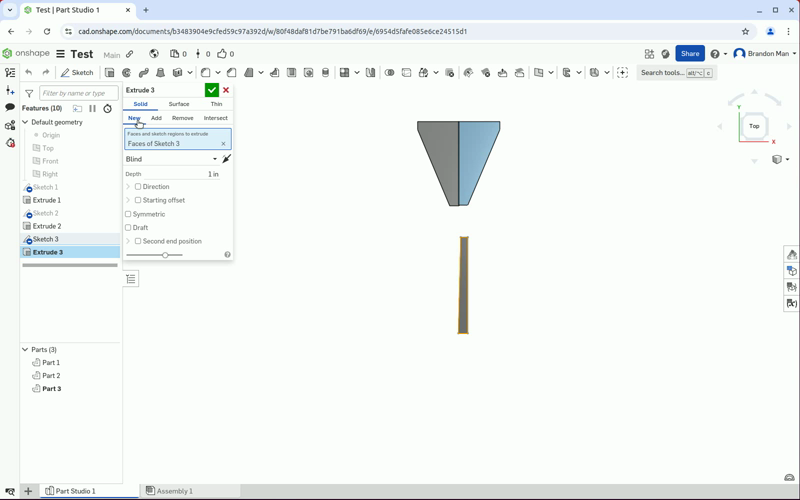
key(tab, 4)
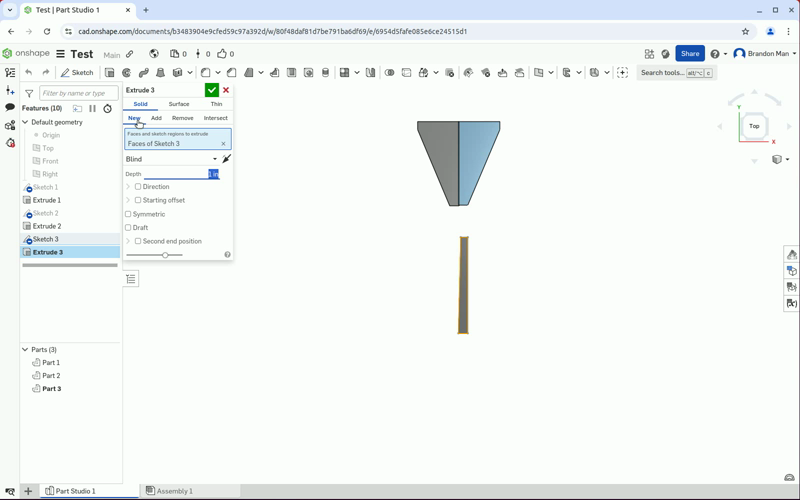
text(0.963)
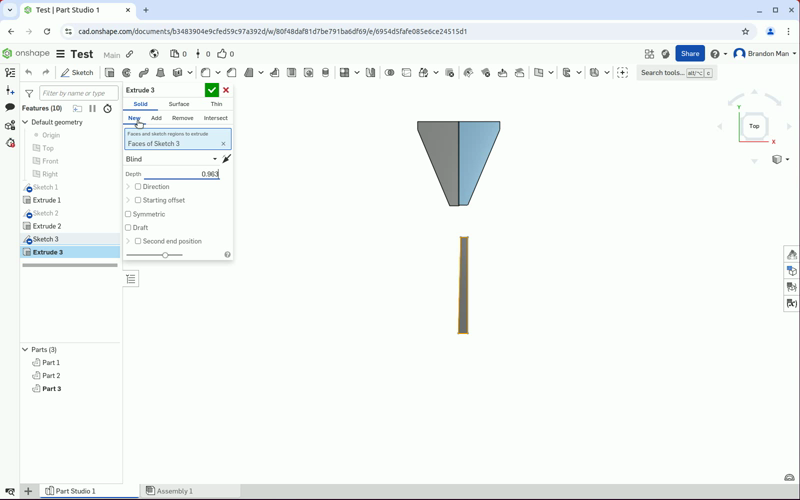
key(enter)
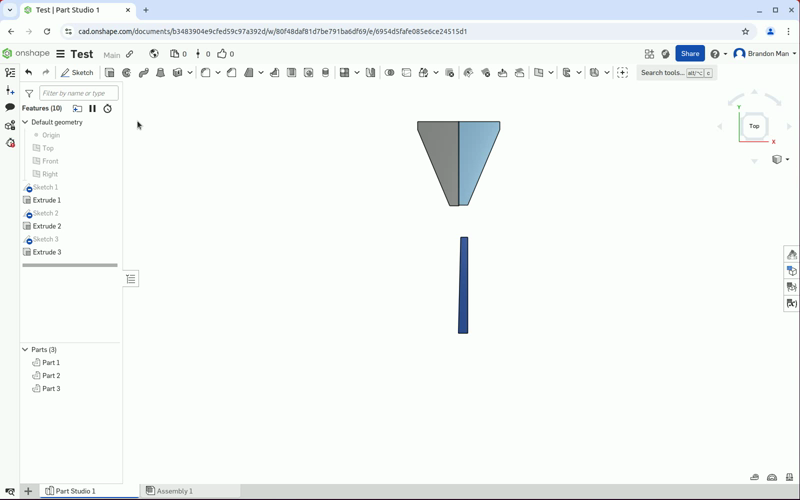
key(shift+h)
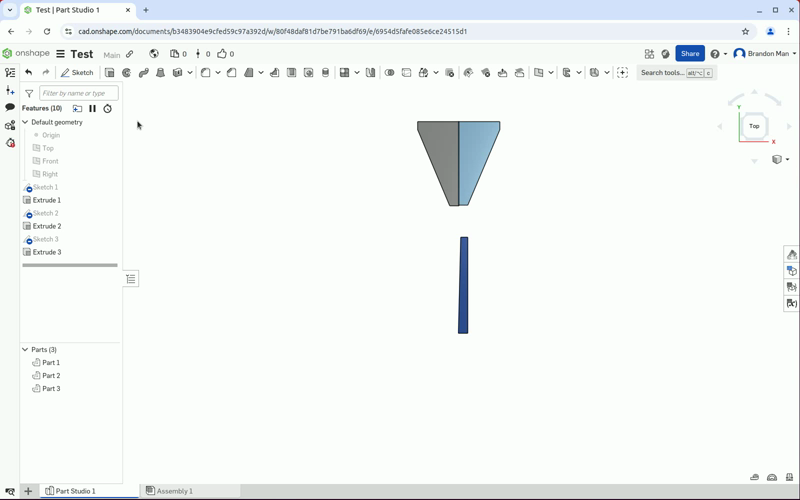
key(shift+h)
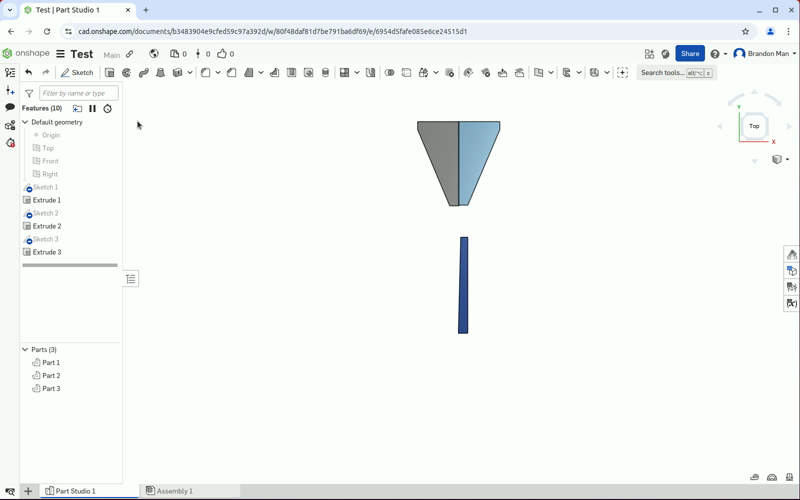
mouse_move(73, 189)
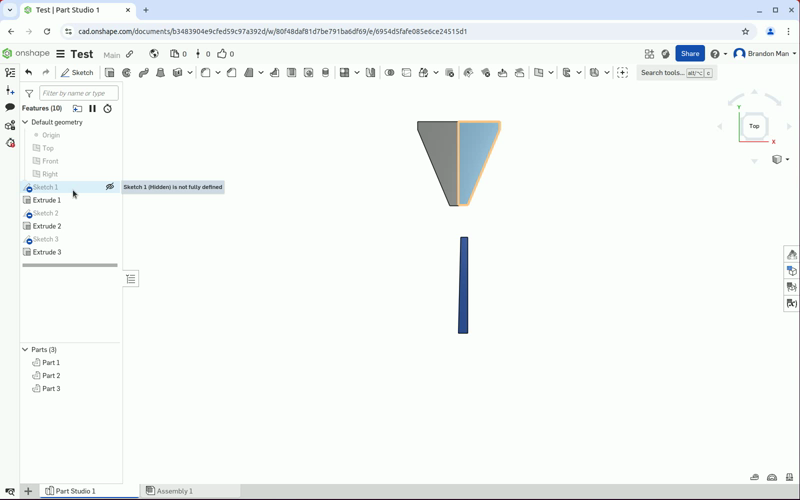
click(73, 189)
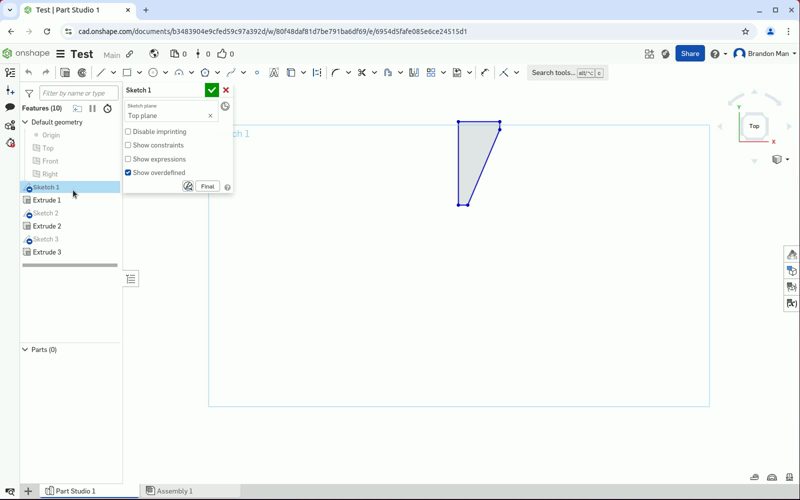
mouse_move(229, 92)
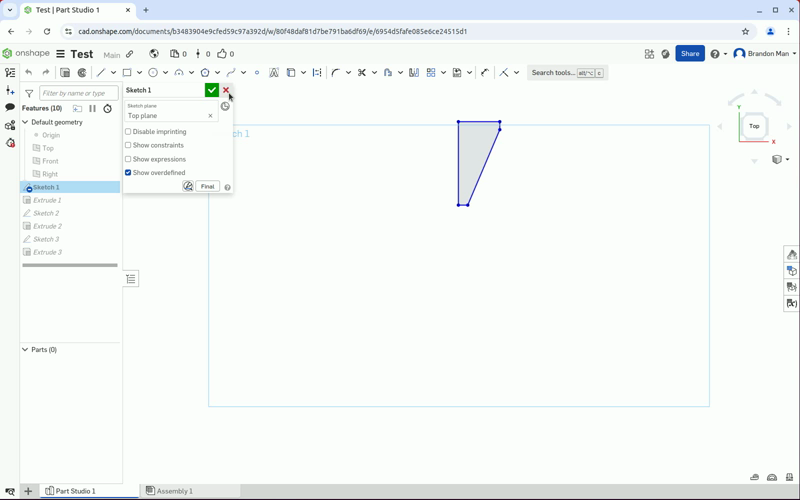
click(229, 92)
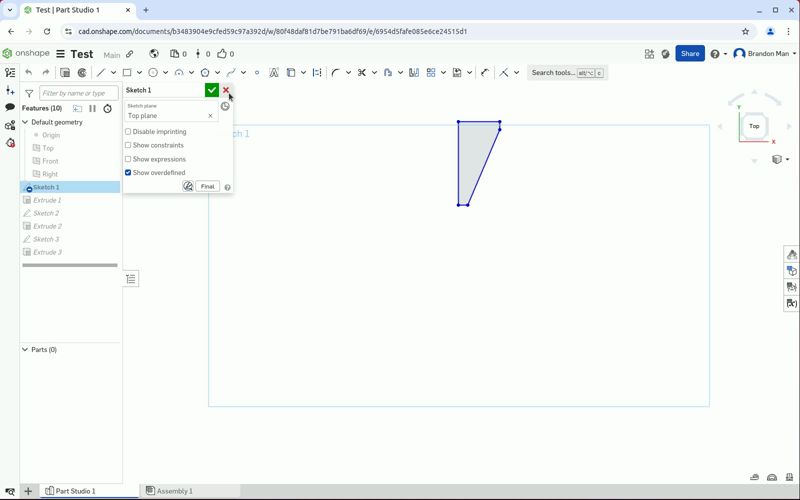
key(shift+s)
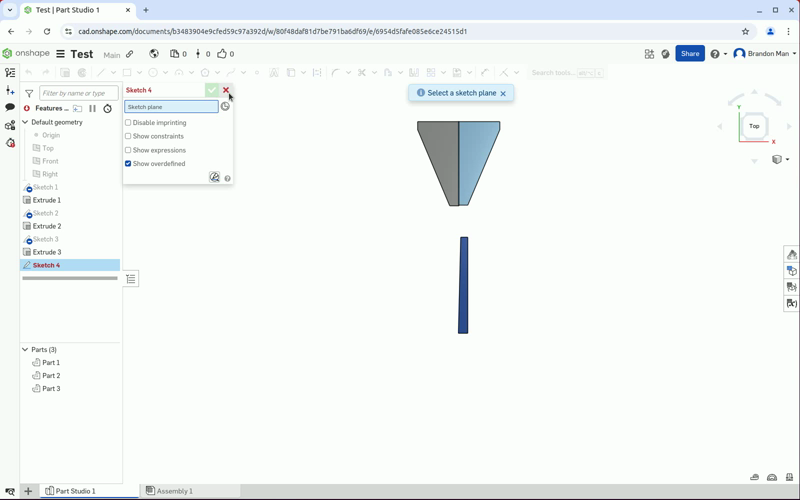
mouse_move(73, 150)
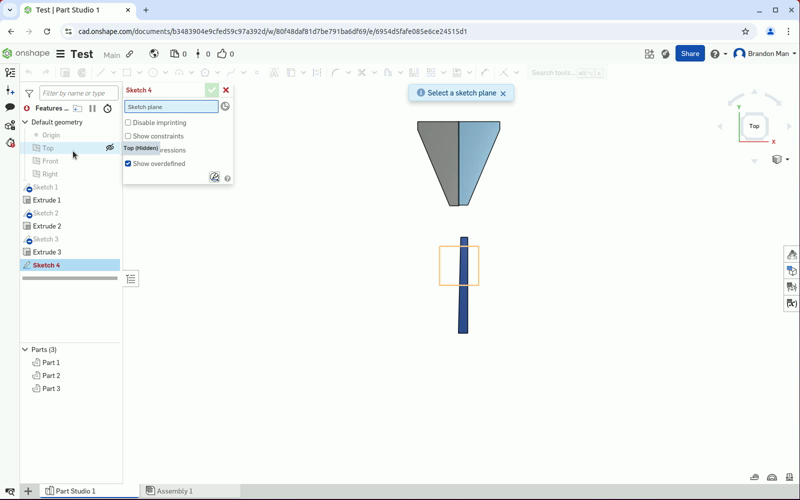
click(73, 150)
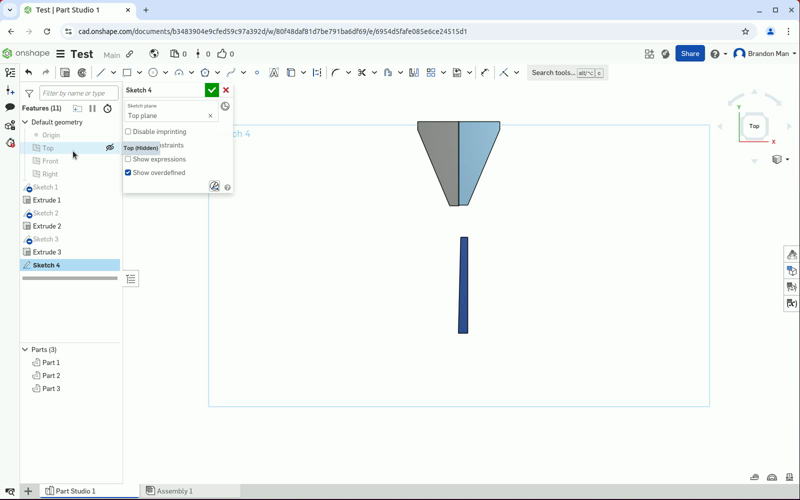
mouse_move(73, 352)
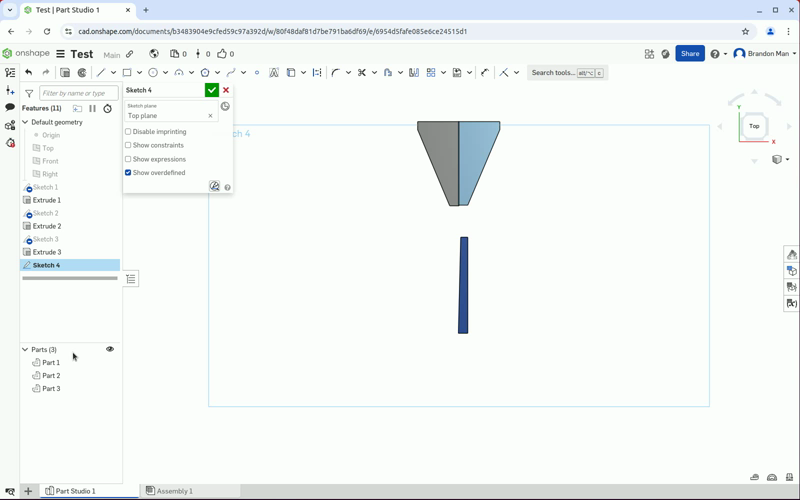
key(y)
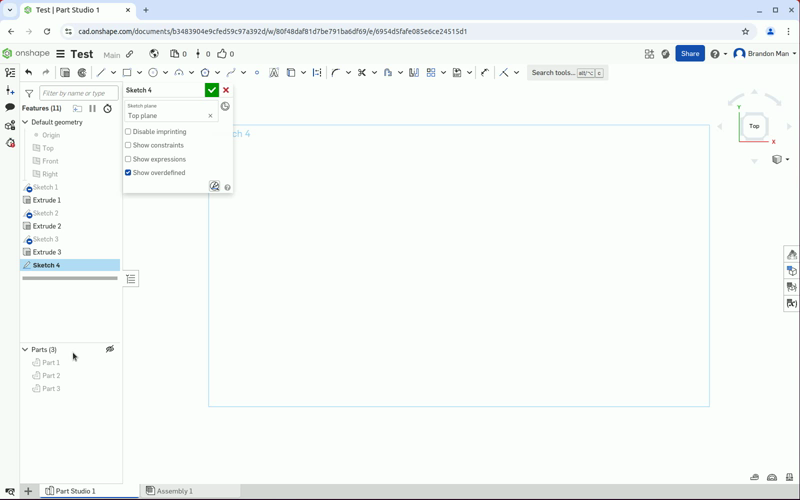
key(l)
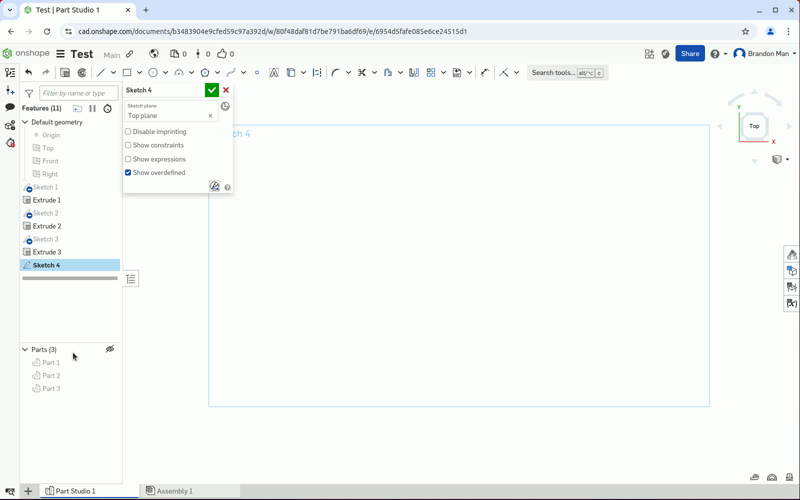
key_down(shift)
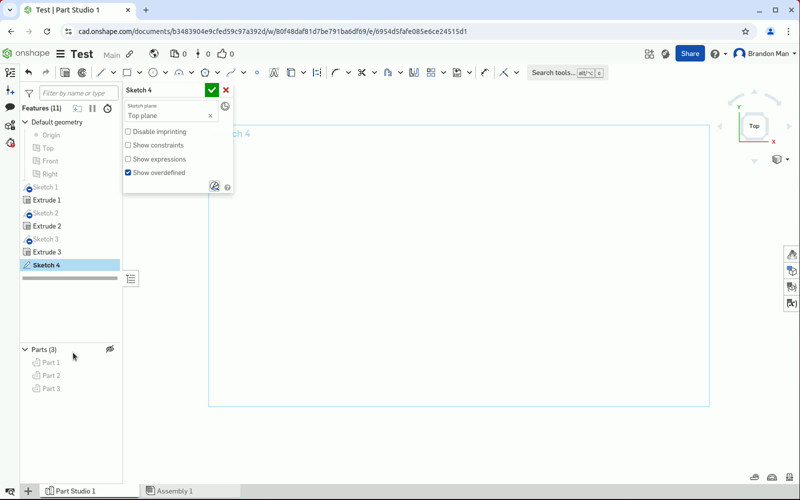
mouse_move(453, 333)
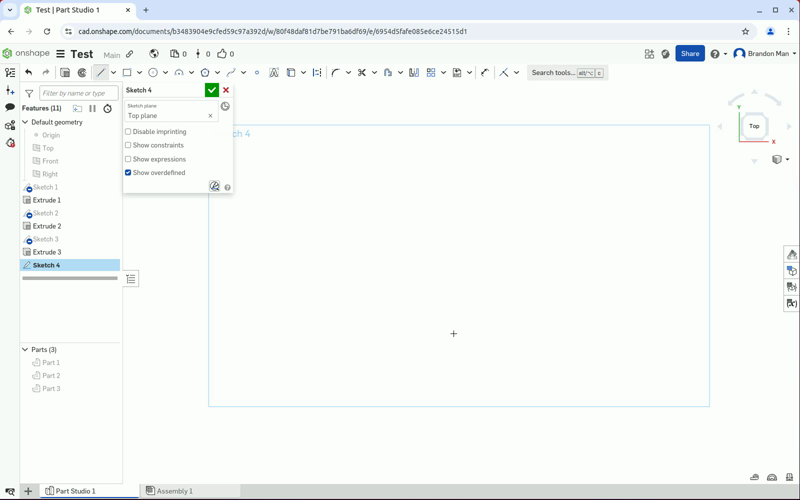
click(453, 333)
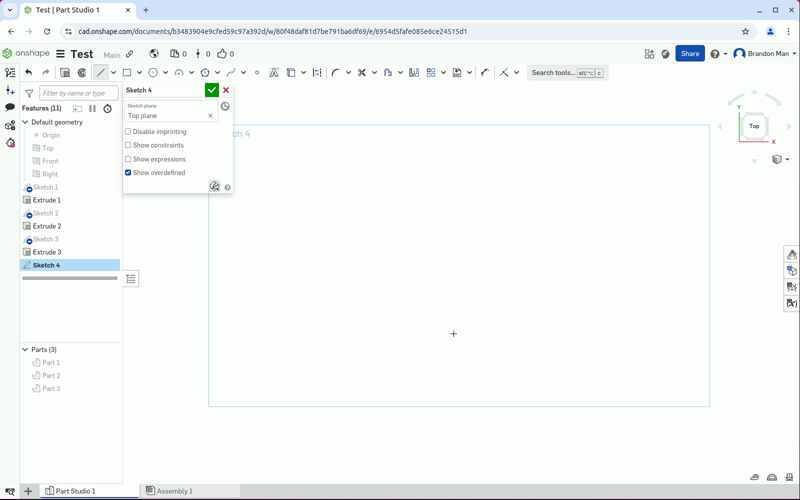
key_up(shift)
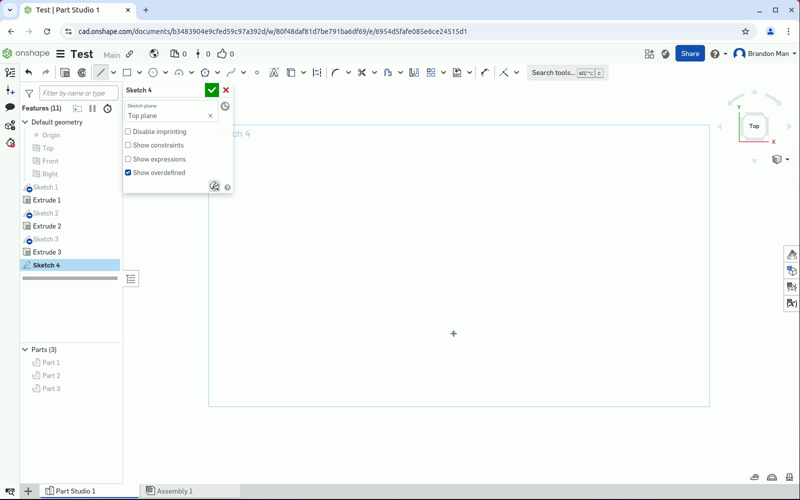
key_down(shift)
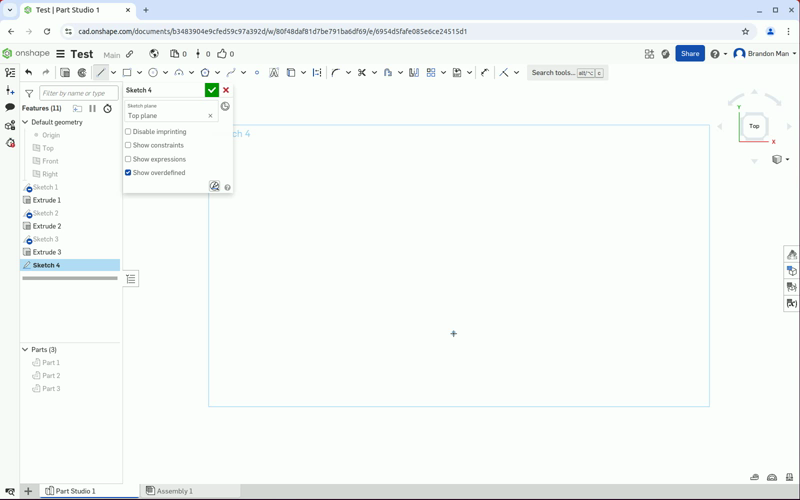
mouse_move(483, 333)
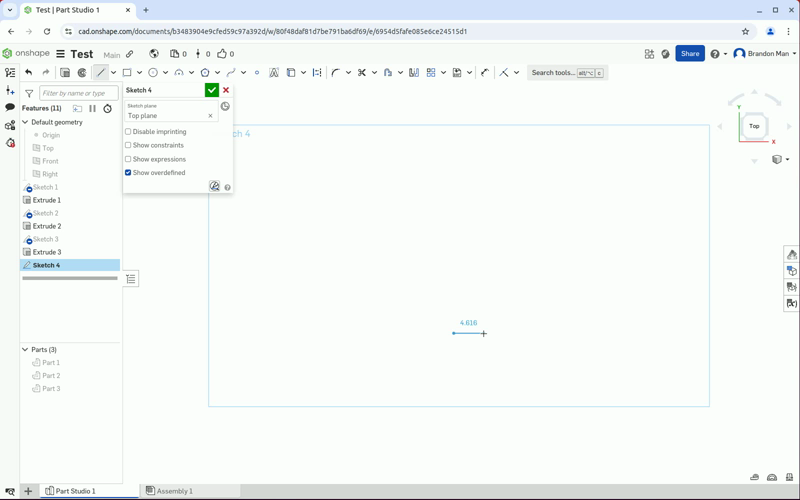
mouse_move(460, 333)
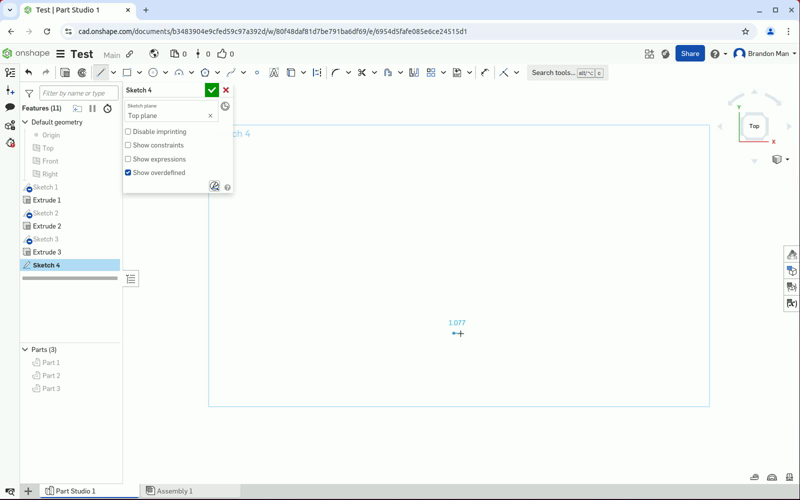
scroll(6)
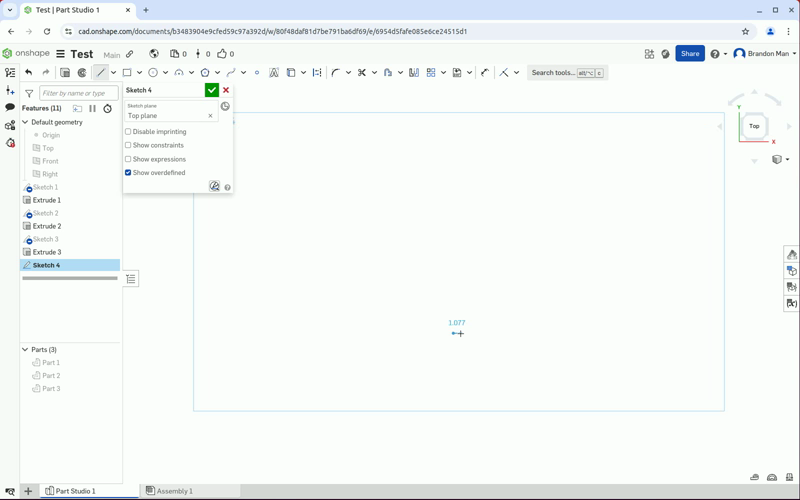
scroll(6)
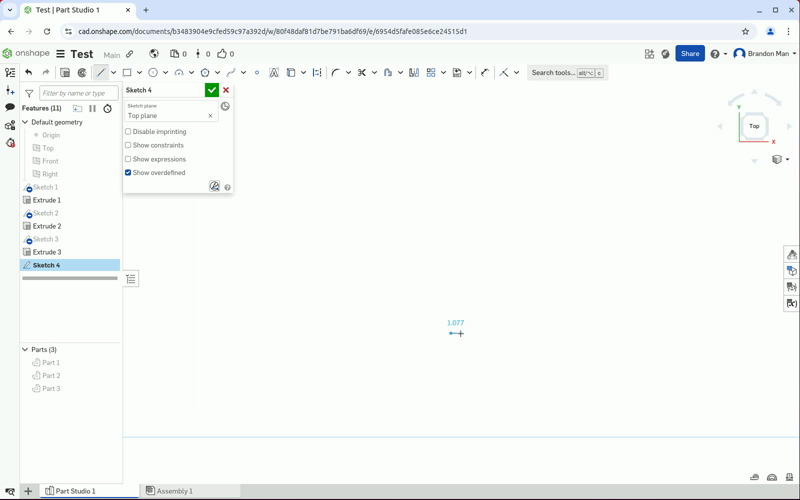
scroll(6)
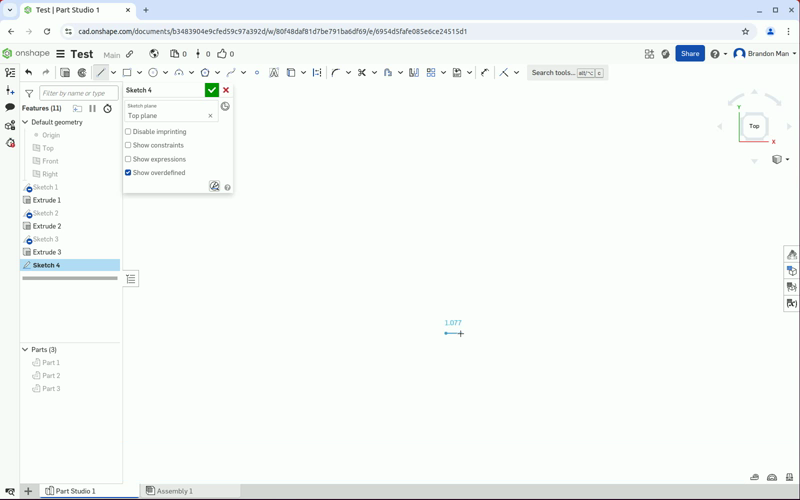
scroll(6)
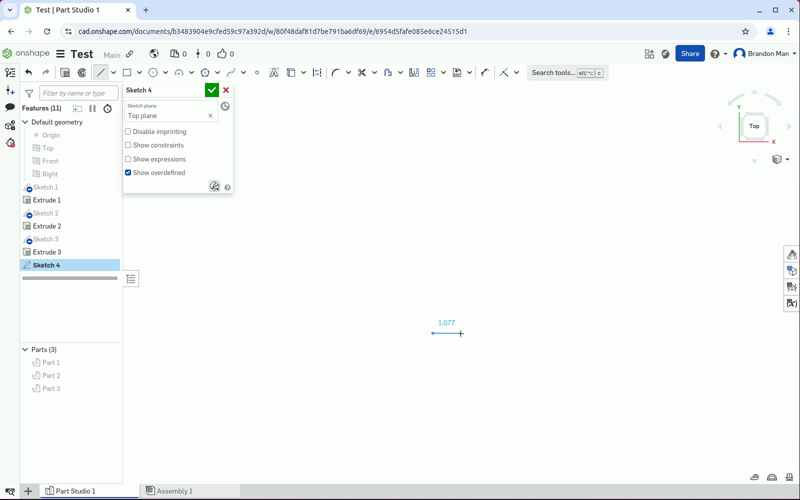
scroll(6)
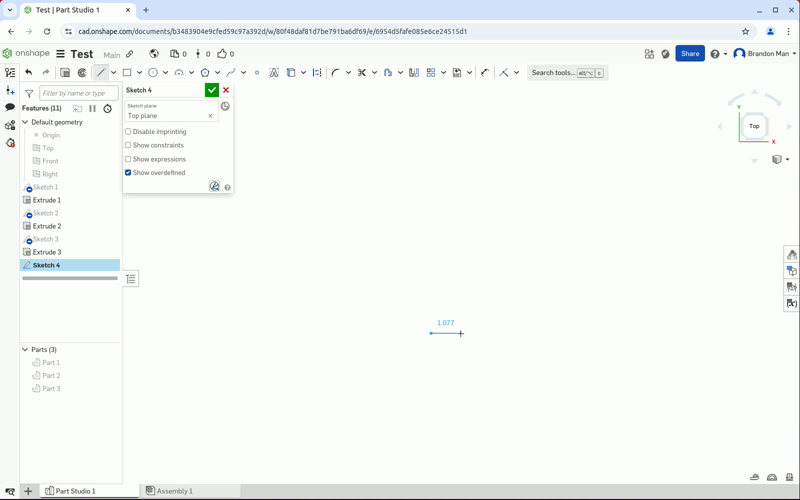
scroll(6)
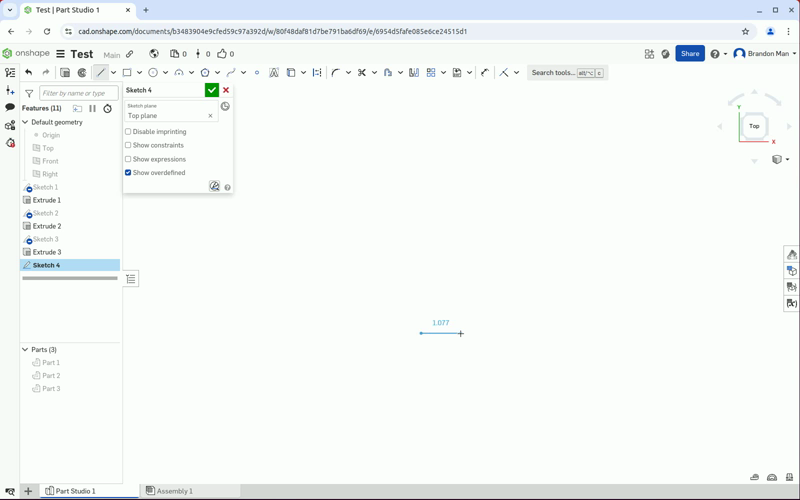
scroll(6)
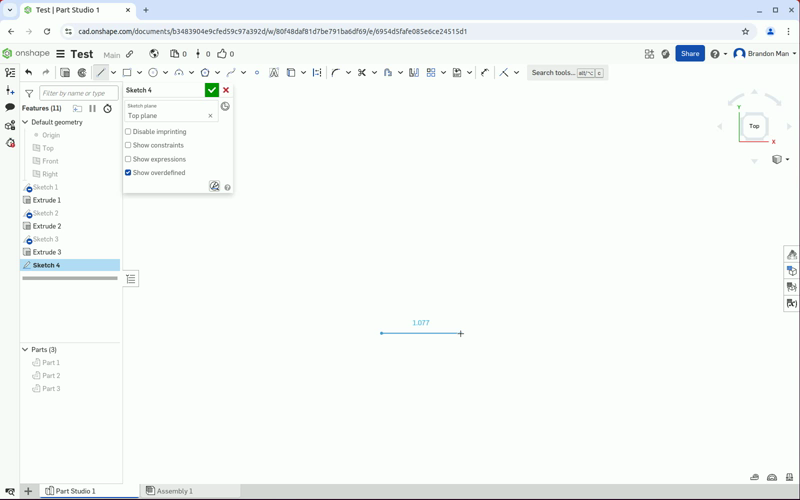
click(460, 333)
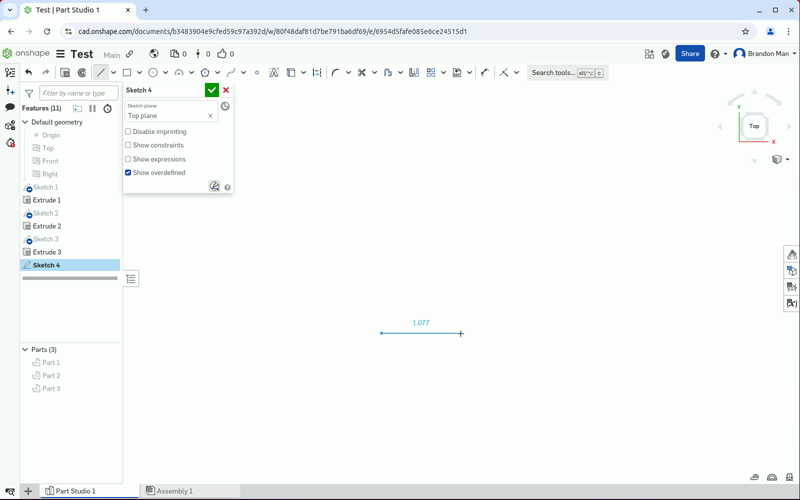
scroll(-6)
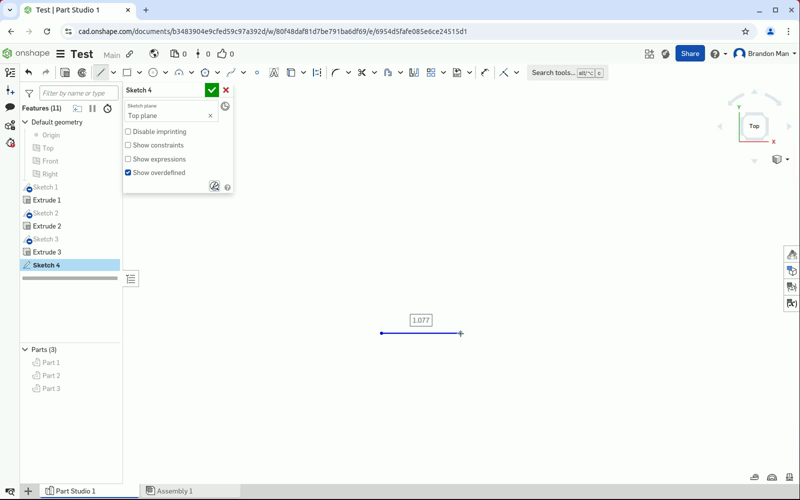
scroll(-6)
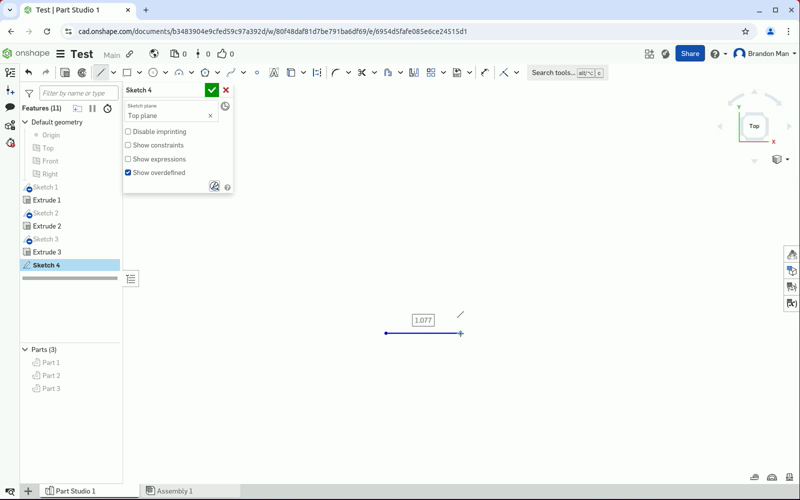
scroll(-6)
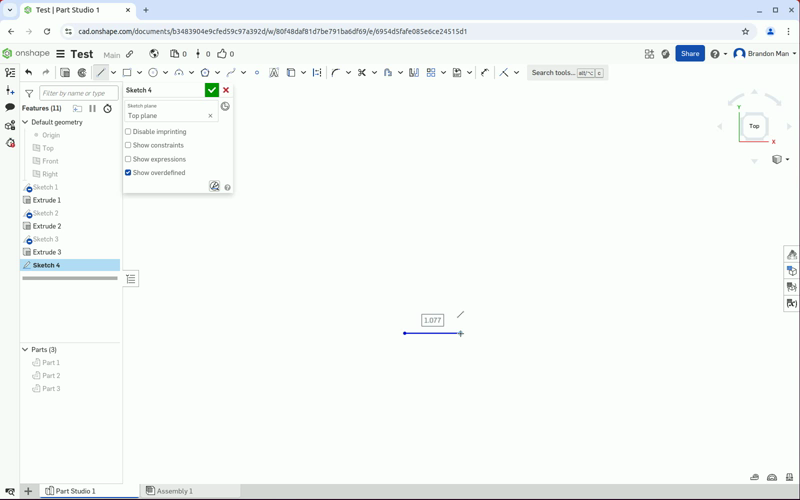
scroll(-6)
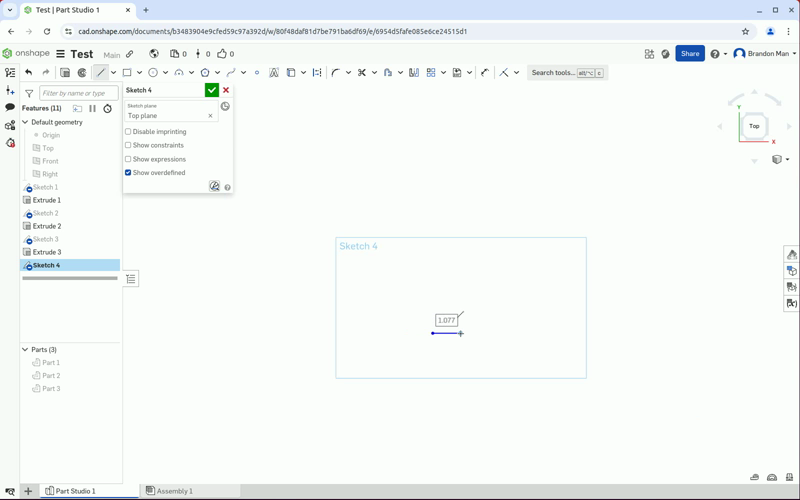
scroll(-6)
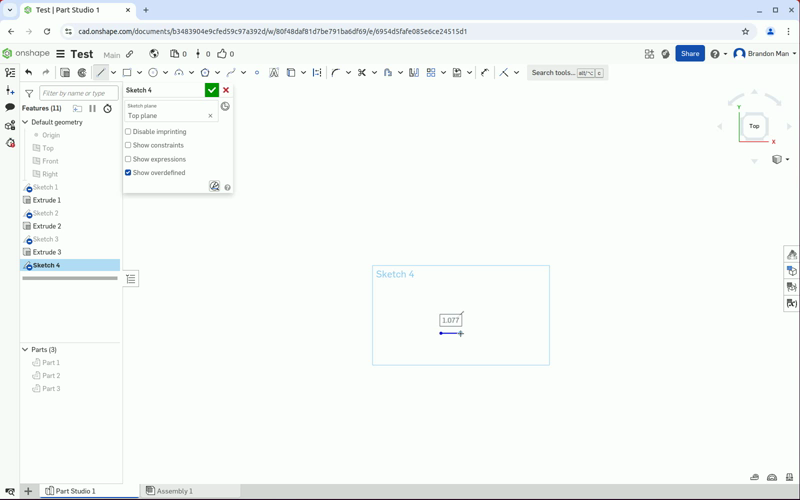
scroll(-6)
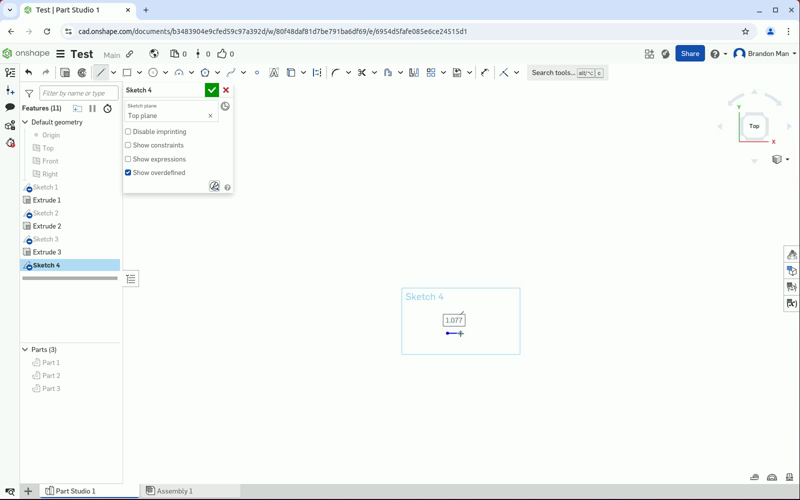
scroll(-6)
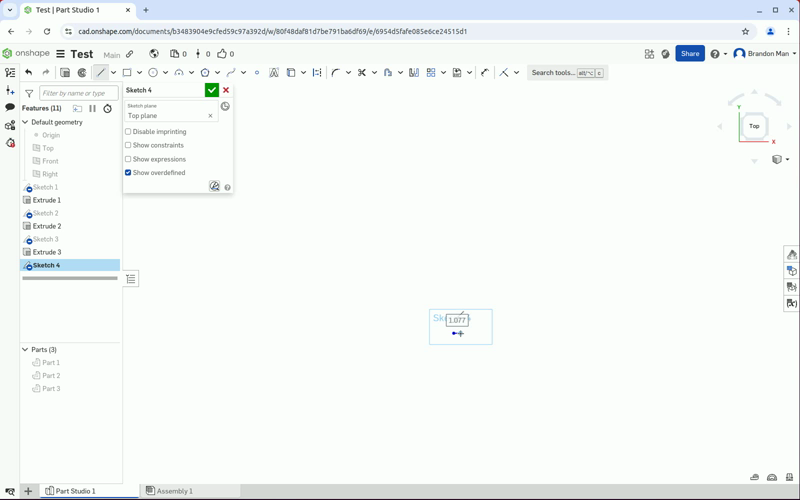
key_up(shift)
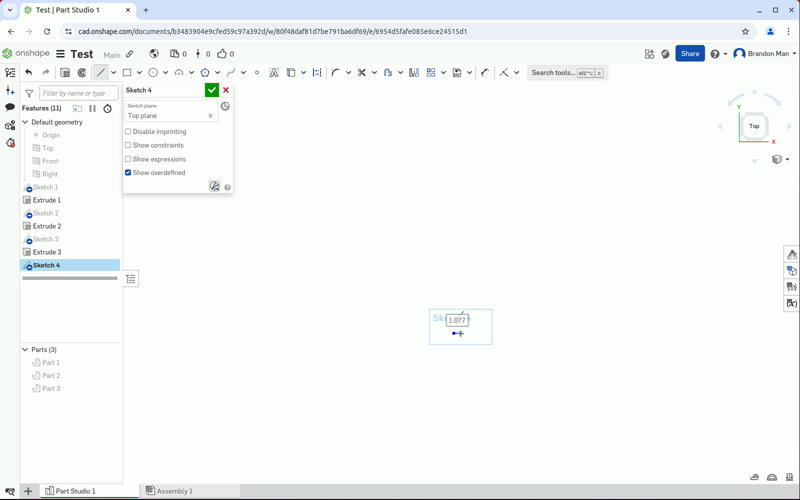
key_down(shift)
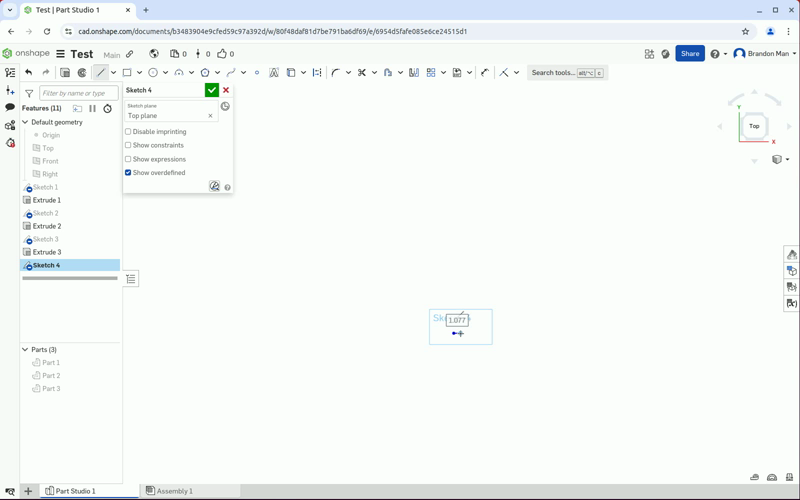
mouse_move(460, 237)
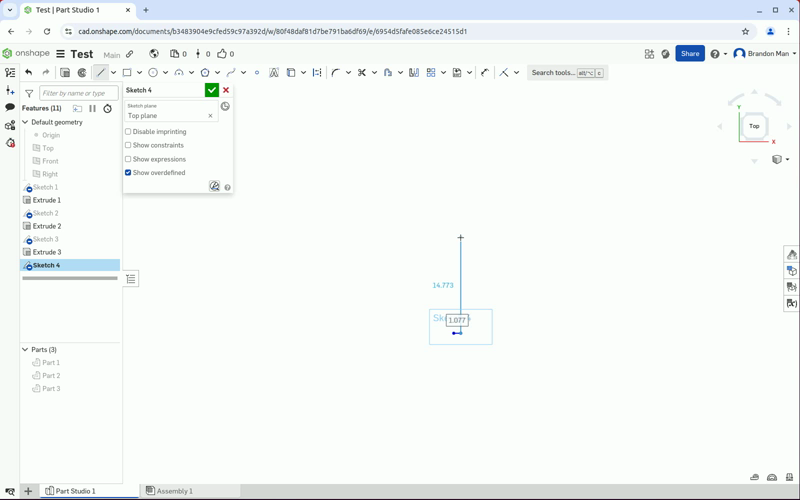
click(460, 237)
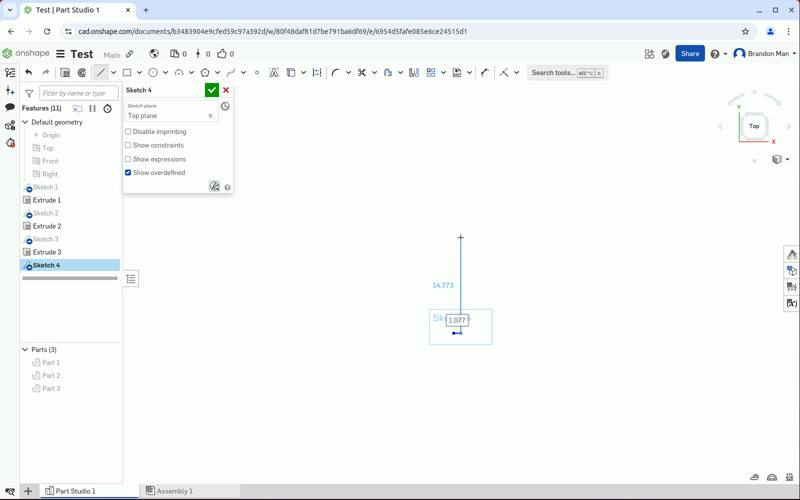
key_up(shift)
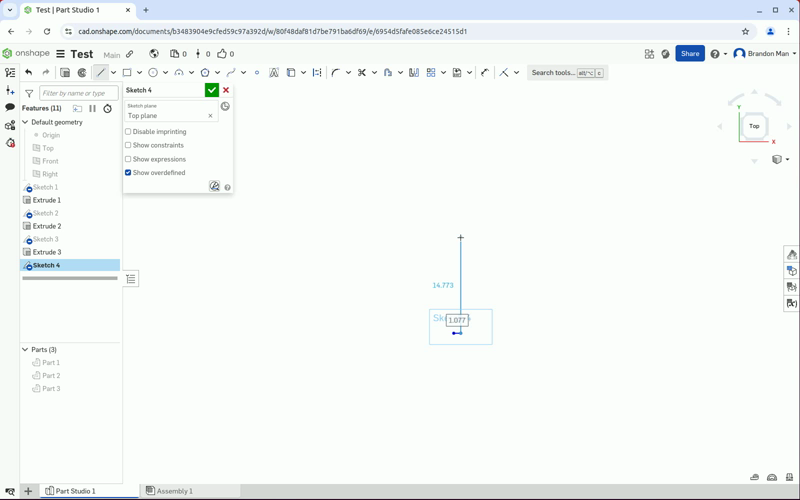
key_down(shift)
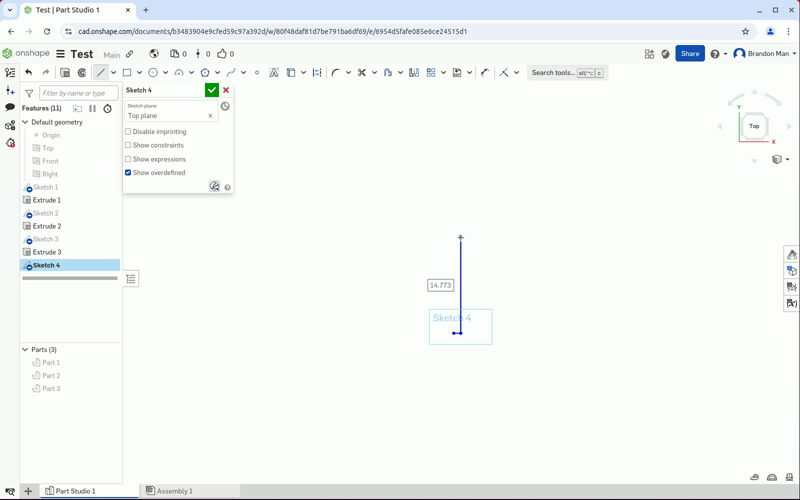
mouse_move(490, 237)
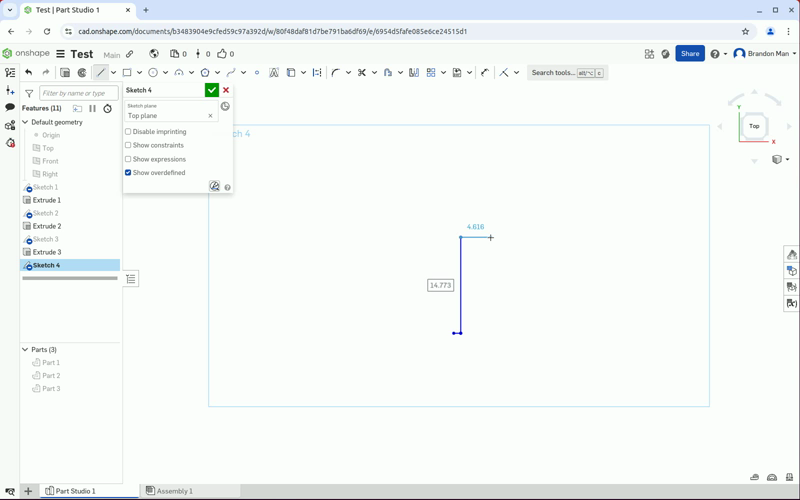
mouse_move(453, 237)
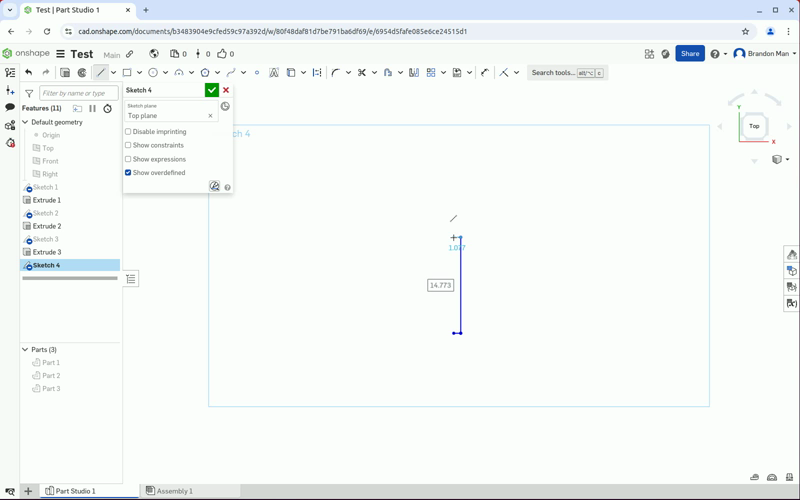
scroll(6)
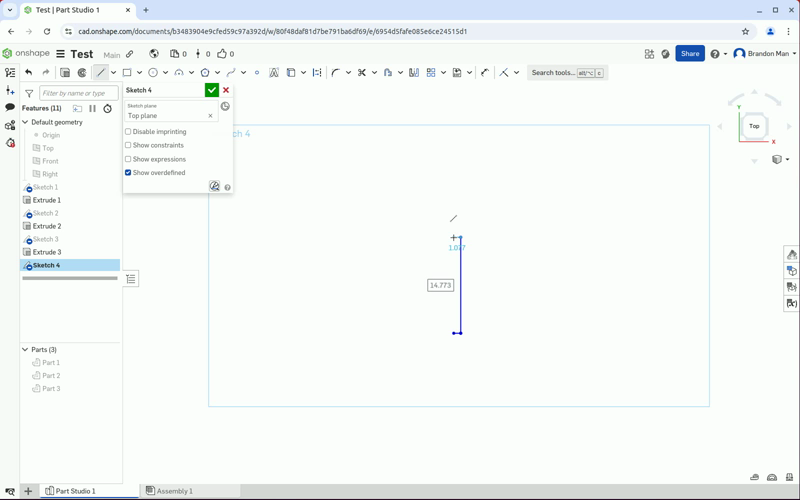
scroll(6)
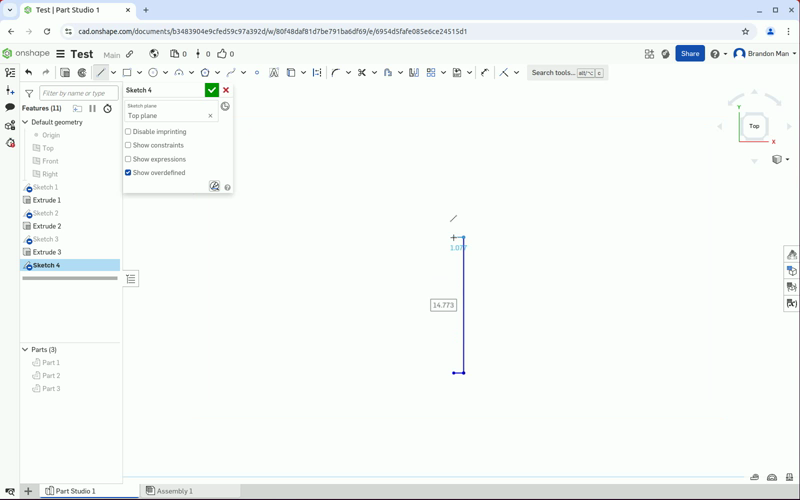
scroll(6)
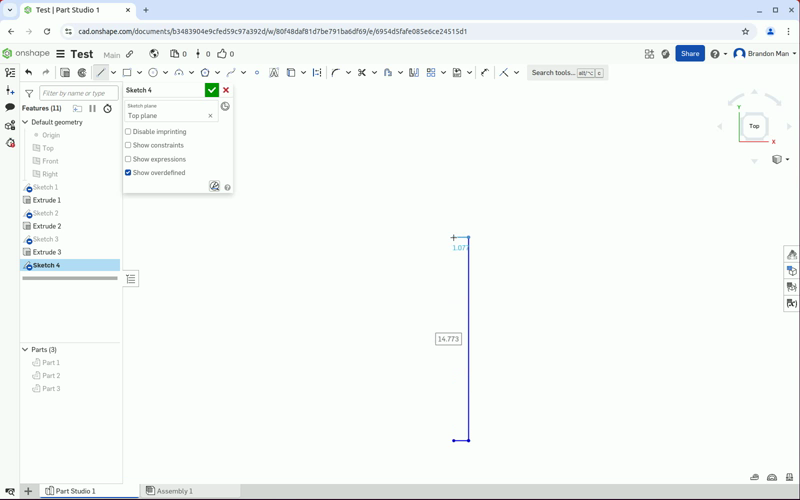
scroll(6)
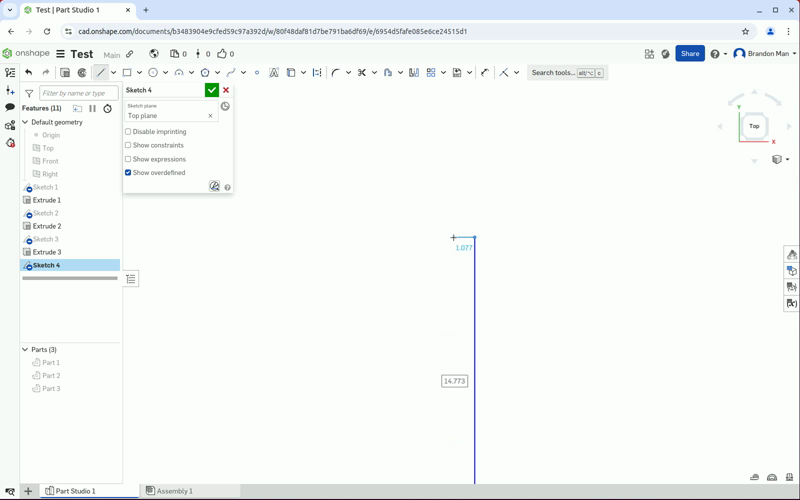
scroll(6)
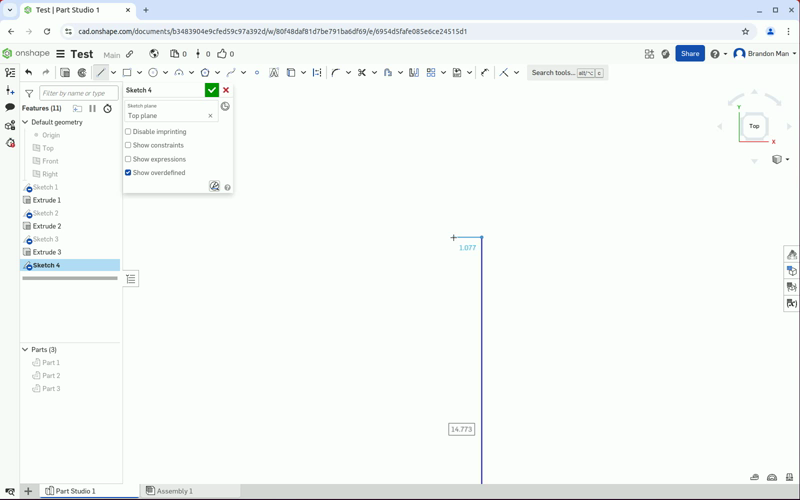
scroll(6)
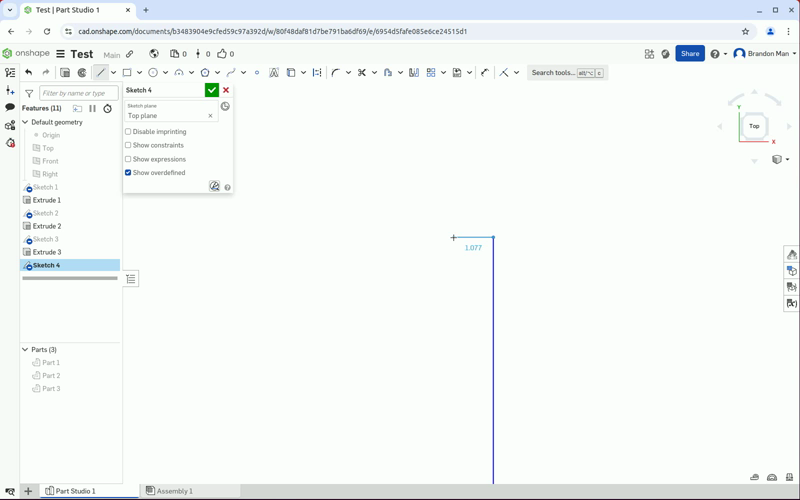
scroll(6)
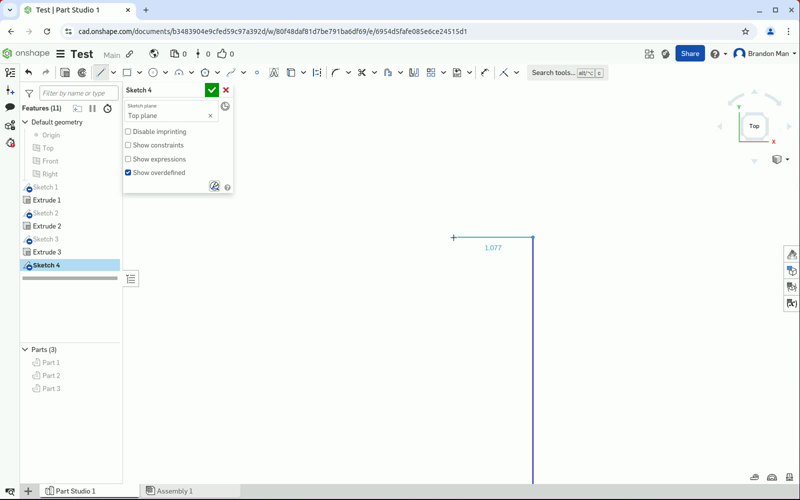
click(453, 237)
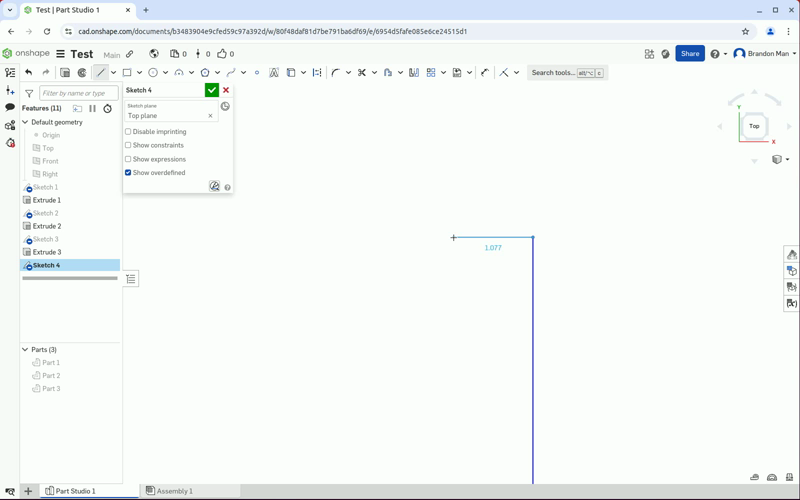
scroll(-6)
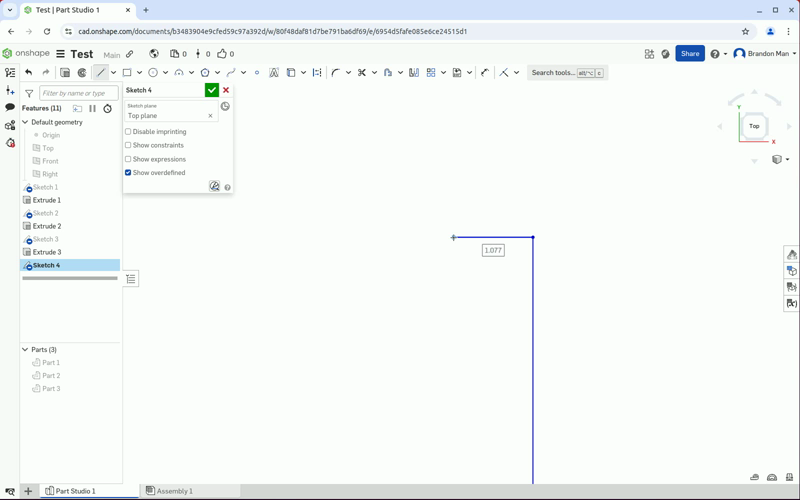
scroll(-6)
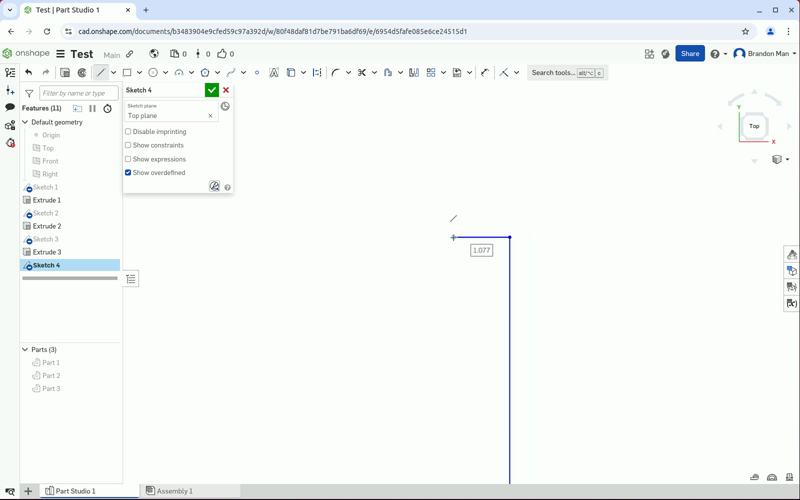
scroll(-6)
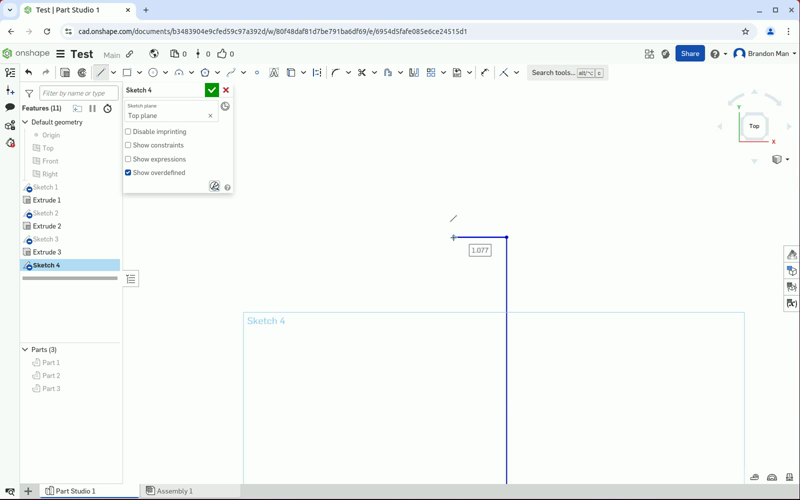
scroll(-6)
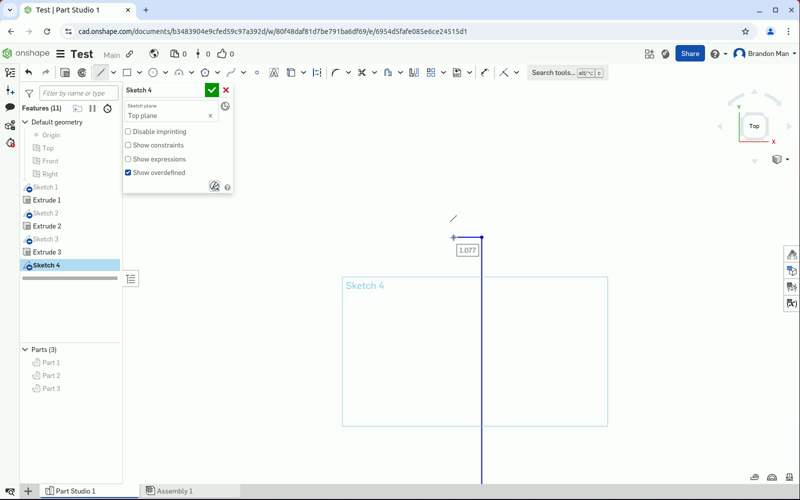
scroll(-6)
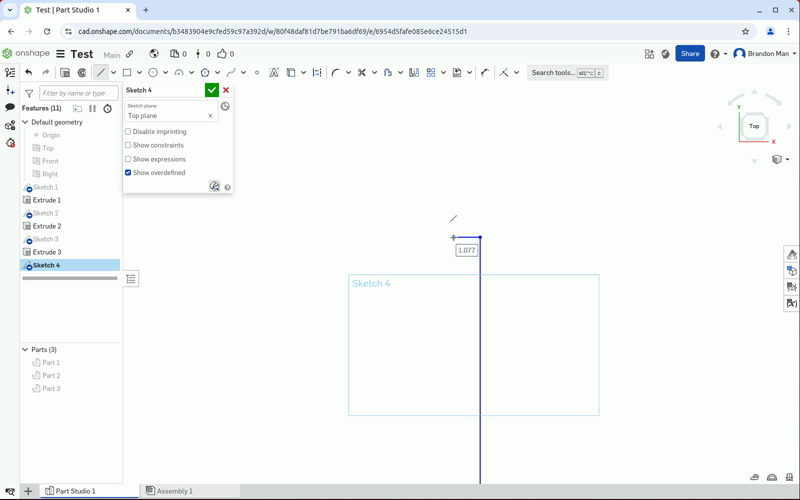
scroll(-6)
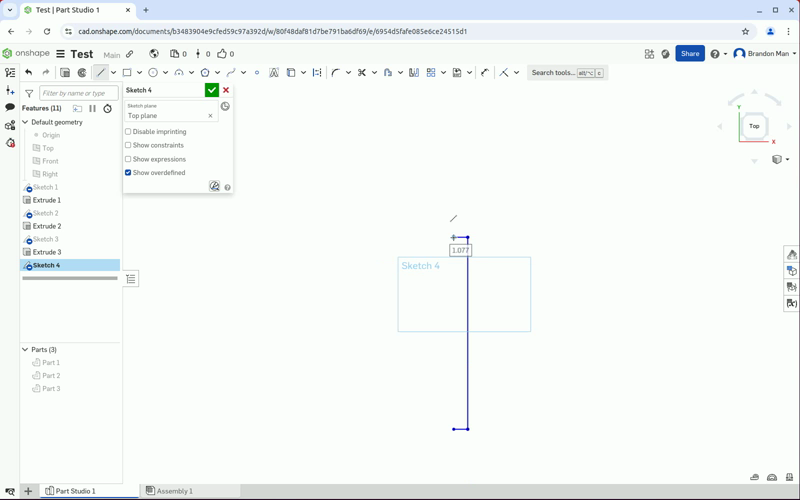
scroll(-6)
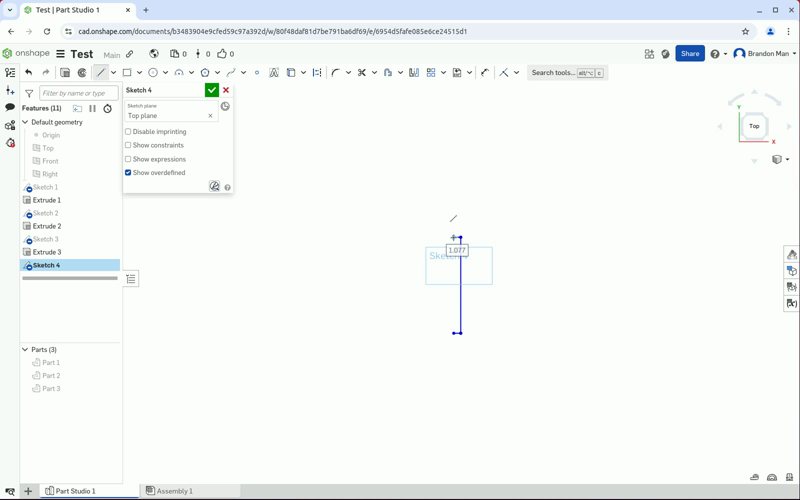
key_up(shift)
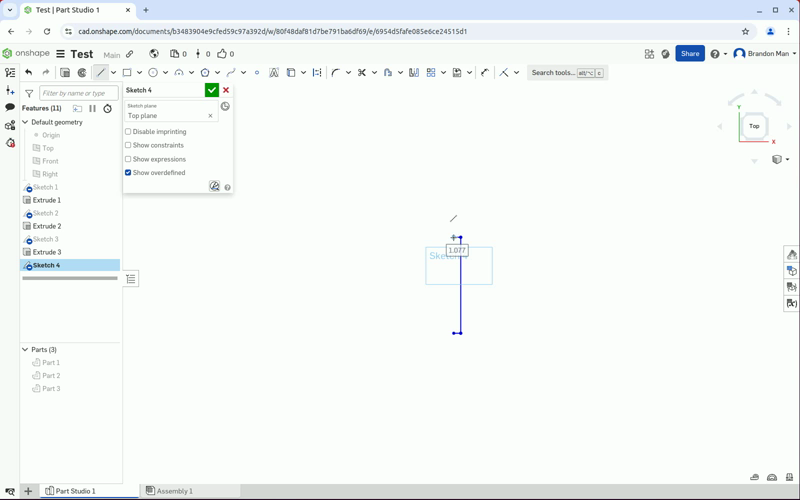
key_down(shift)
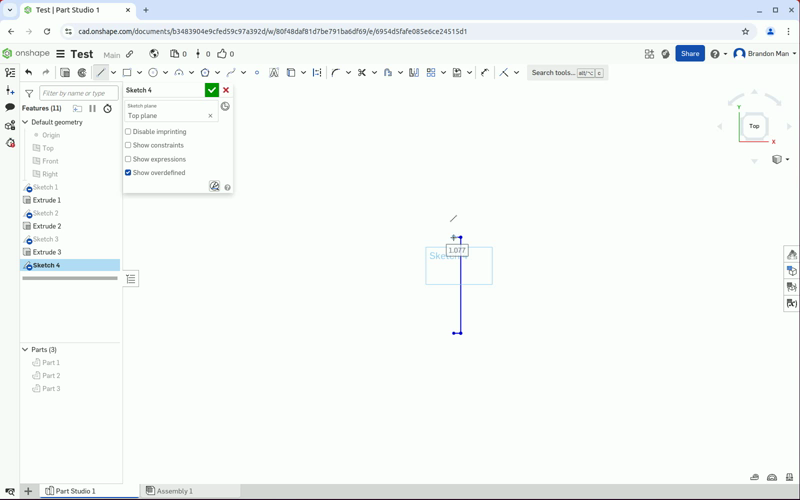
mouse_move(453, 333)
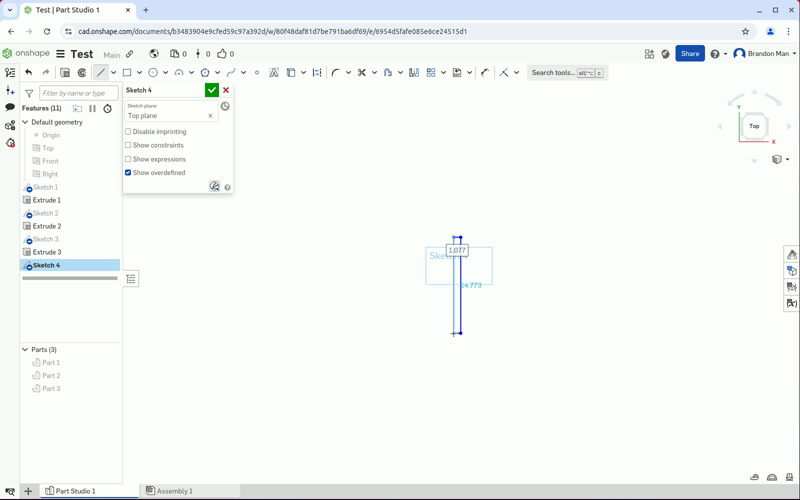
key_up(shift)
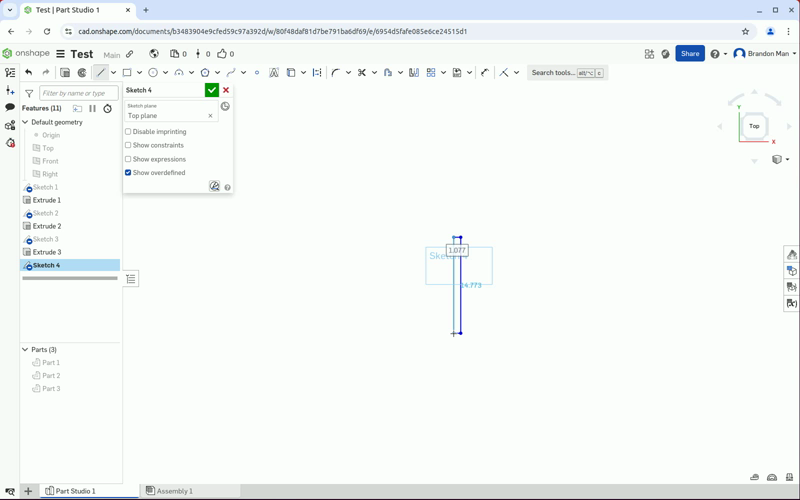
click(453, 333)
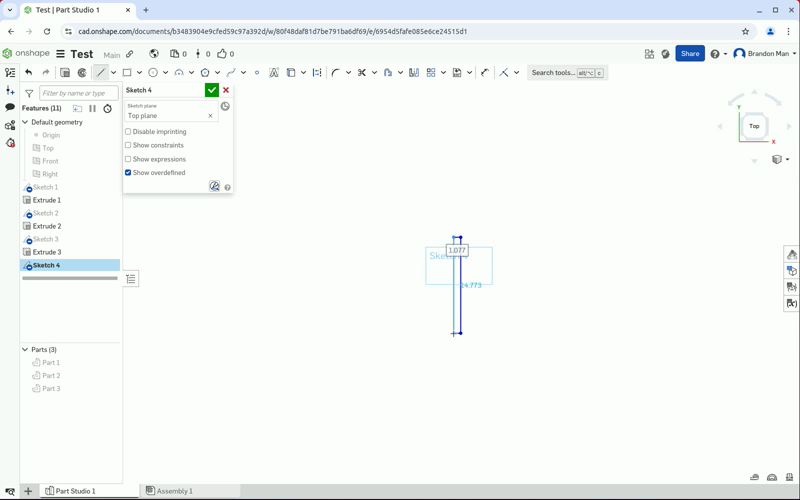
key(esc)
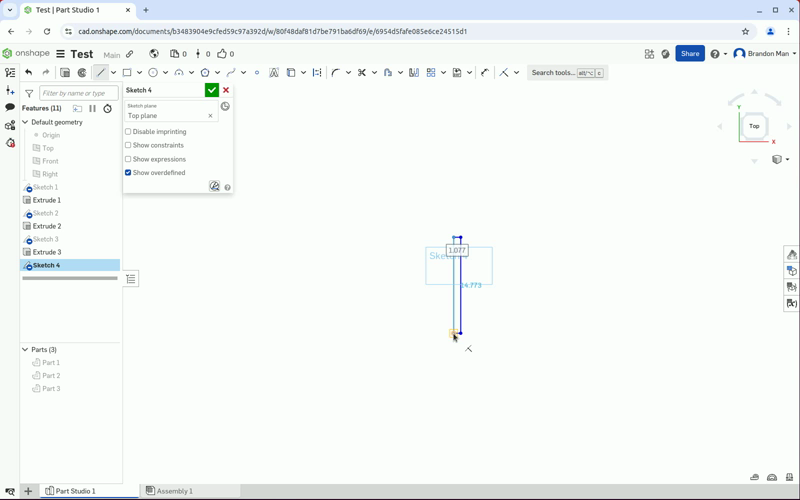
mouse_move(455, 282)
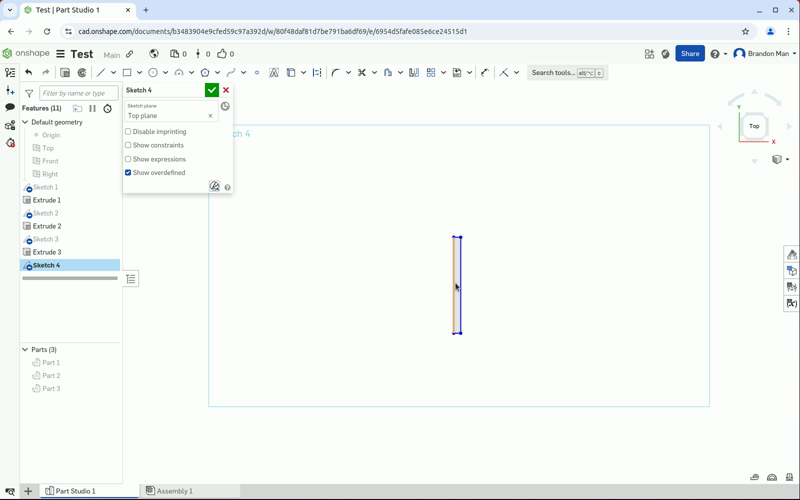
scroll(6)
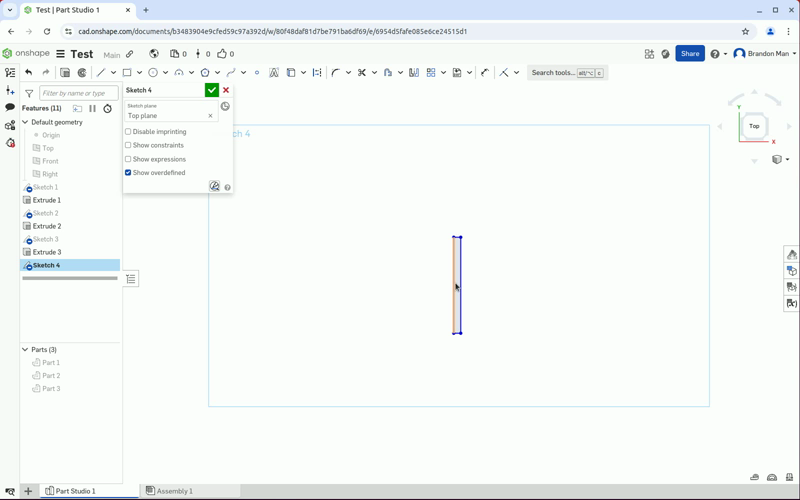
scroll(6)
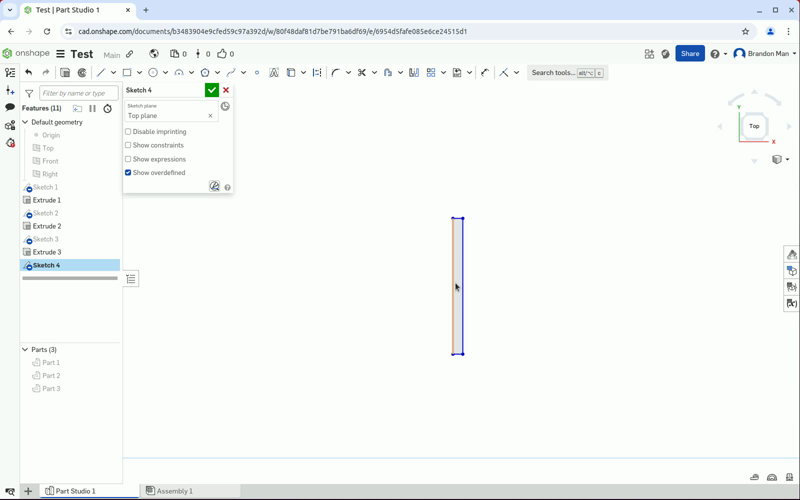
scroll(6)
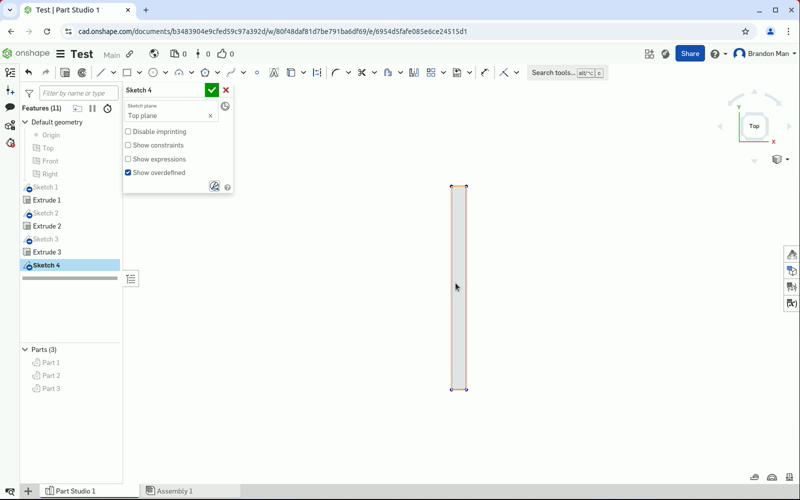
scroll(6)
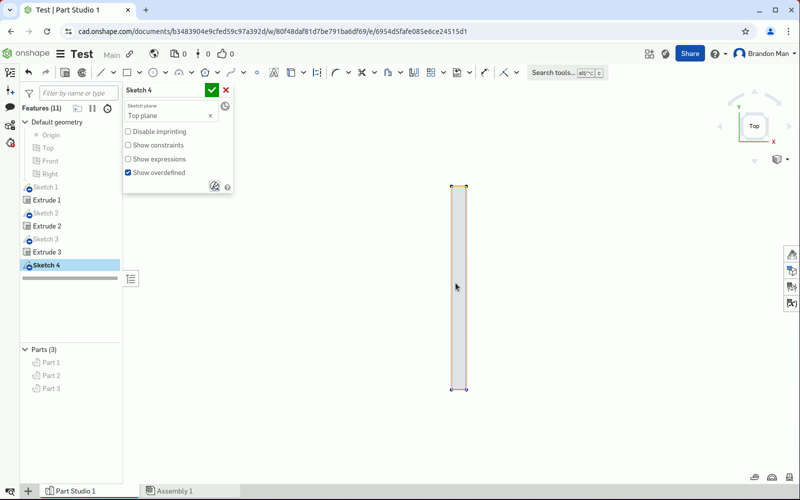
scroll(6)
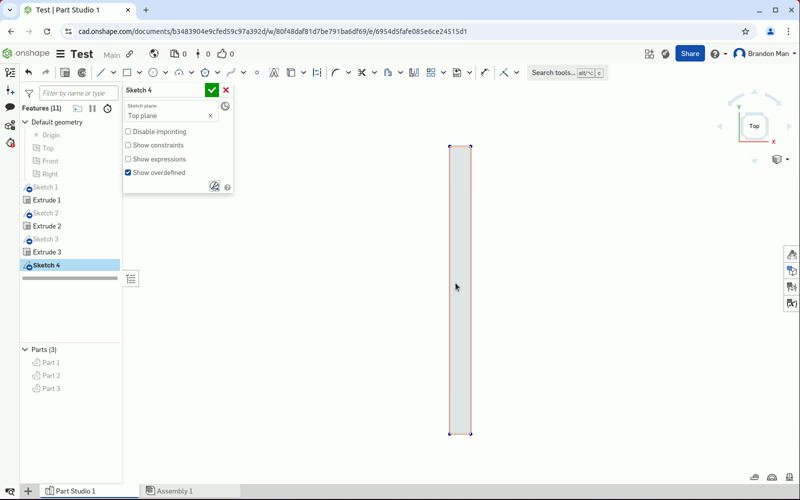
scroll(6)
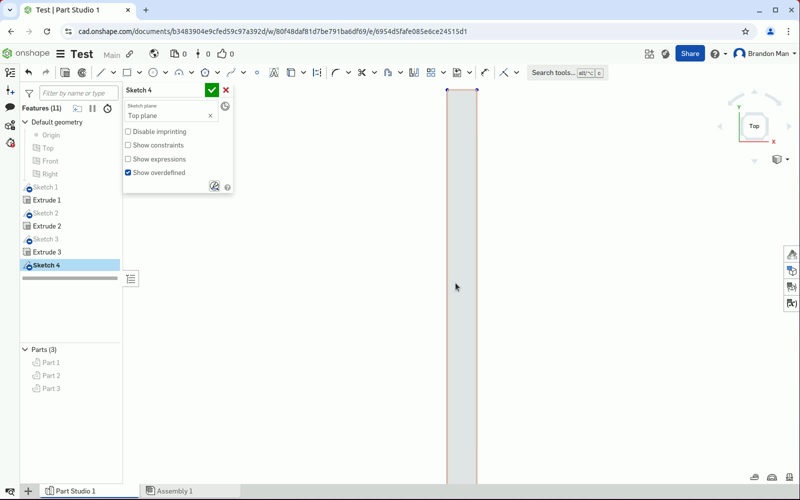
scroll(6)
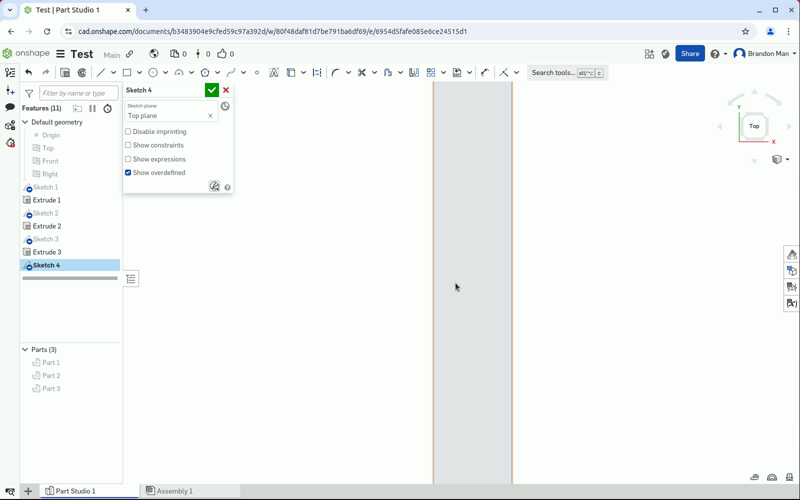
click(455, 282)
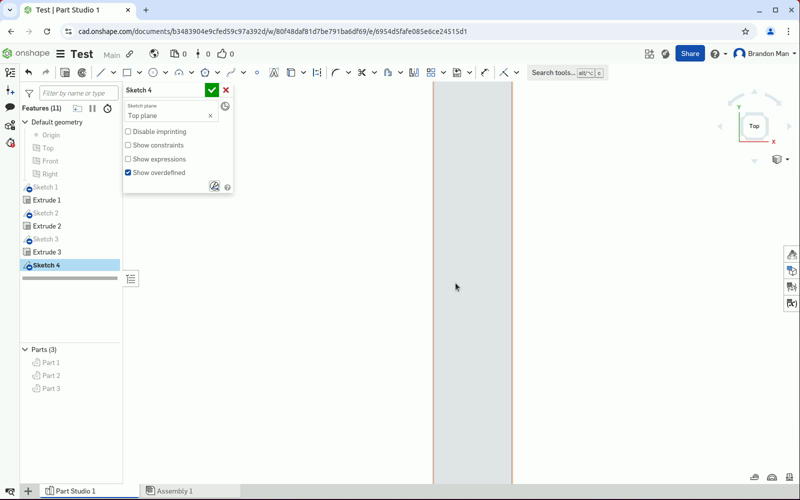
scroll(-6)
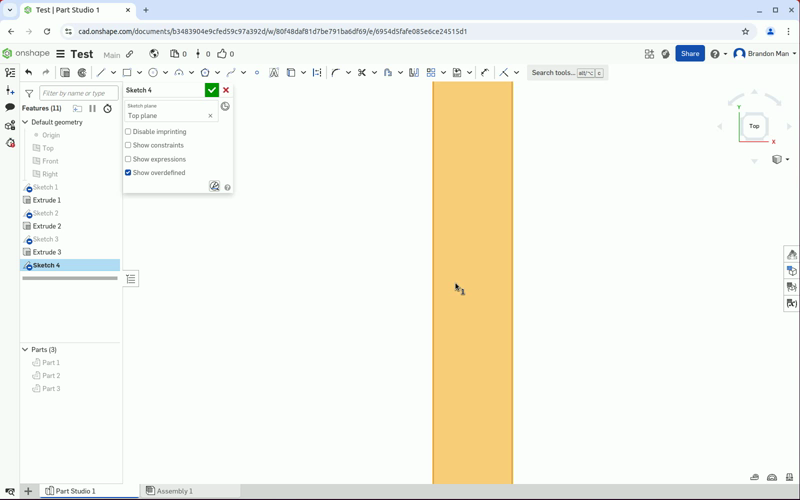
scroll(-6)
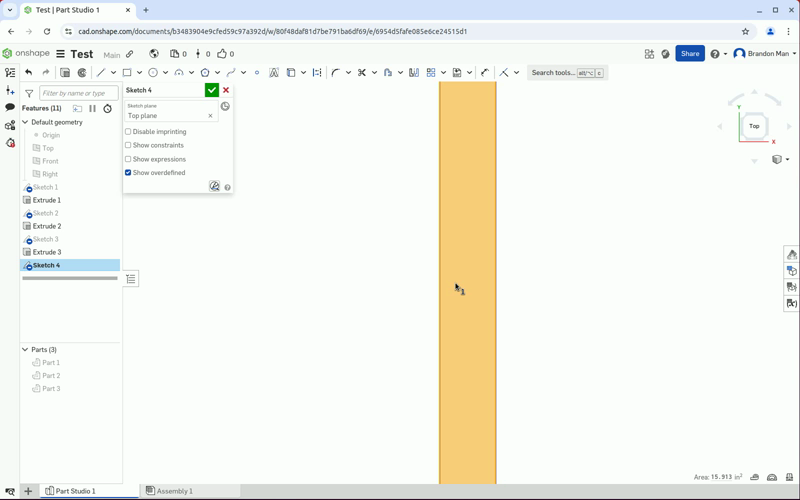
scroll(-6)
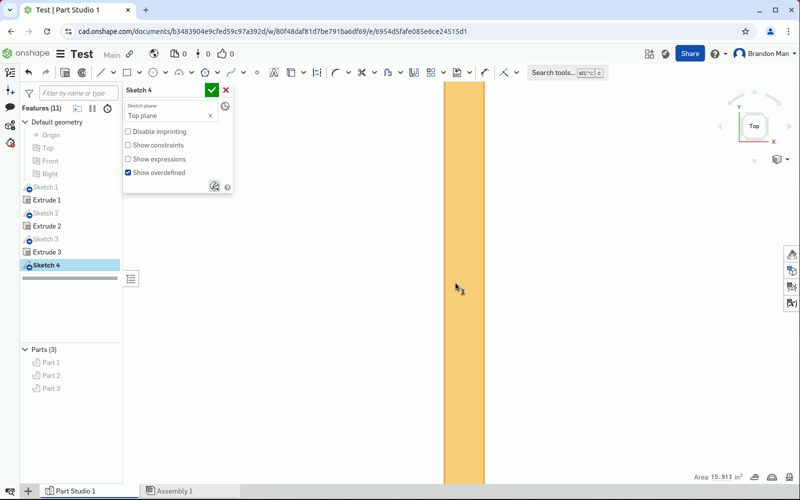
scroll(-6)
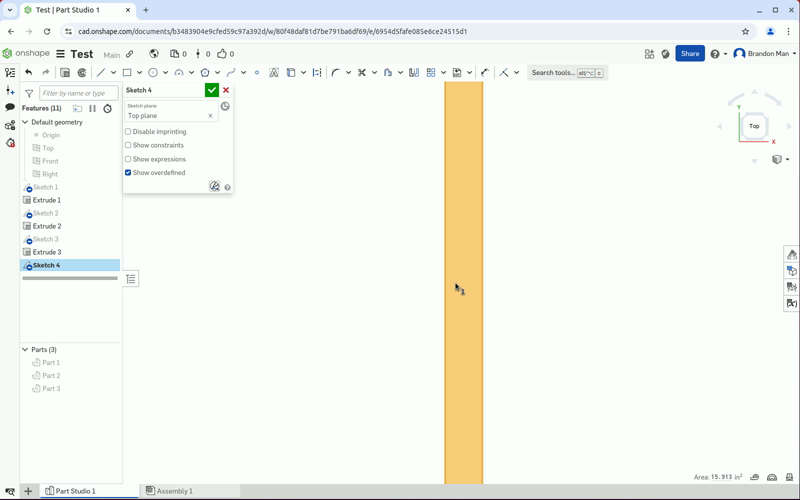
scroll(-6)
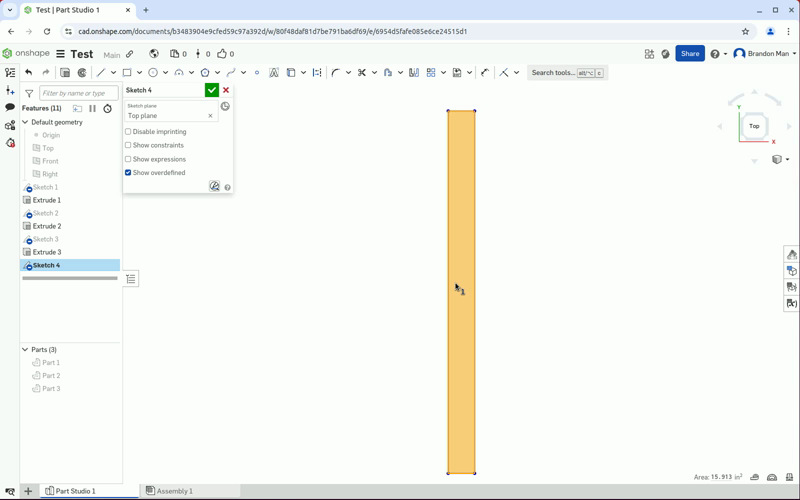
scroll(-6)
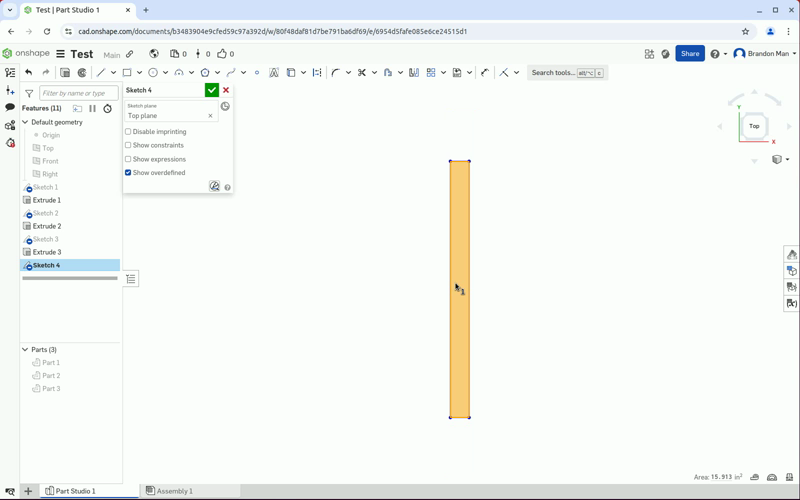
scroll(-6)
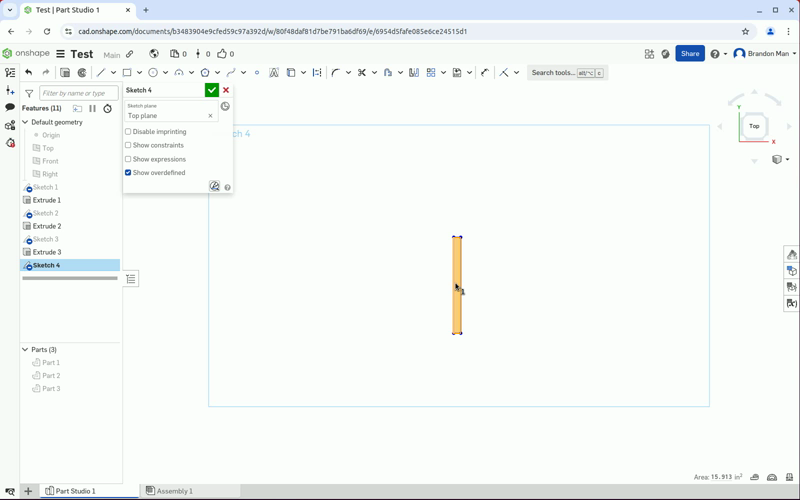
mouse_move(73, 352)
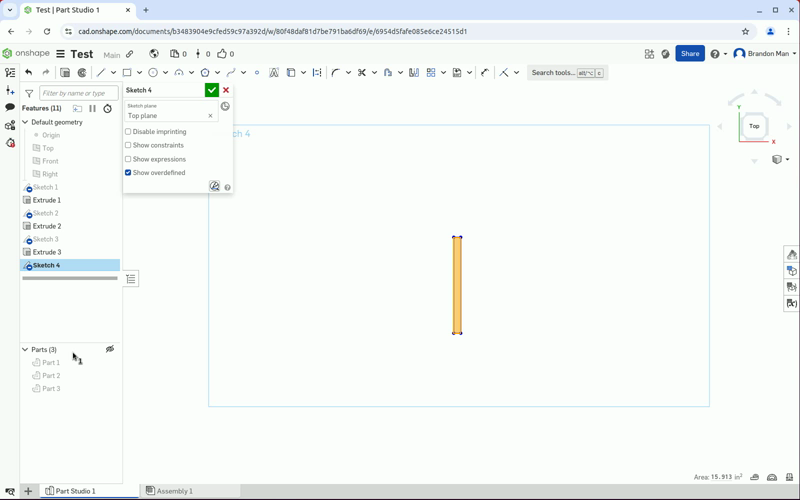
key(shift+y)
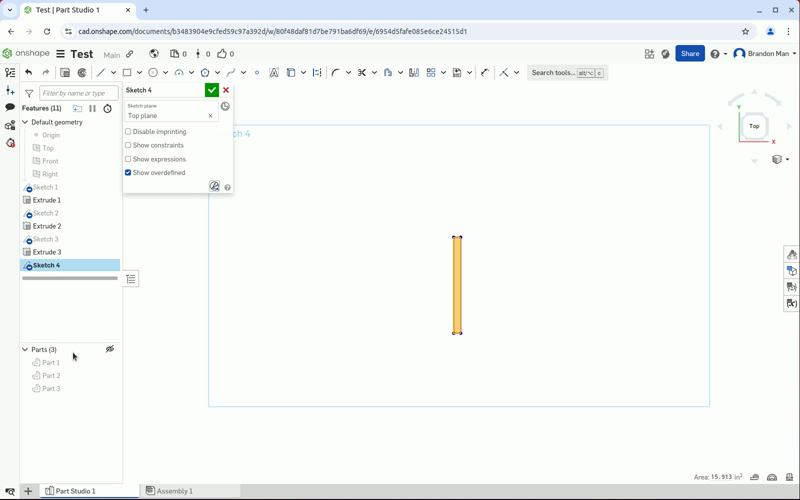
key(shift+e)
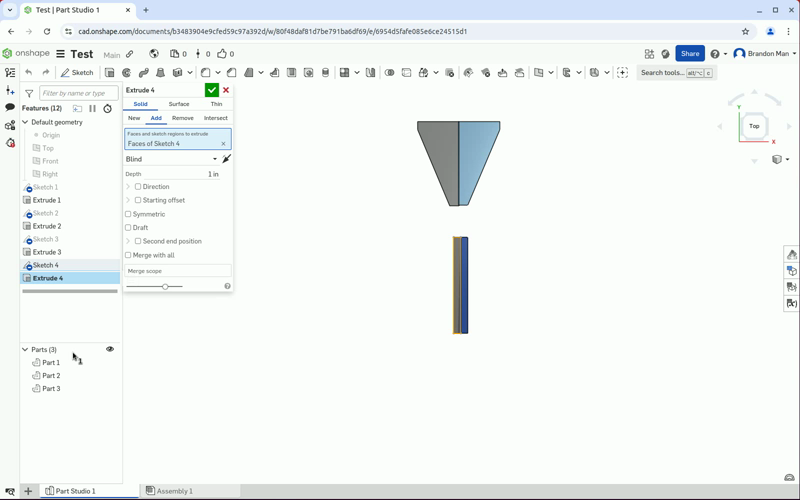
mouse_move(143, 106)
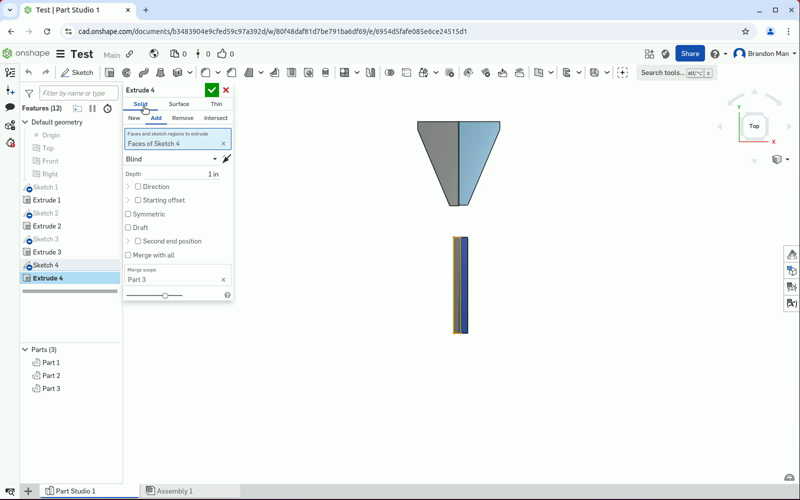
click(143, 106)
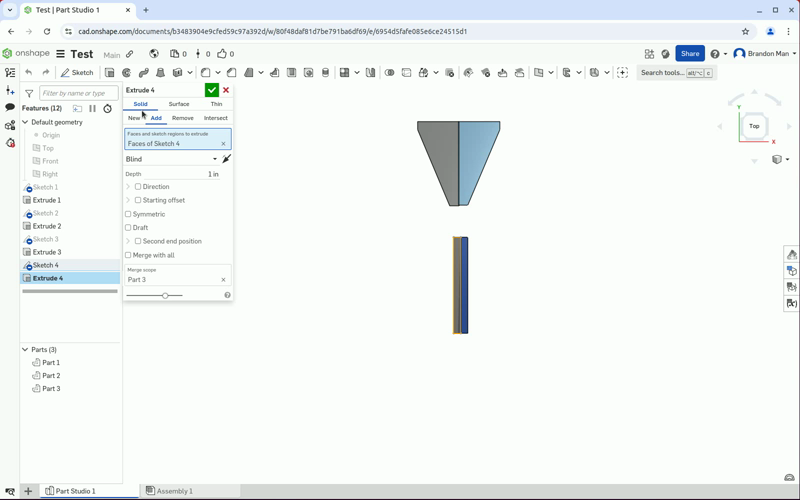
mouse_move(137, 120)
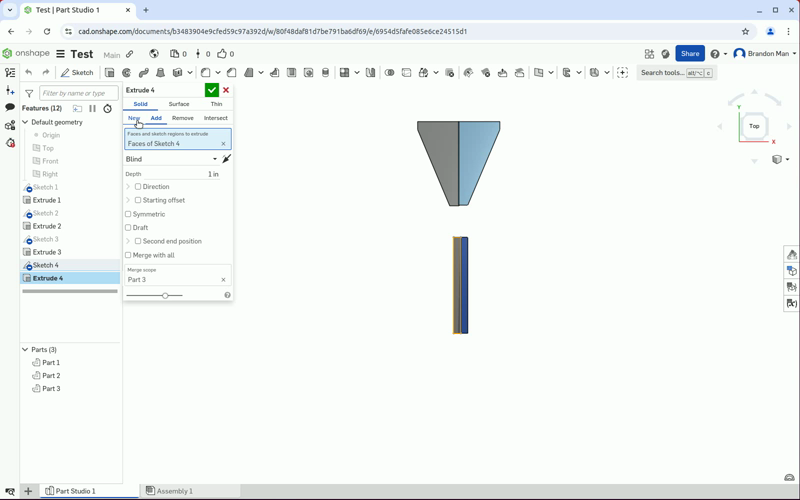
click(137, 120)
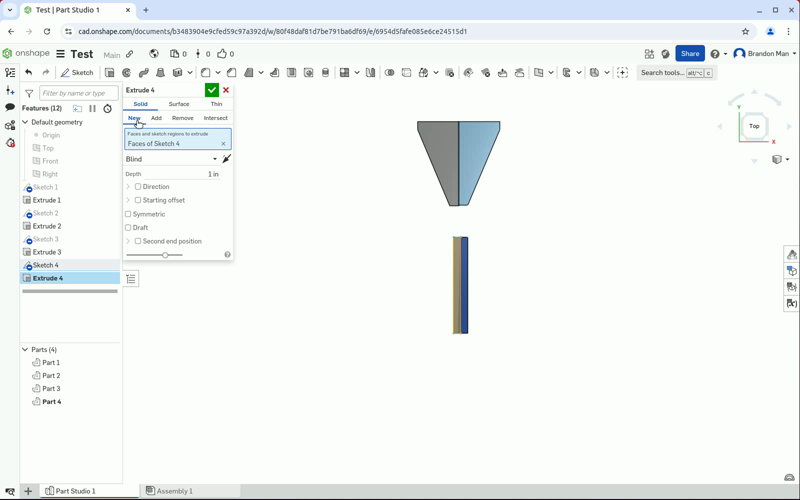
key(tab, 4)
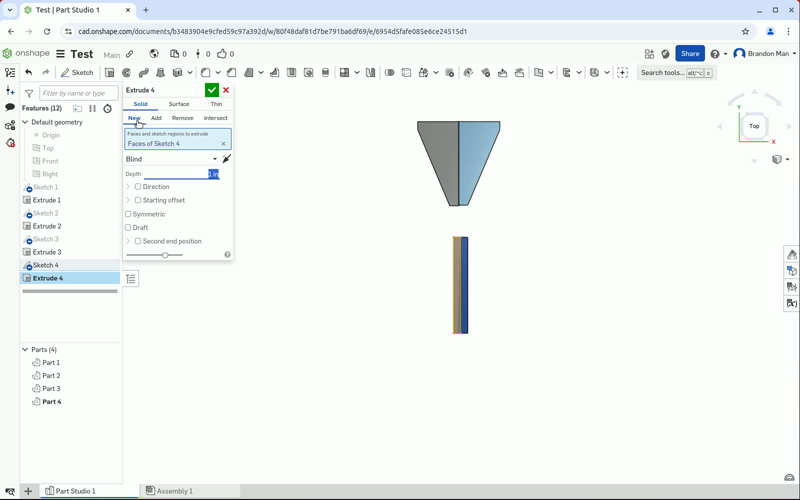
text(0.963)
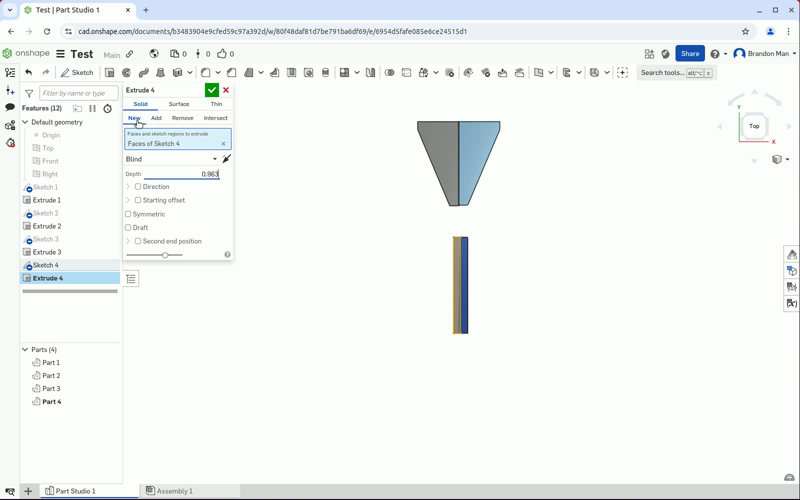
key(enter)
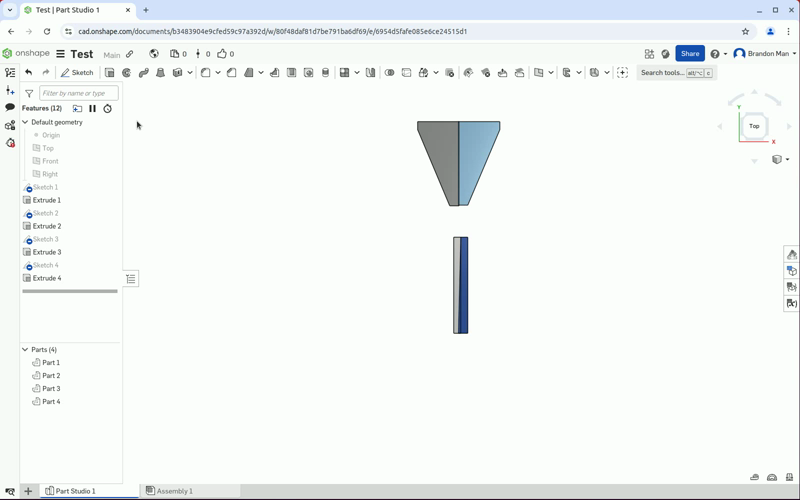
key(shift+h)
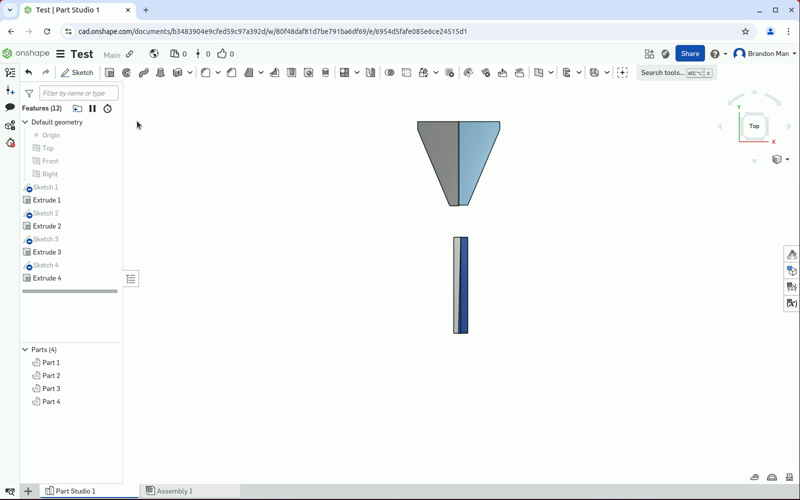
key(shift+h)
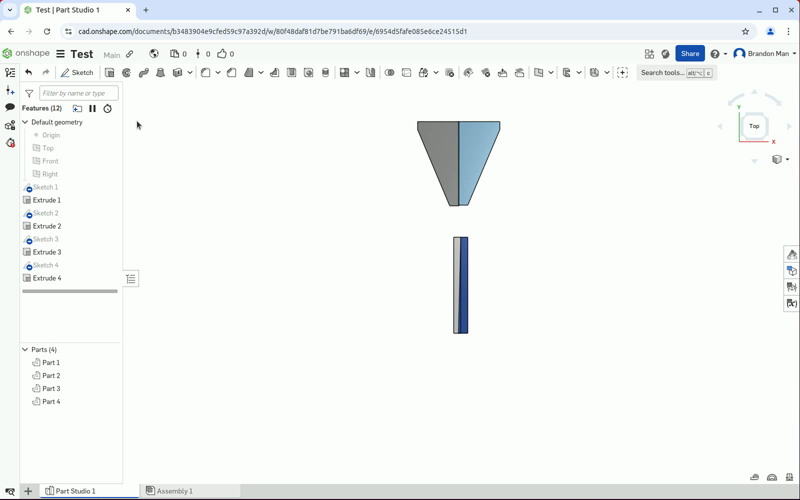
mouse_move(73, 189)
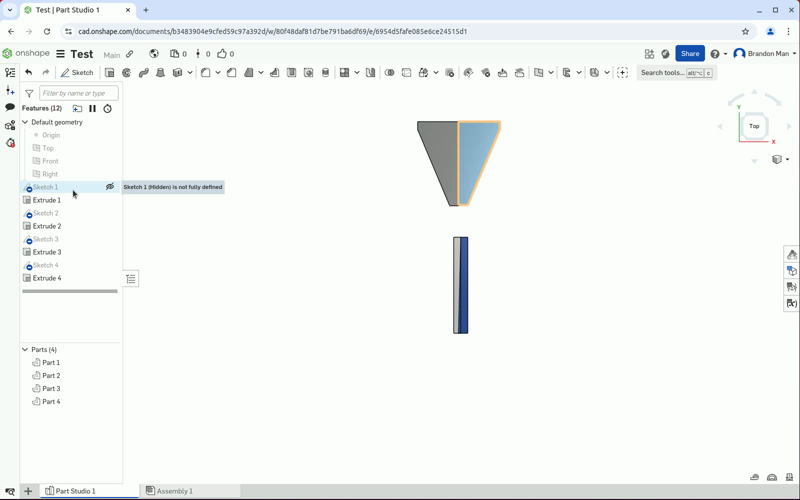
click(73, 189)
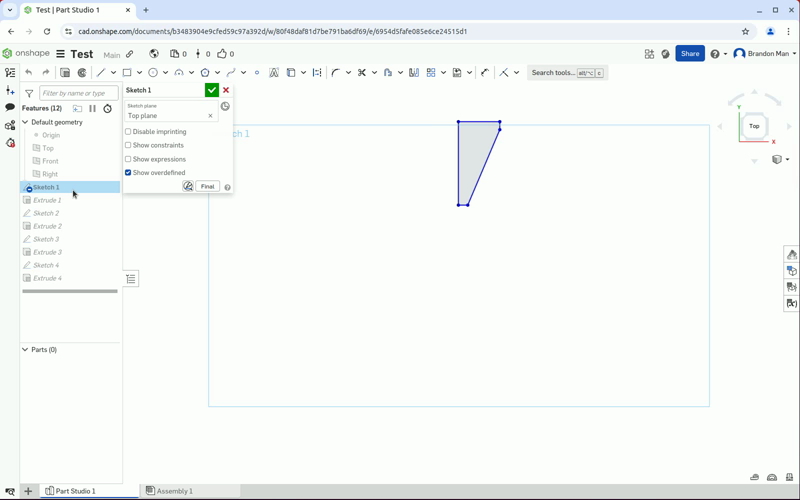
mouse_move(229, 92)
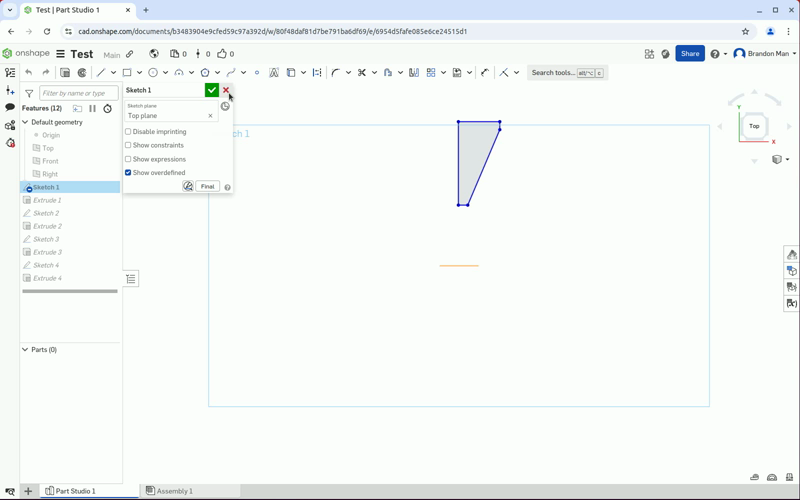
click(229, 92)
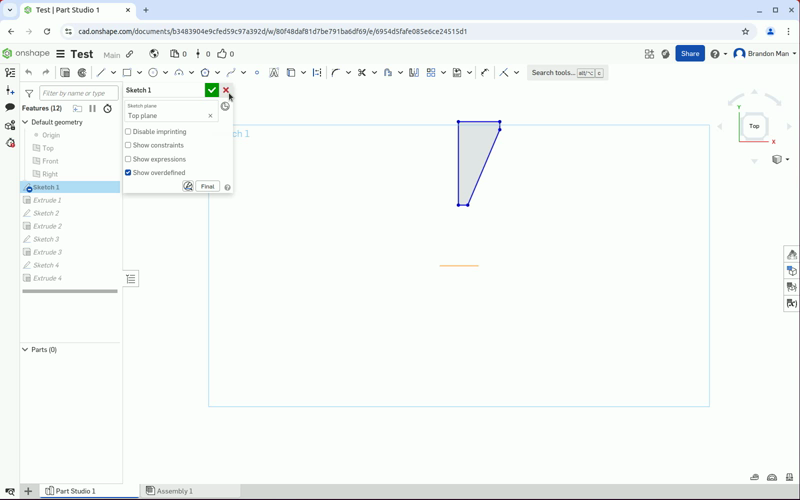
key(shift+s)
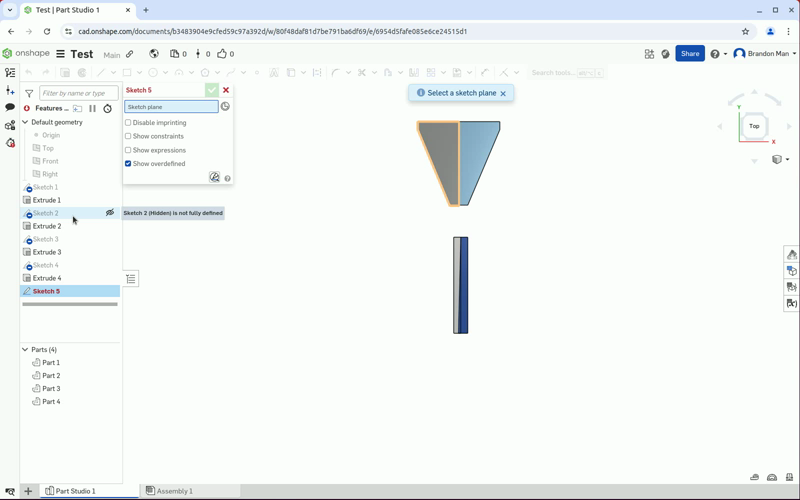
scroll(3)
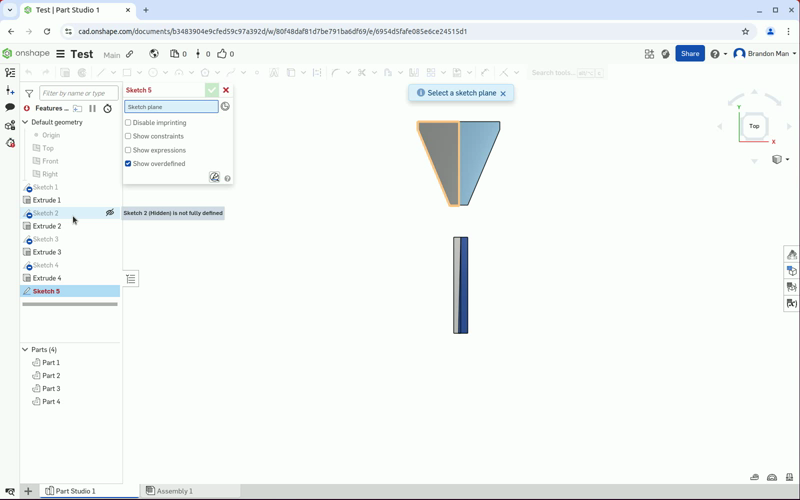
mouse_move(73, 150)
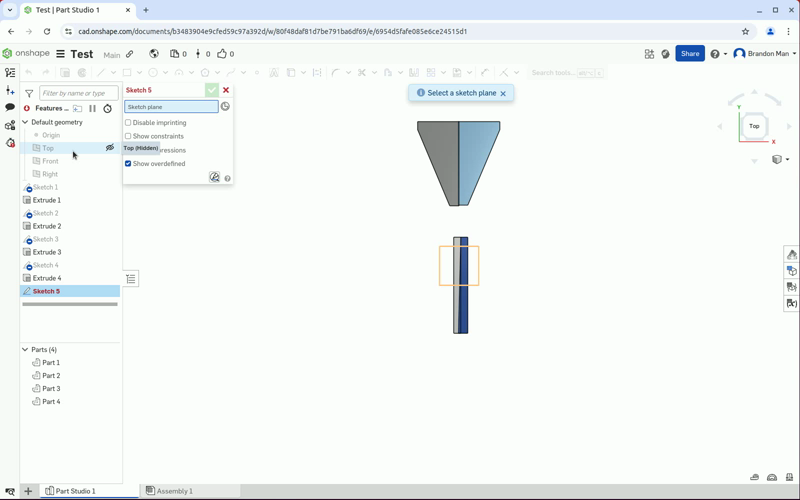
click(73, 150)
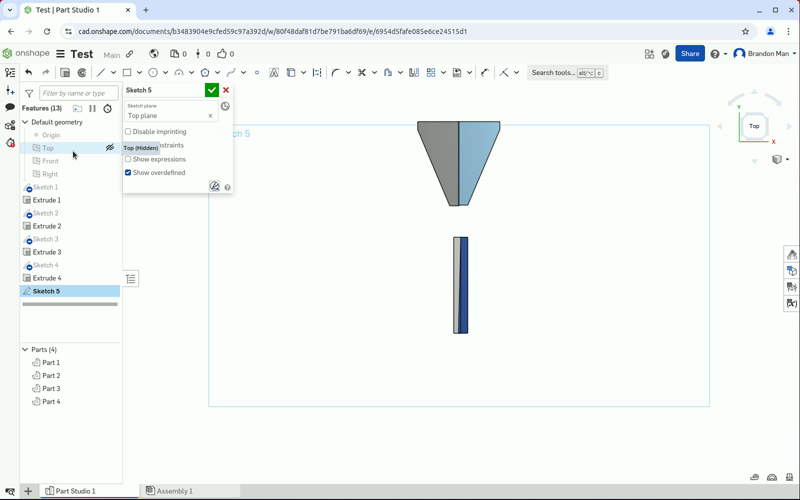
mouse_move(73, 352)
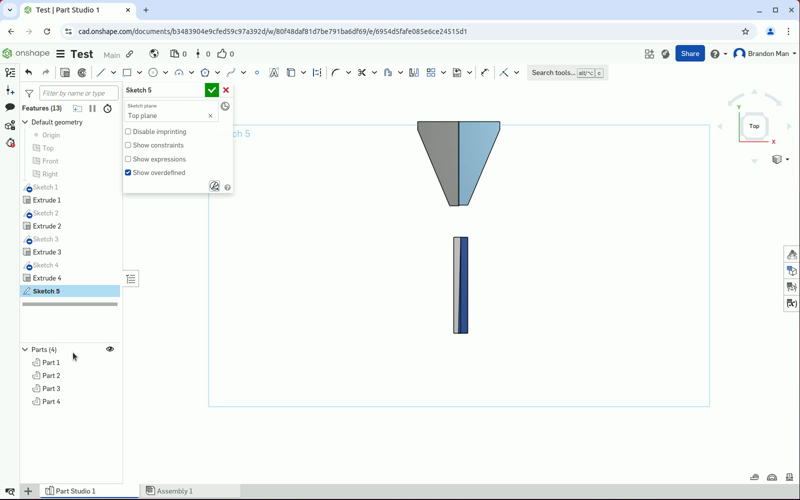
key(y)
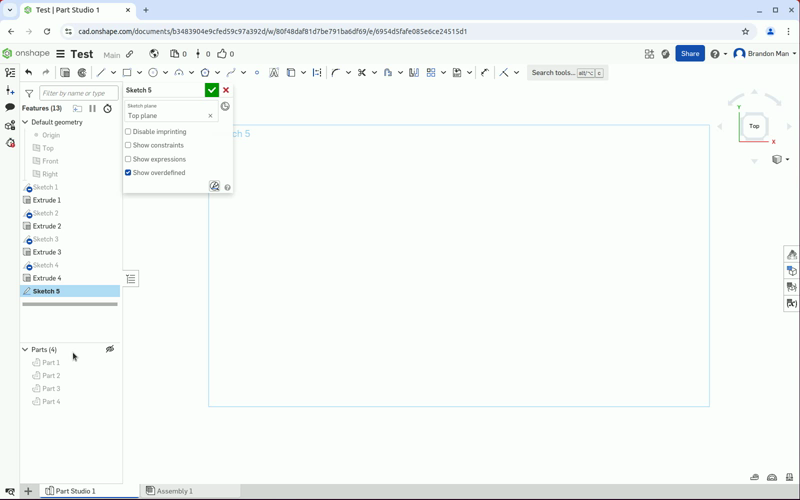
key(l)
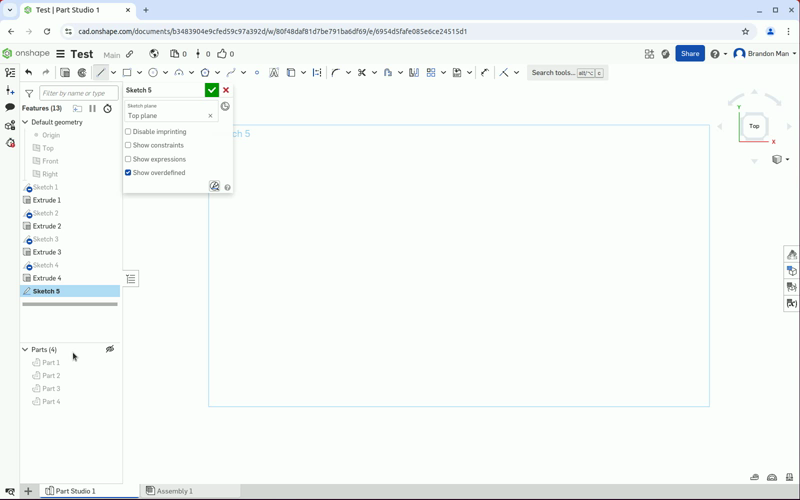
key_down(shift)
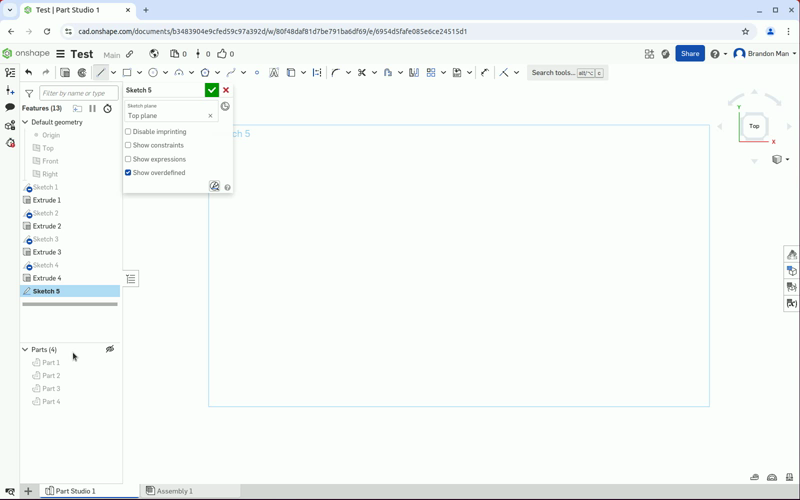
mouse_move(430, 395)
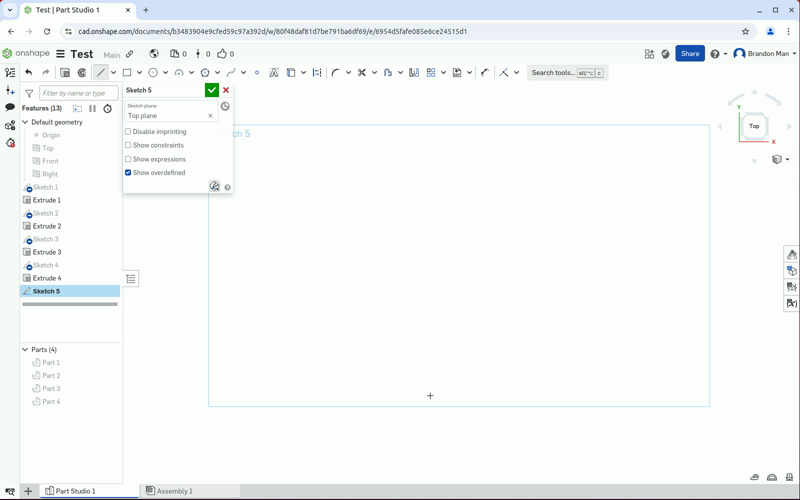
click(430, 395)
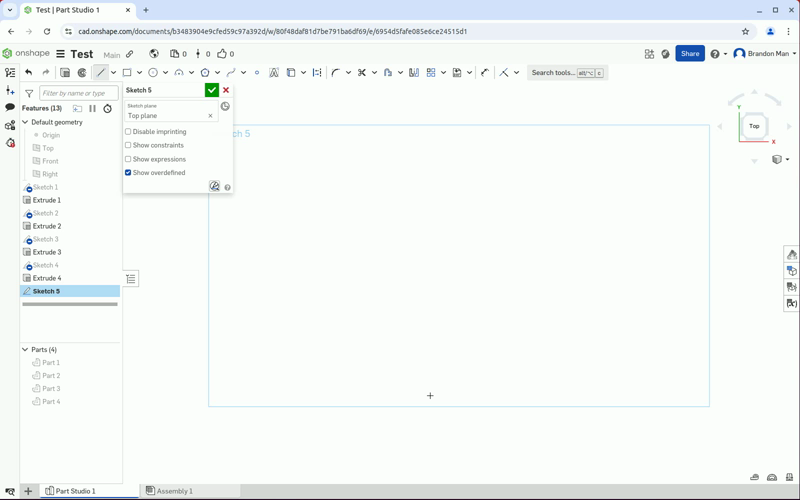
key_up(shift)
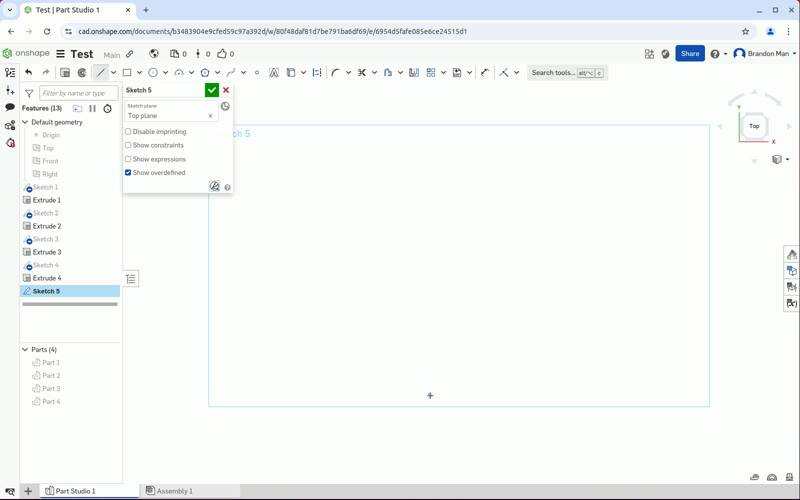
key_down(shift)
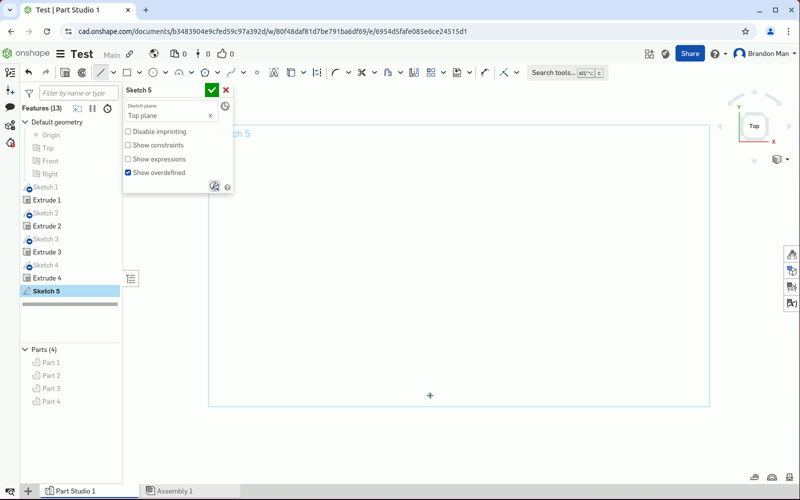
mouse_move(460, 395)
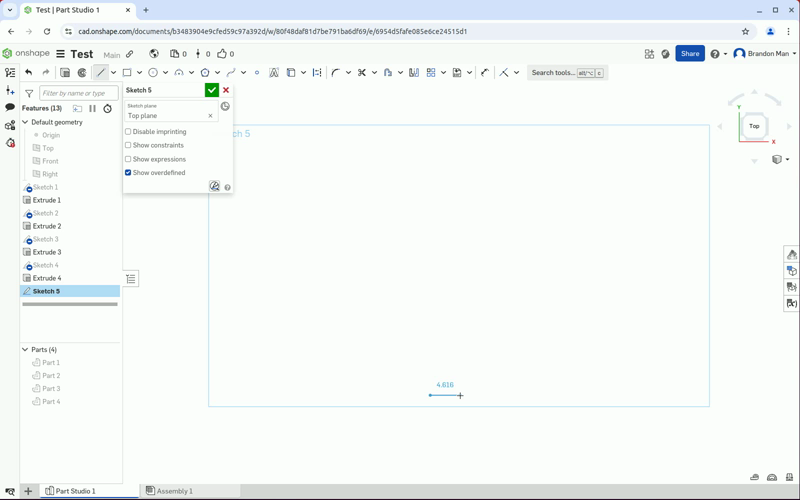
mouse_move(460, 395)
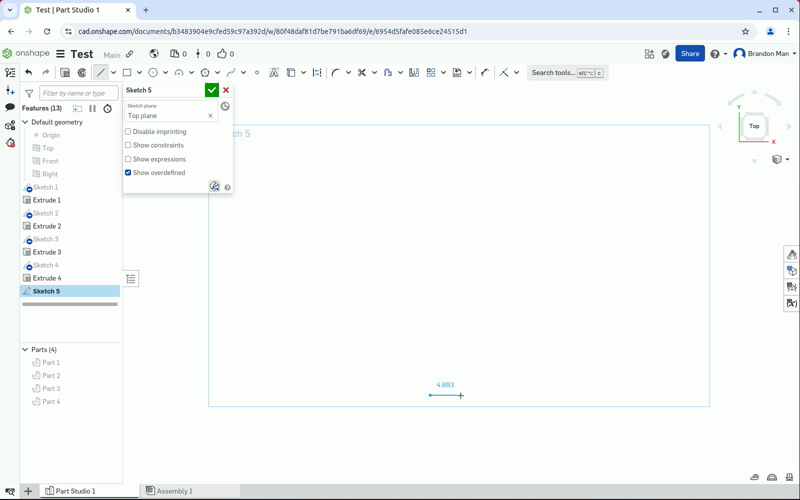
click(460, 395)
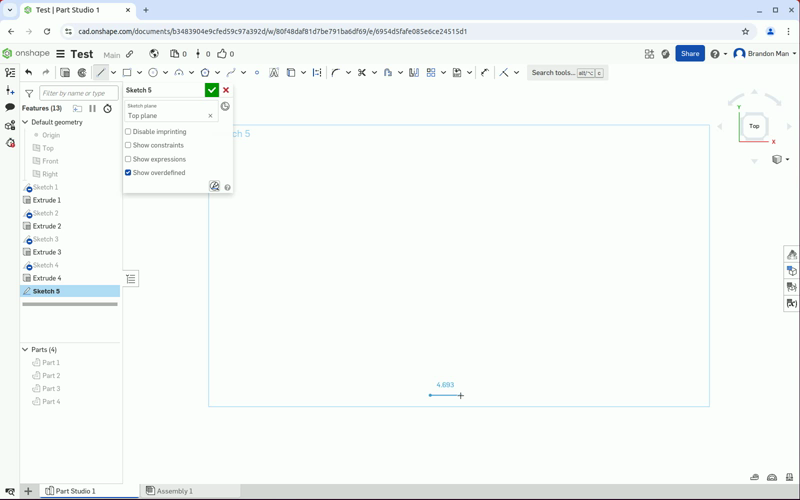
key_up(shift)
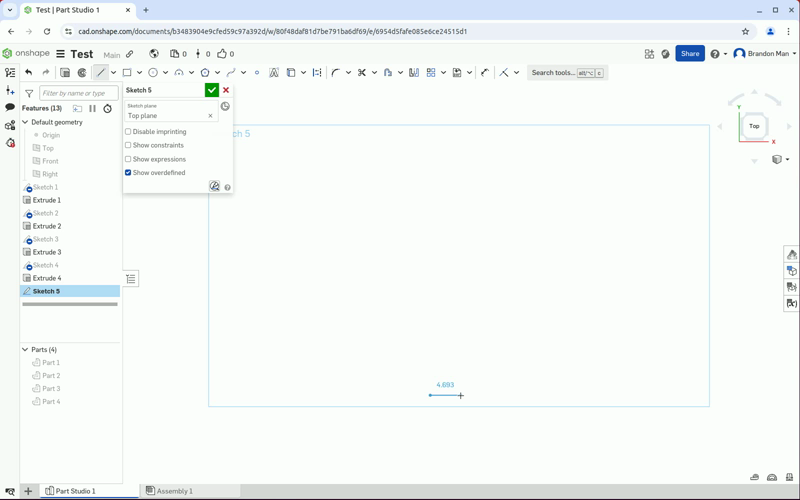
key_down(shift)
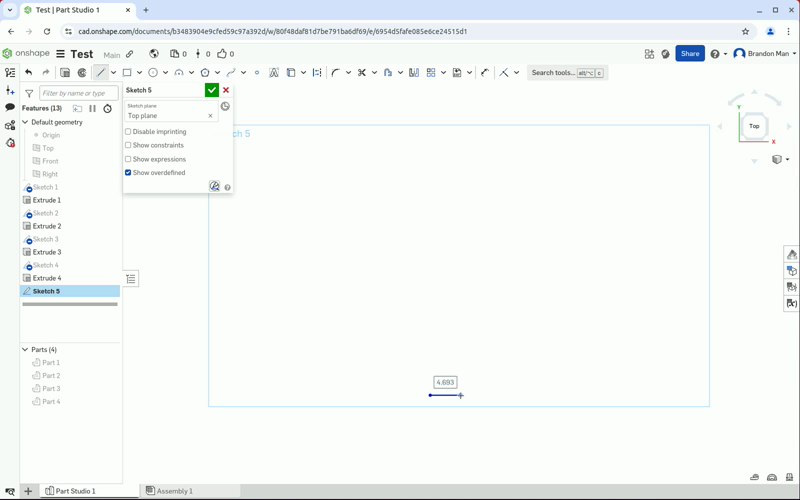
mouse_move(460, 332)
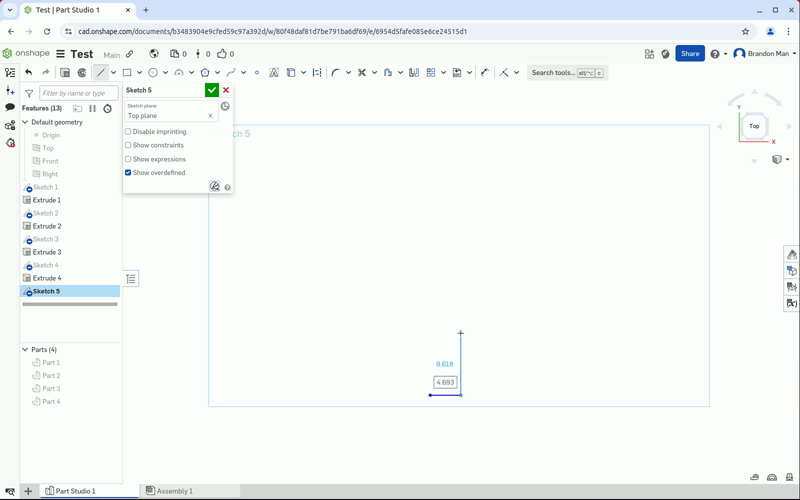
click(460, 332)
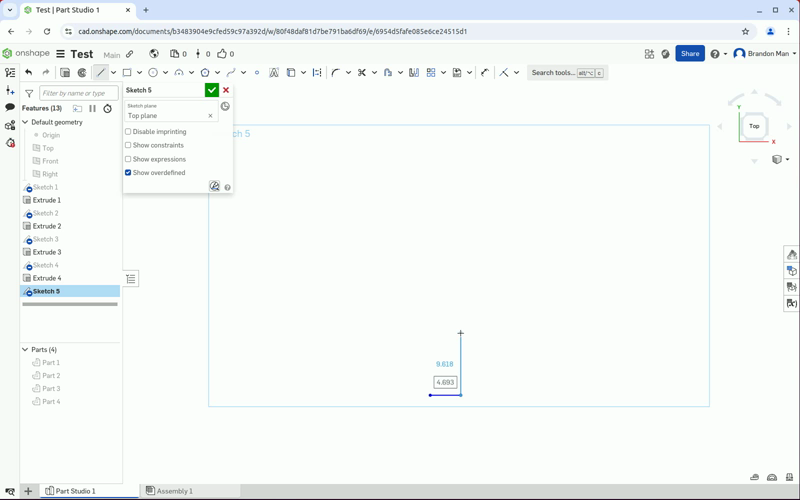
key_up(shift)
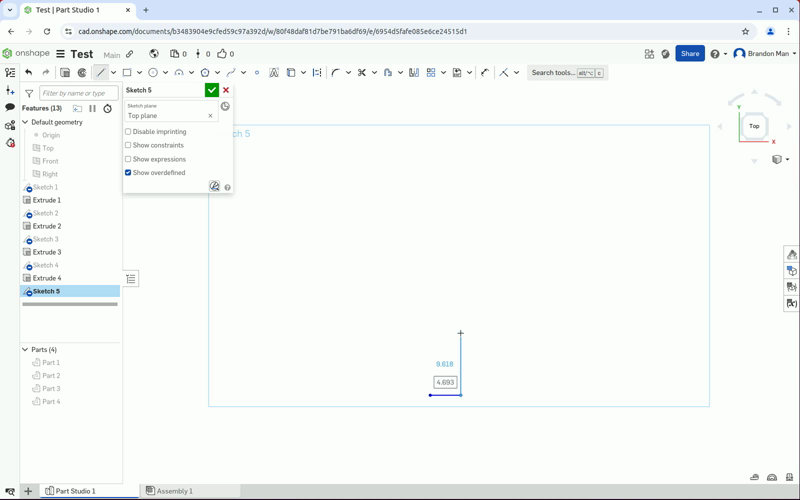
key_down(shift)
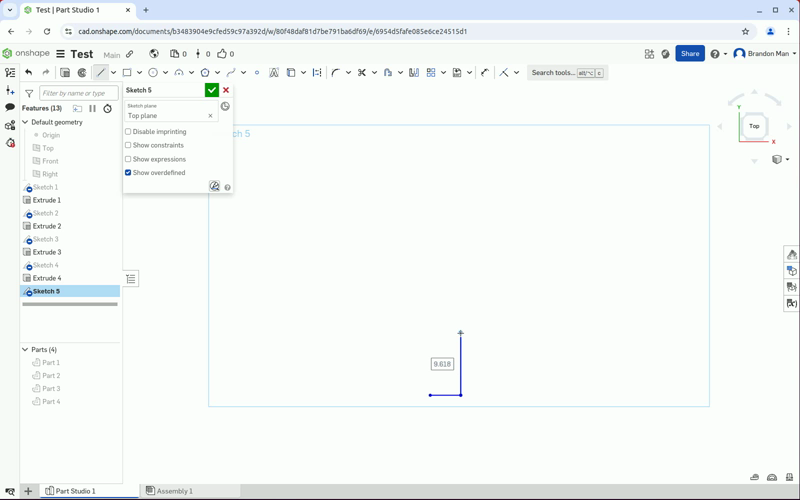
mouse_move(490, 332)
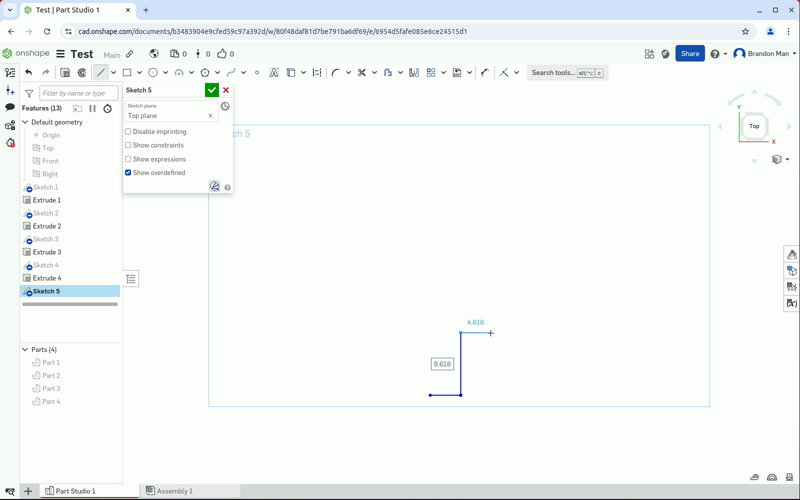
mouse_move(454, 332)
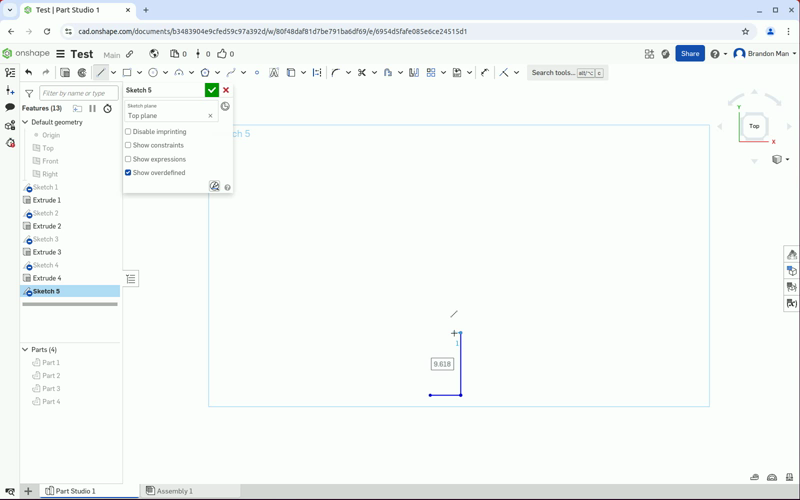
scroll(6)
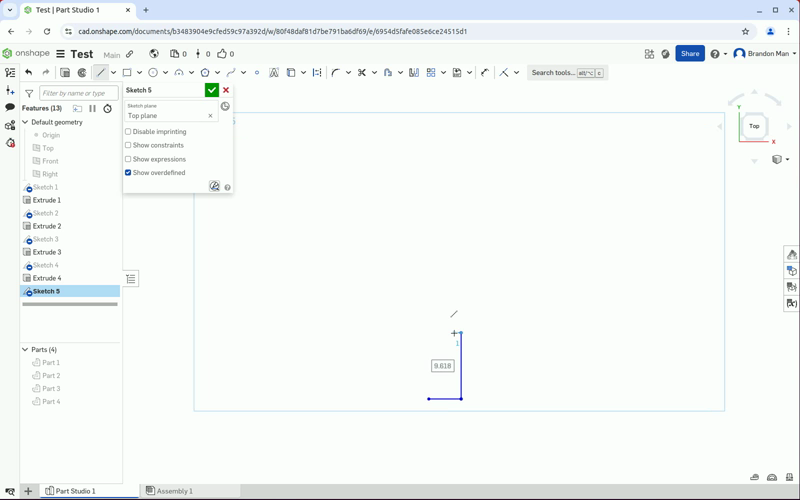
scroll(6)
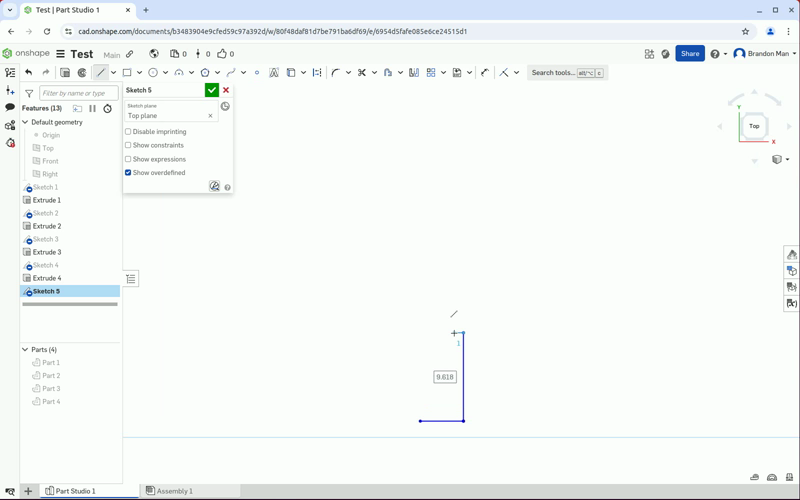
scroll(6)
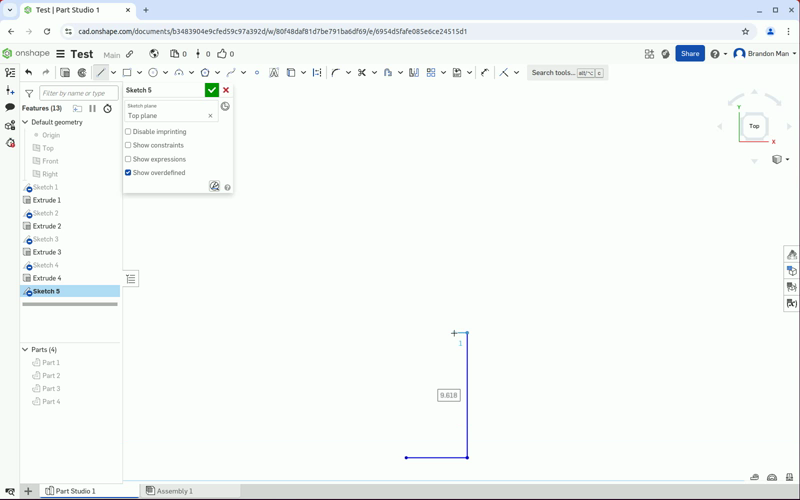
scroll(6)
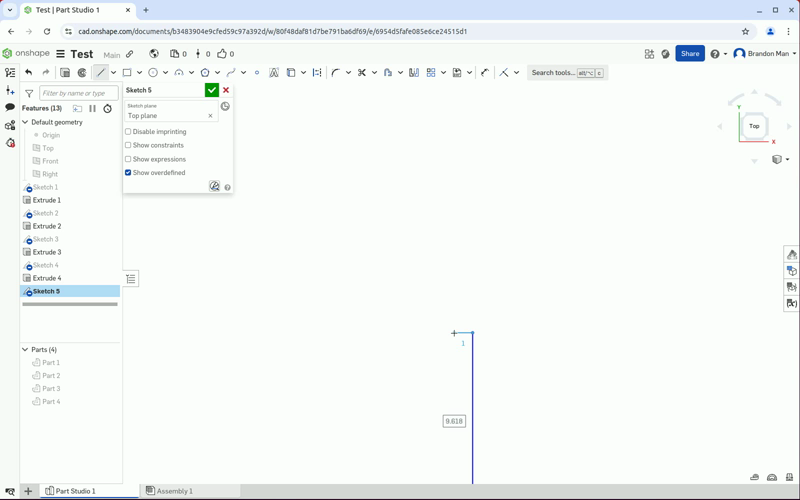
scroll(6)
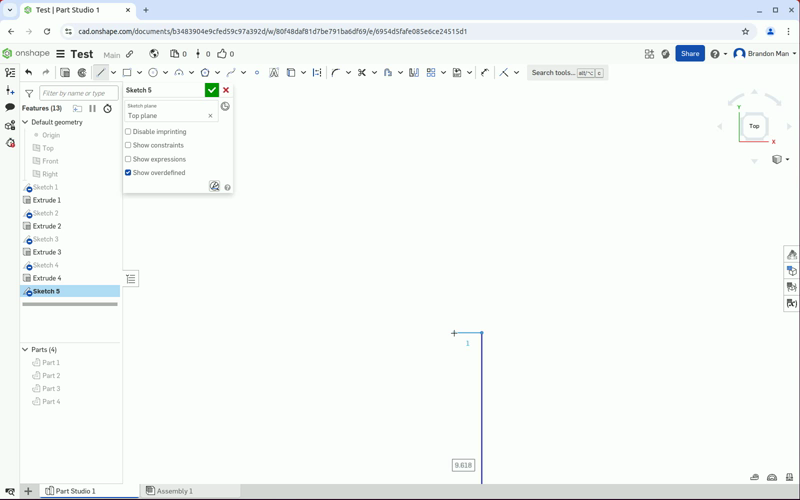
scroll(6)
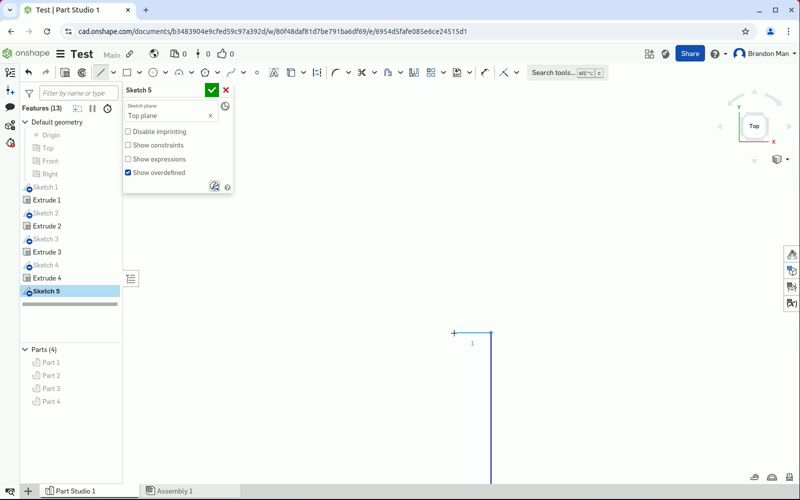
scroll(6)
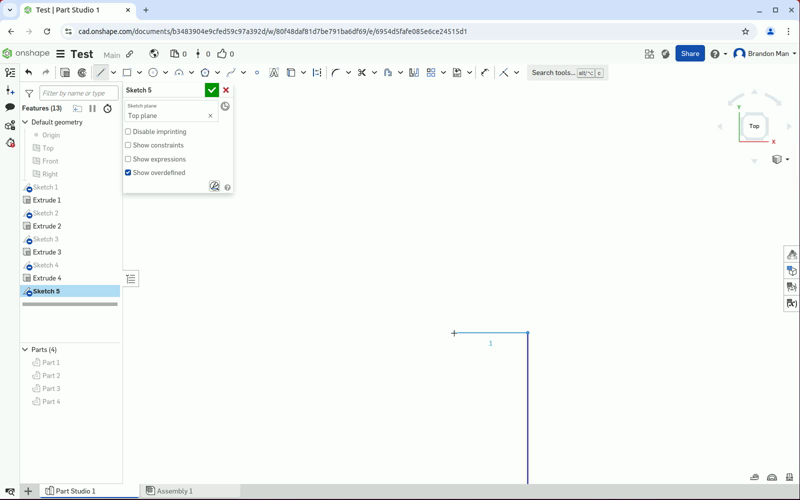
click(454, 332)
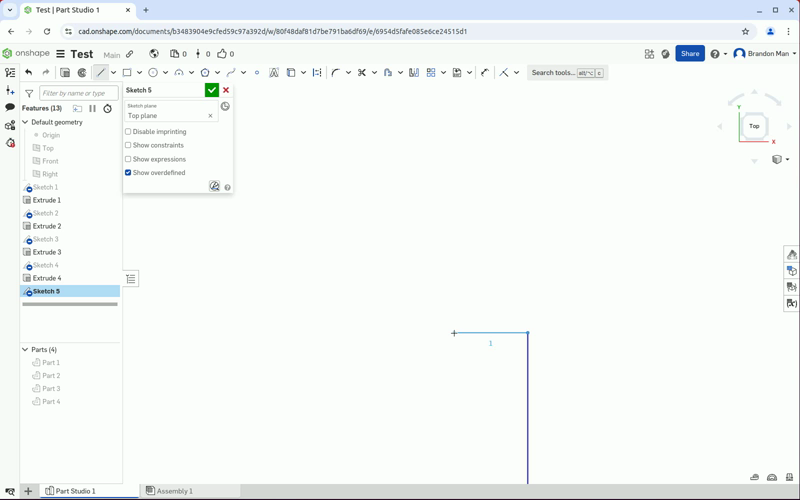
scroll(-6)
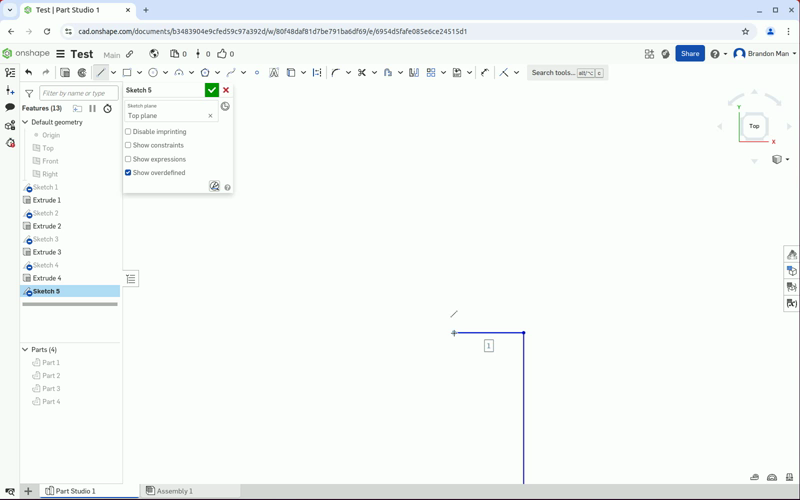
scroll(-6)
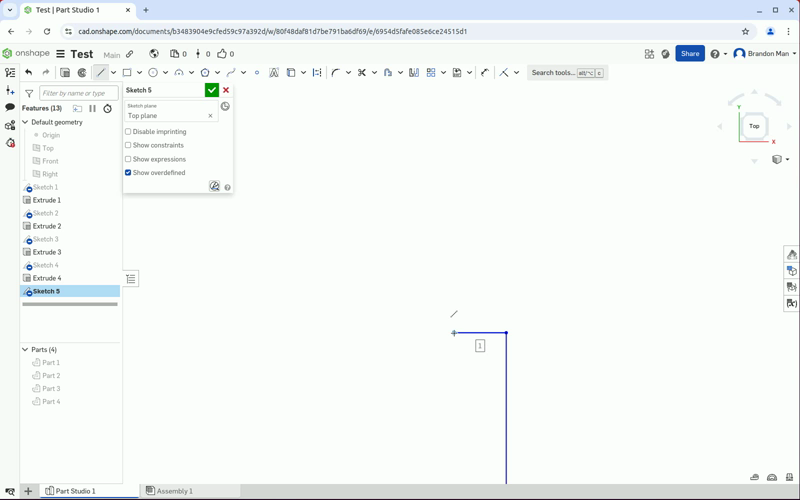
scroll(-6)
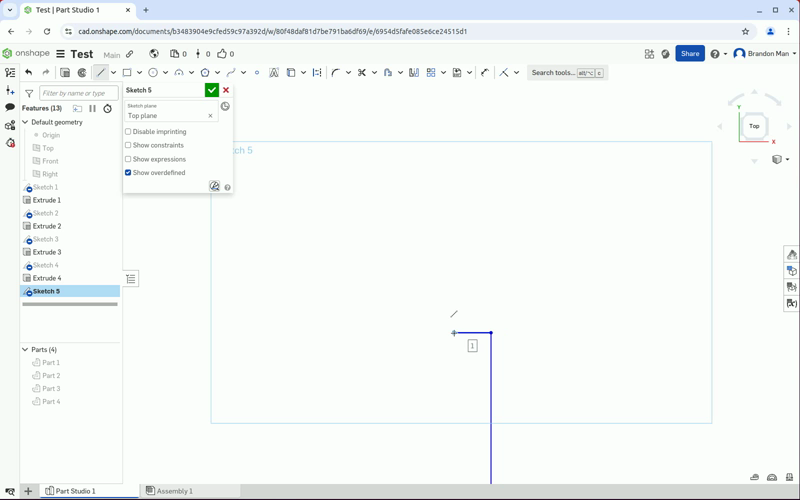
scroll(-6)
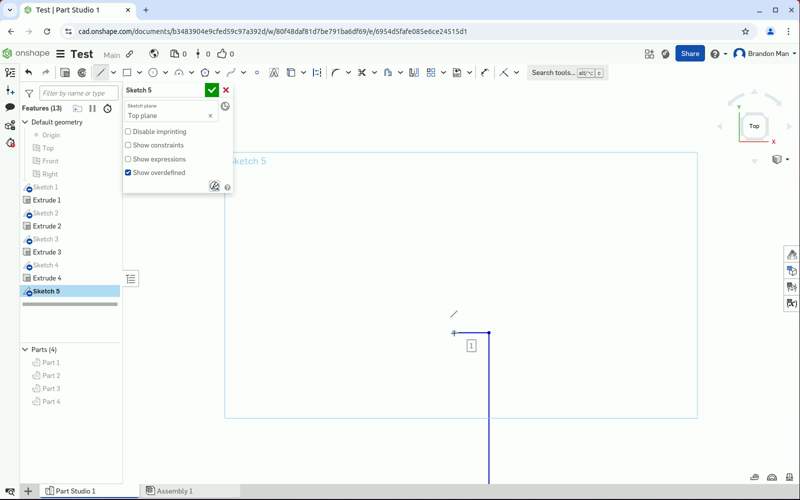
scroll(-6)
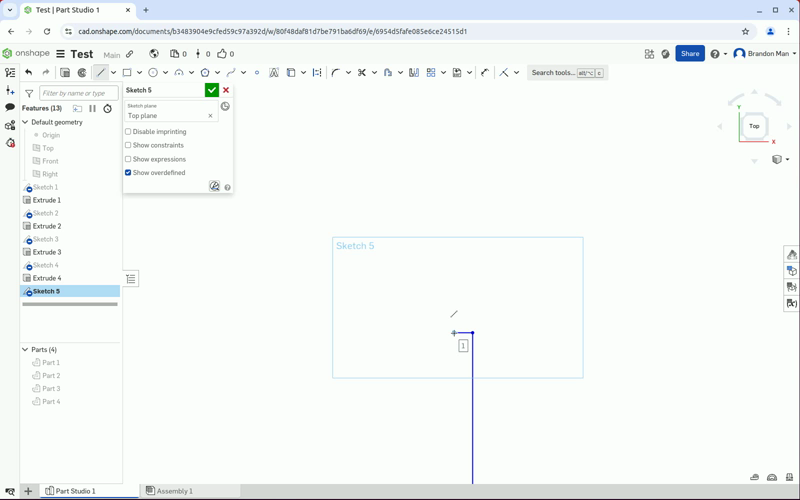
scroll(-6)
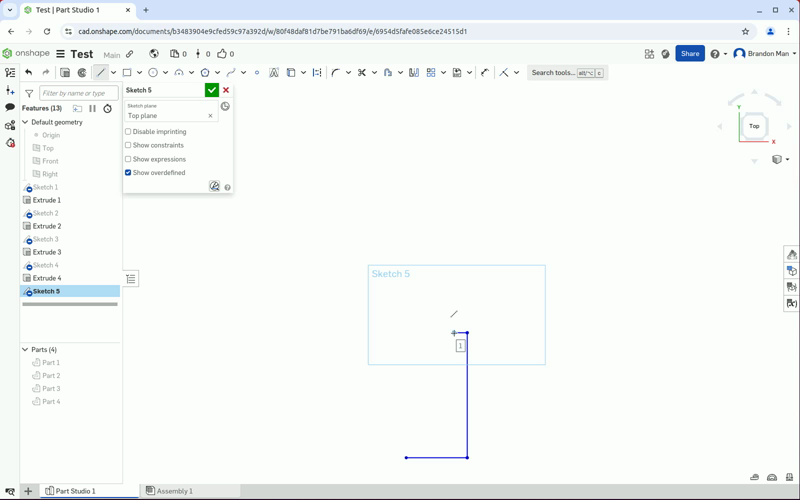
scroll(-6)
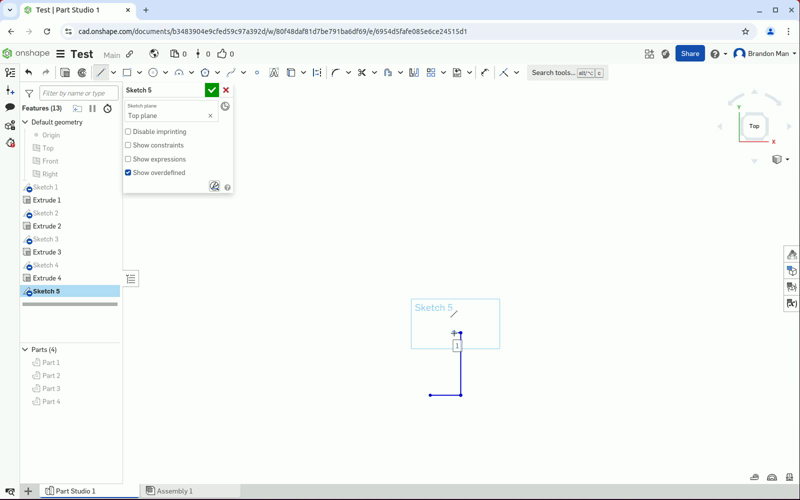
key_up(shift)
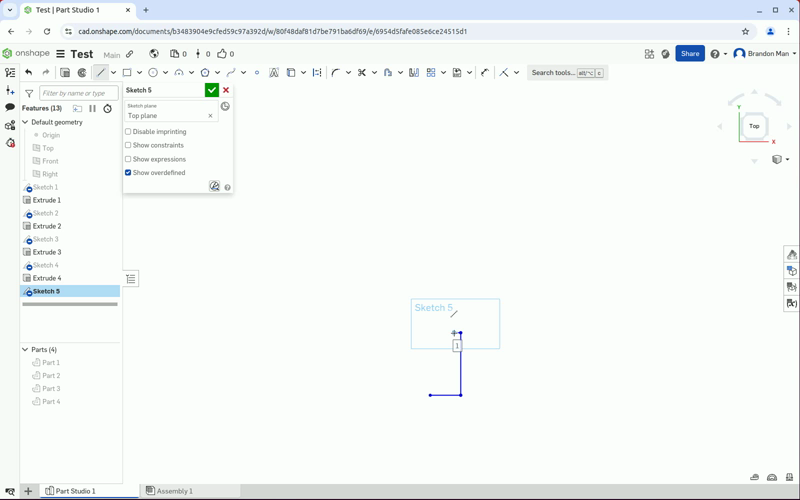
key_down(shift)
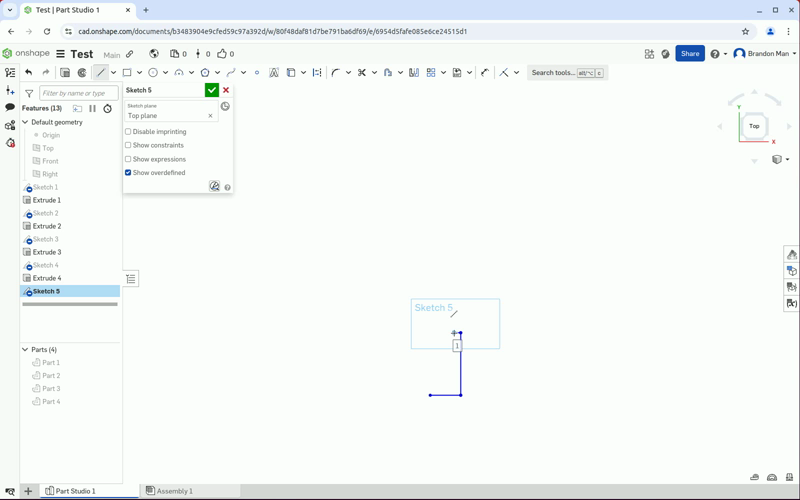
mouse_move(430, 389)
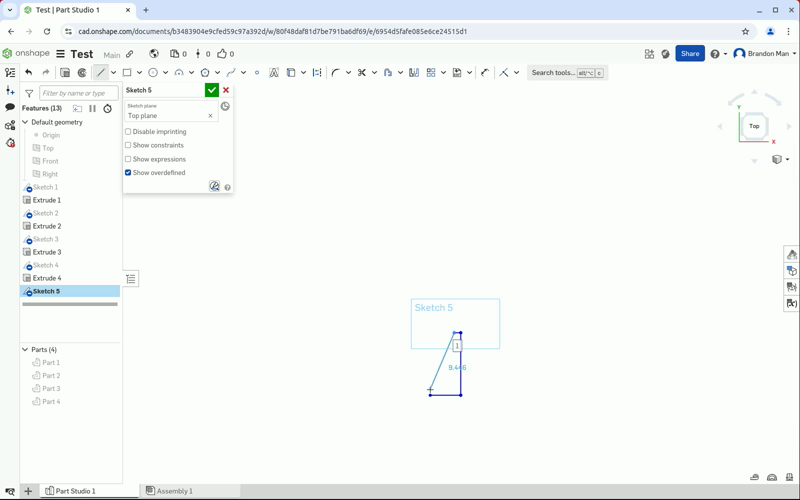
click(430, 389)
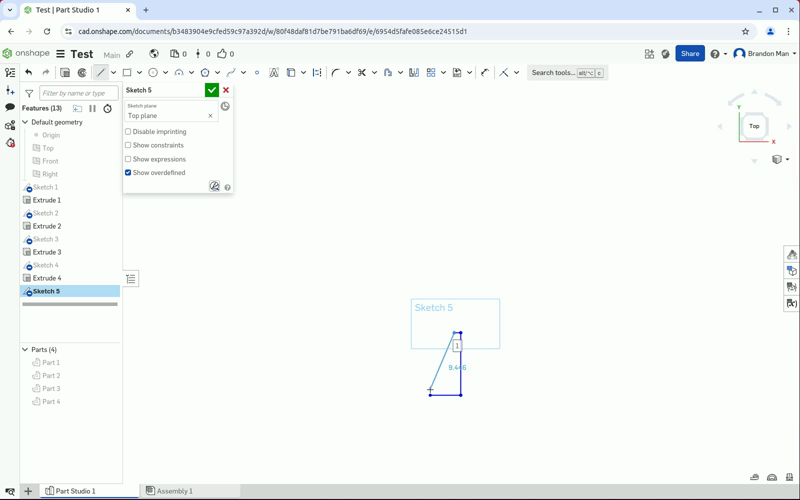
key_up(shift)
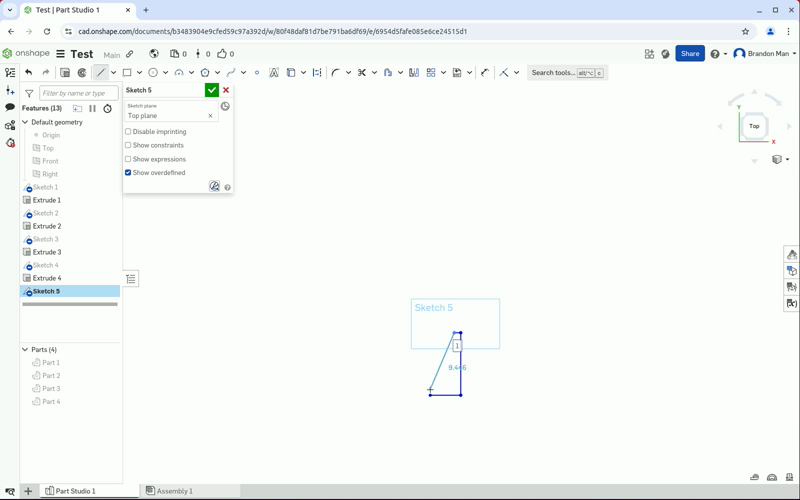
mouse_move(460, 389)
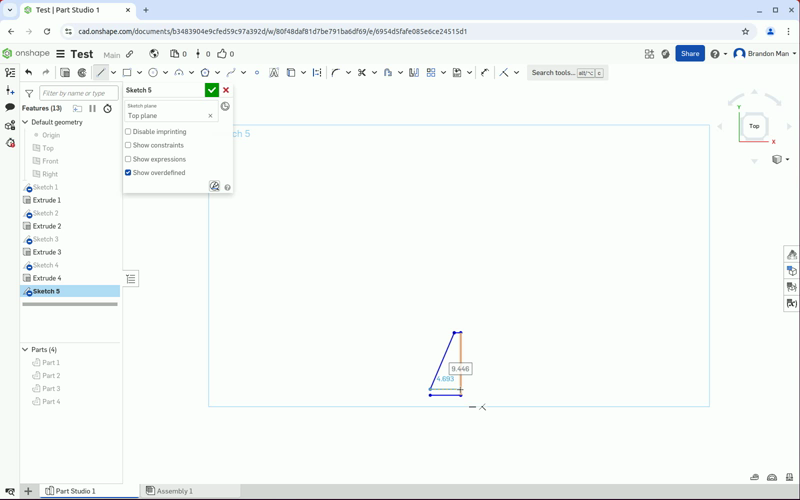
key_down(shift)
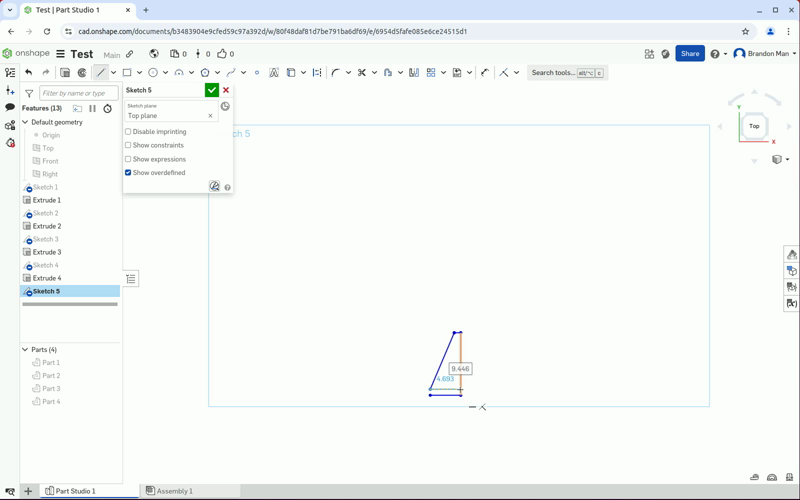
mouse_move(430, 395)
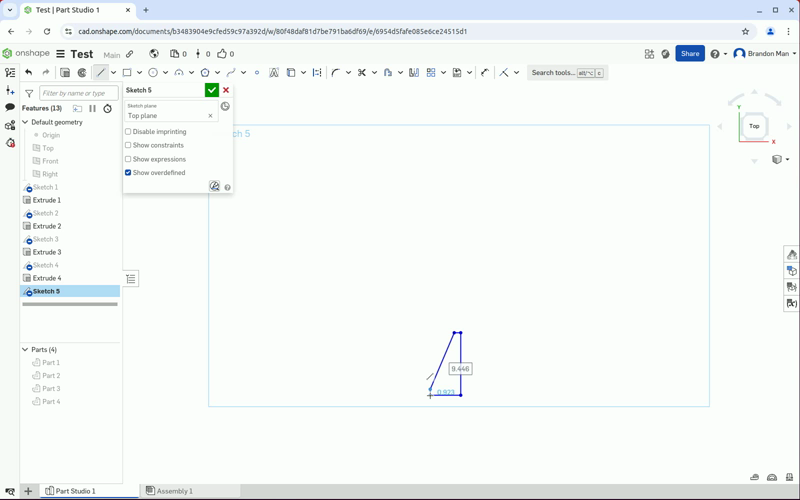
scroll(6)
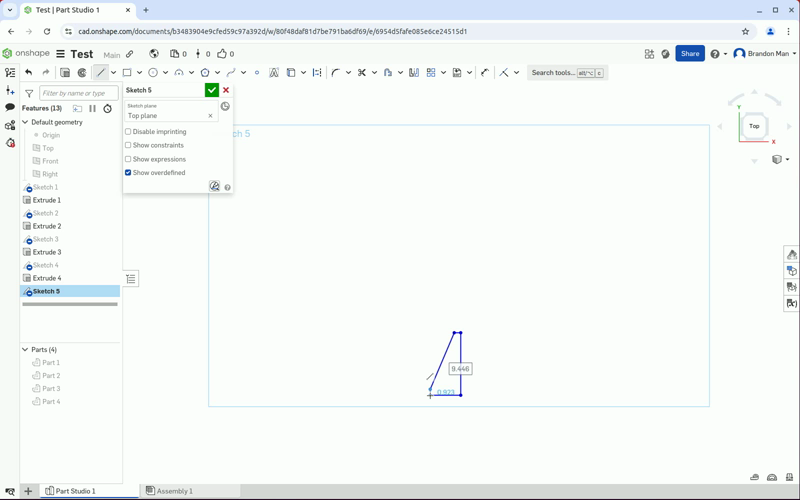
scroll(6)
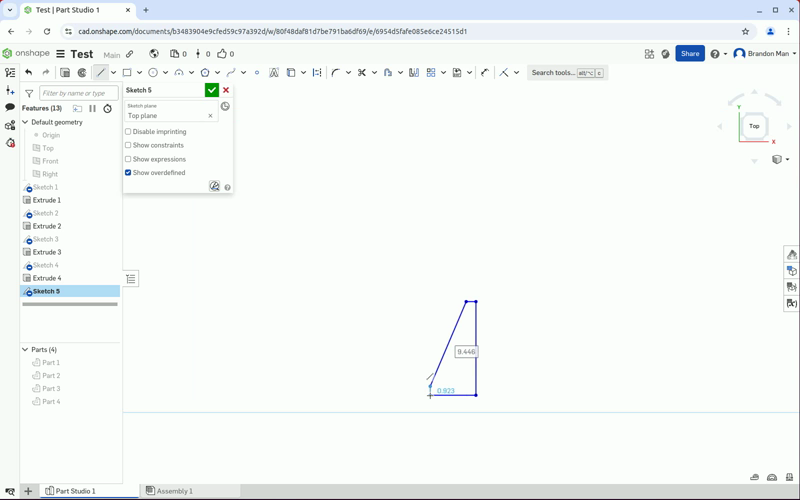
scroll(6)
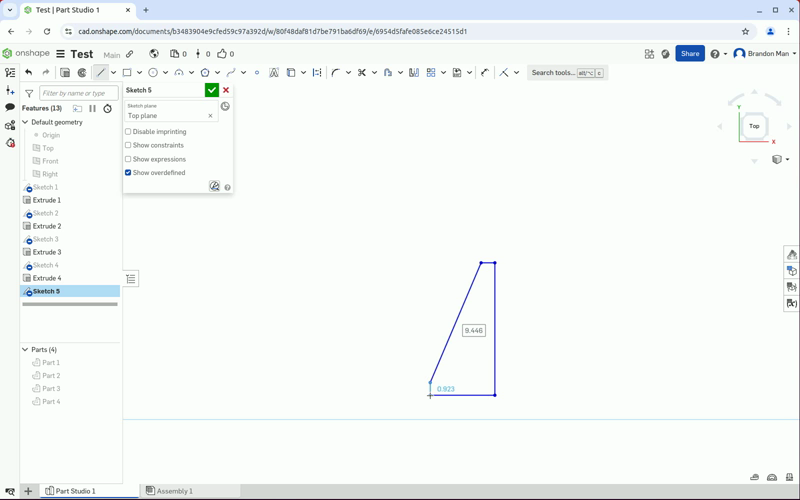
scroll(6)
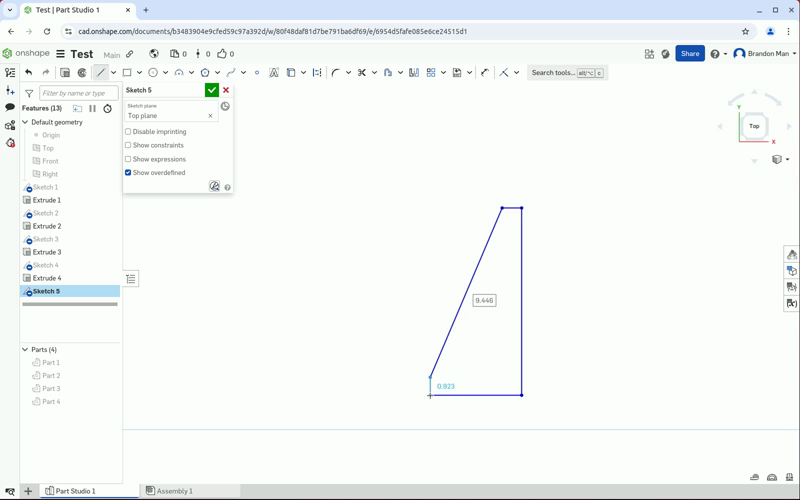
scroll(6)
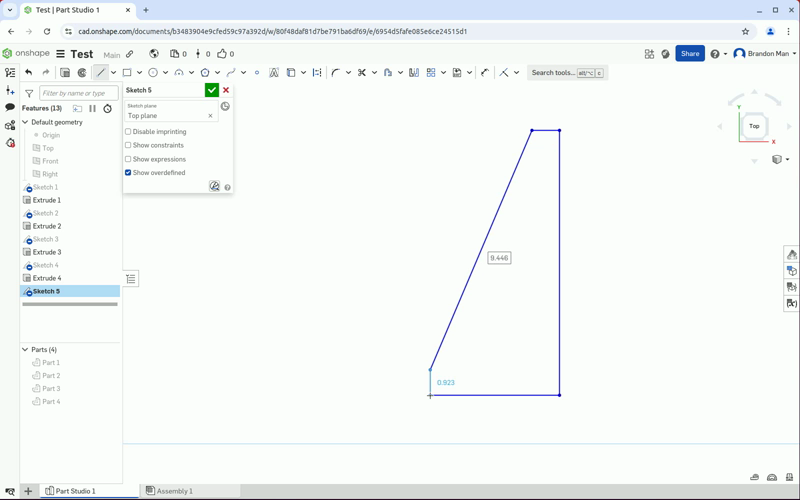
scroll(6)
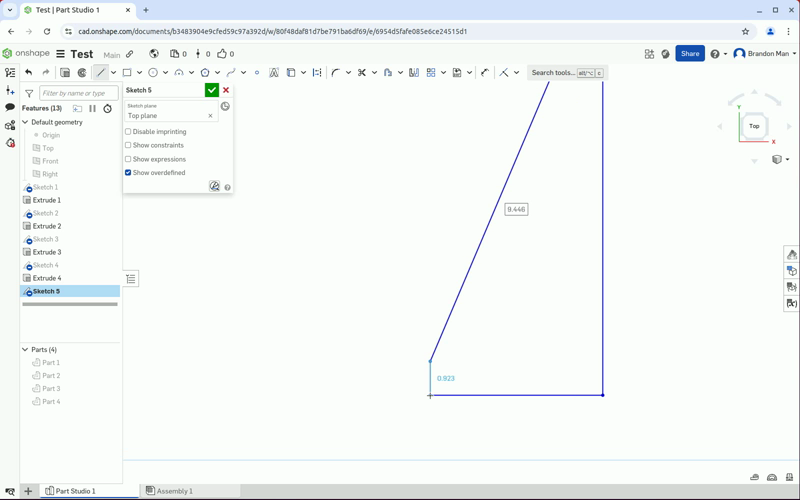
scroll(6)
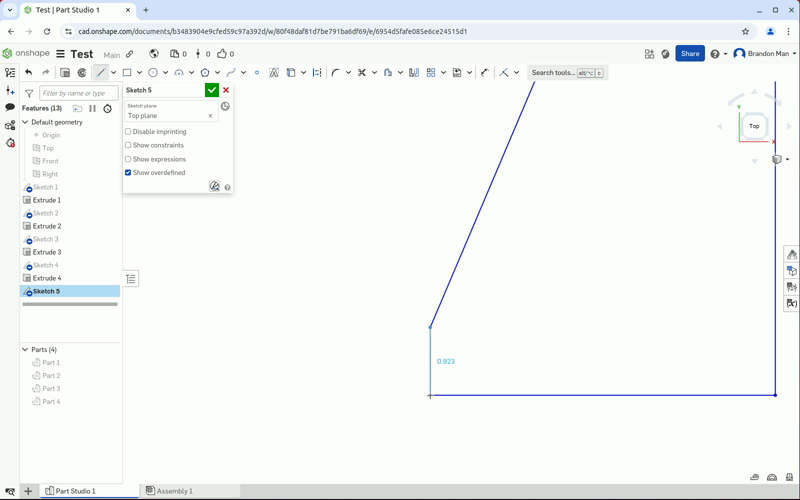
key_up(shift)
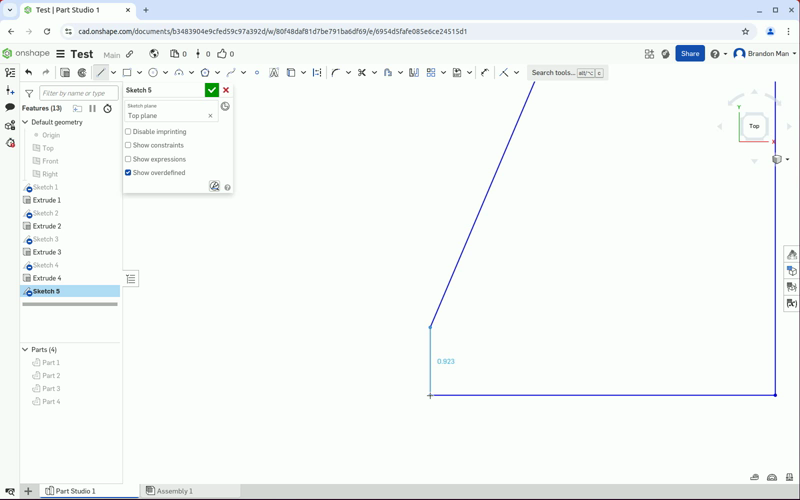
click(430, 395)
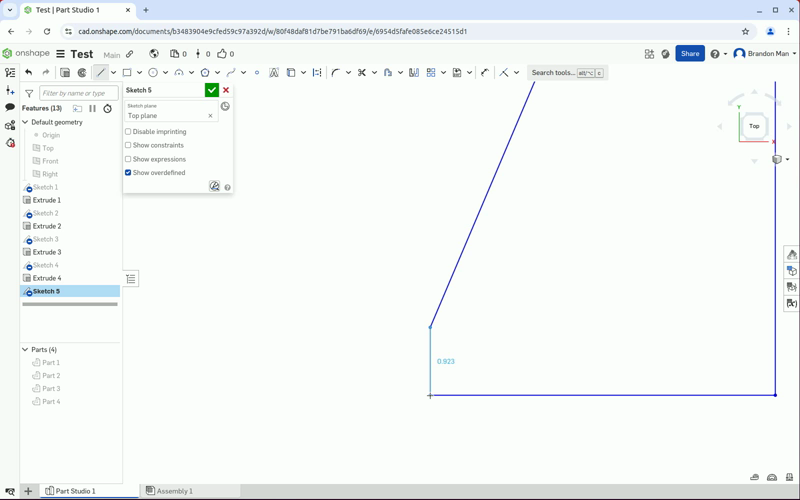
scroll(-6)
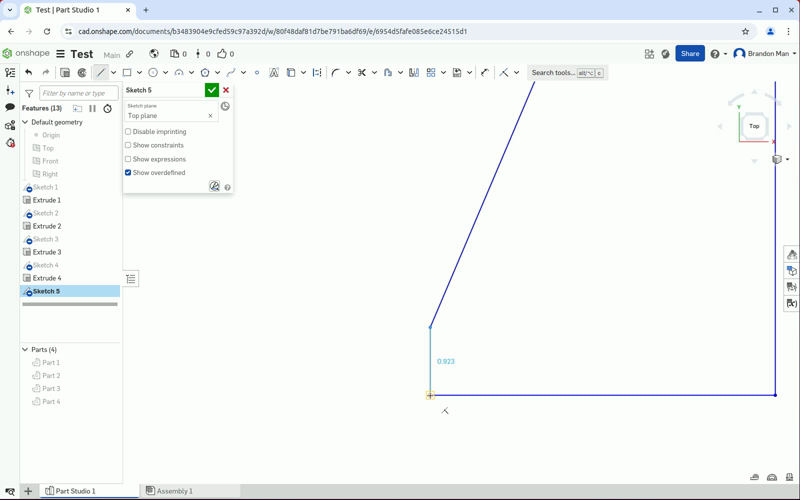
scroll(-6)
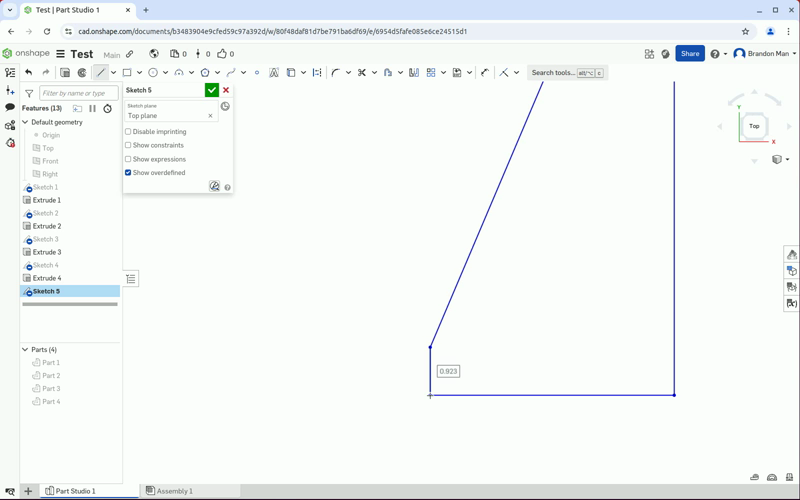
scroll(-6)
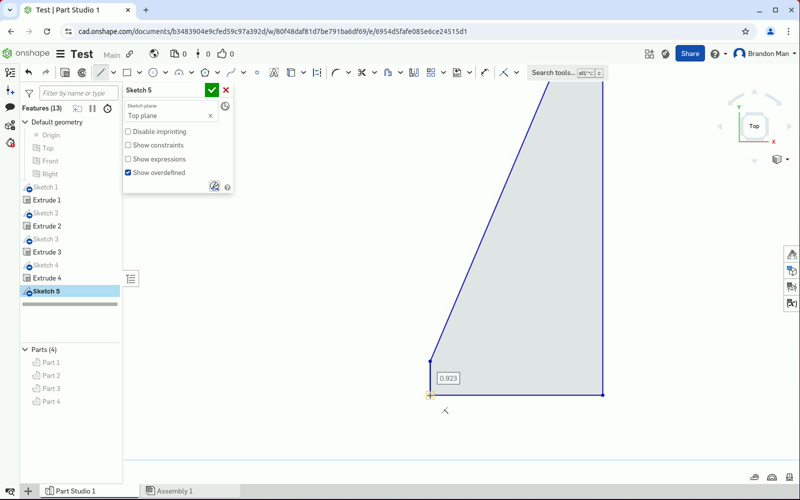
scroll(-6)
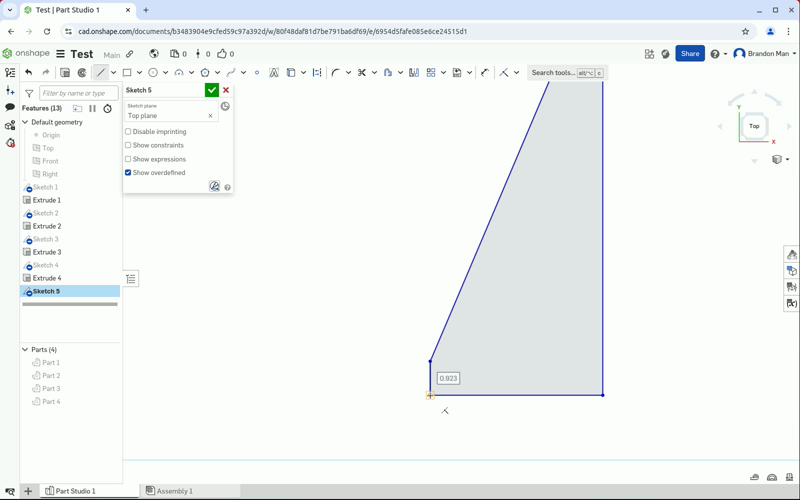
scroll(-6)
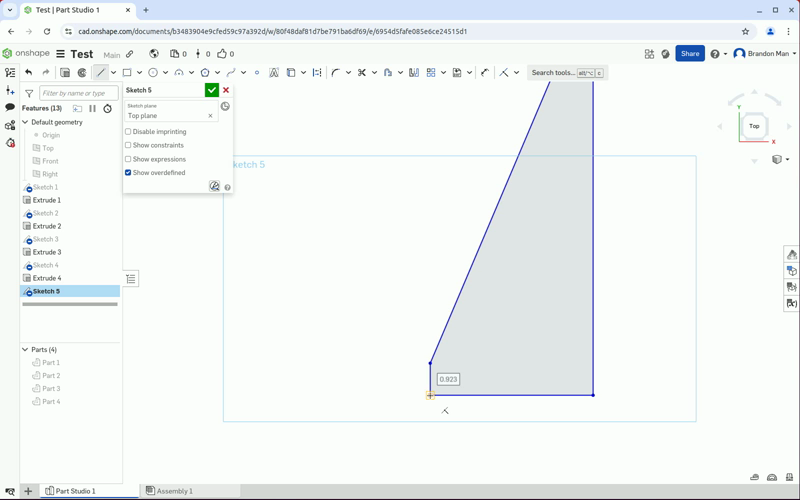
scroll(-6)
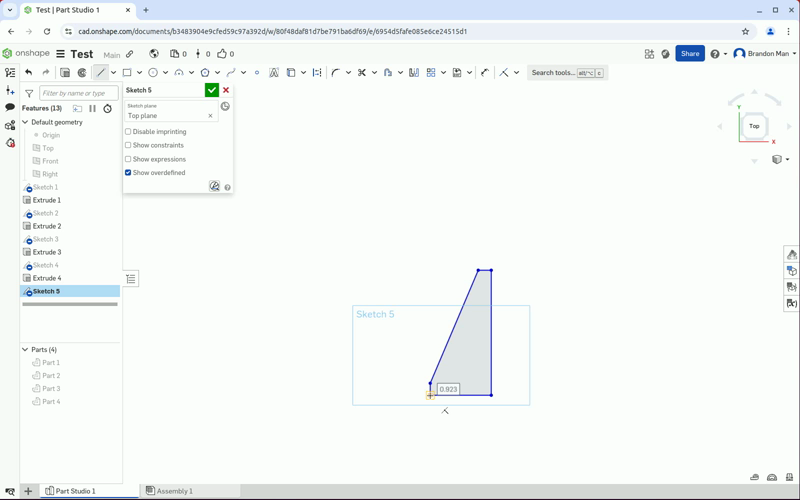
scroll(-6)
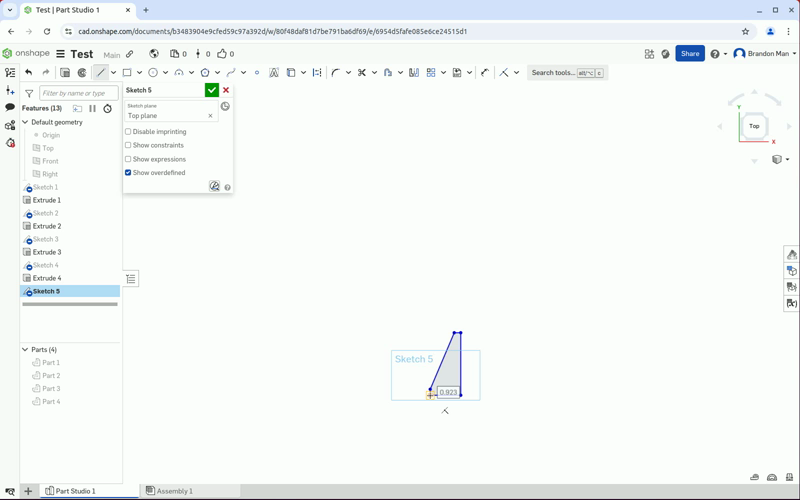
key(esc)
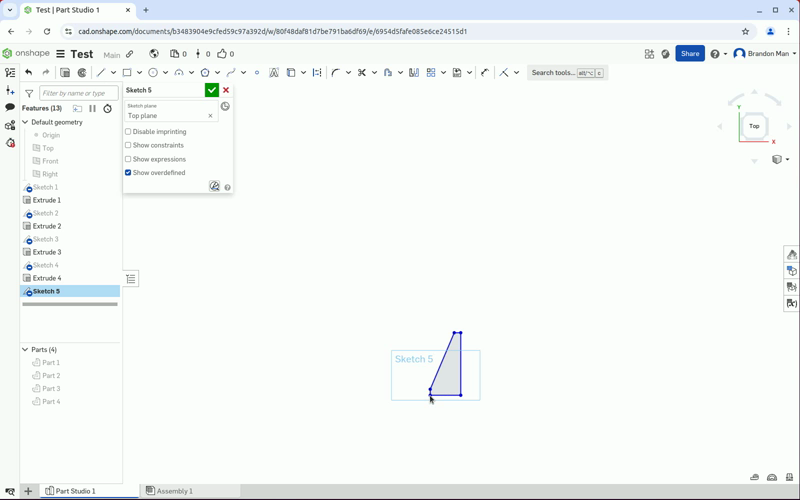
mouse_move(443, 363)
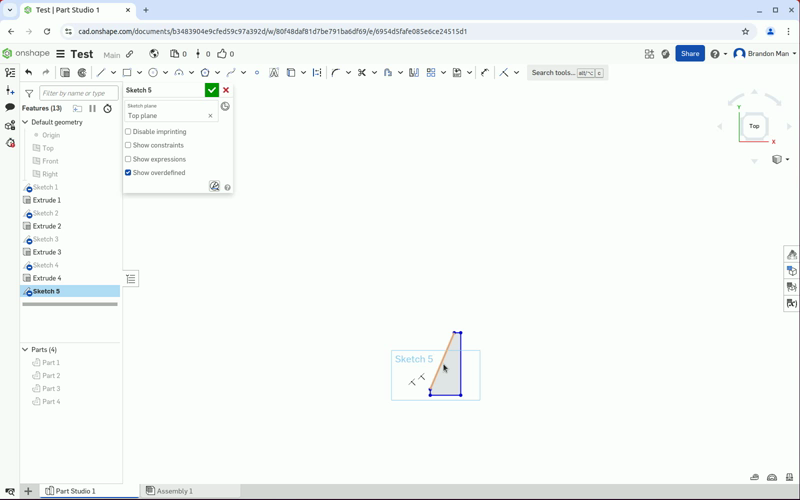
scroll(6)
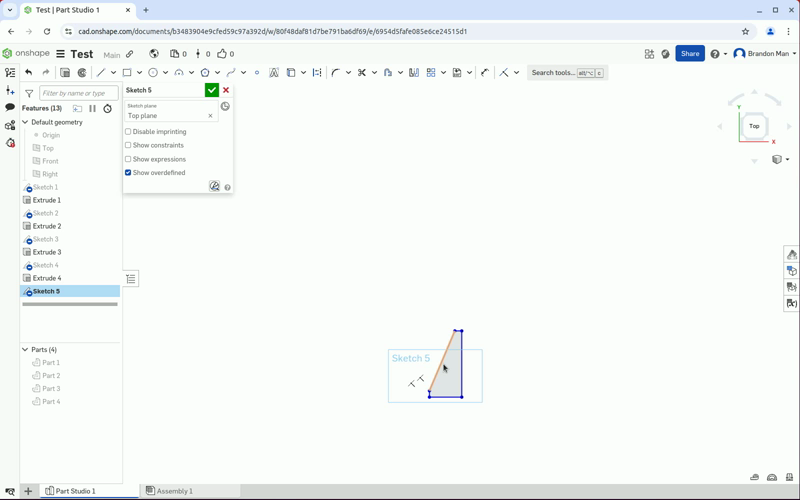
scroll(6)
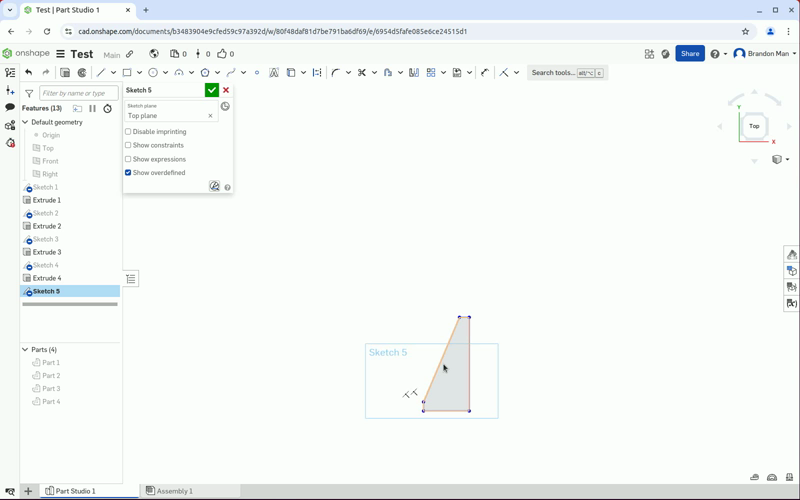
scroll(6)
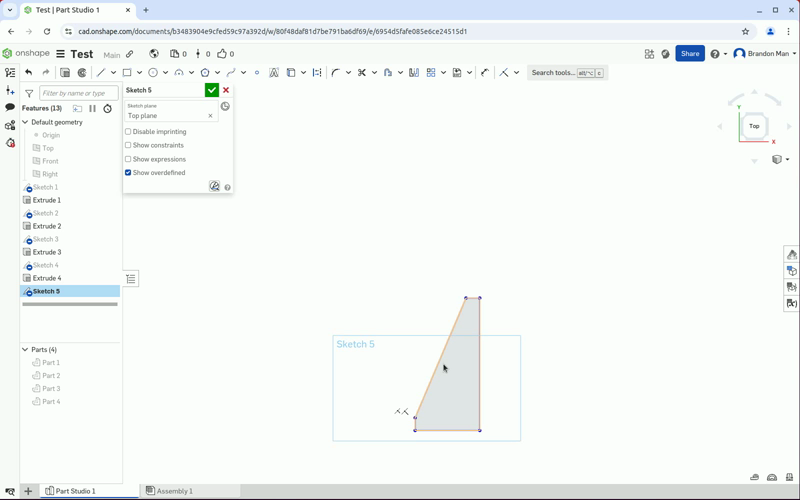
scroll(6)
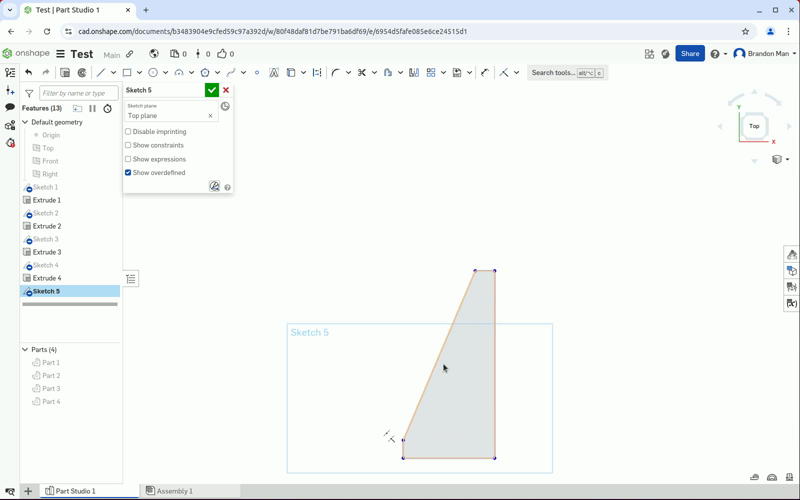
scroll(6)
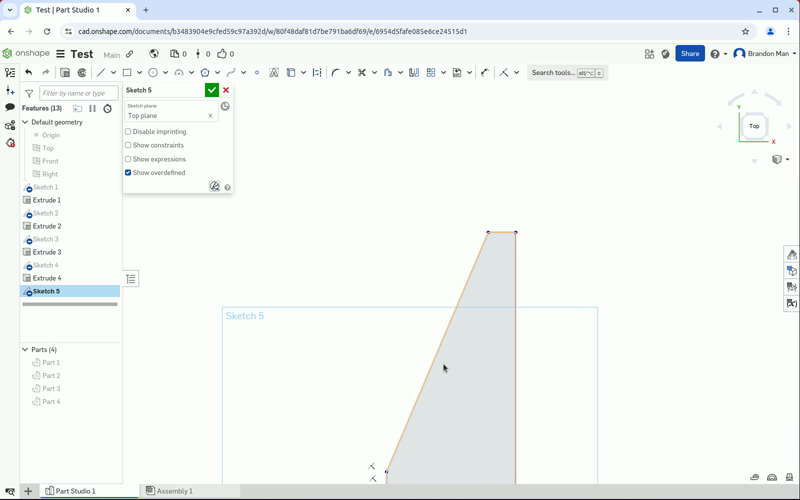
scroll(6)
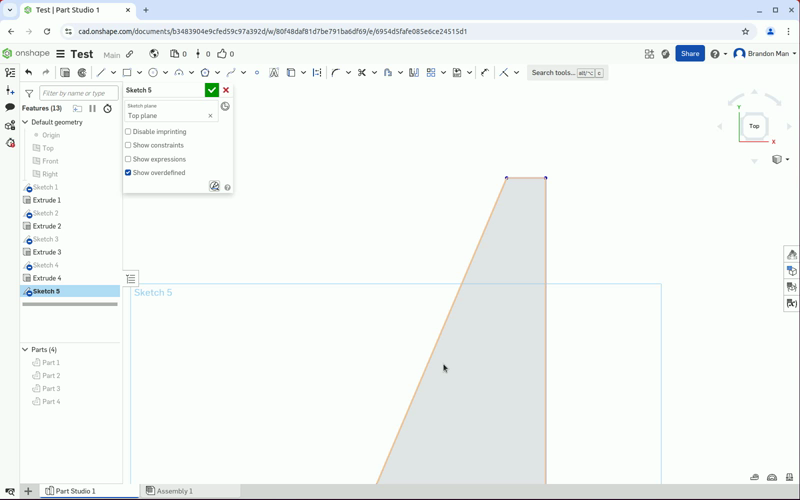
scroll(6)
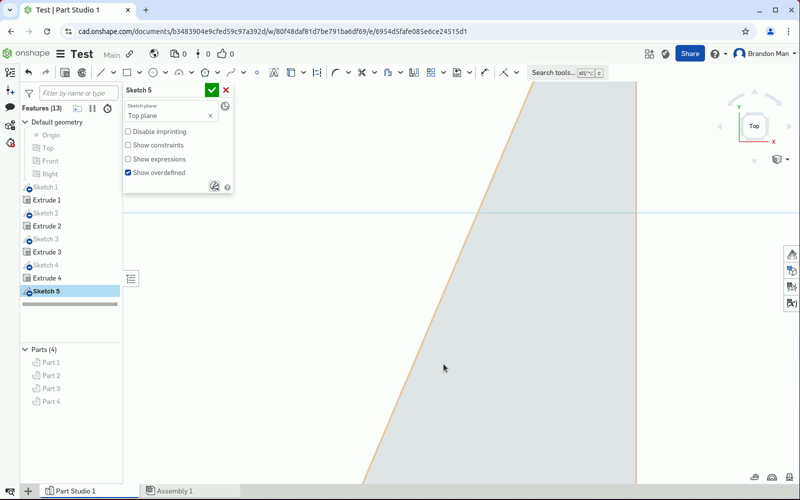
click(443, 363)
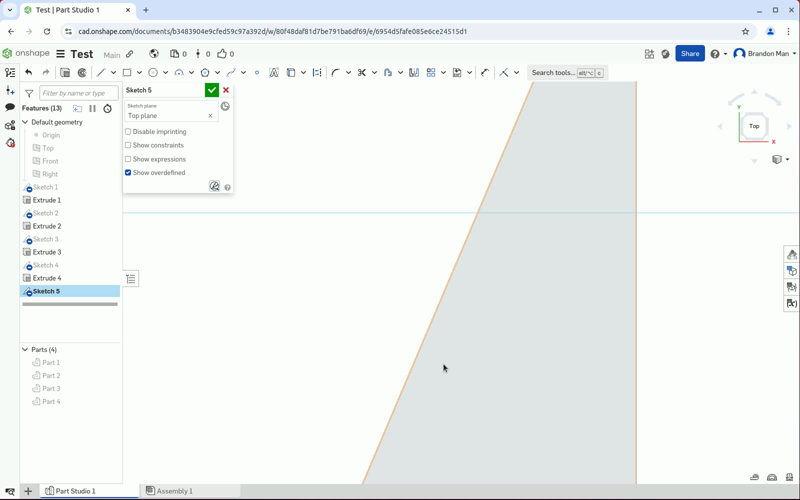
scroll(-6)
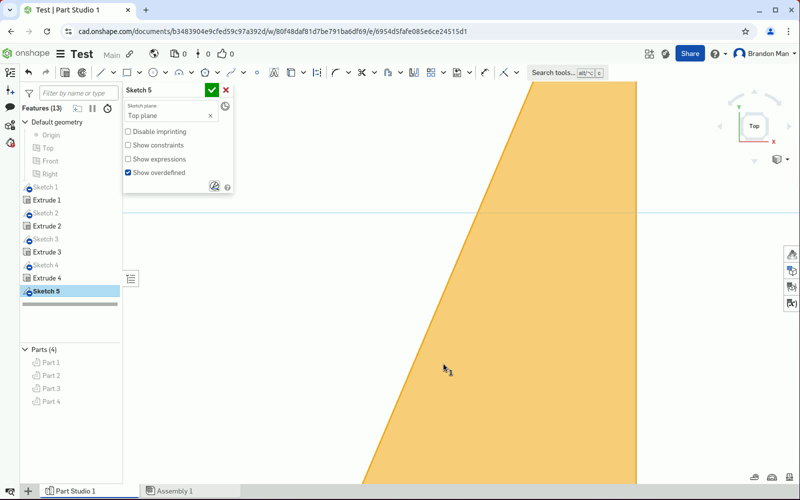
scroll(-6)
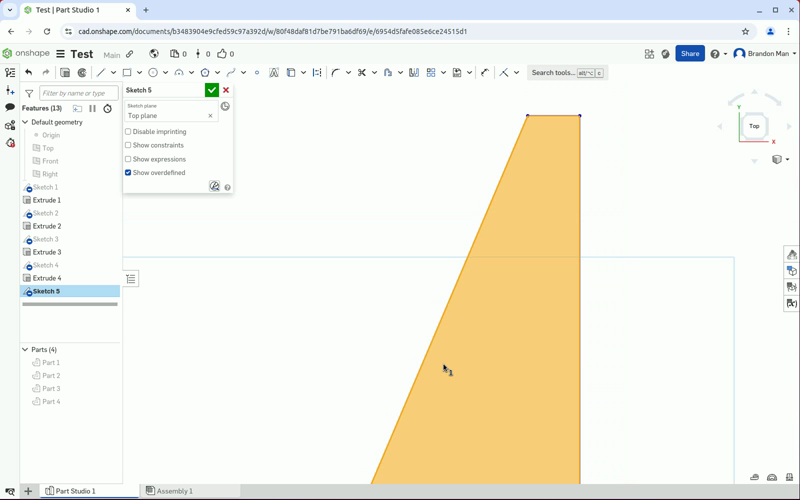
scroll(-6)
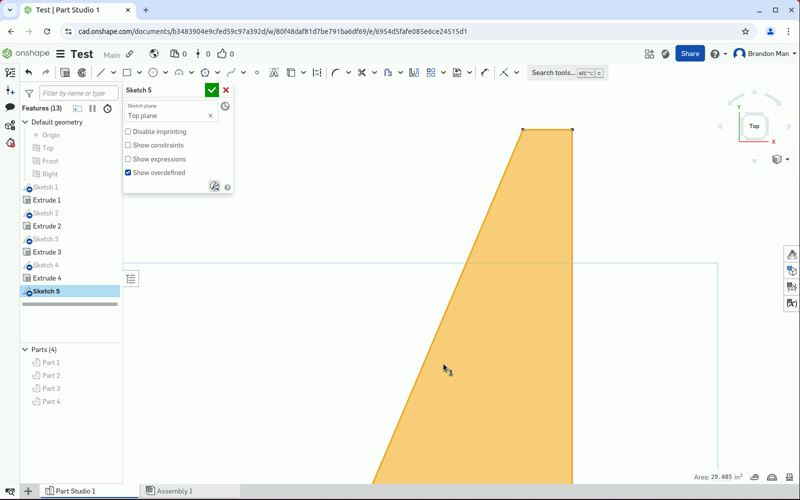
scroll(-6)
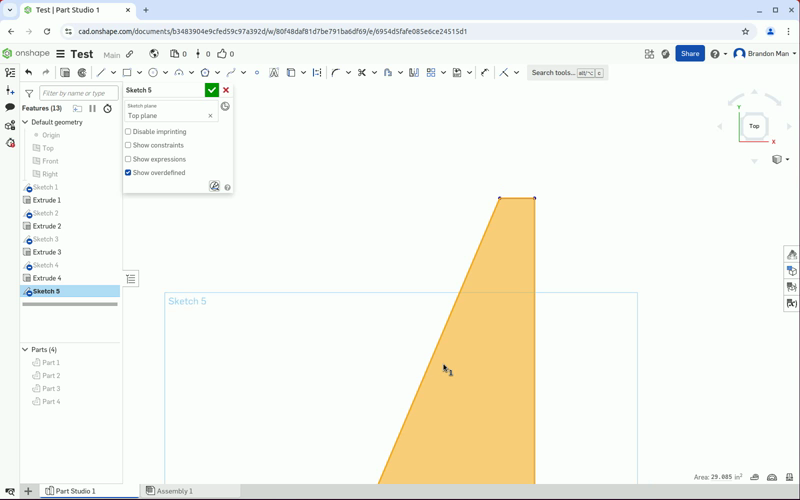
scroll(-6)
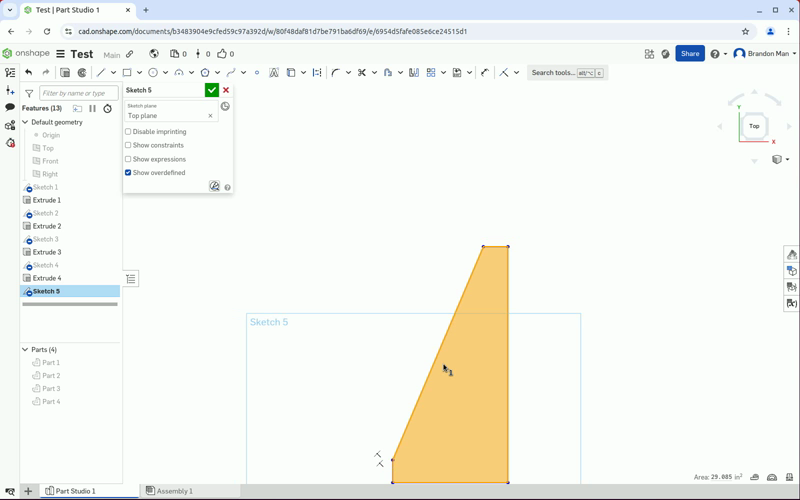
scroll(-6)
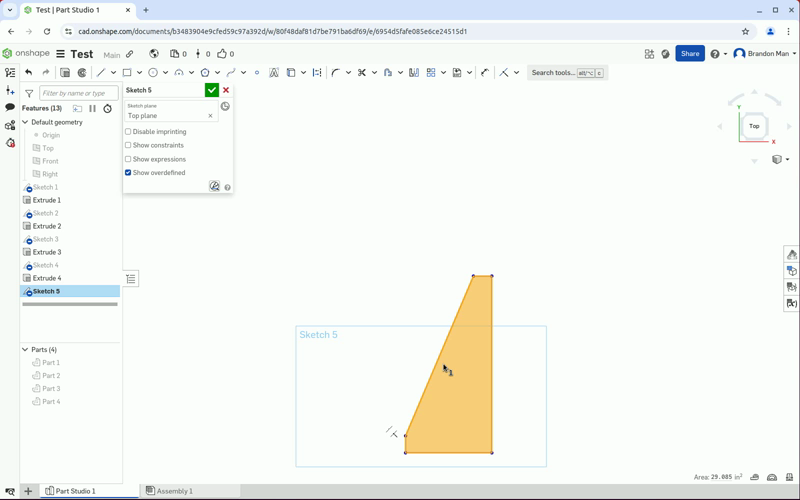
scroll(-6)
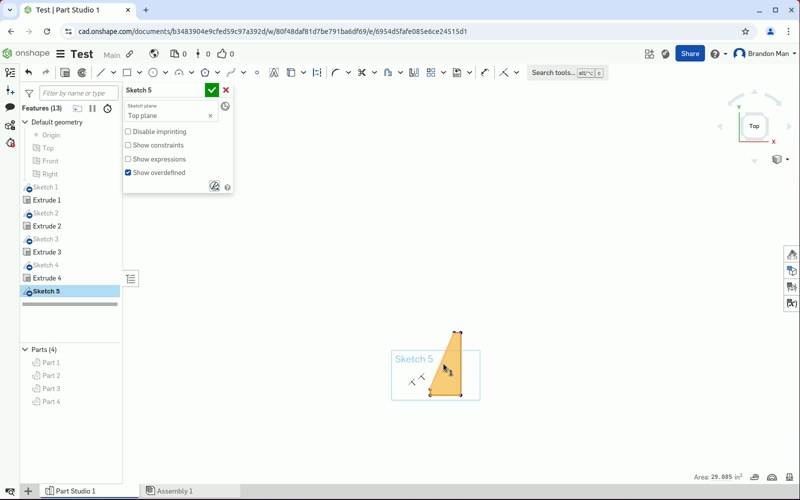
mouse_move(73, 352)
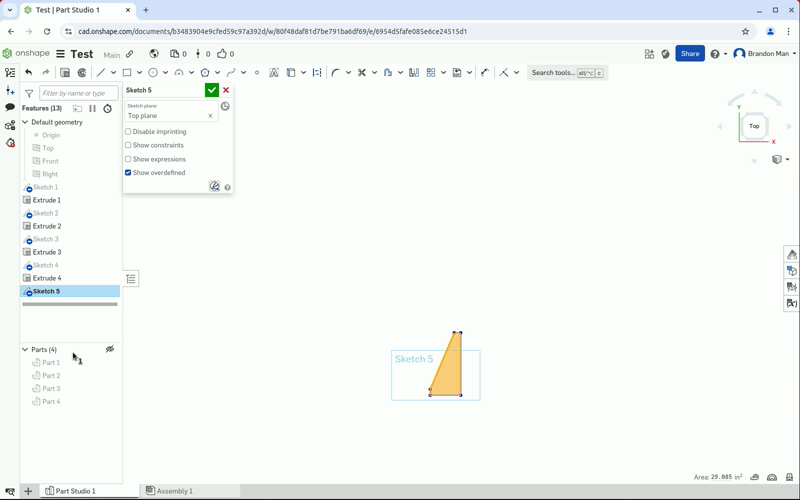
key(shift+y)
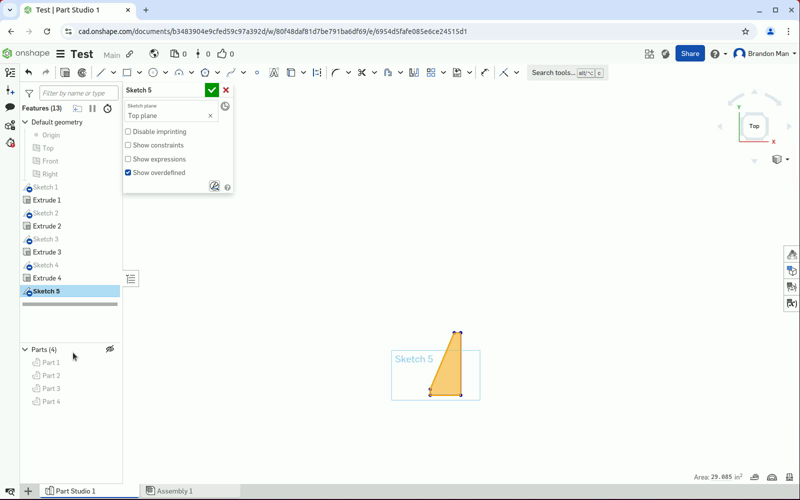
key(shift+e)
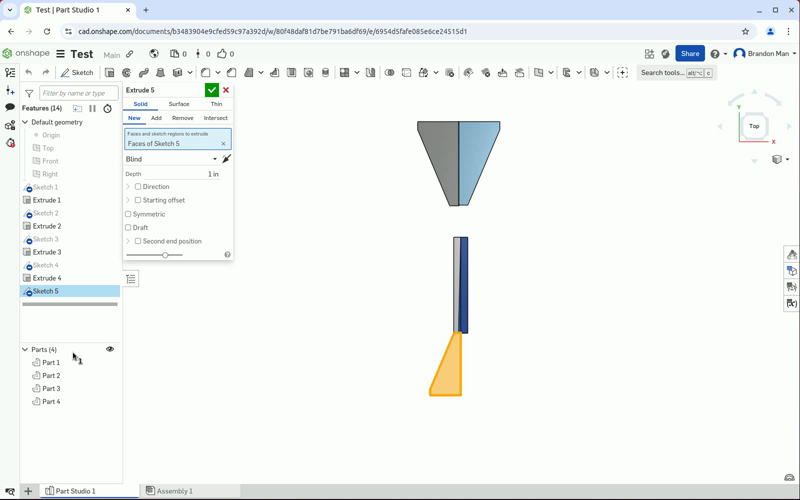
mouse_move(143, 106)
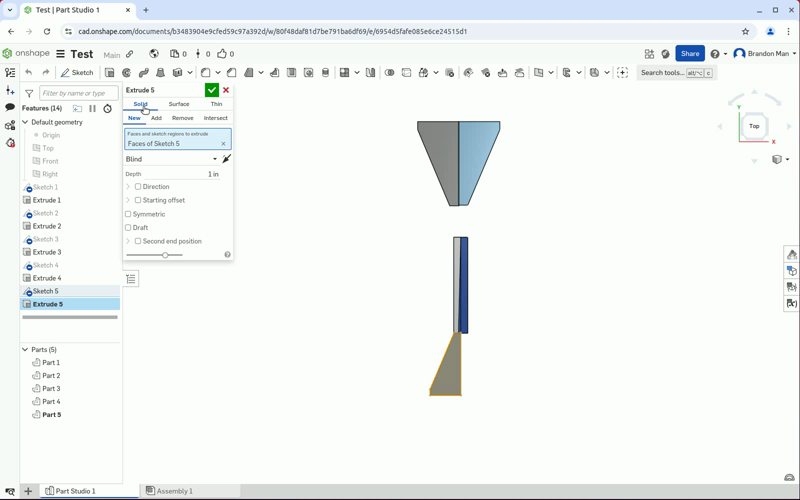
click(143, 106)
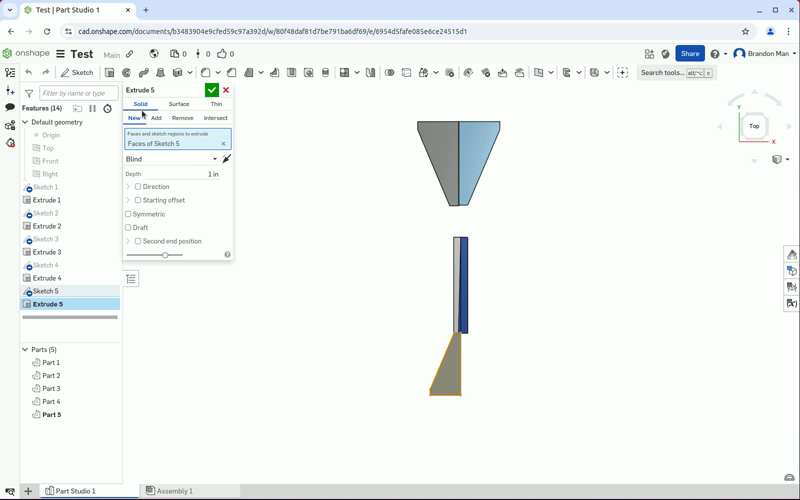
mouse_move(137, 120)
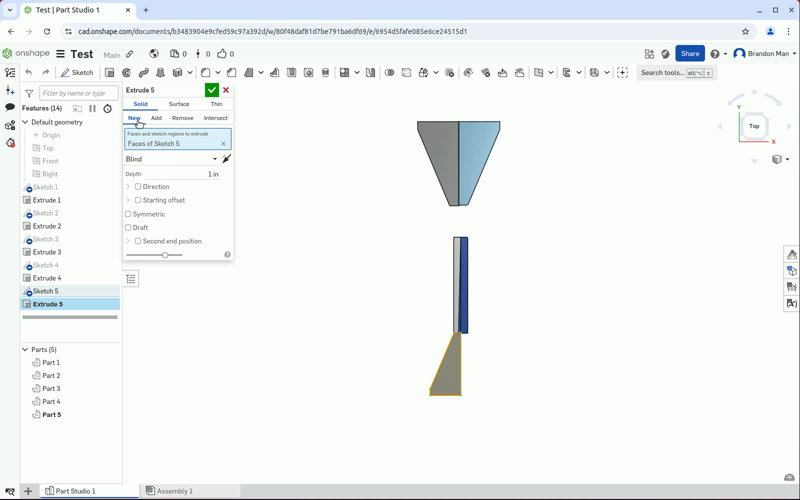
click(137, 120)
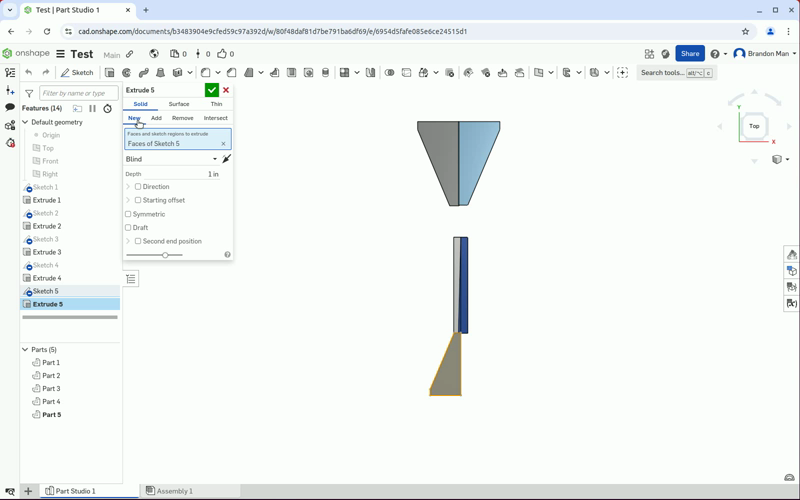
key(tab, 4)
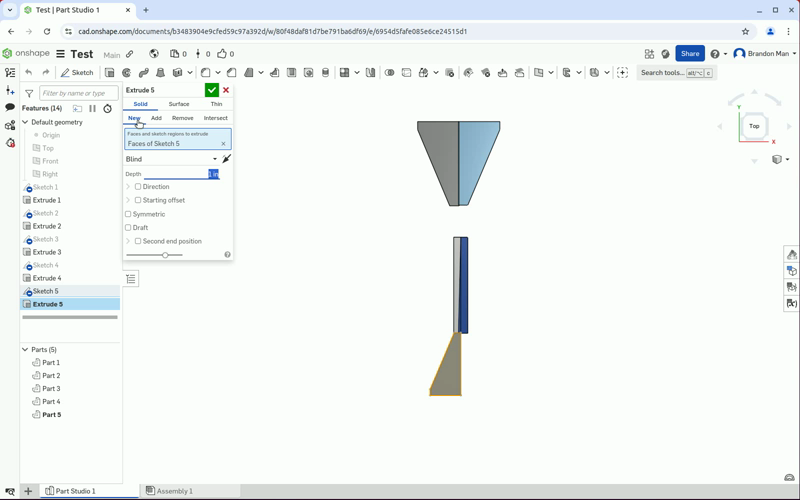
text(0.963)
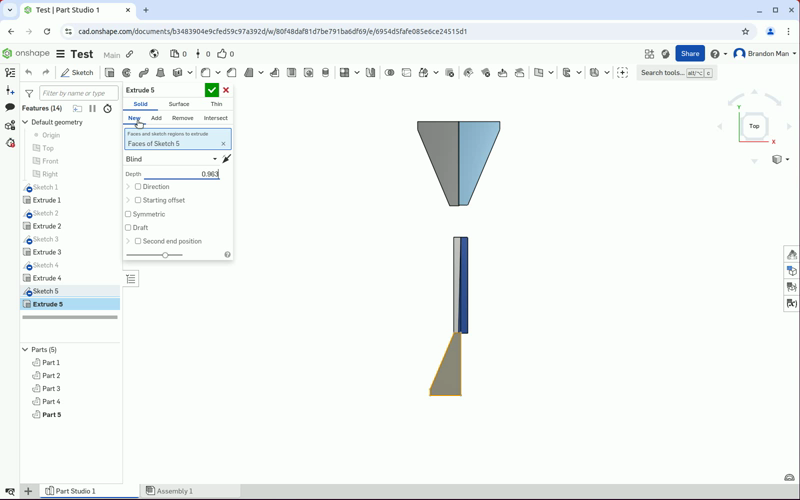
key(enter)
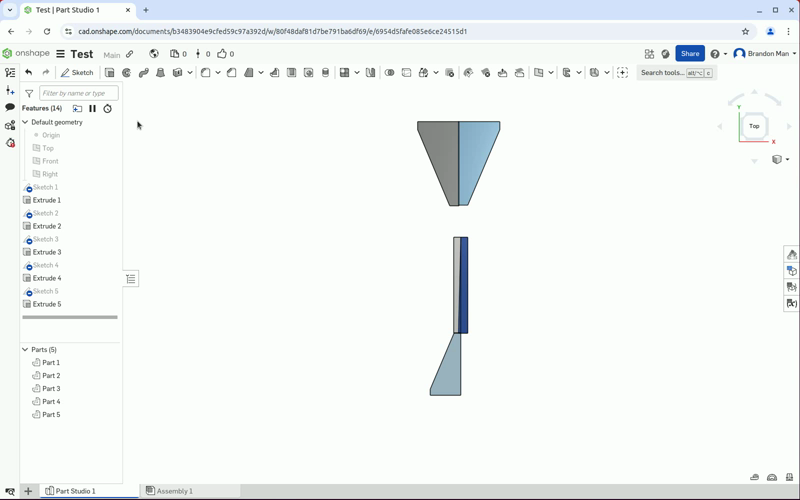
key(shift+h)
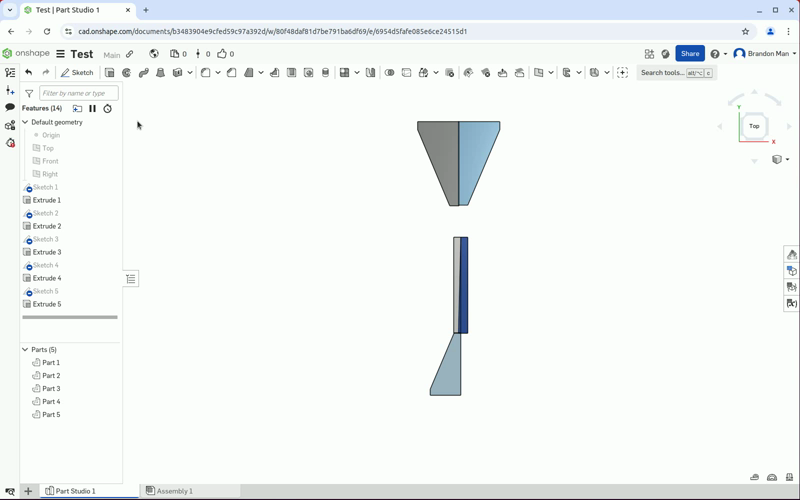
key(shift+h)
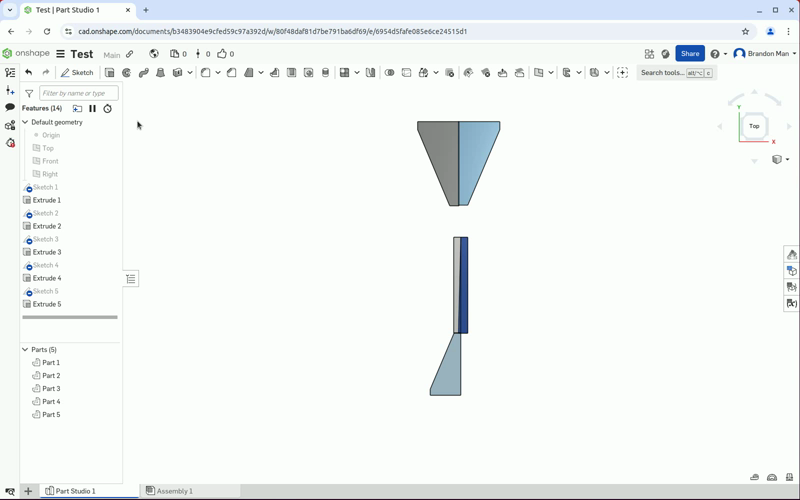
mouse_move(73, 189)
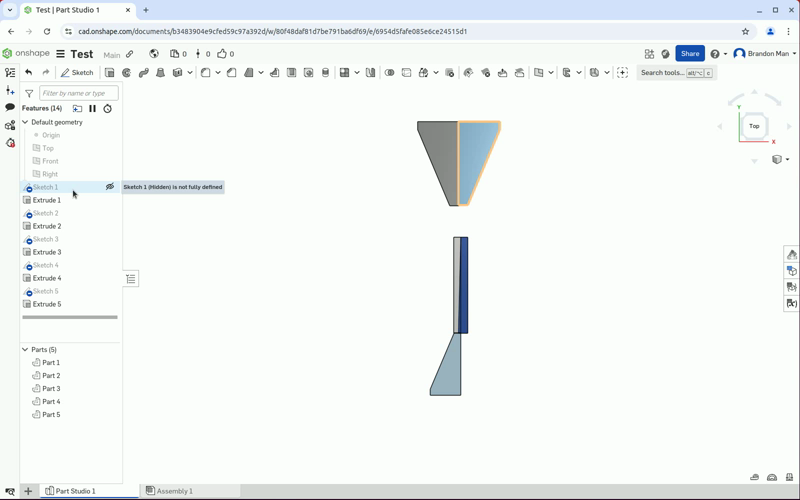
click(73, 189)
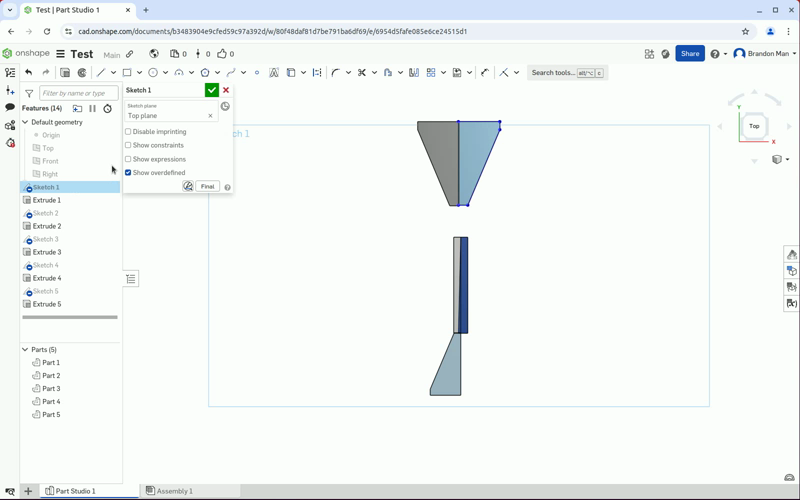
mouse_move(229, 92)
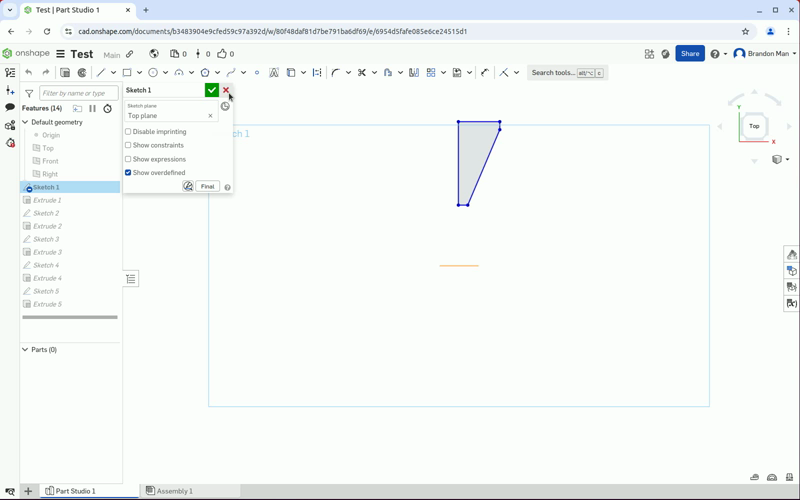
click(229, 92)
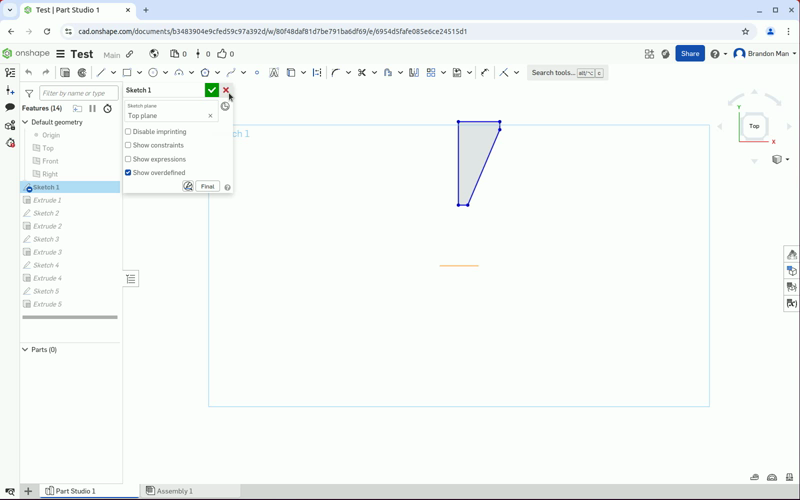
key(shift+s)
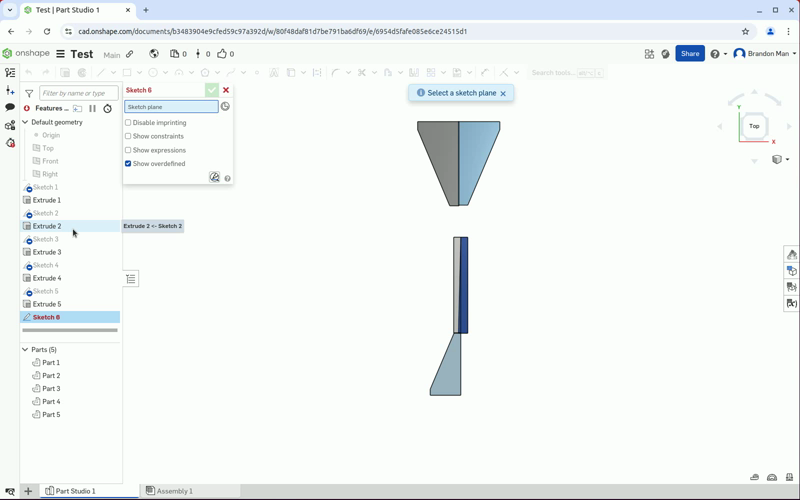
scroll(3)
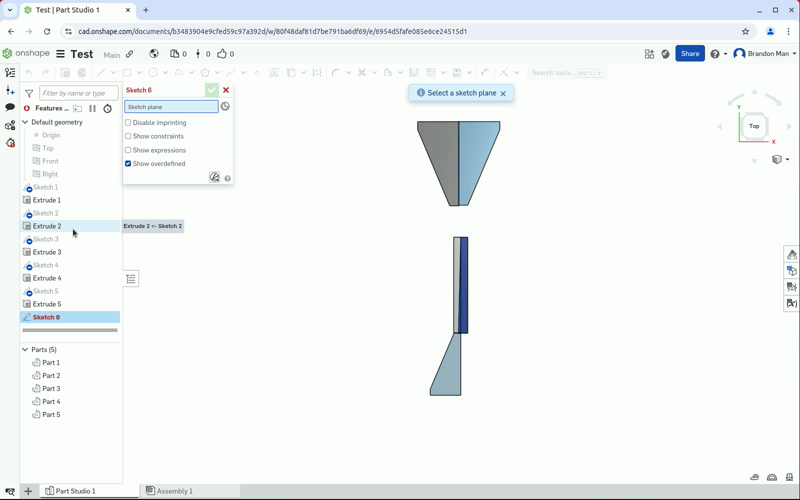
mouse_move(73, 150)
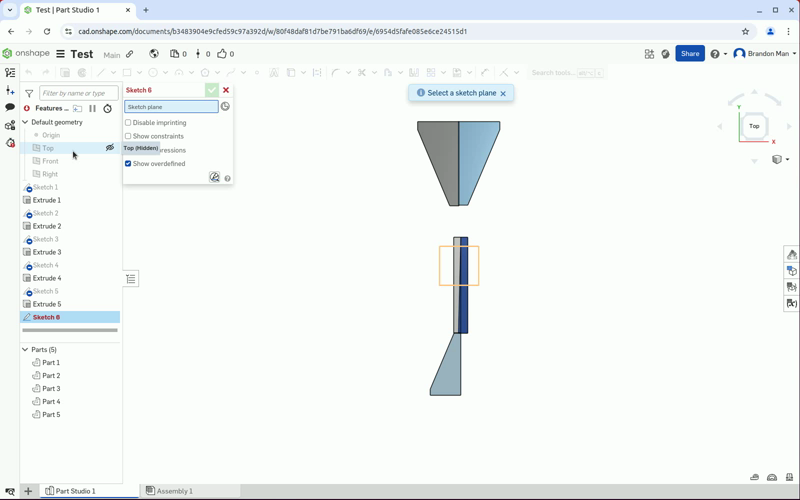
click(73, 150)
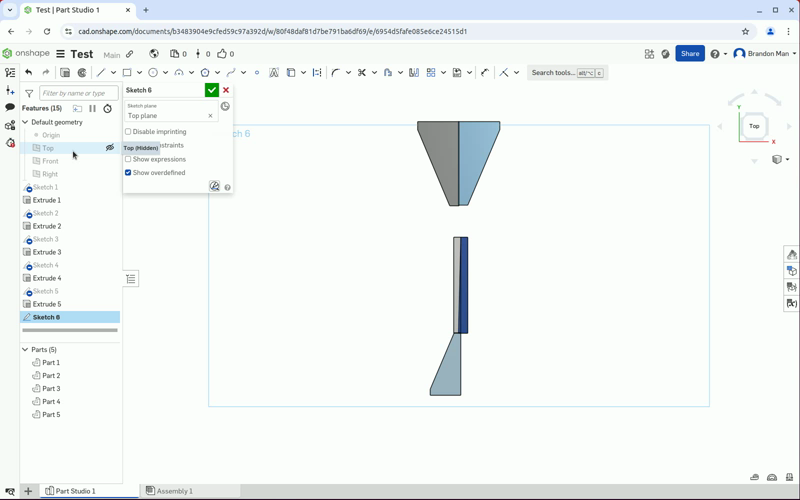
mouse_move(73, 352)
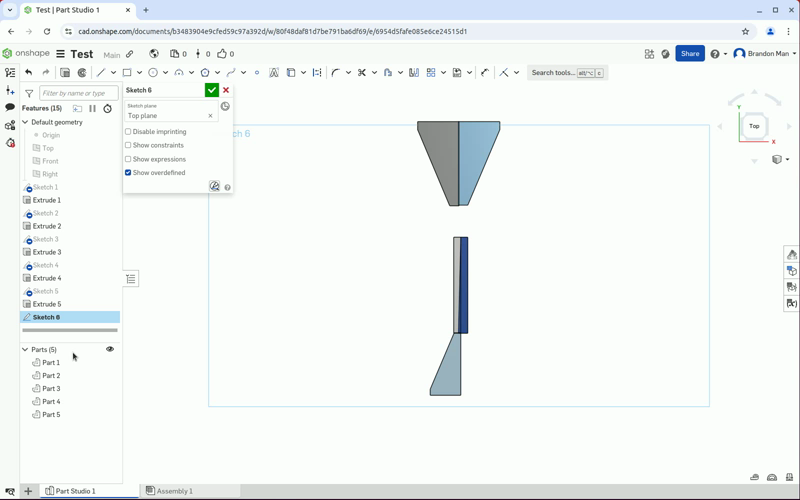
key(y)
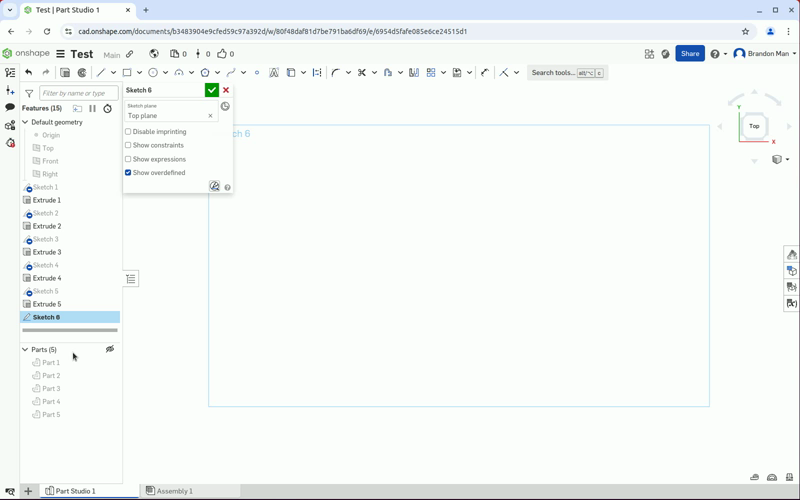
key(l)
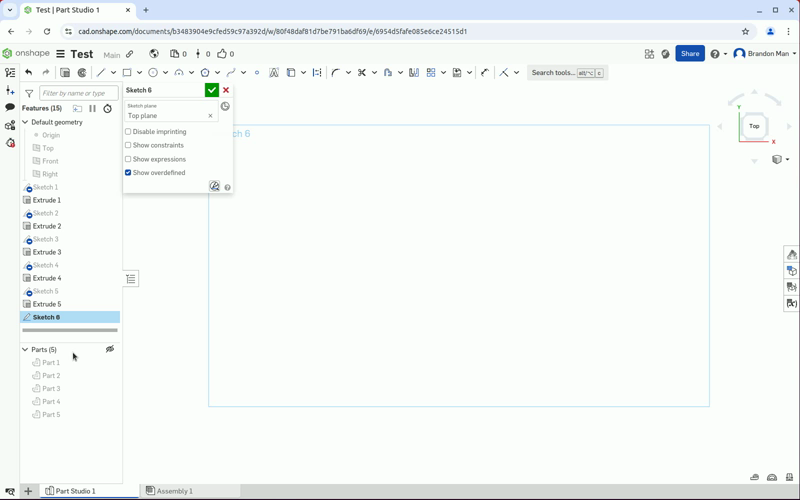
key_down(shift)
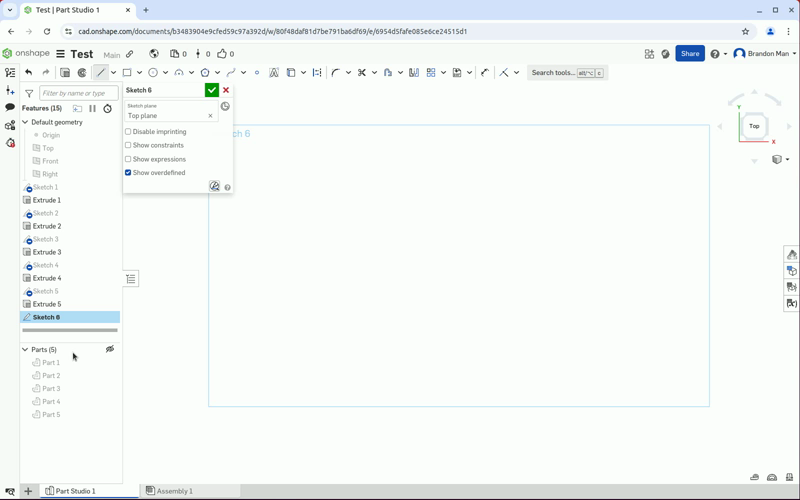
mouse_move(460, 395)
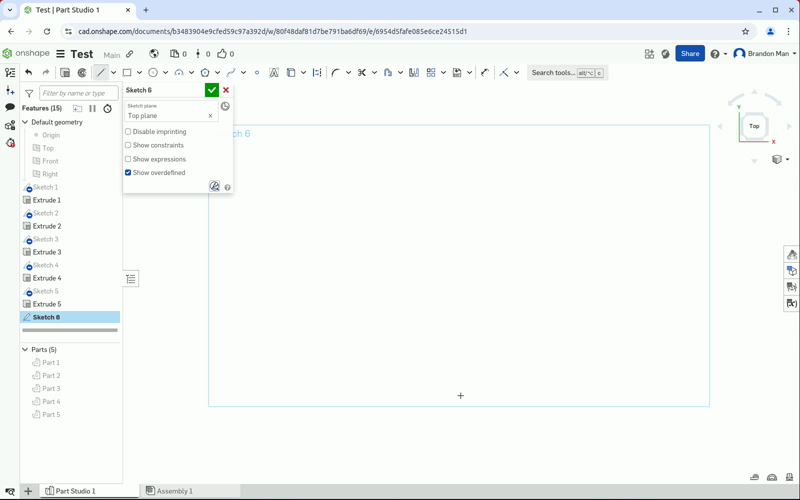
click(460, 395)
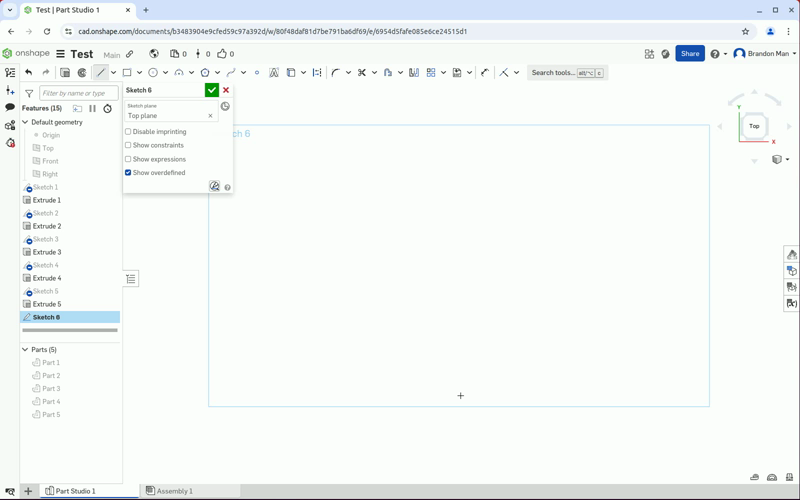
key_up(shift)
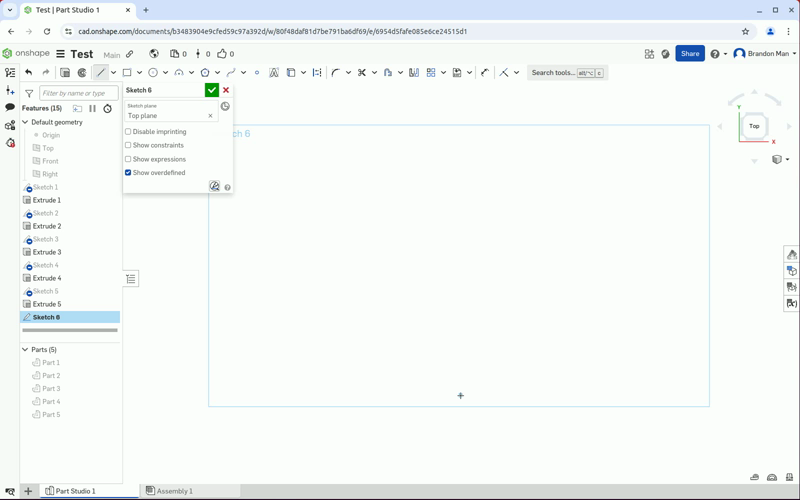
key_down(shift)
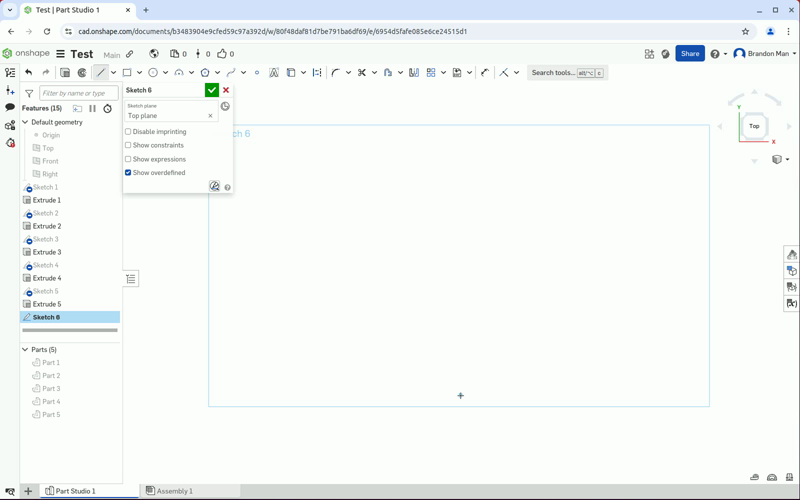
mouse_move(490, 395)
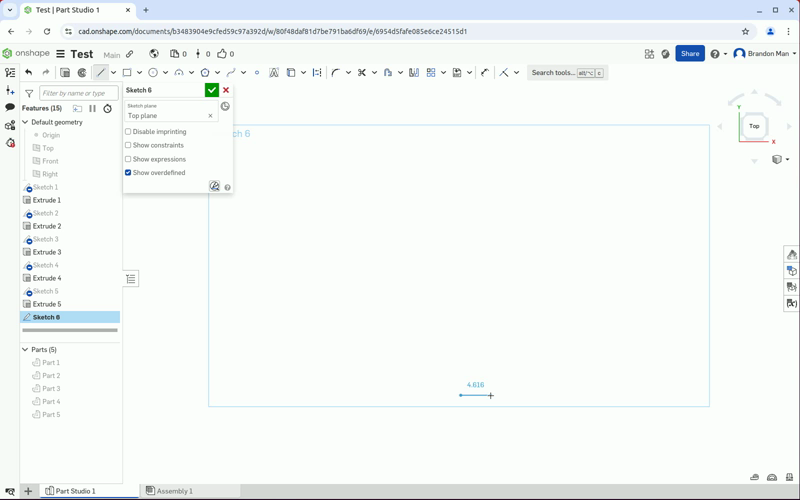
mouse_move(491, 395)
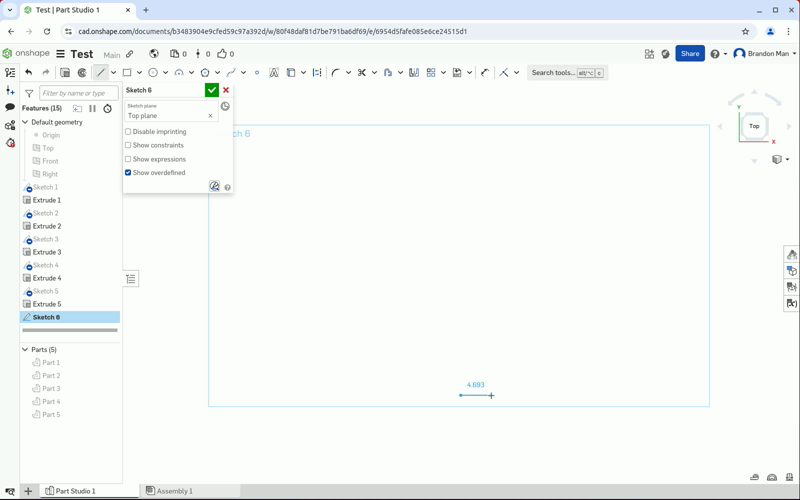
click(491, 395)
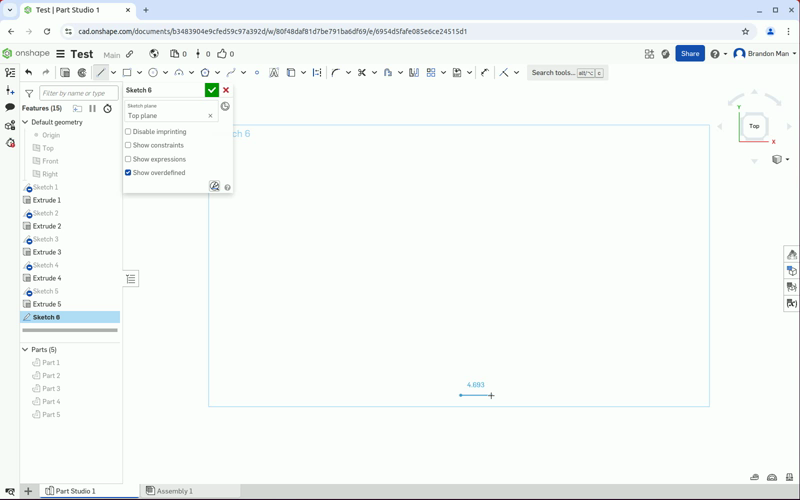
key_up(shift)
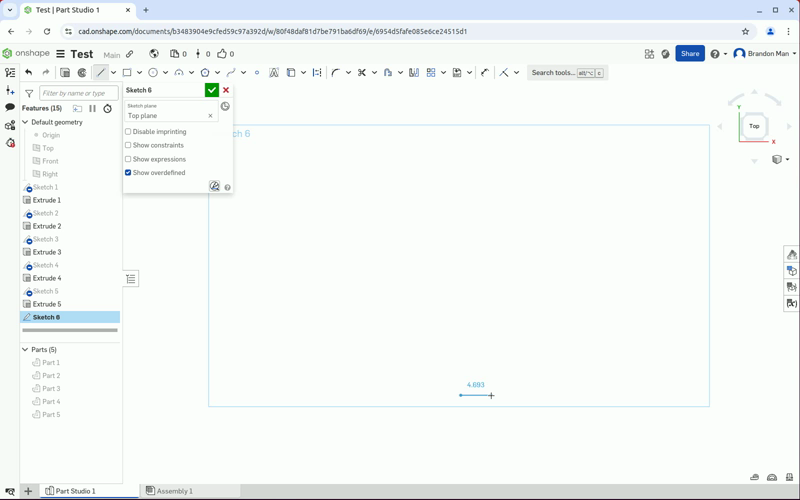
key_down(shift)
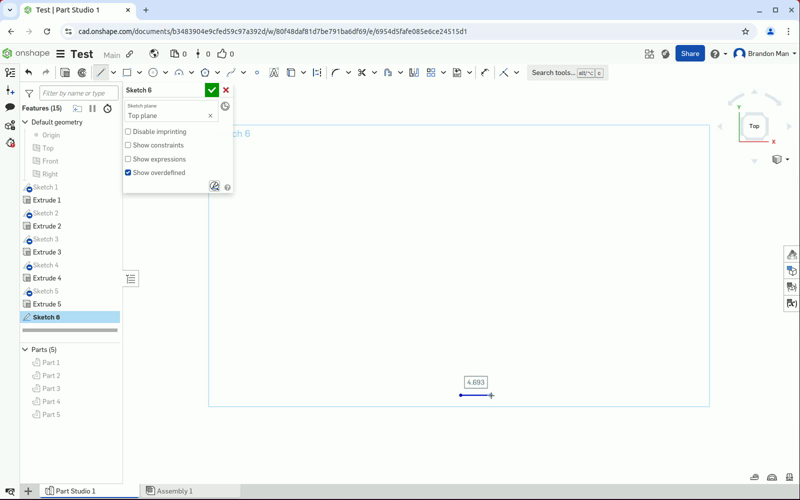
mouse_move(521, 395)
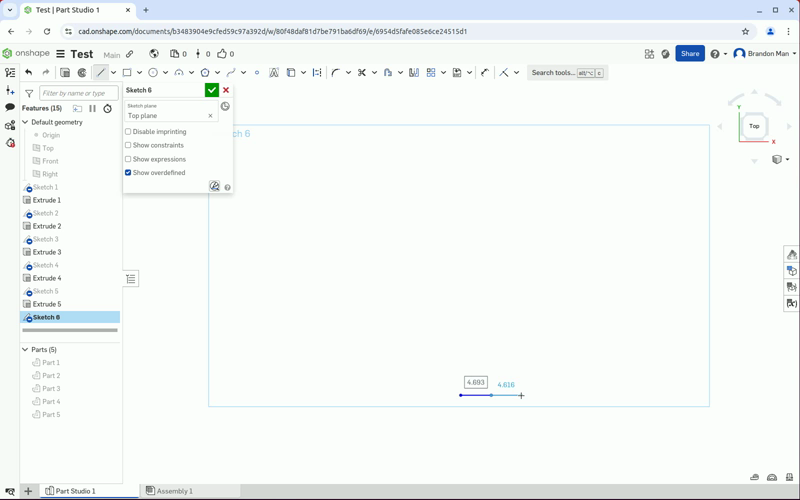
mouse_move(491, 389)
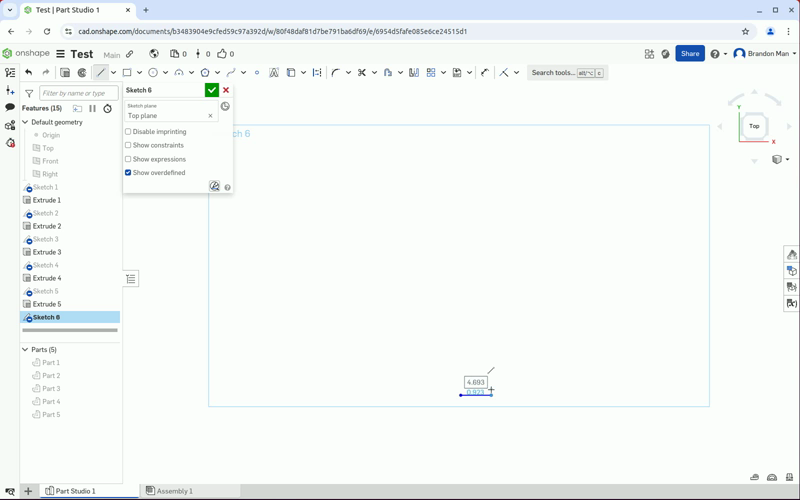
scroll(6)
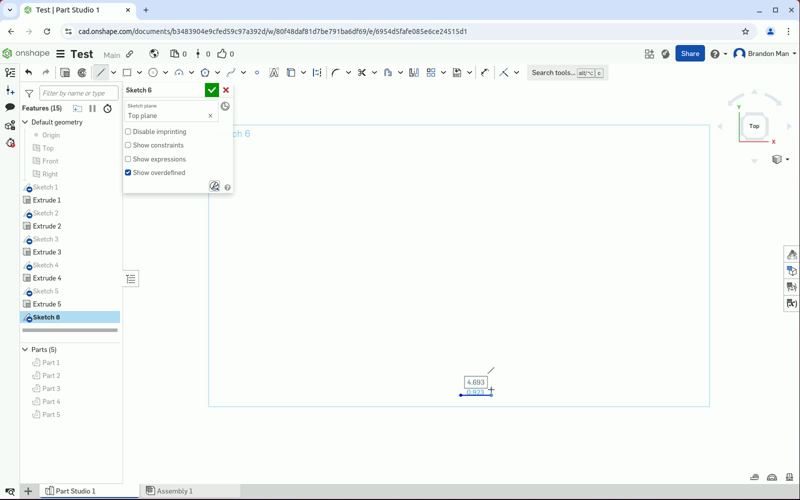
scroll(6)
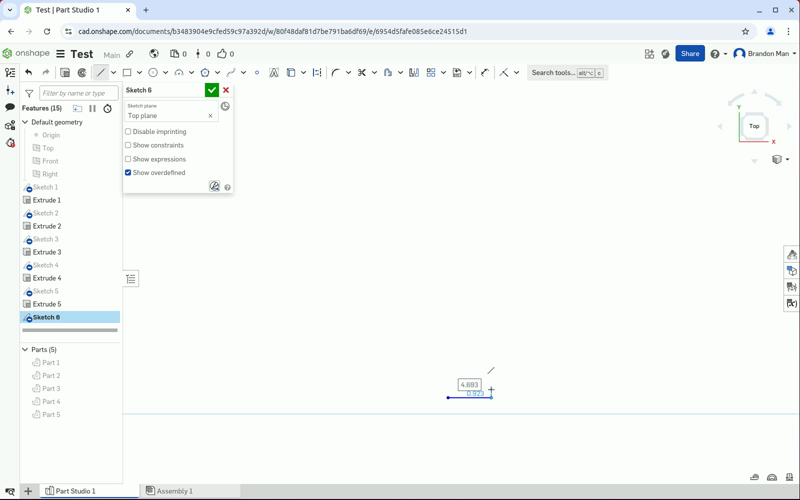
scroll(6)
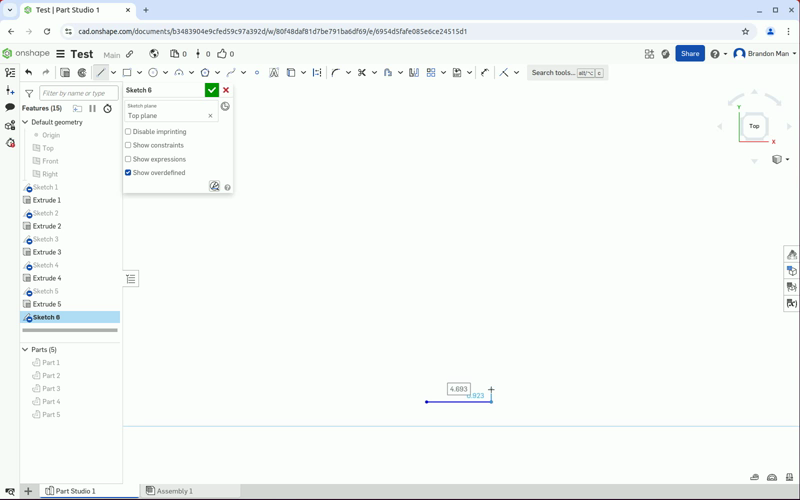
scroll(6)
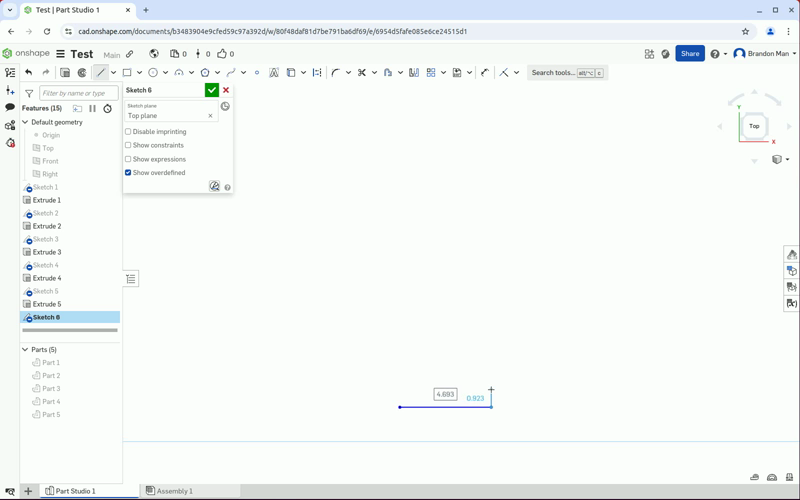
scroll(6)
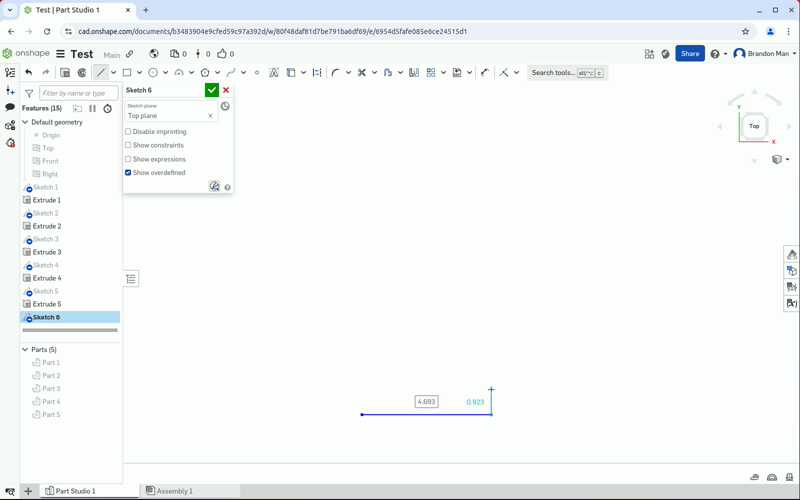
scroll(6)
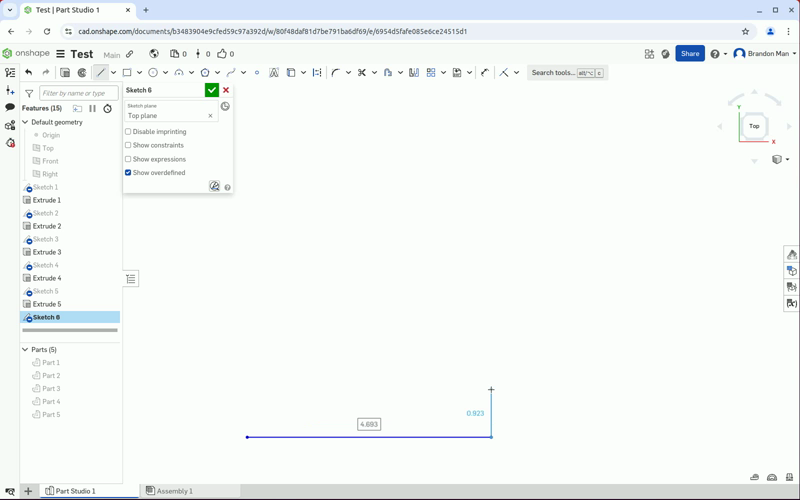
scroll(6)
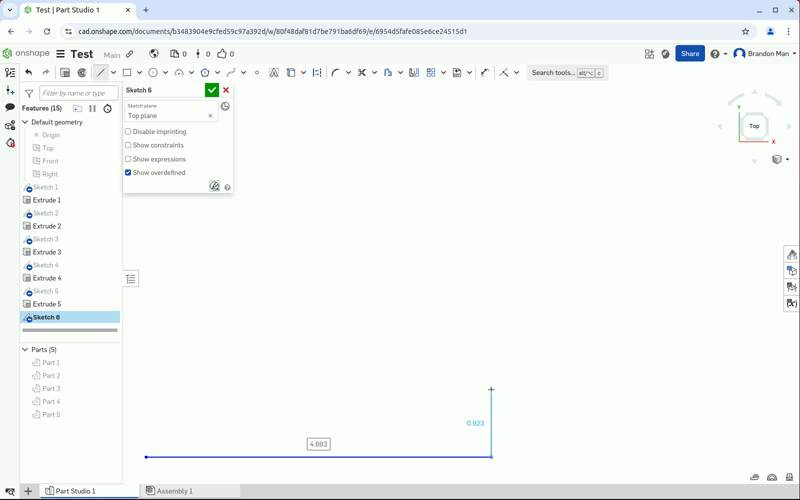
click(491, 389)
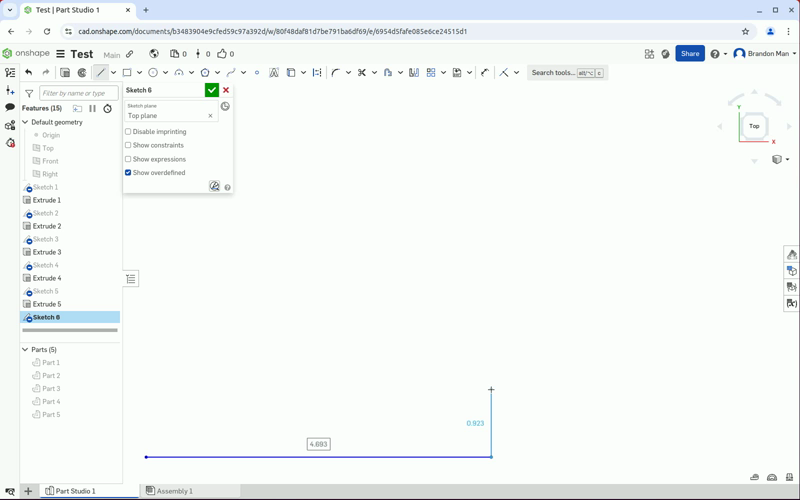
scroll(-6)
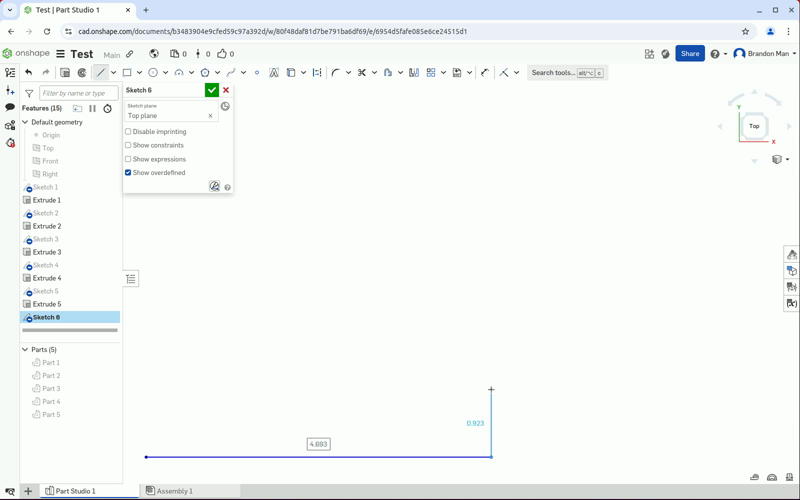
scroll(-6)
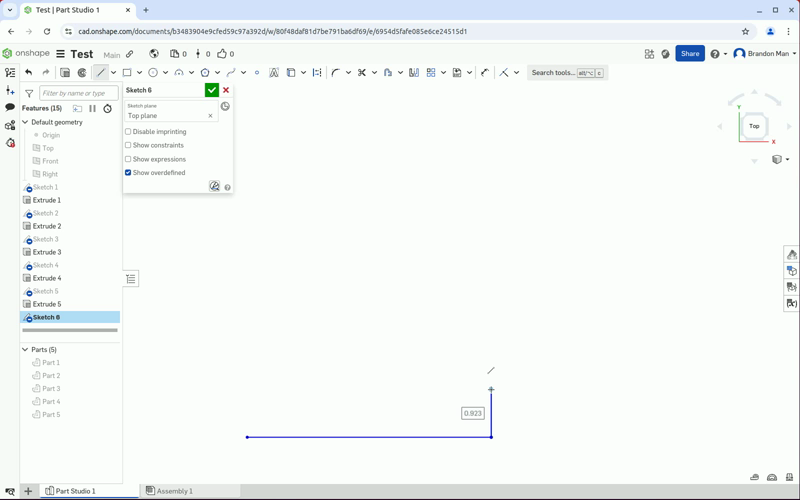
scroll(-6)
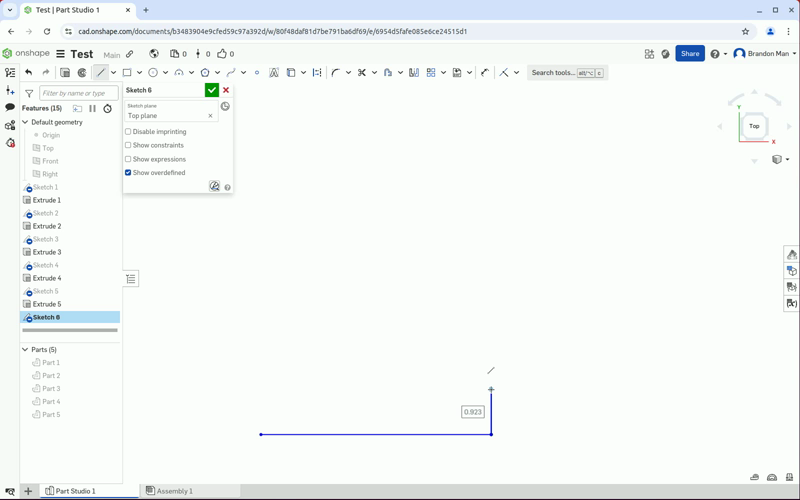
scroll(-6)
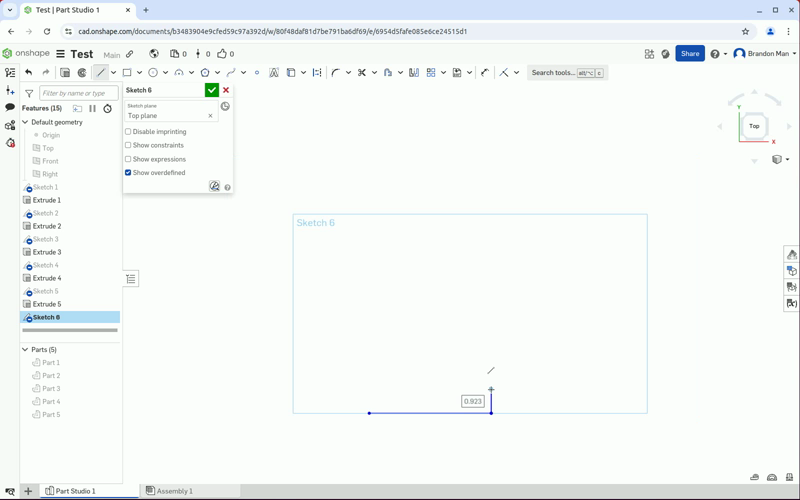
scroll(-6)
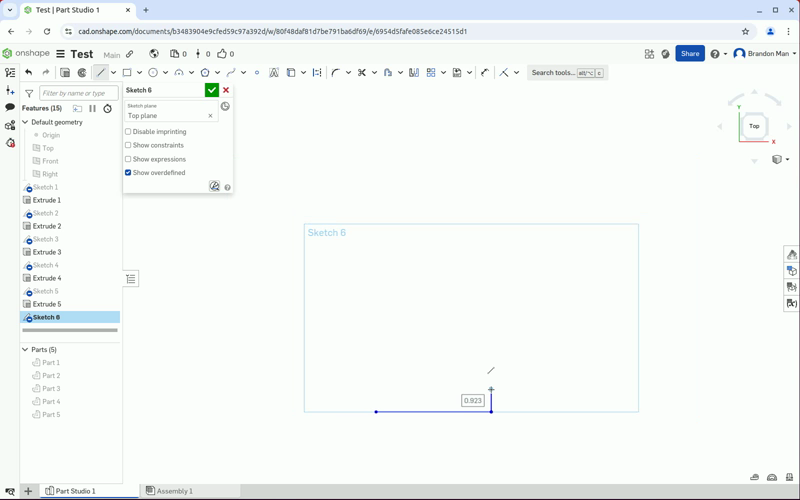
scroll(-6)
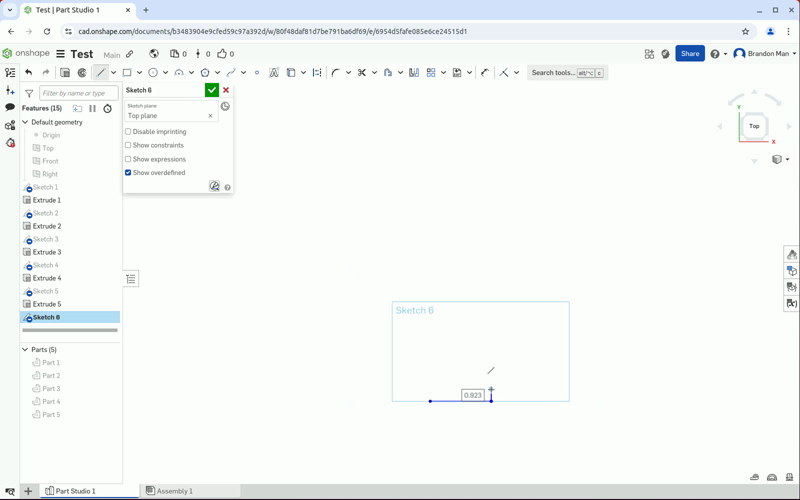
scroll(-6)
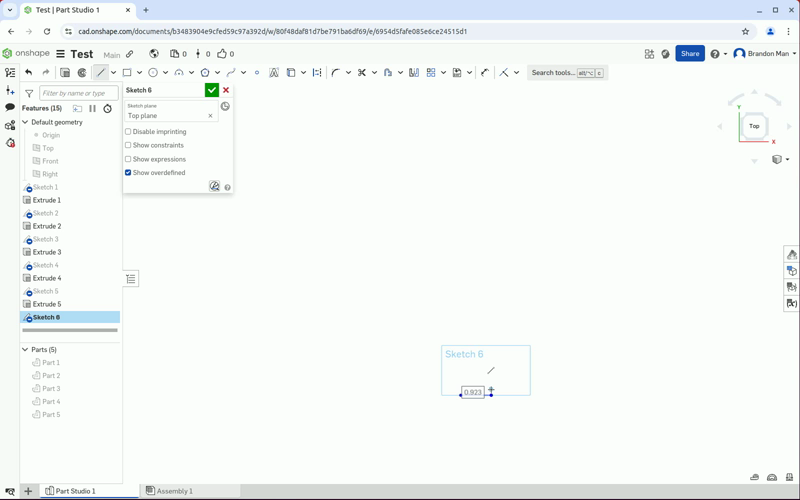
key_up(shift)
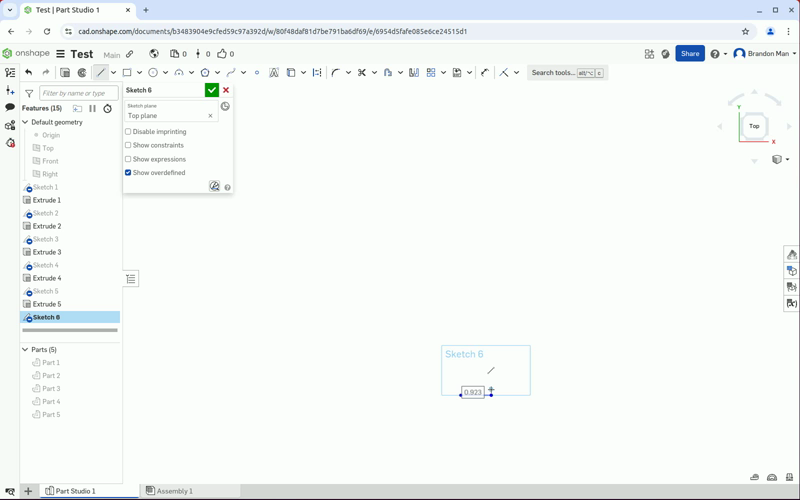
key_down(shift)
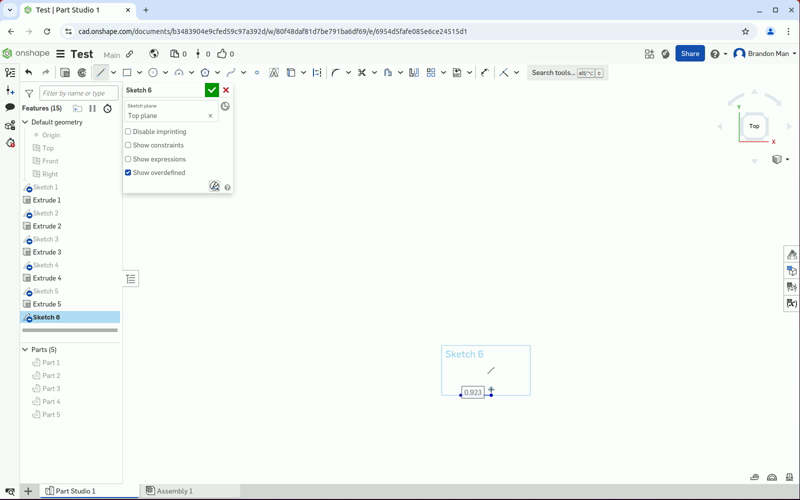
mouse_move(467, 332)
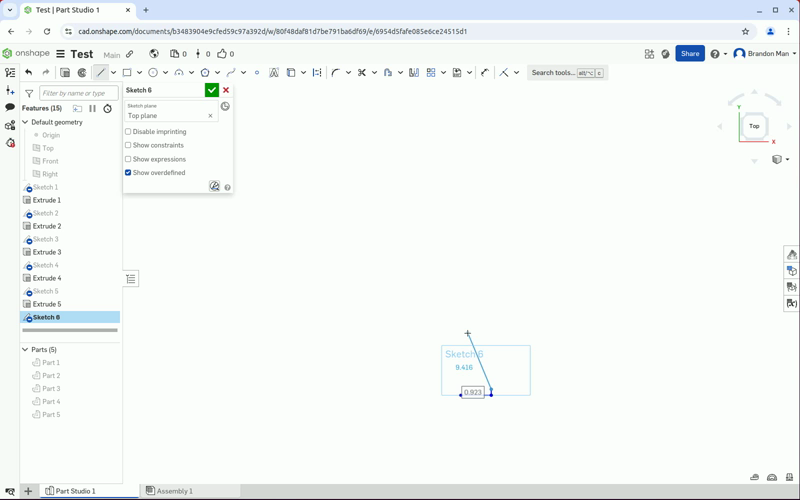
click(467, 332)
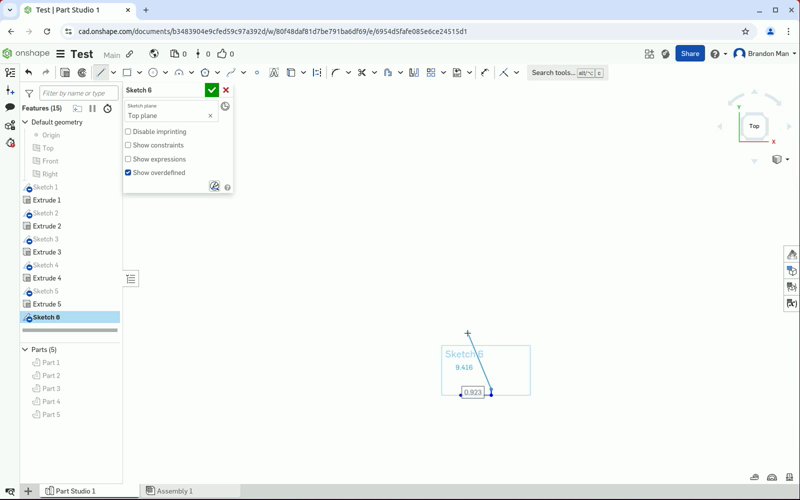
key_up(shift)
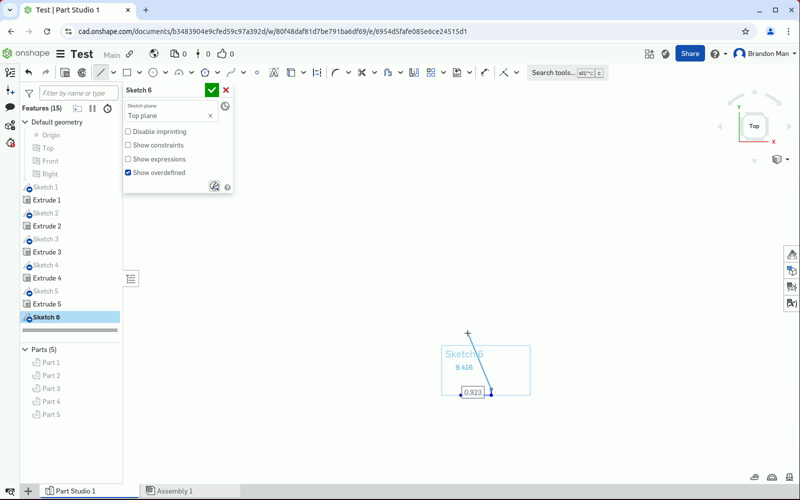
key_down(shift)
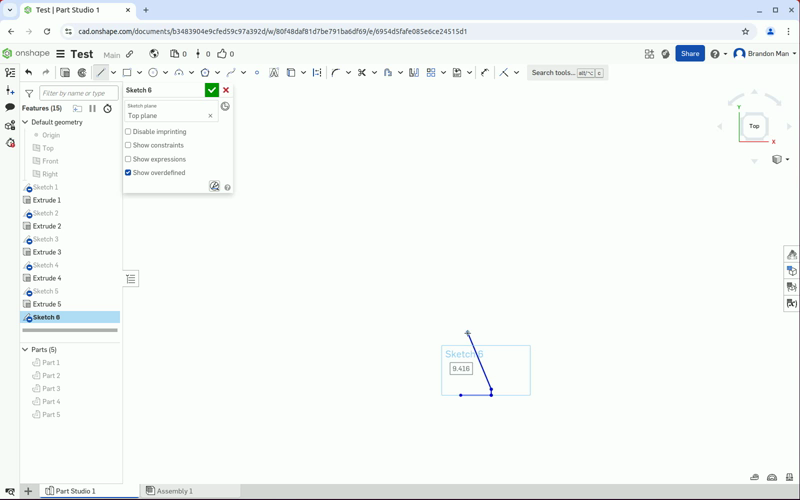
mouse_move(498, 332)
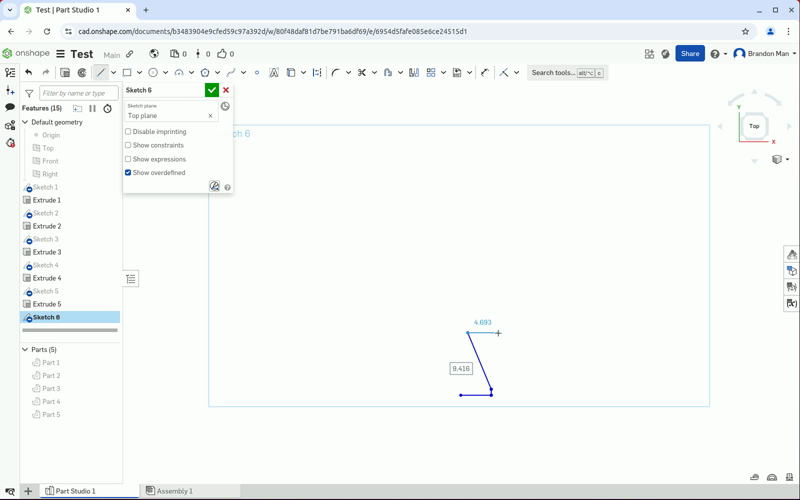
mouse_move(460, 332)
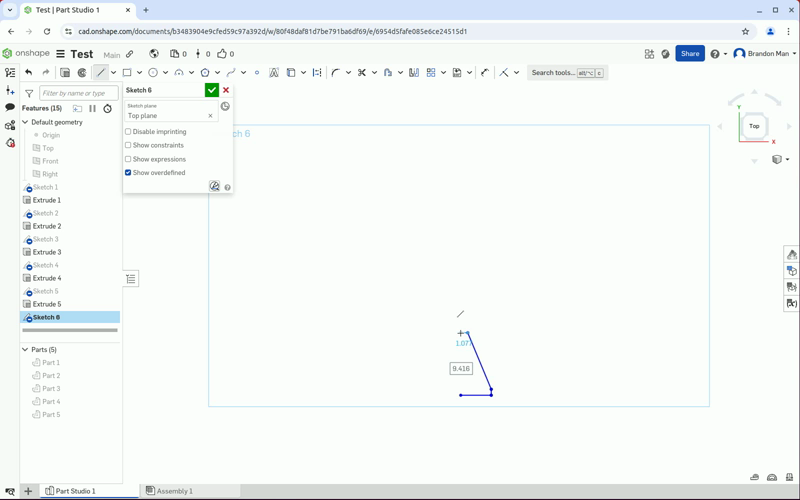
scroll(6)
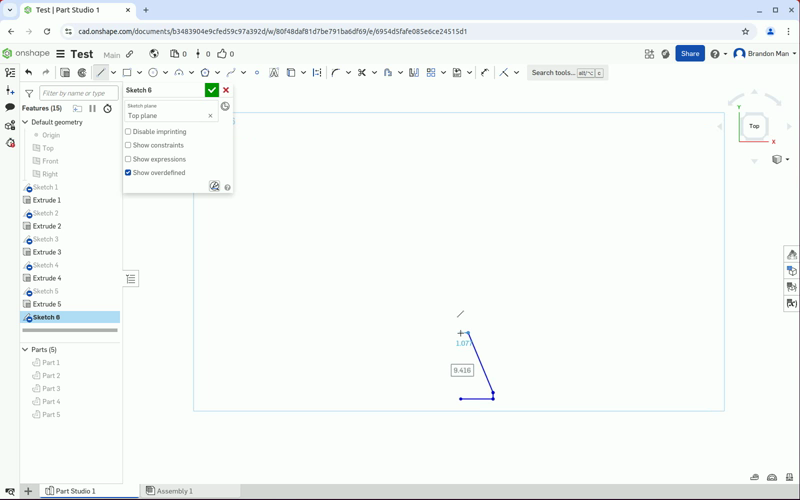
scroll(6)
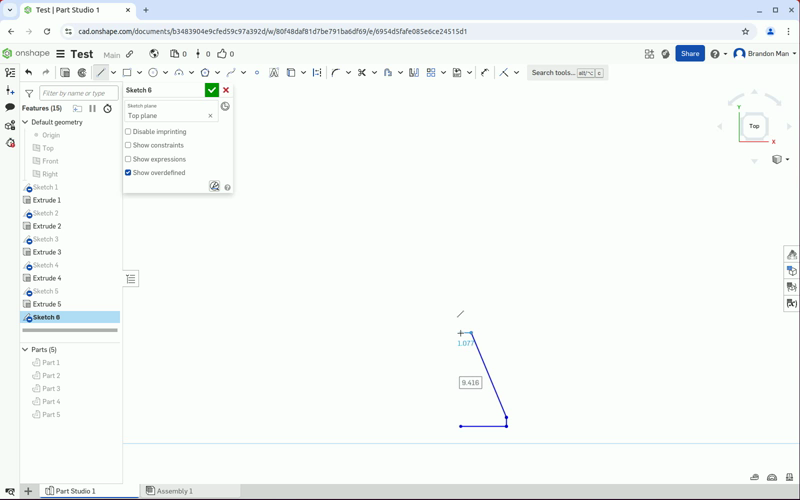
scroll(6)
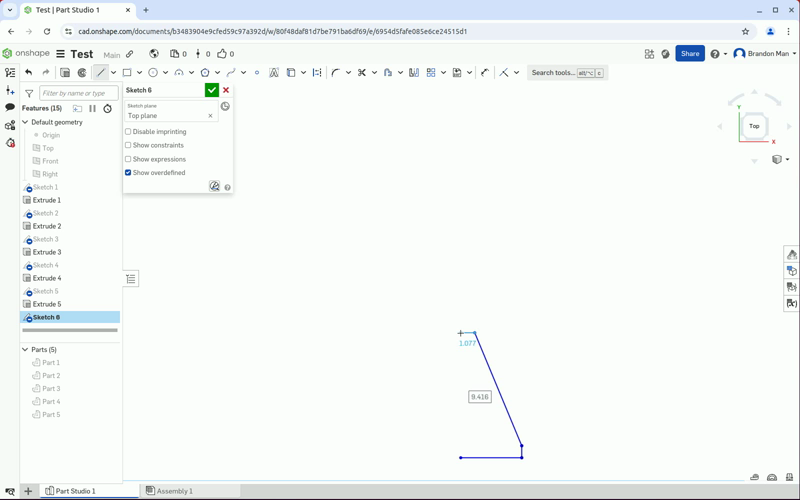
scroll(6)
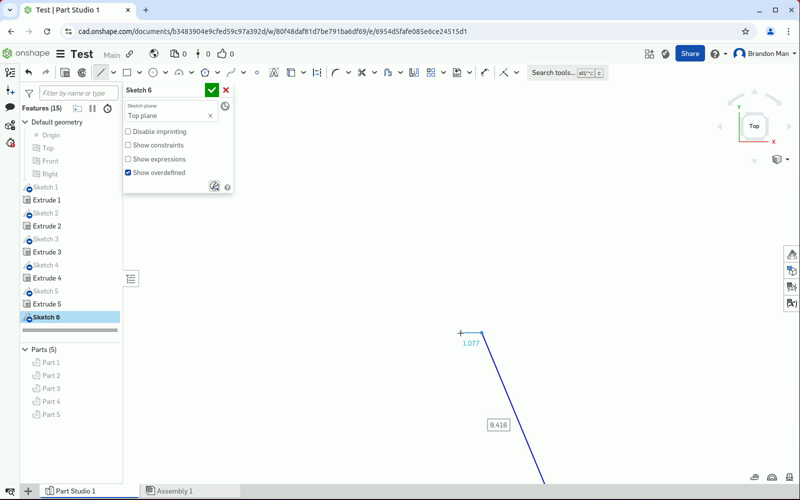
scroll(6)
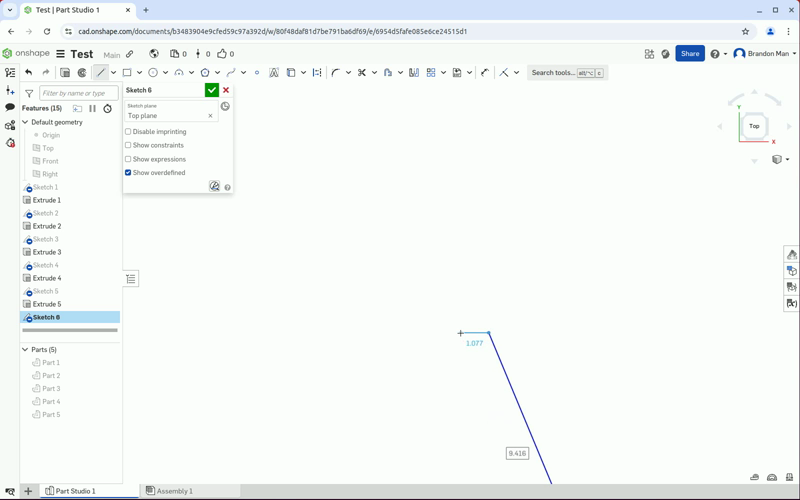
scroll(6)
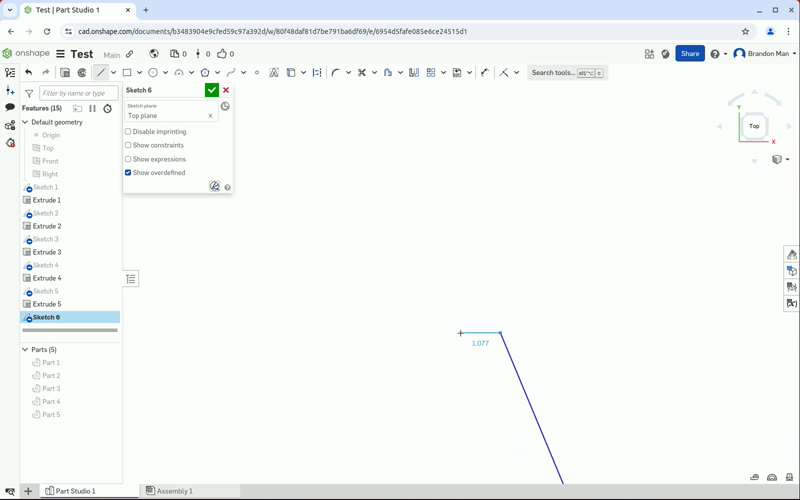
scroll(6)
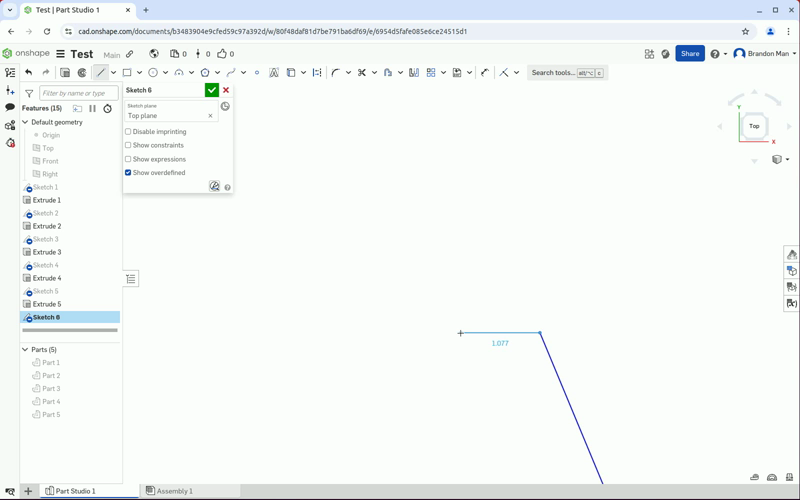
click(460, 332)
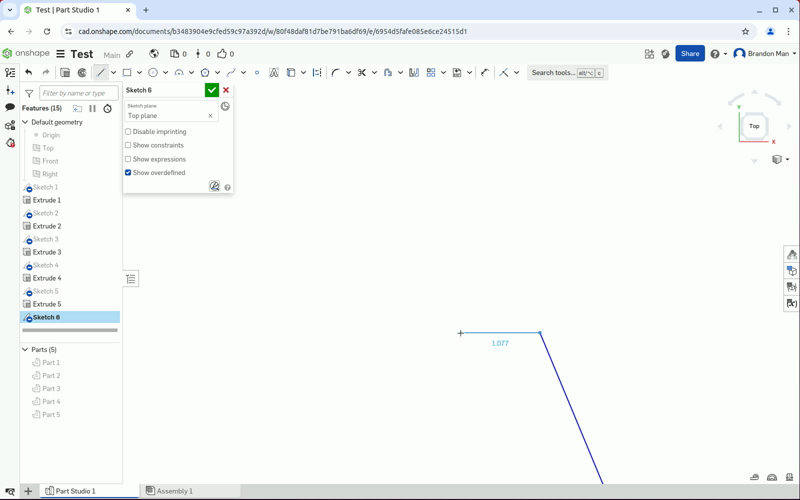
scroll(-6)
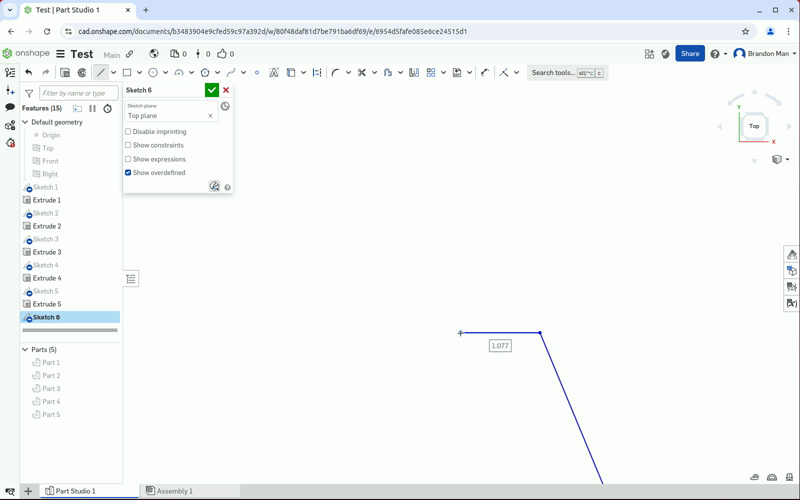
scroll(-6)
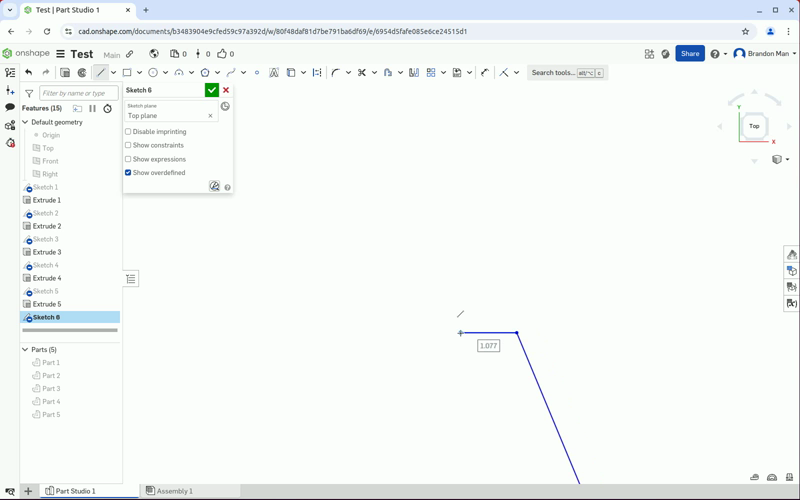
scroll(-6)
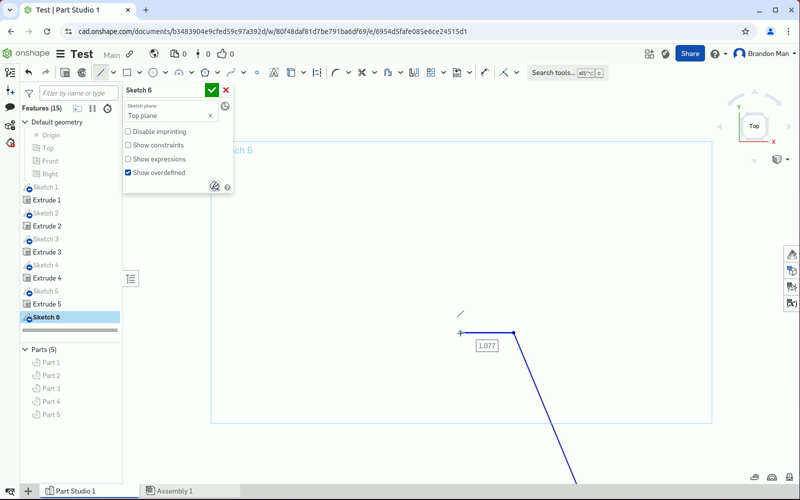
scroll(-6)
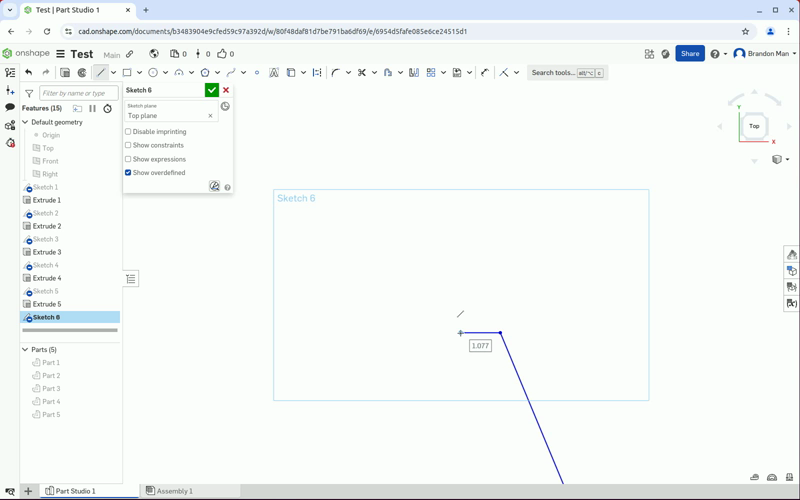
scroll(-6)
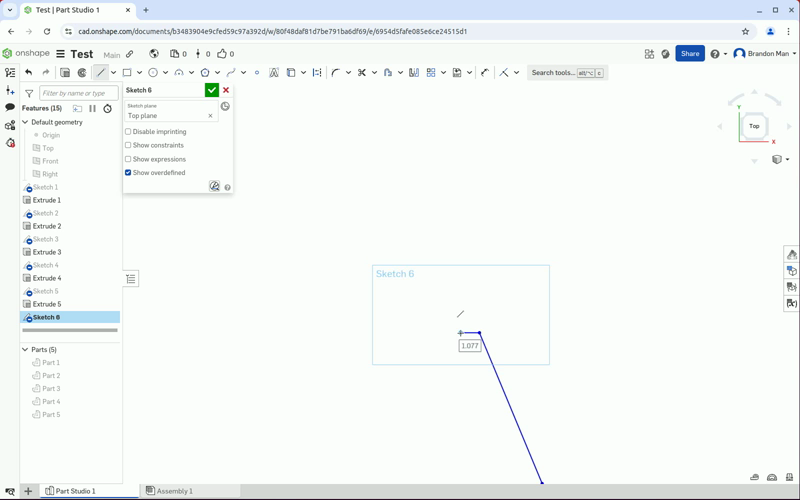
scroll(-6)
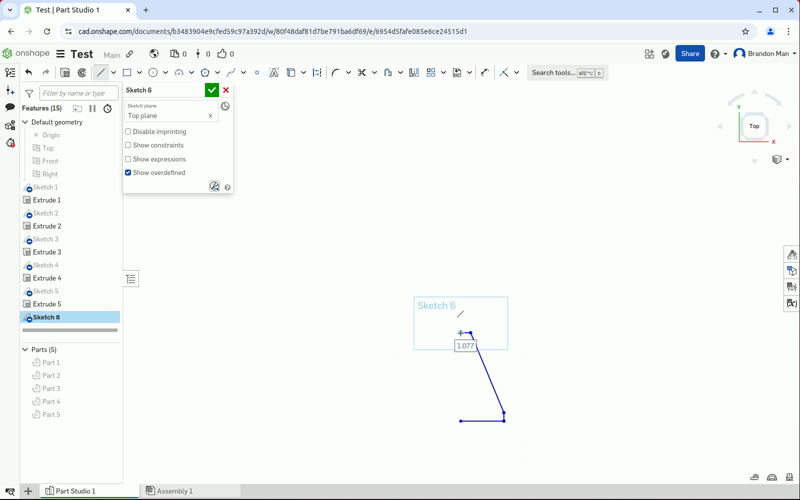
scroll(-6)
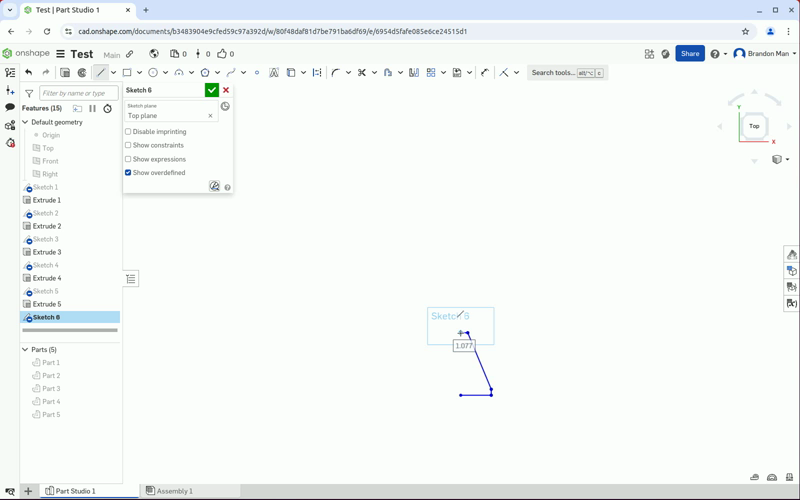
key_up(shift)
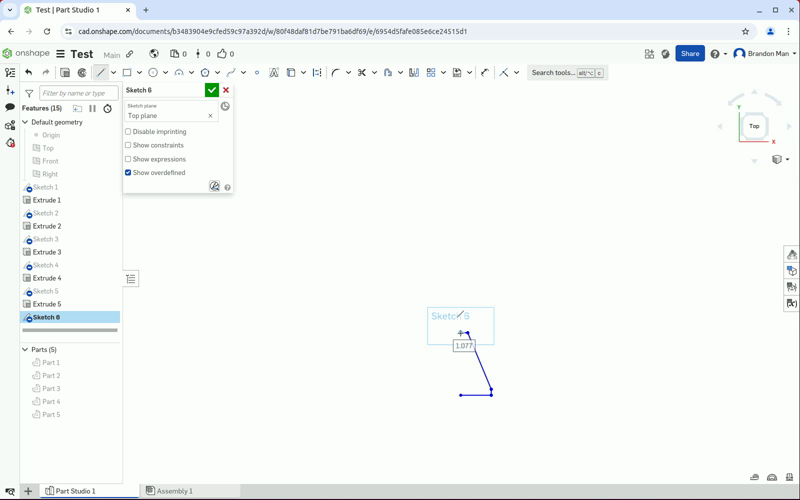
key_down(shift)
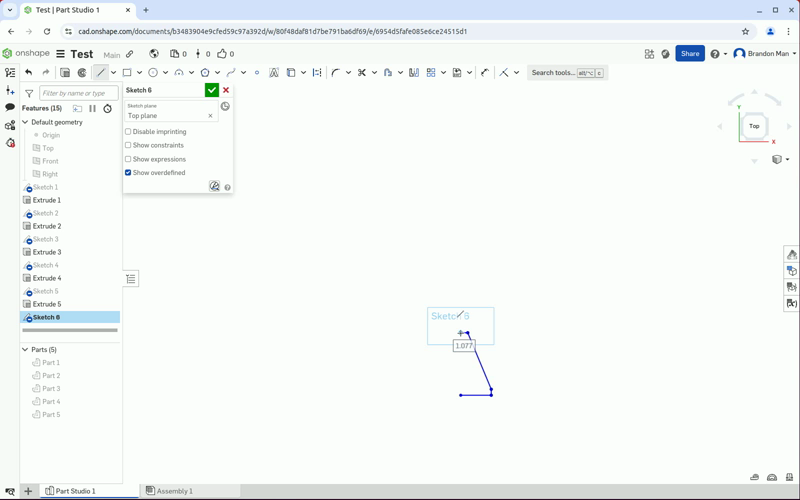
mouse_move(460, 395)
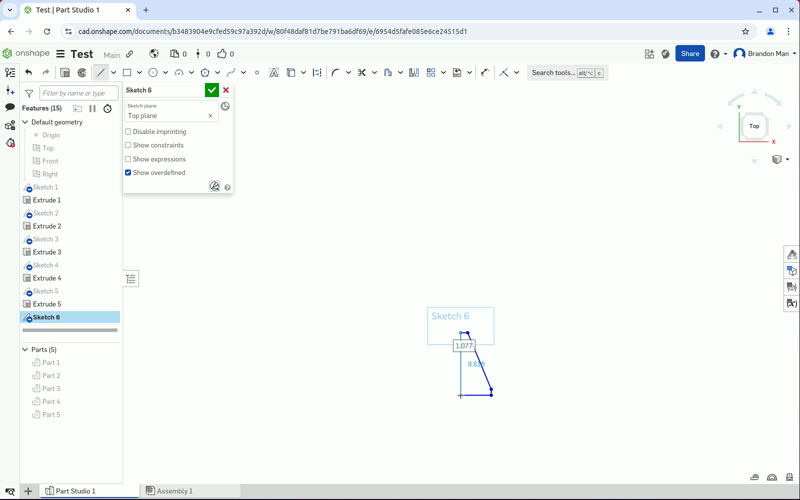
key_up(shift)
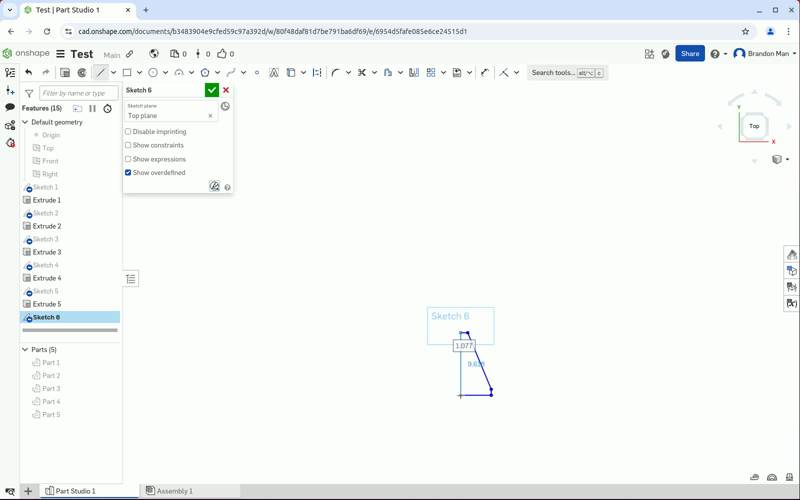
click(460, 395)
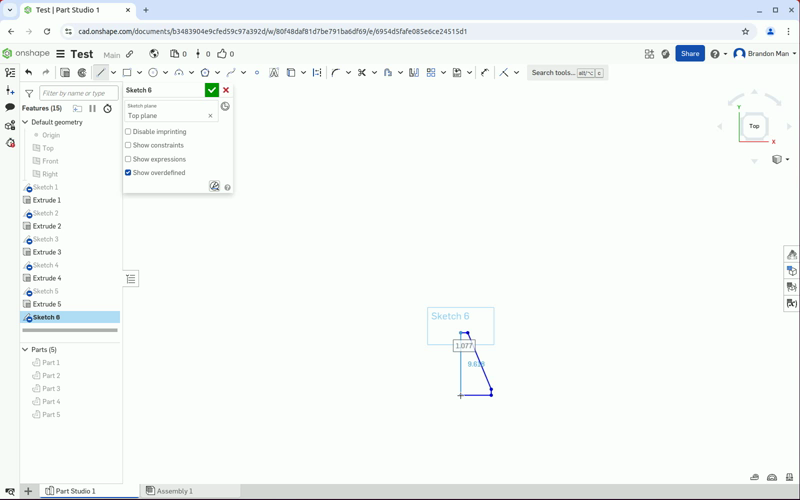
key(esc)
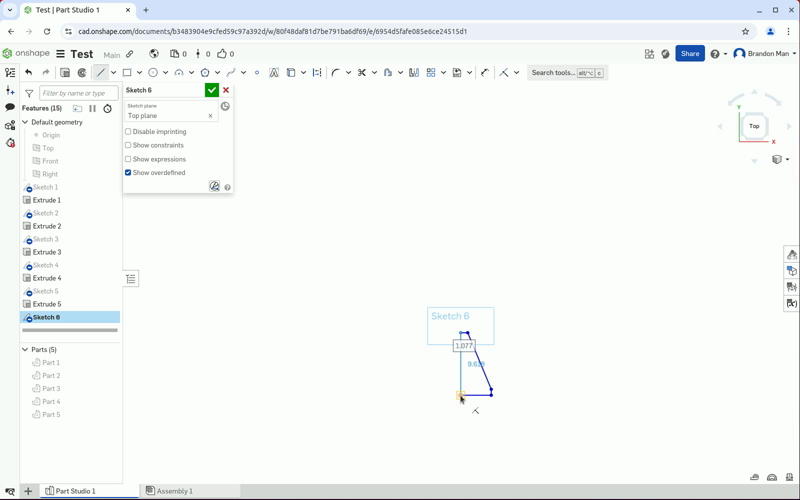
mouse_move(473, 385)
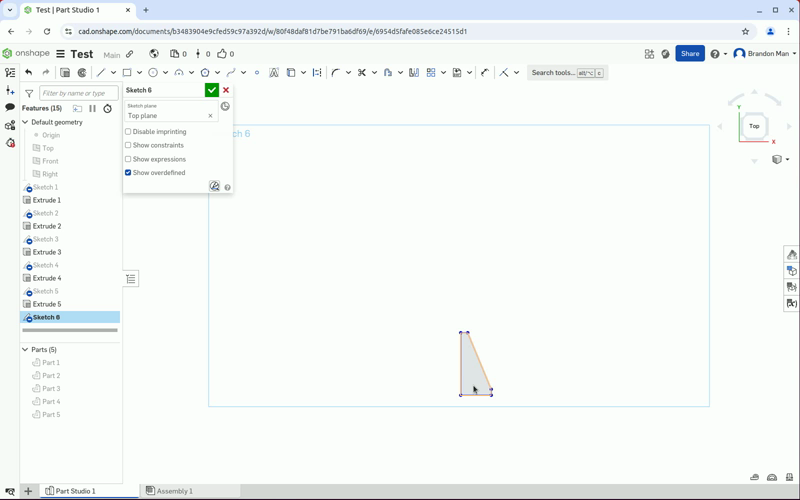
scroll(6)
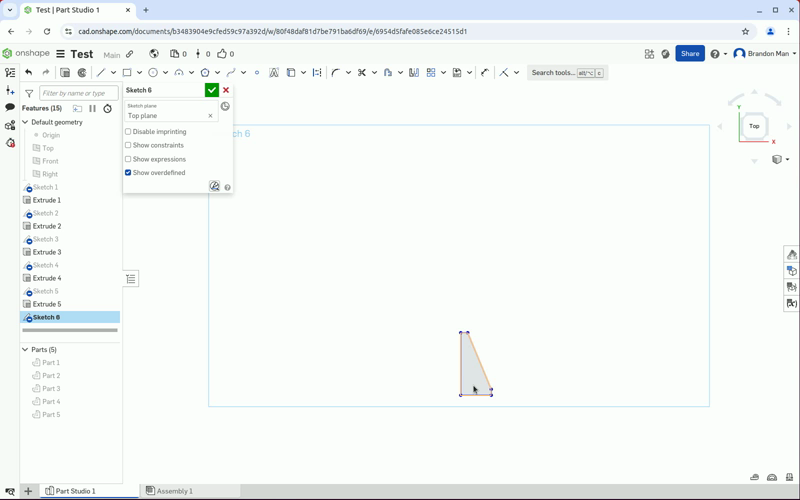
scroll(6)
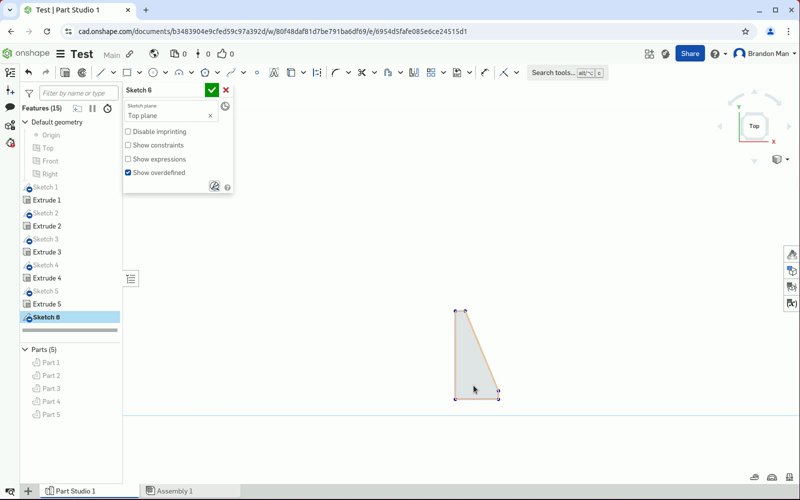
scroll(6)
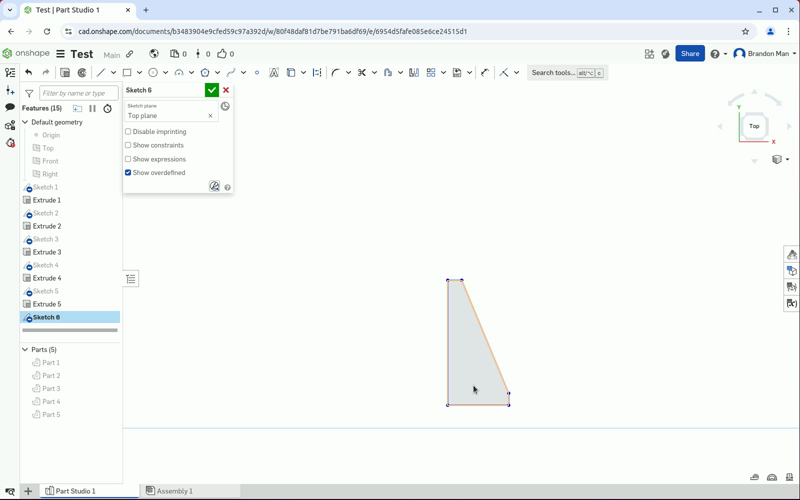
scroll(6)
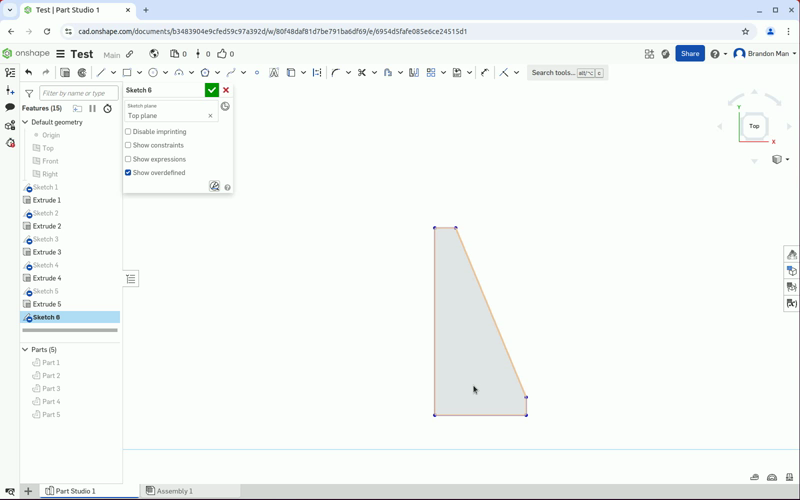
scroll(6)
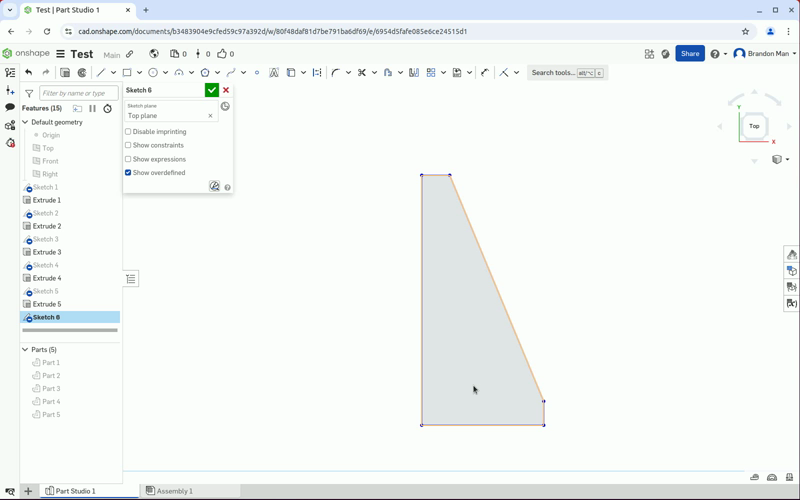
scroll(6)
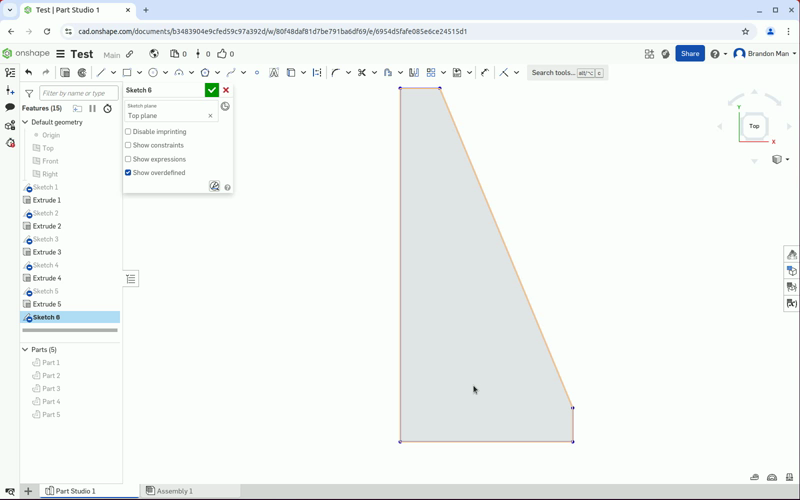
scroll(6)
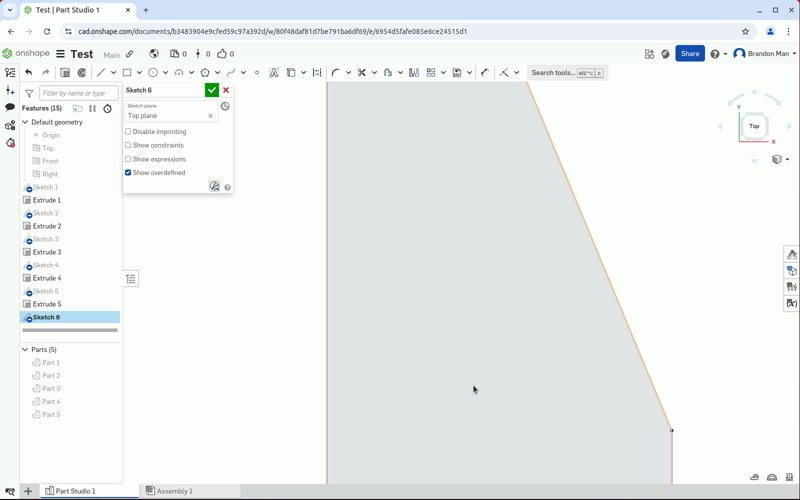
click(473, 385)
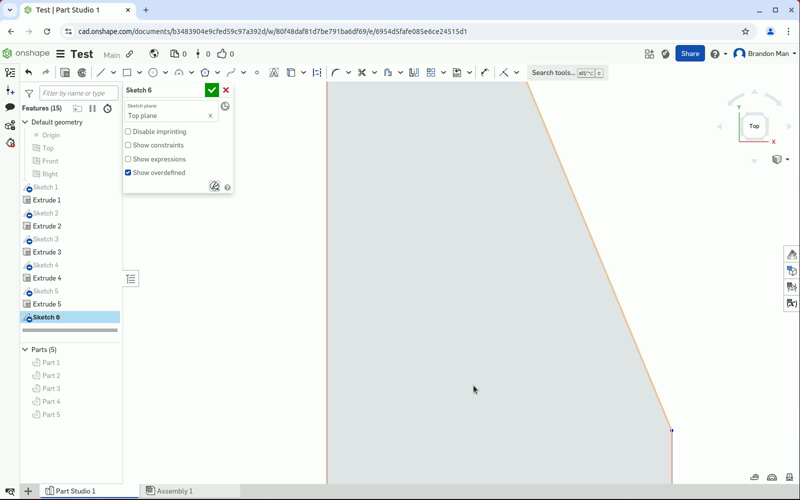
scroll(-6)
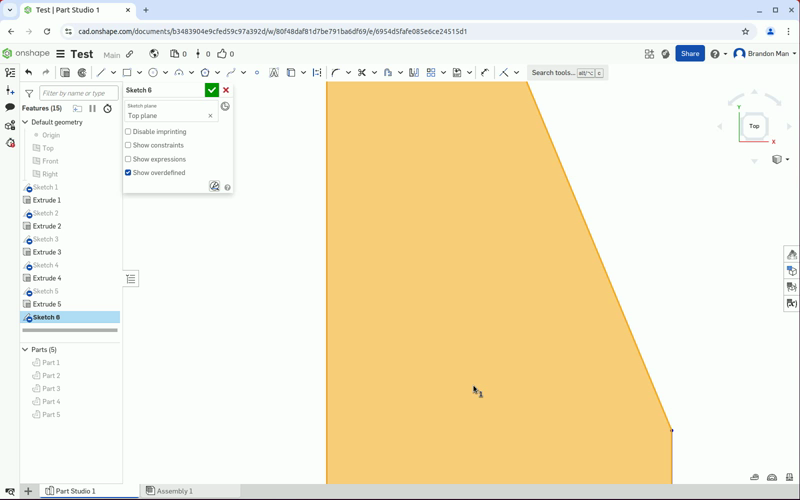
scroll(-6)
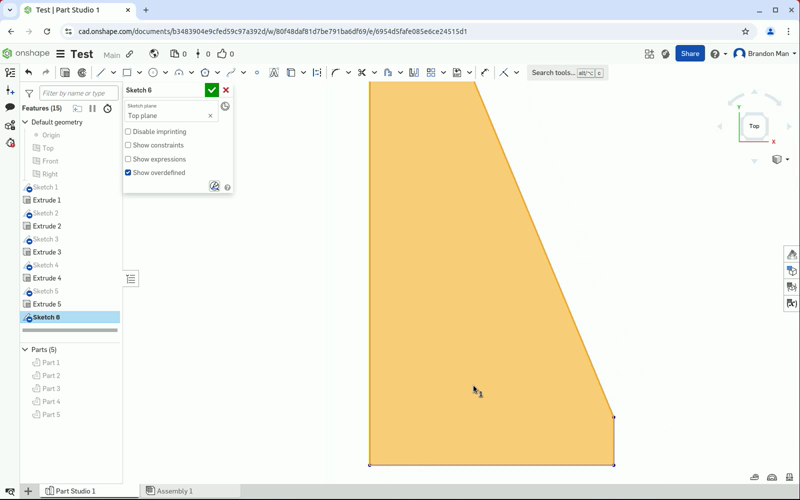
scroll(-6)
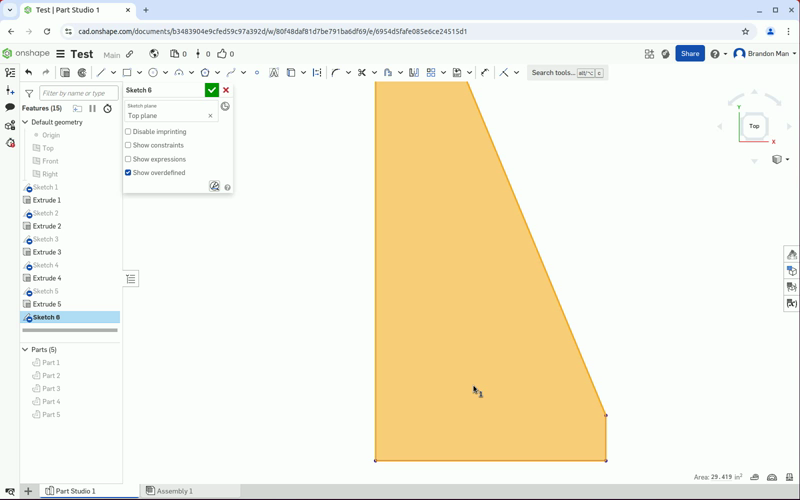
scroll(-6)
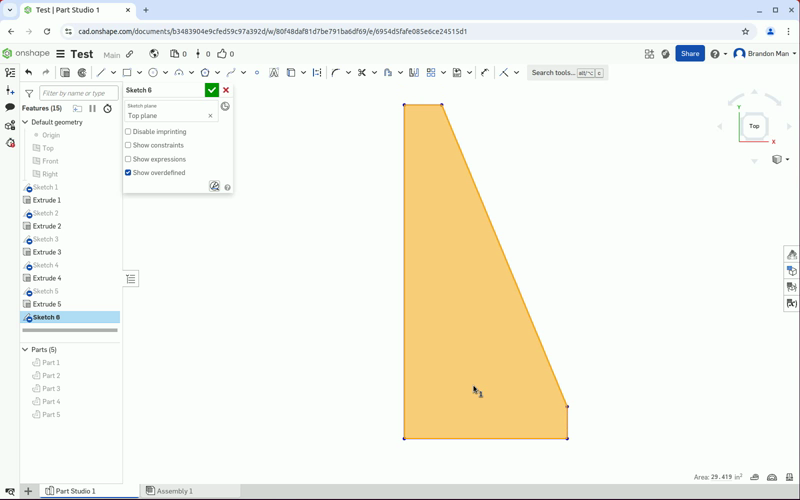
scroll(-6)
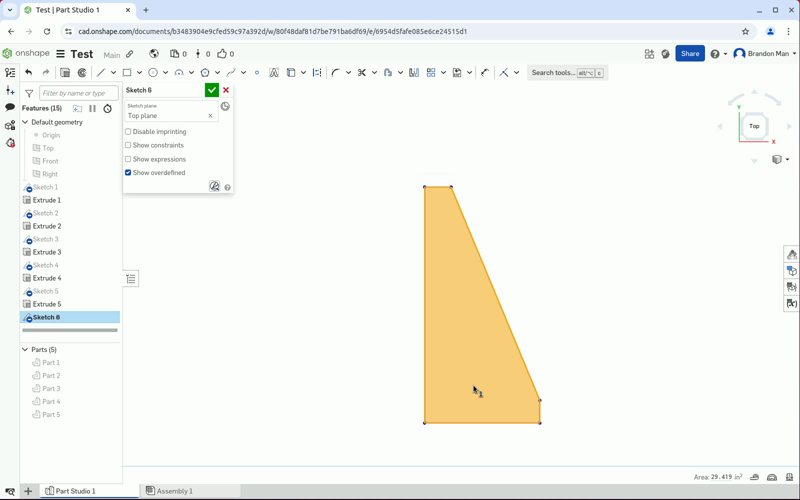
scroll(-6)
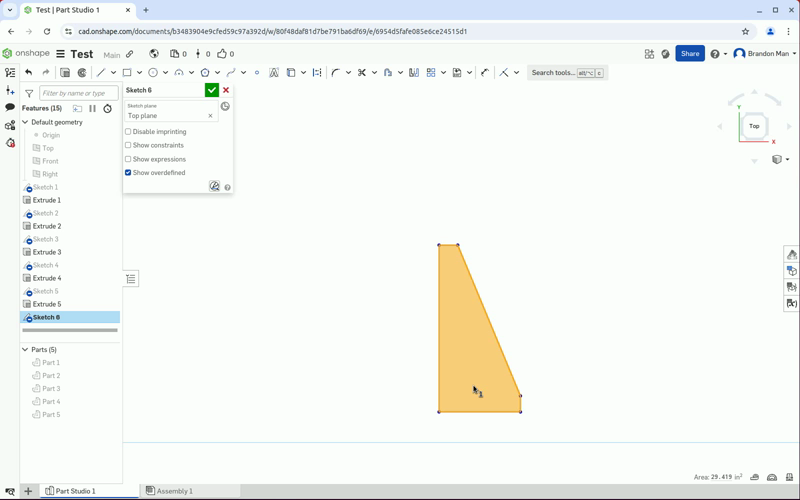
scroll(-6)
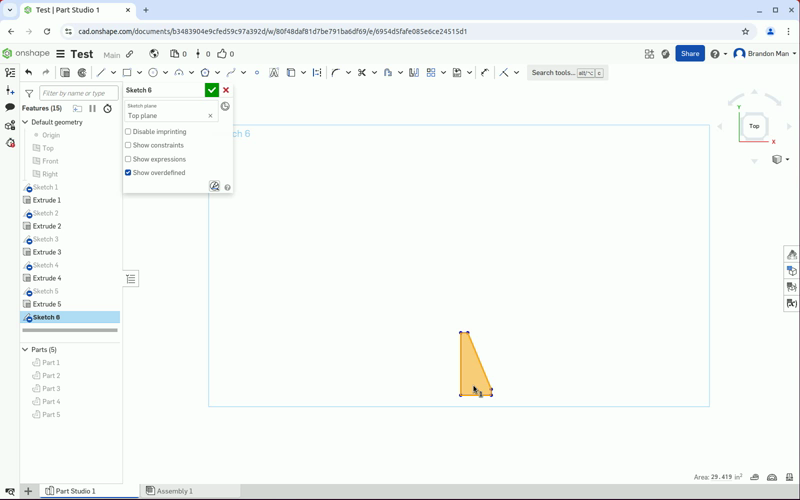
mouse_move(73, 352)
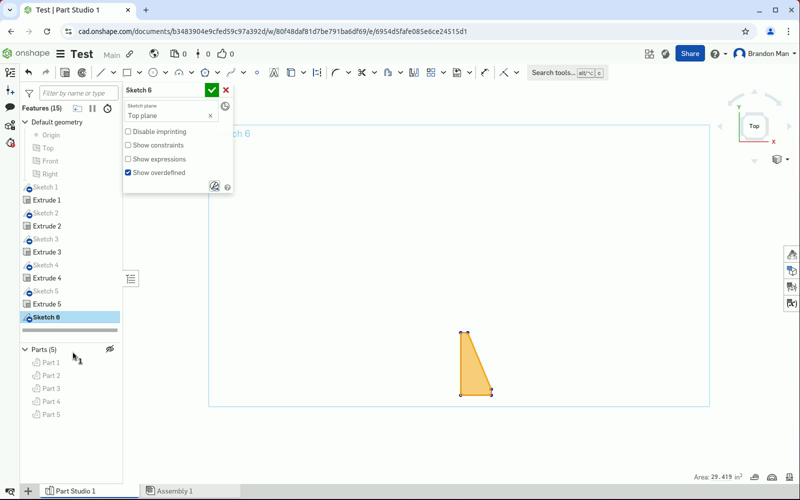
key(shift+y)
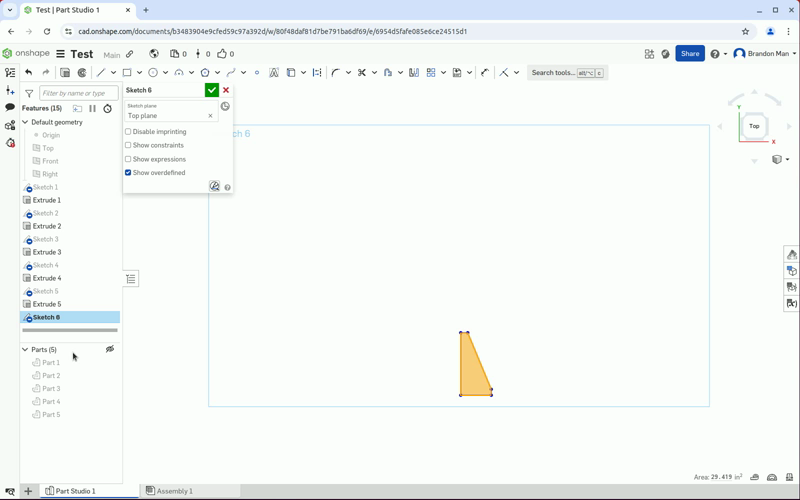
key(shift+e)
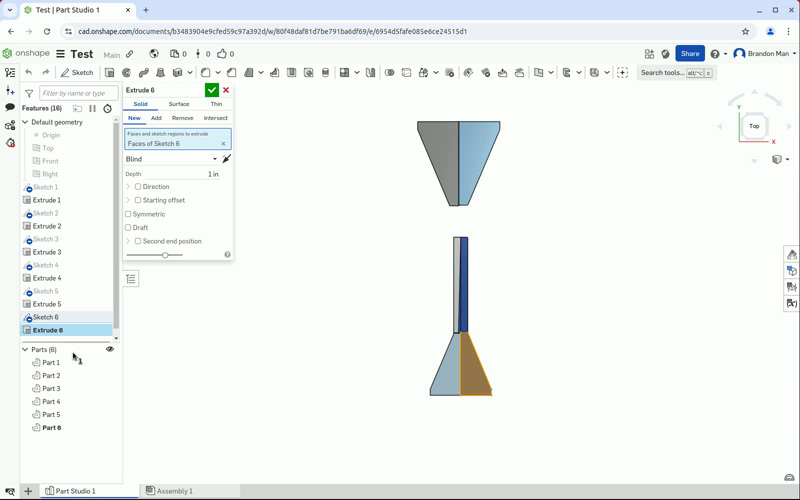
mouse_move(143, 106)
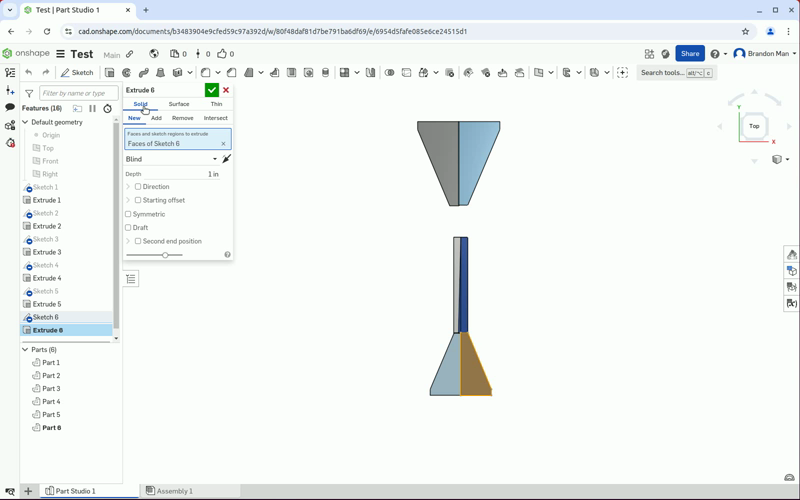
click(143, 106)
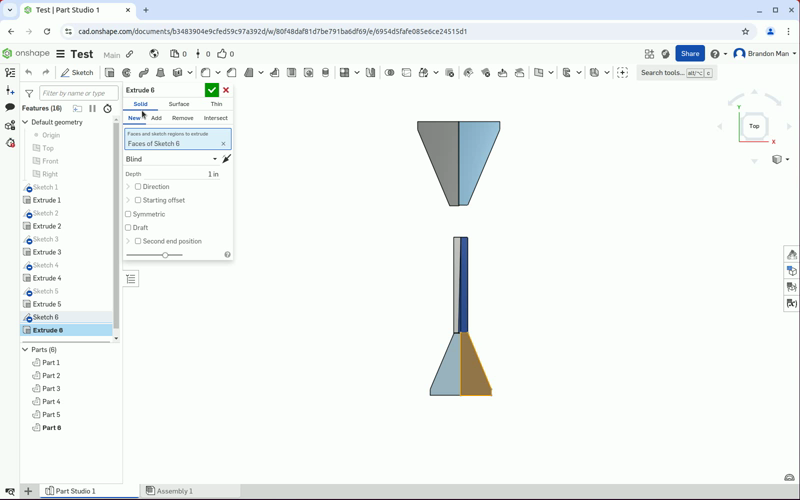
mouse_move(137, 120)
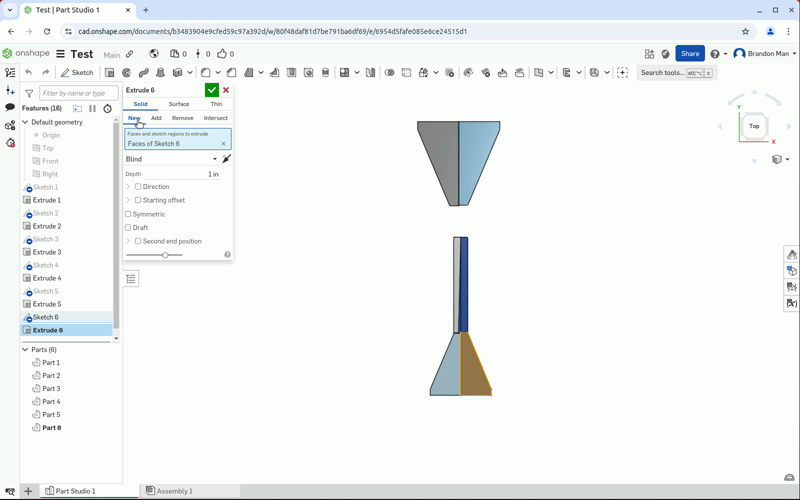
click(137, 120)
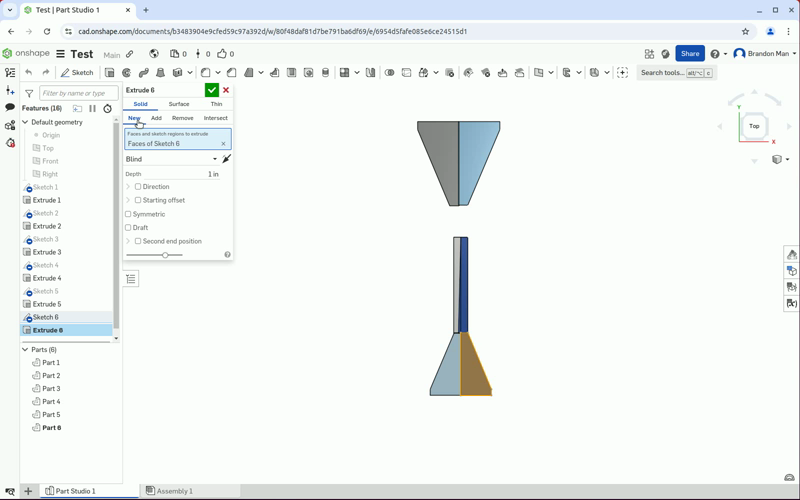
key(tab, 4)
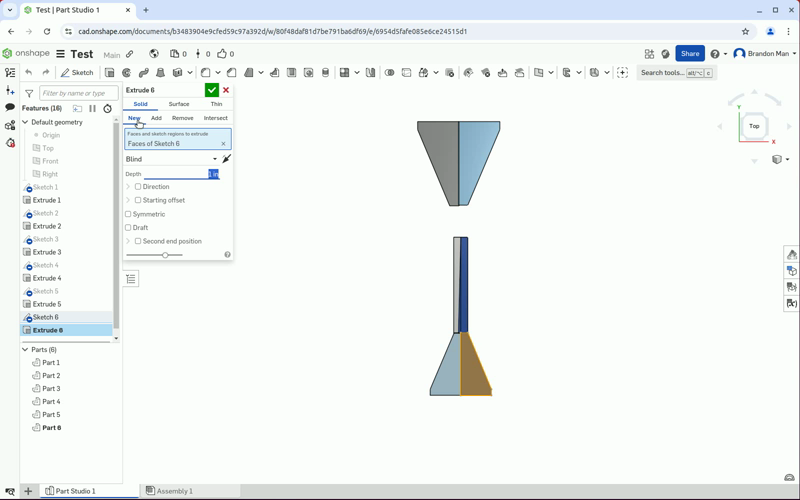
text(0.963)
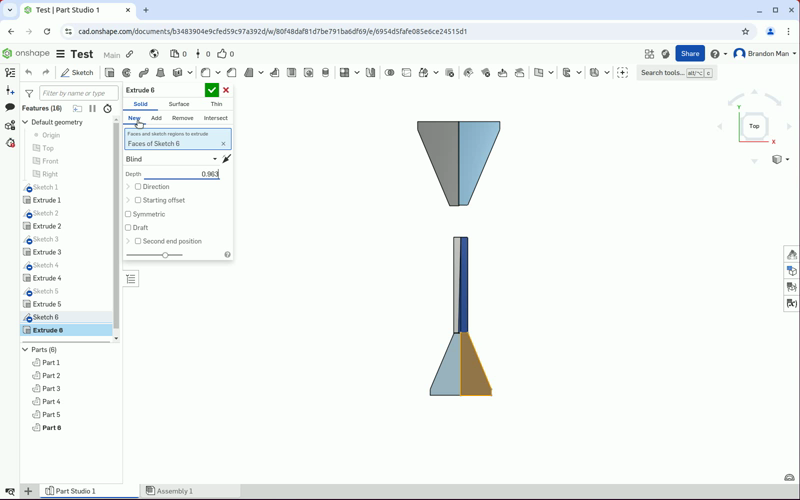
key(enter)
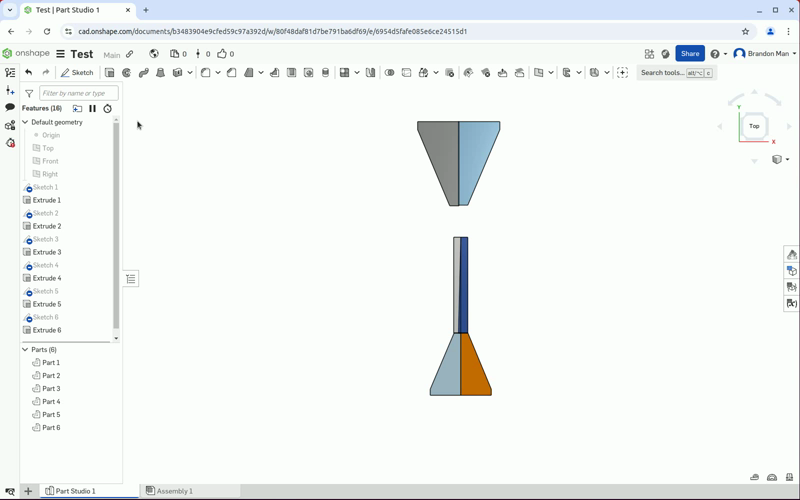
key(shift+h)
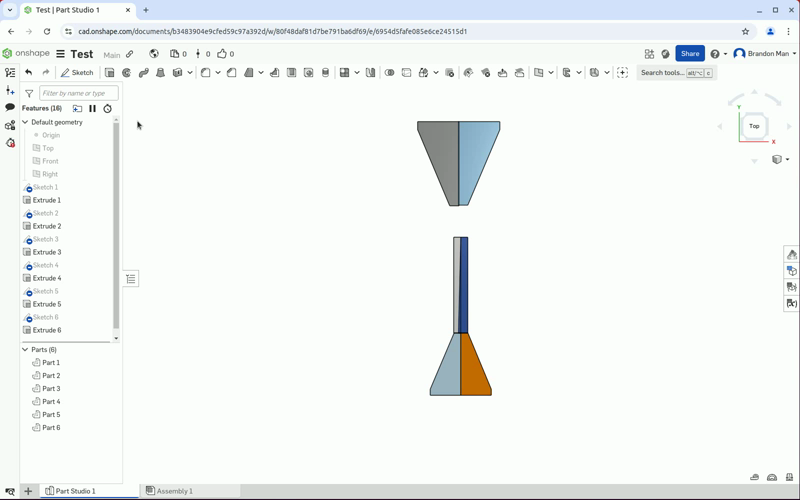
key(shift+h)
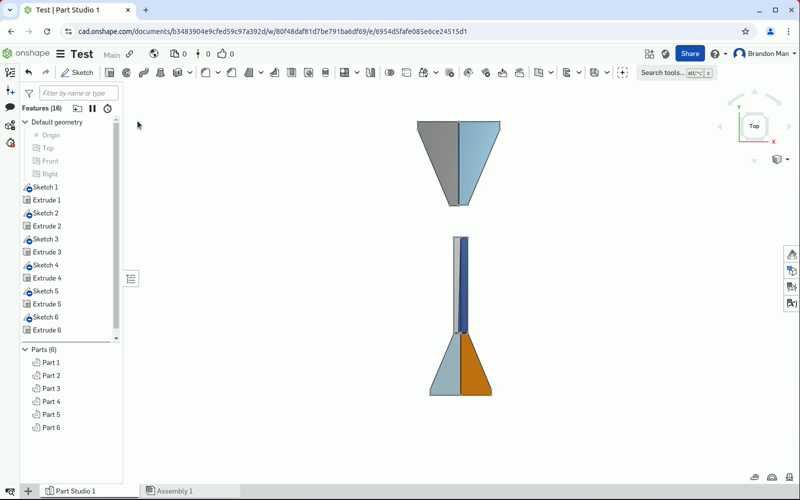
key(shift+7)
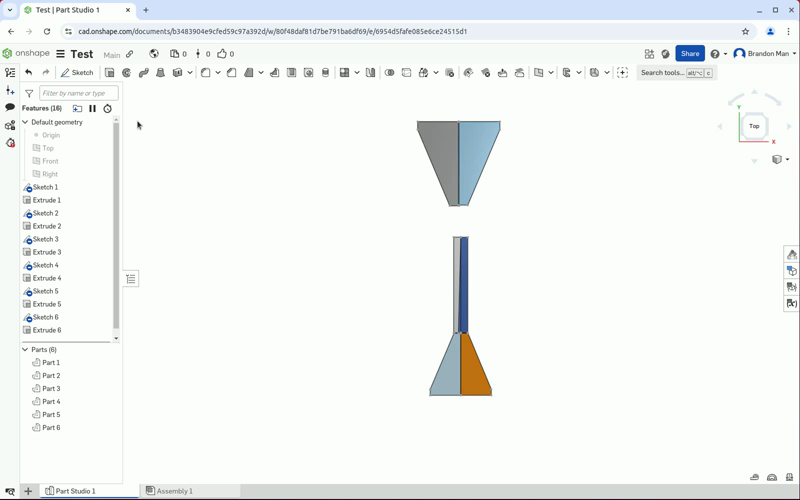
key(up, 3)
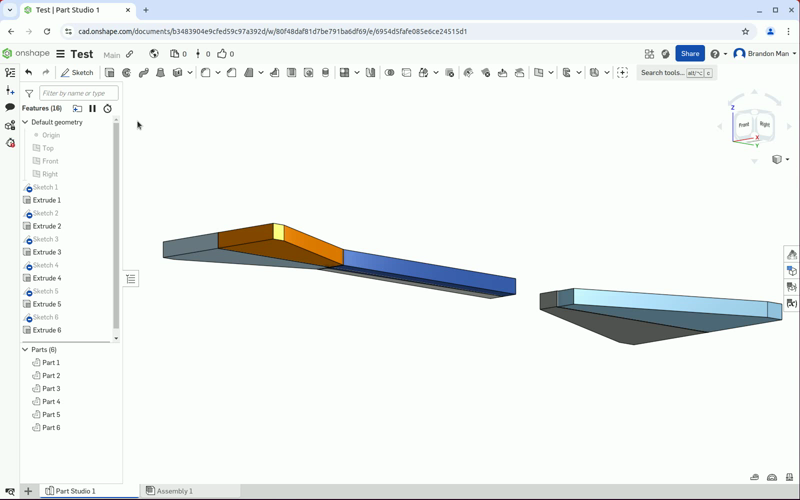
key(left, 3)
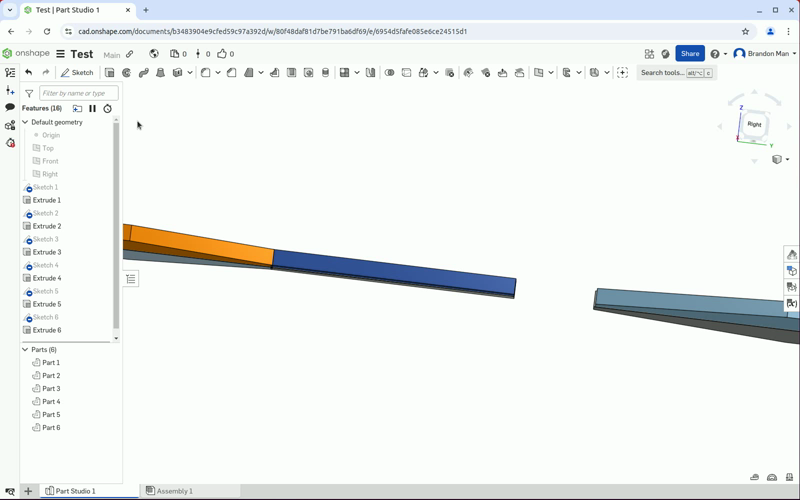
key(right, 3)
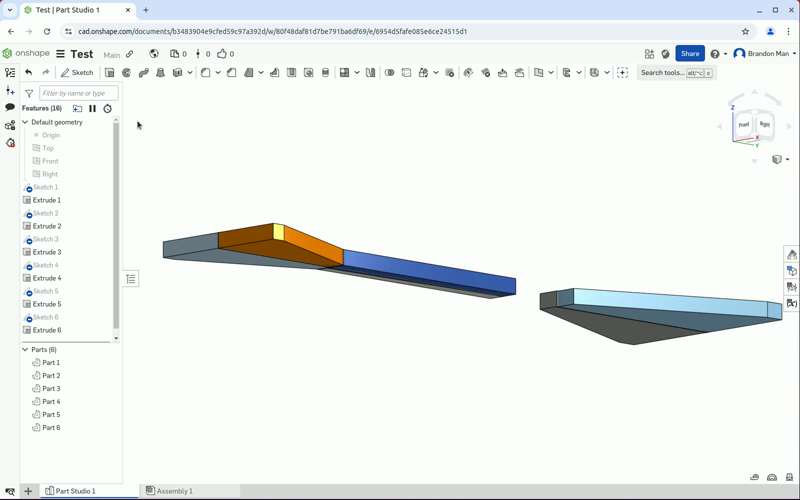
key(down, 3)
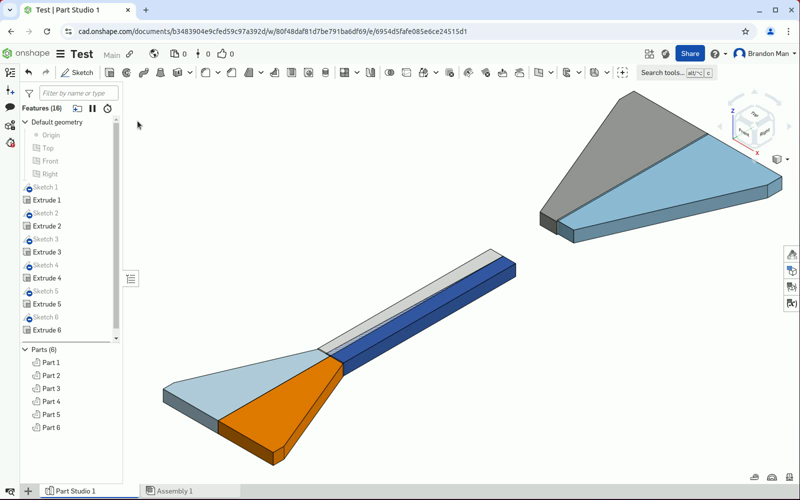
mouse_move(69, 189)
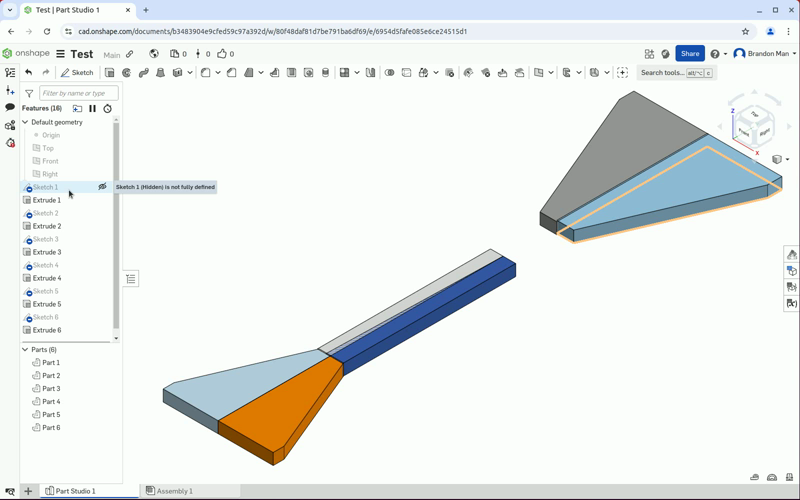
click(69, 189)